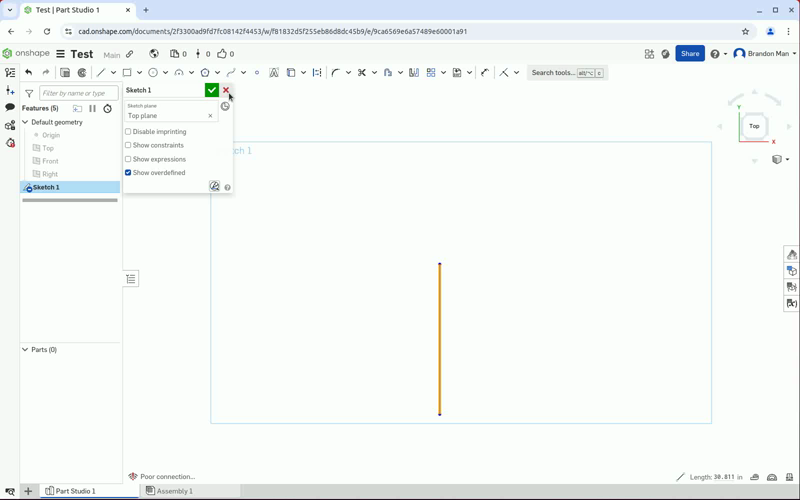
key(shift+h)
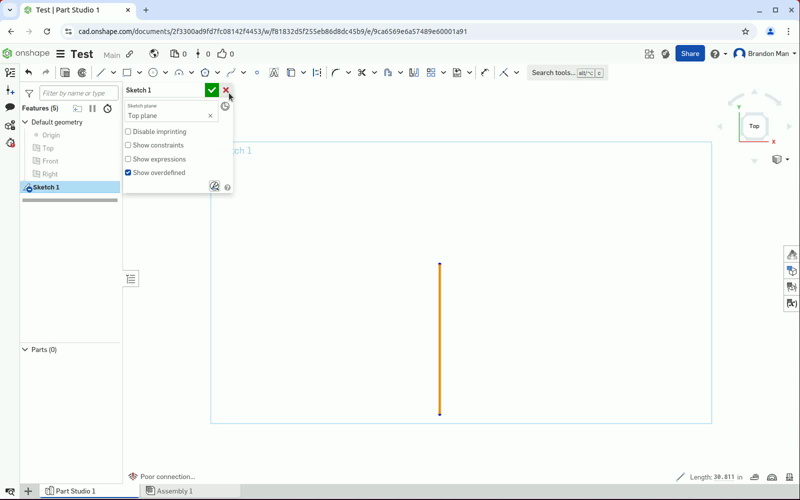
key(shift+s)
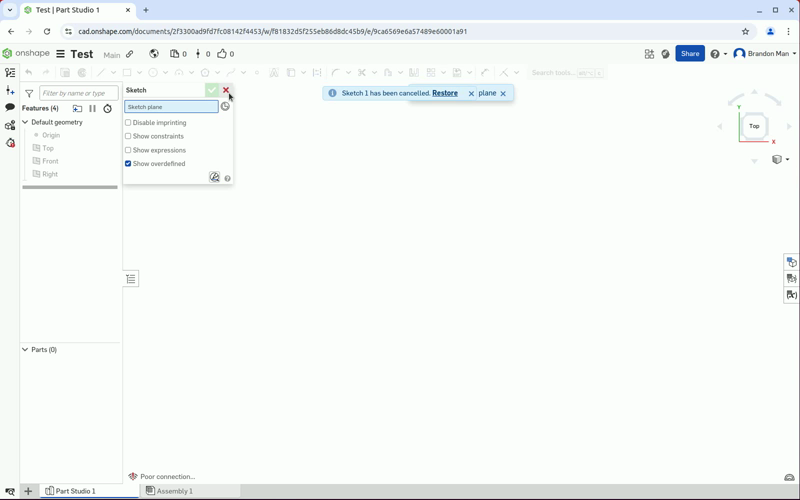
mouse_move(73, 150)
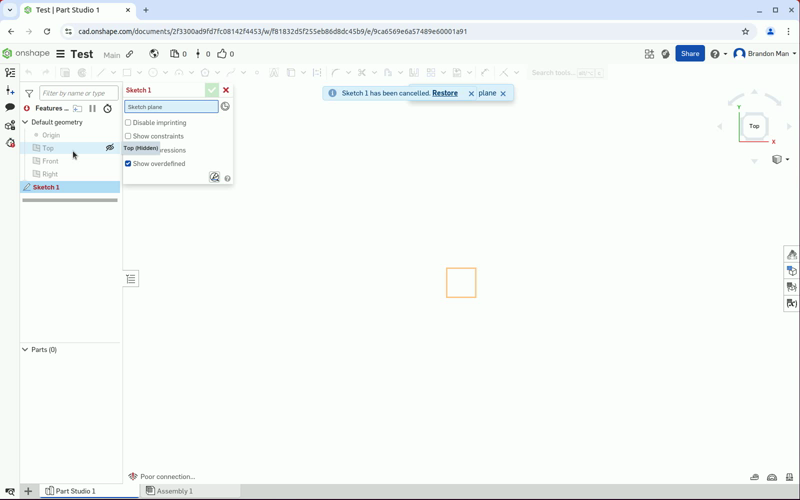
click(73, 150)
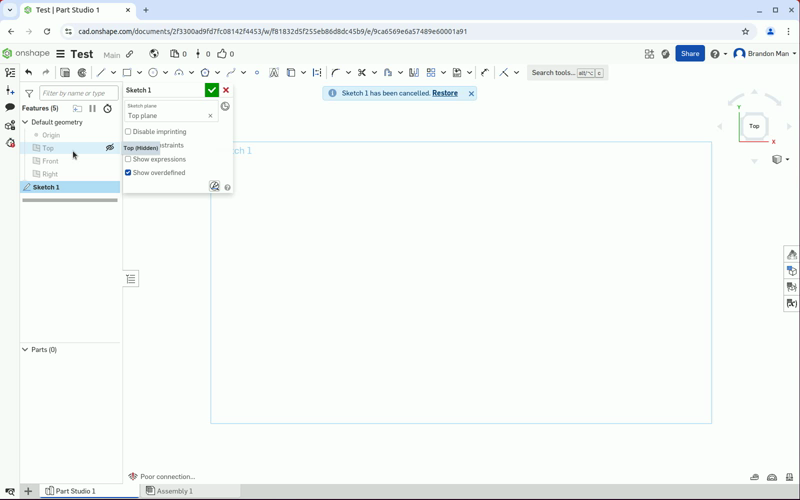
mouse_move(73, 352)
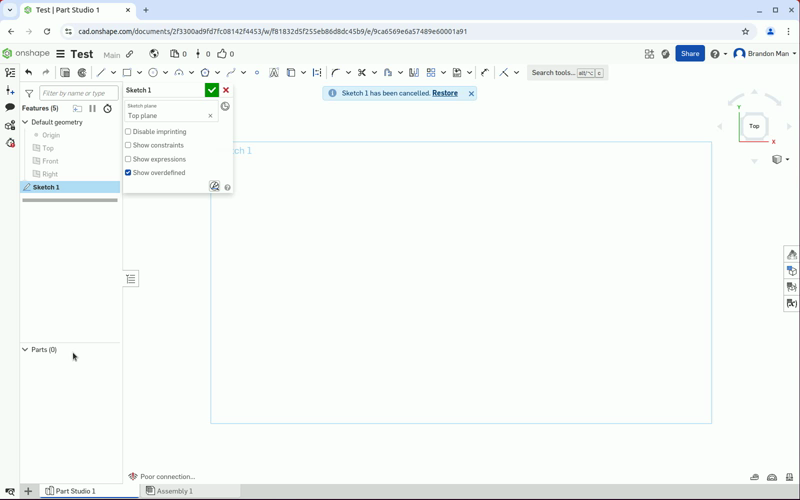
key(y)
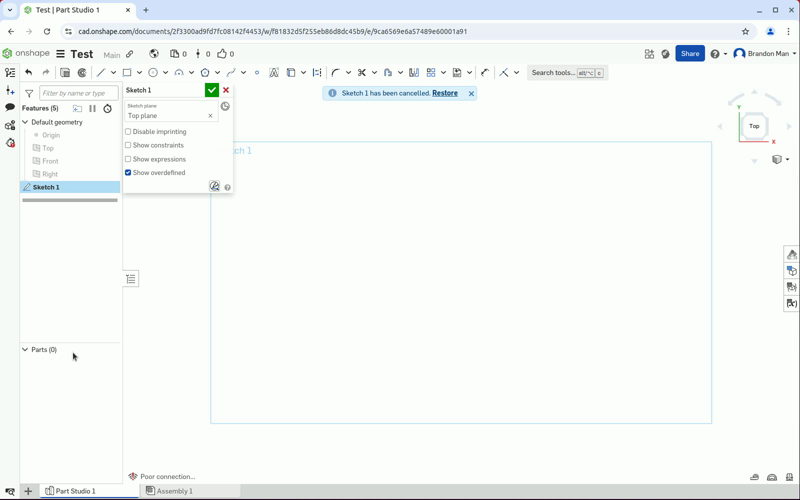
key(l)
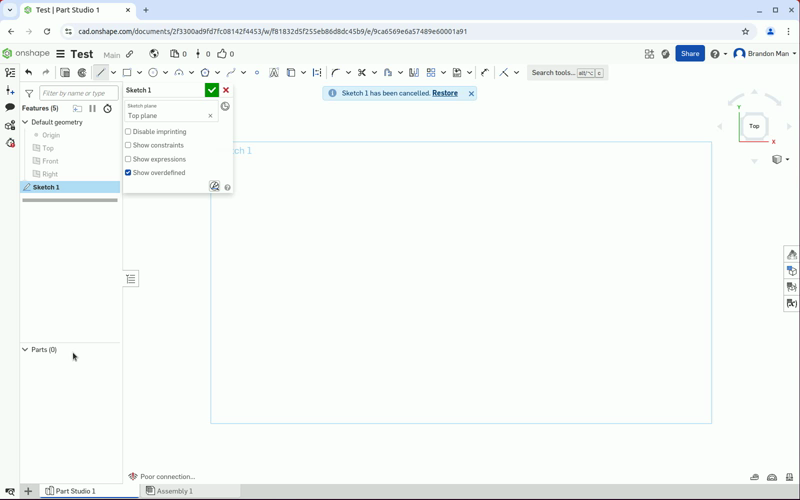
key_down(shift)
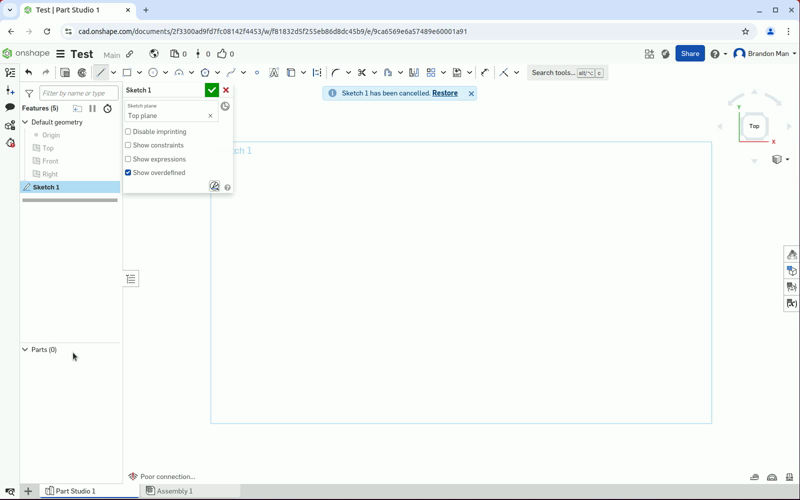
mouse_move(483, 309)
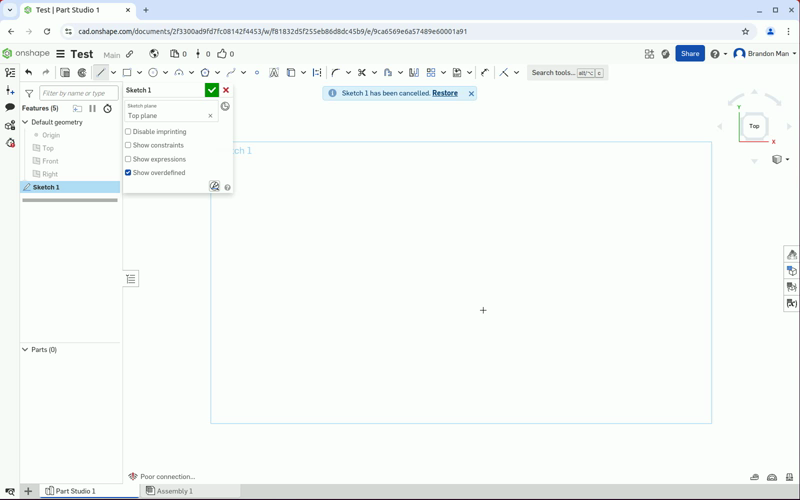
click(483, 309)
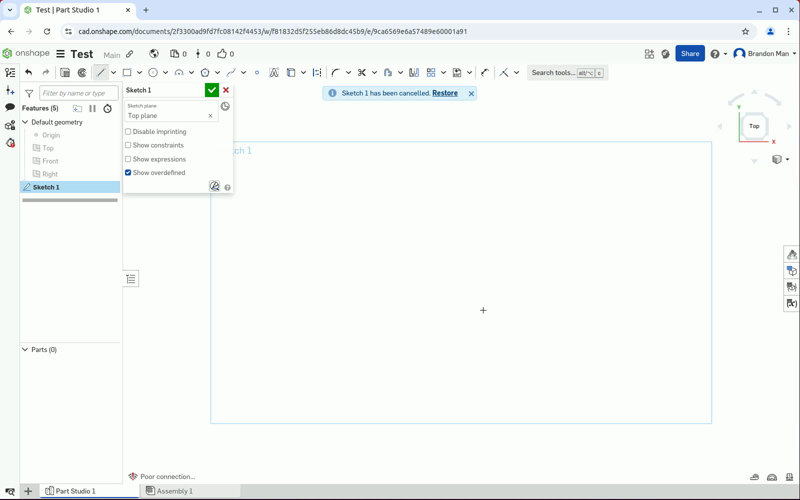
key_up(shift)
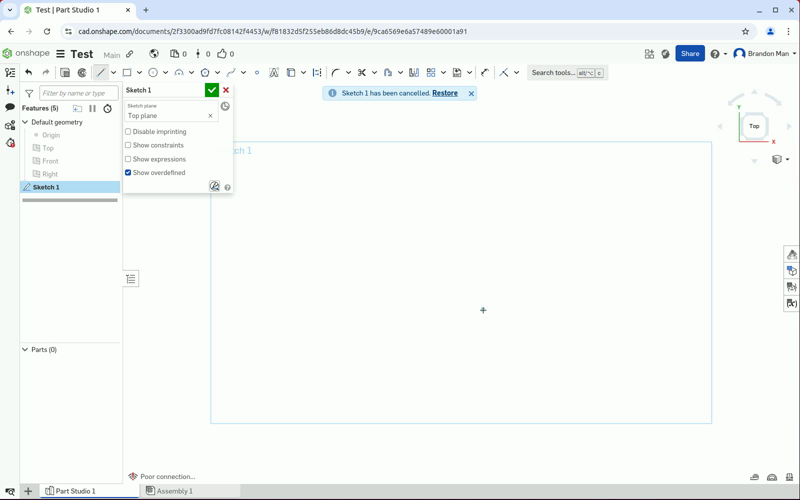
key_down(shift)
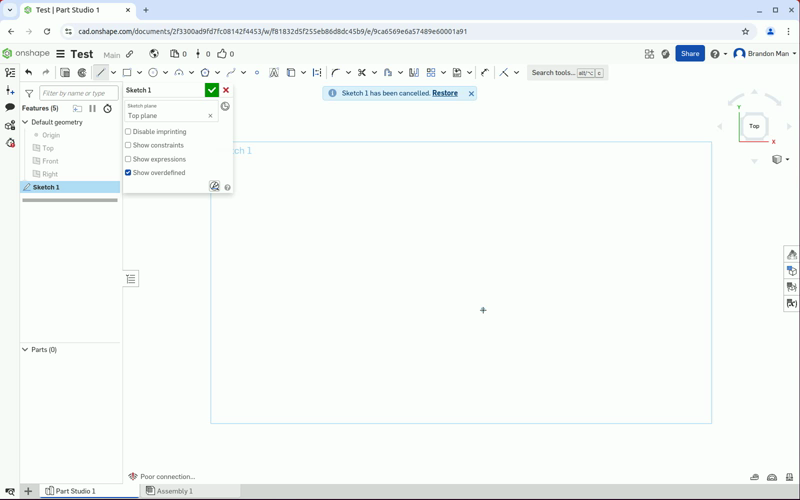
mouse_move(573, 309)
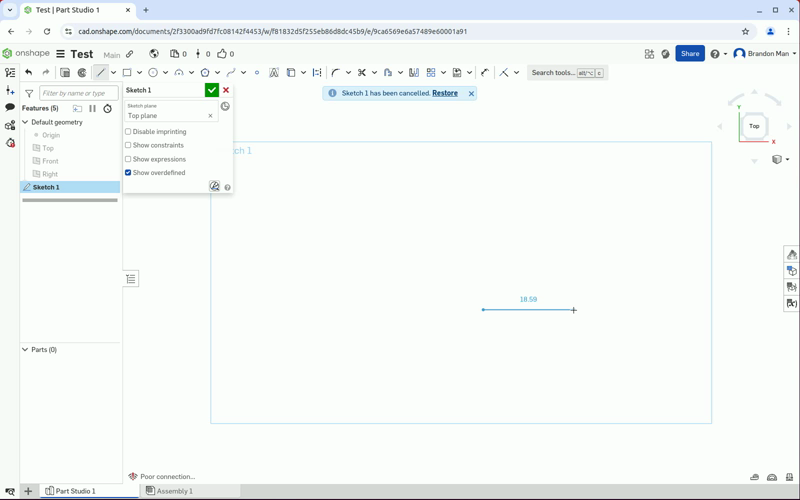
click(573, 309)
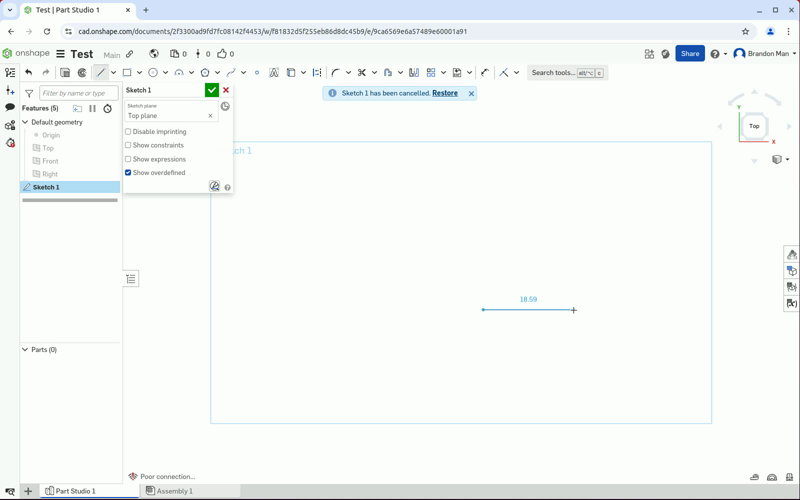
key_up(shift)
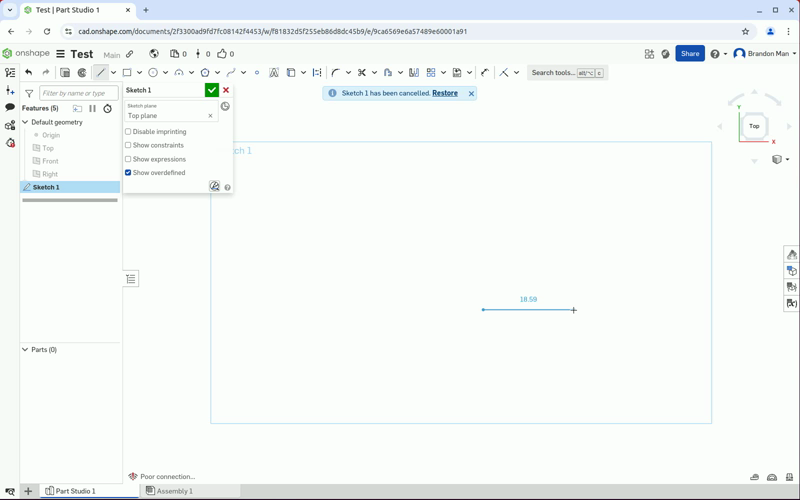
key_down(shift)
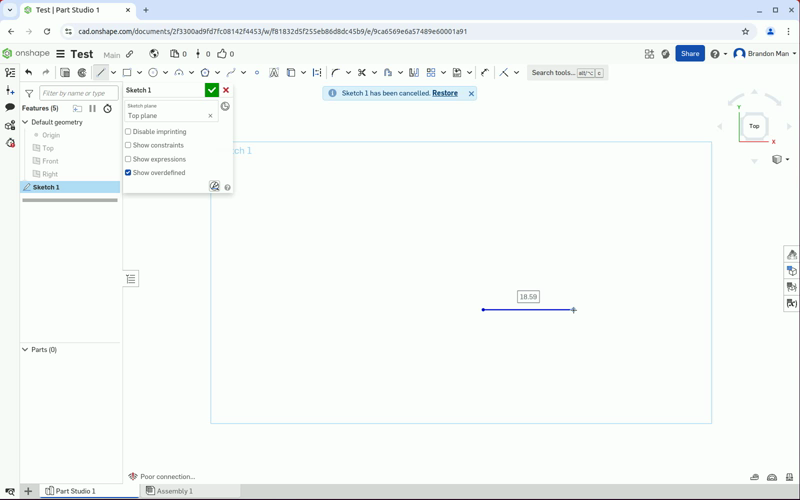
mouse_move(589, 309)
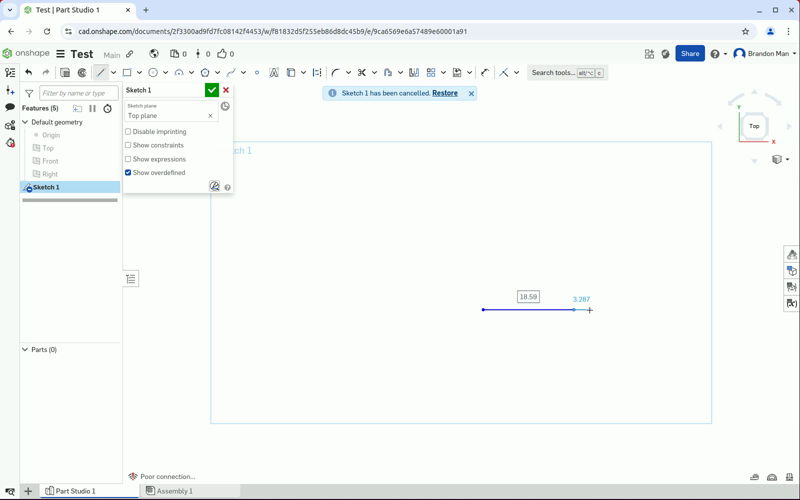
mouse_move(573, 299)
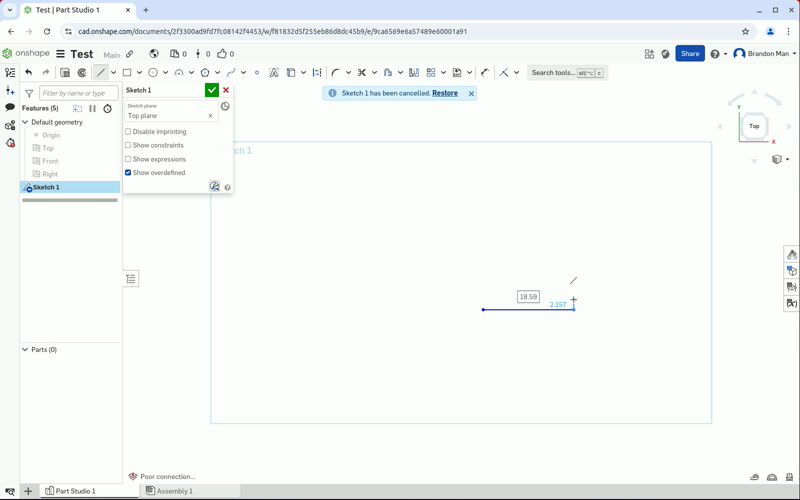
click(573, 299)
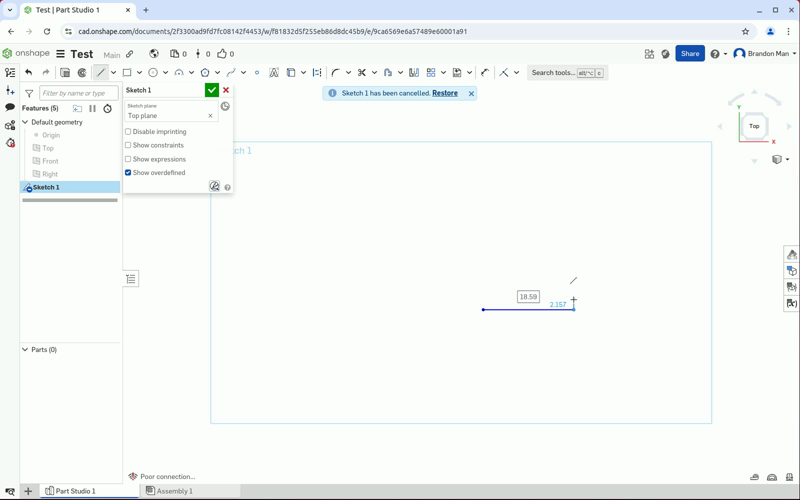
key_up(shift)
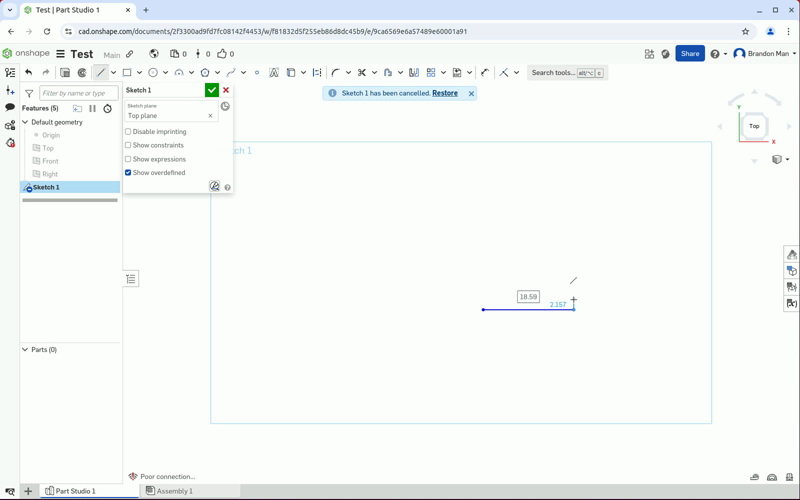
key_down(shift)
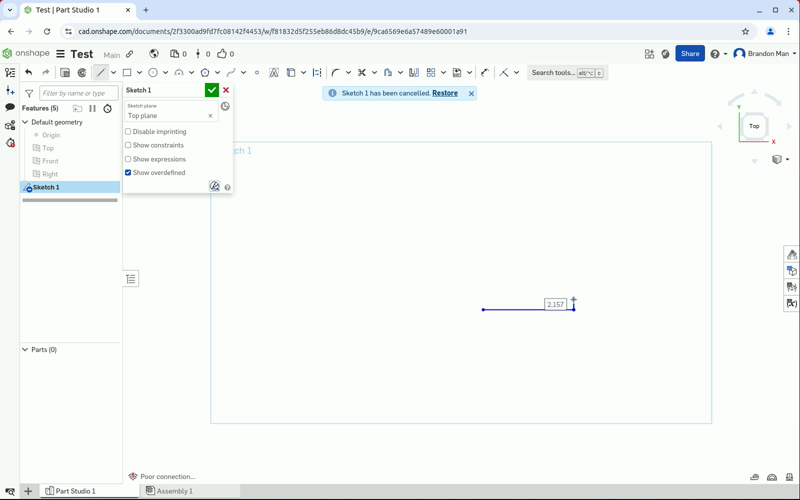
mouse_move(499, 299)
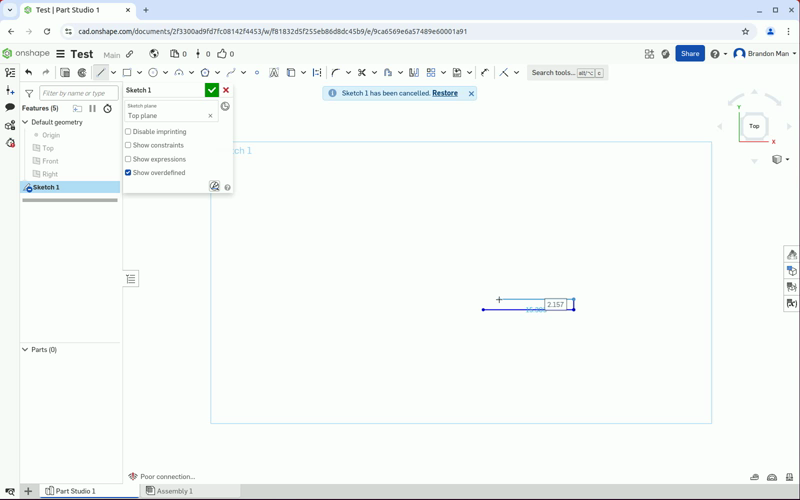
click(499, 299)
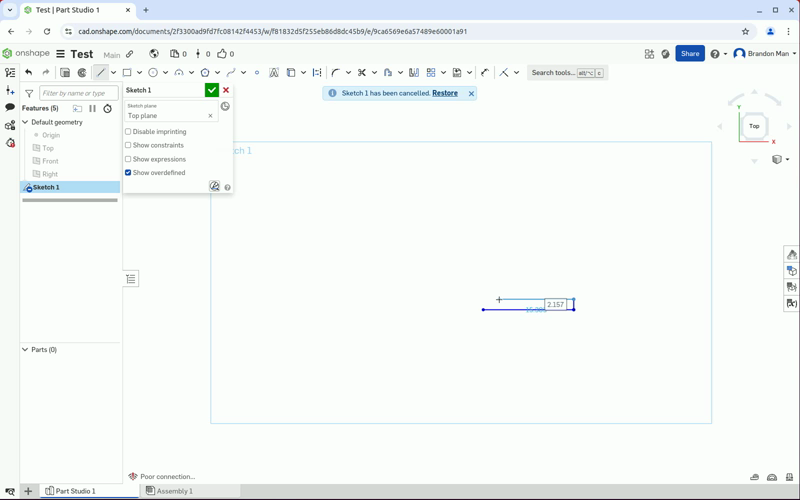
key_up(shift)
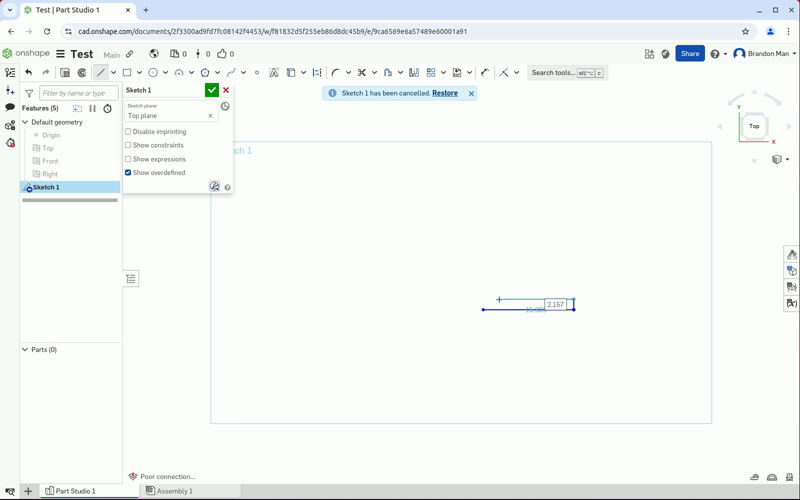
key_down(shift)
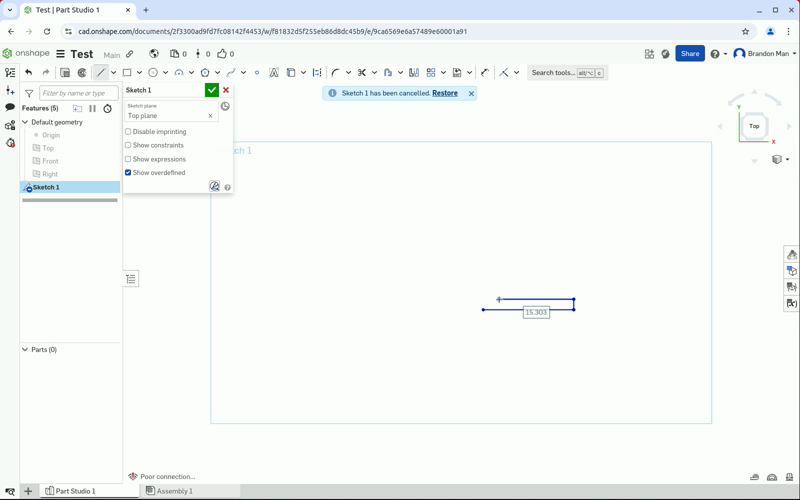
mouse_move(529, 299)
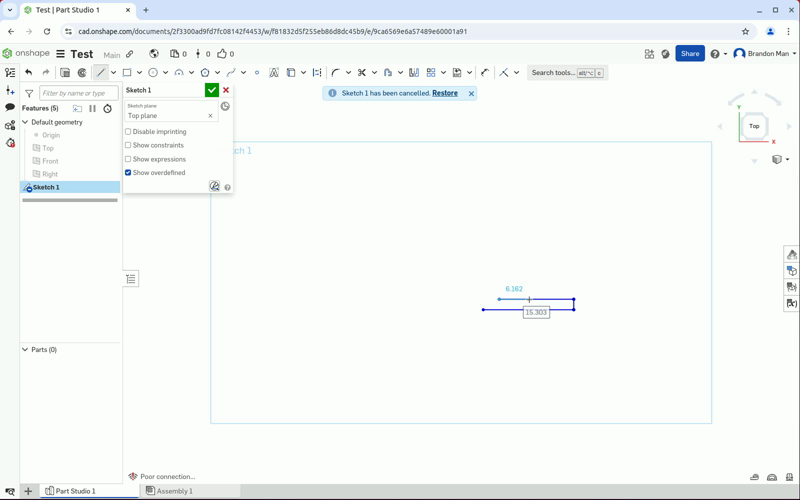
mouse_move(499, 267)
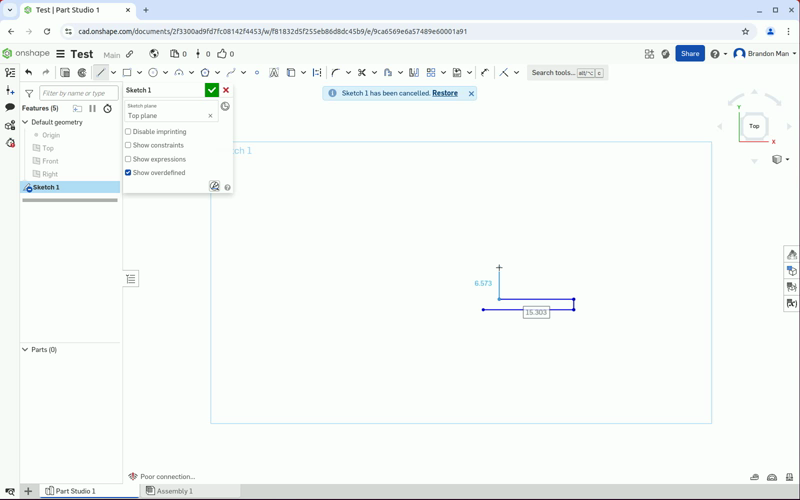
click(499, 267)
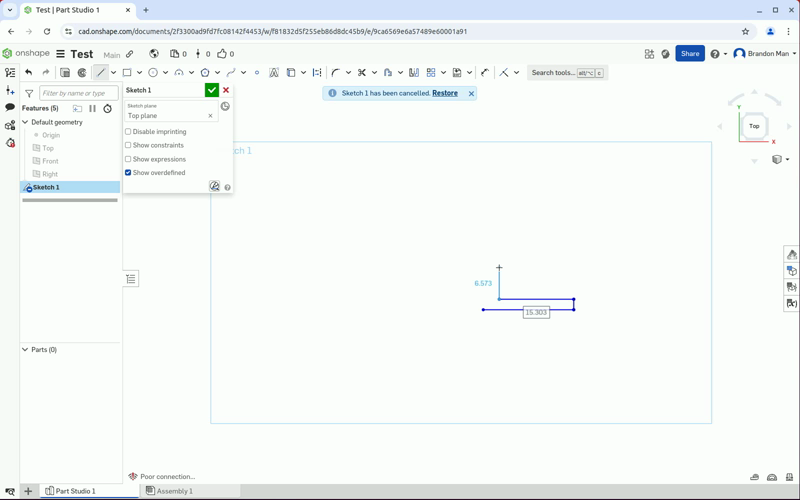
key_up(shift)
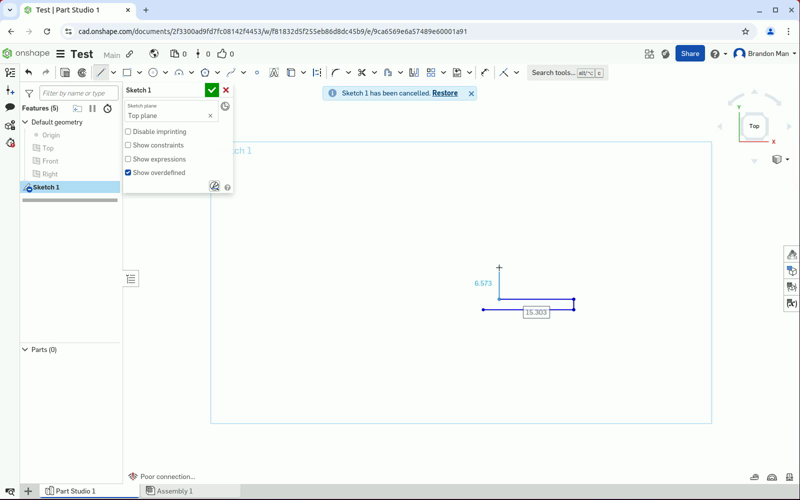
key_down(shift)
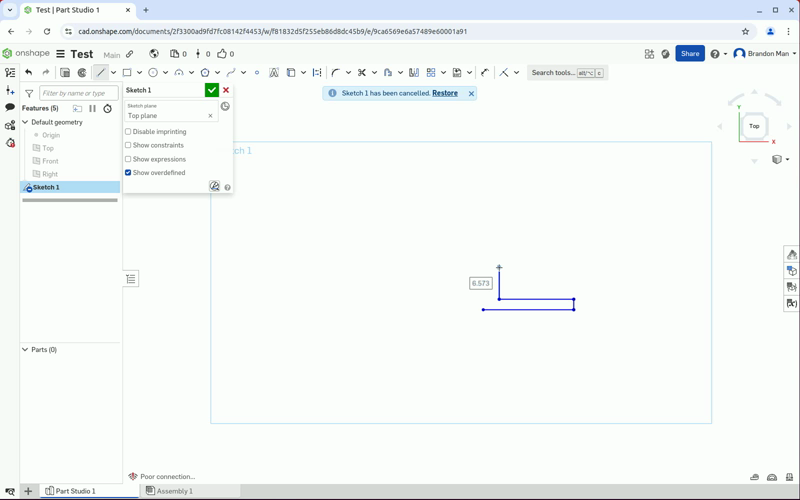
mouse_move(573, 267)
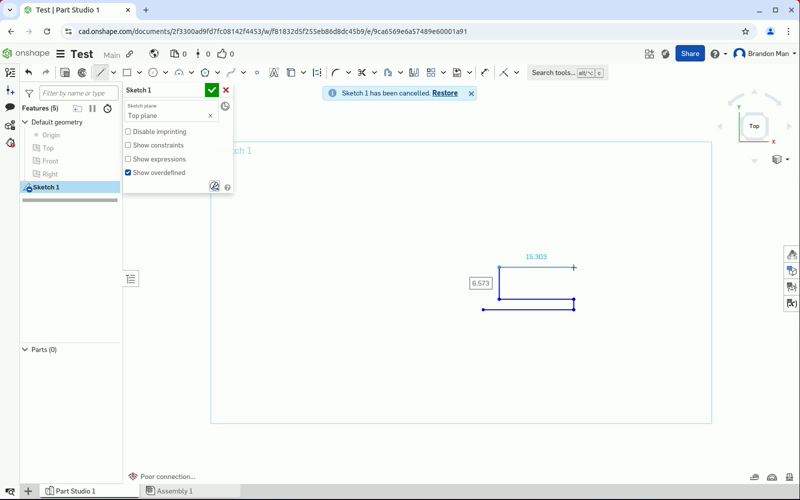
click(573, 267)
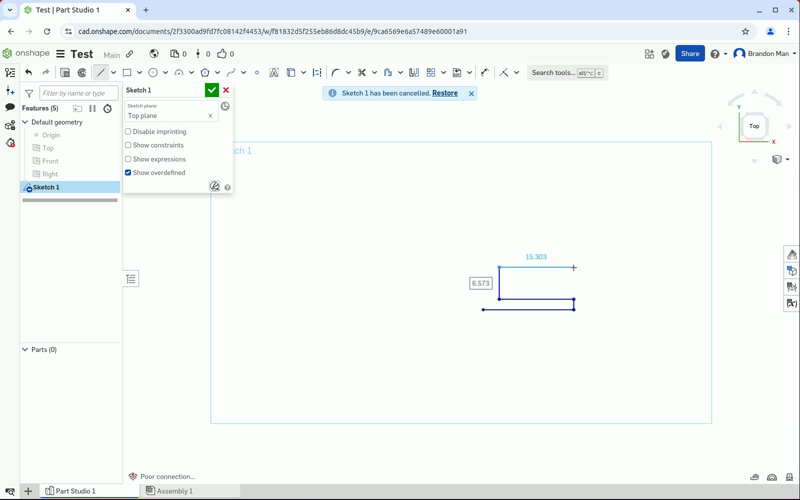
key_up(shift)
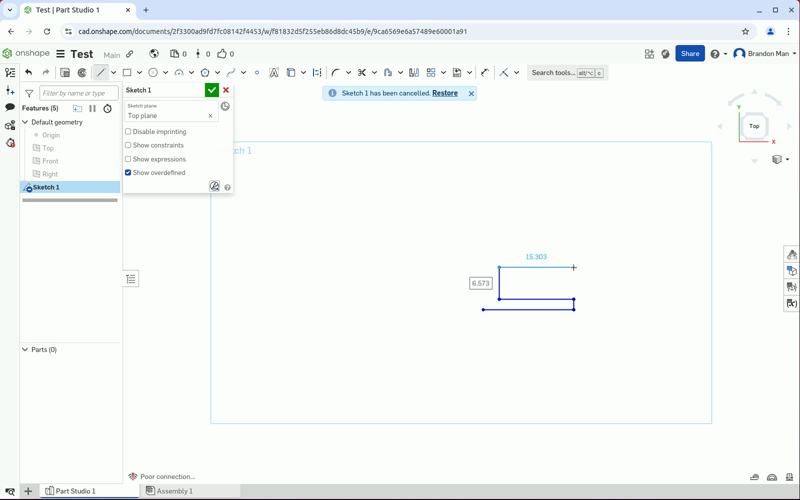
key_down(shift)
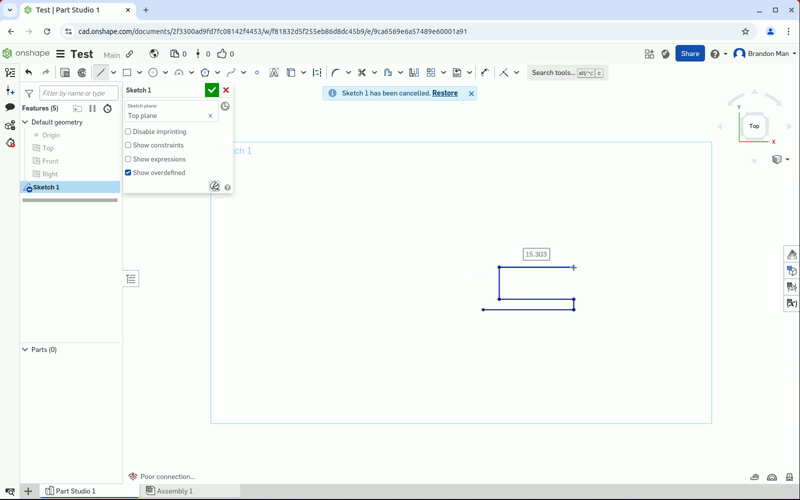
mouse_move(589, 267)
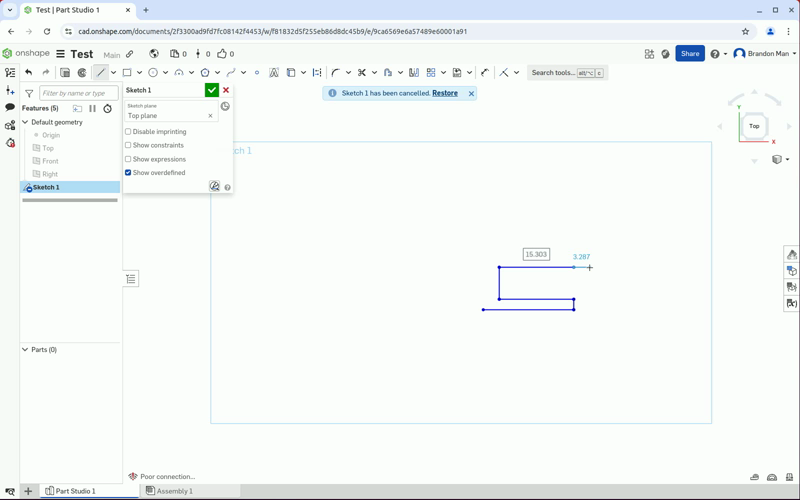
mouse_move(573, 256)
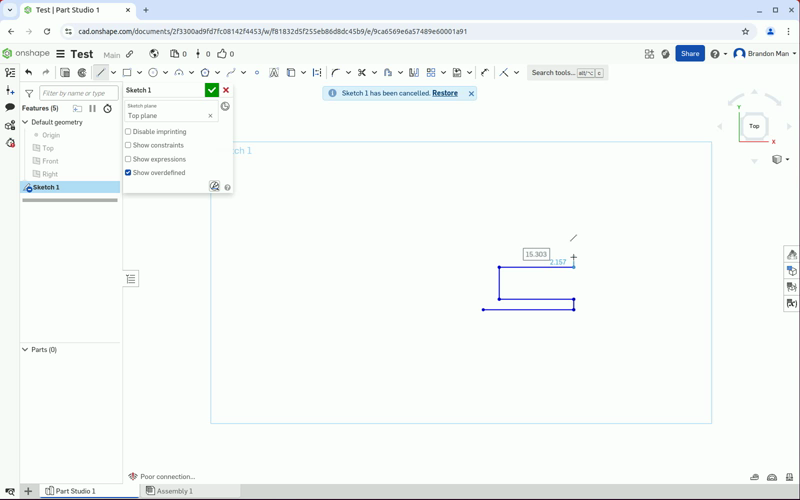
click(573, 256)
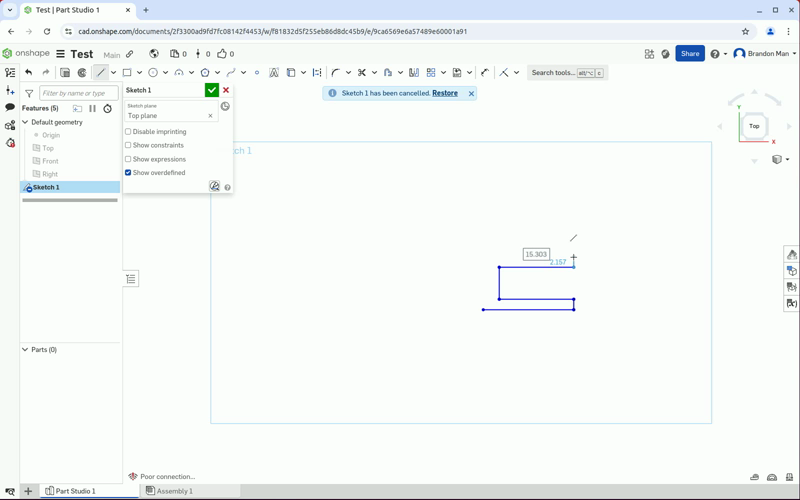
key_up(shift)
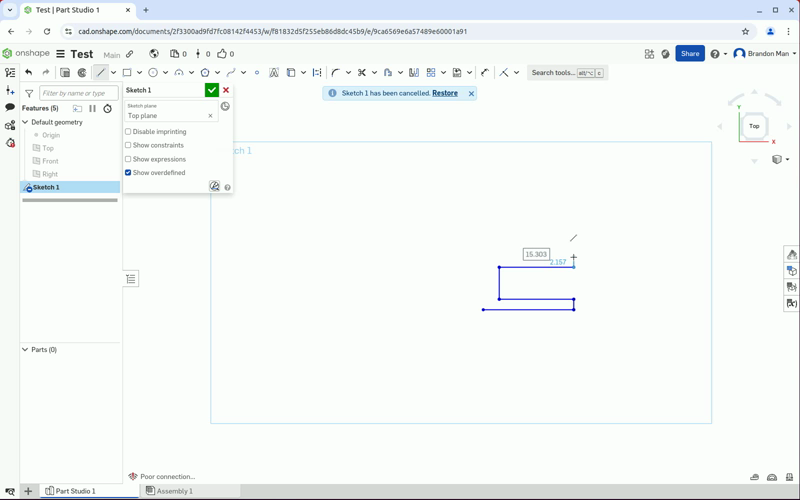
key_down(shift)
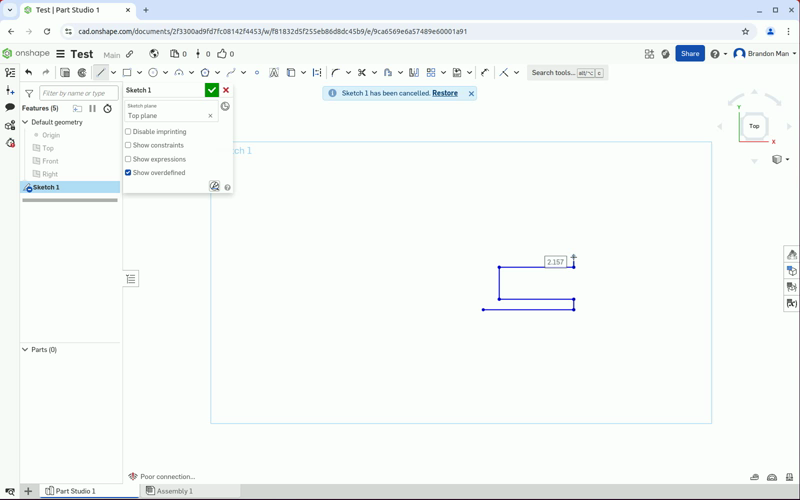
mouse_move(483, 256)
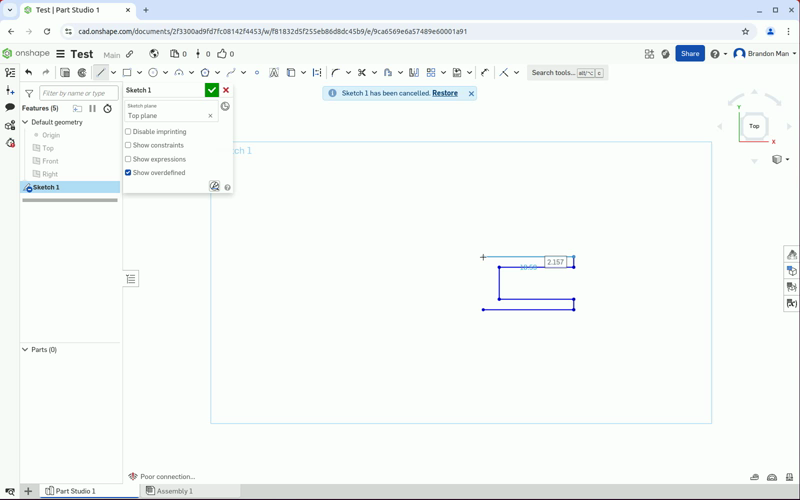
click(483, 256)
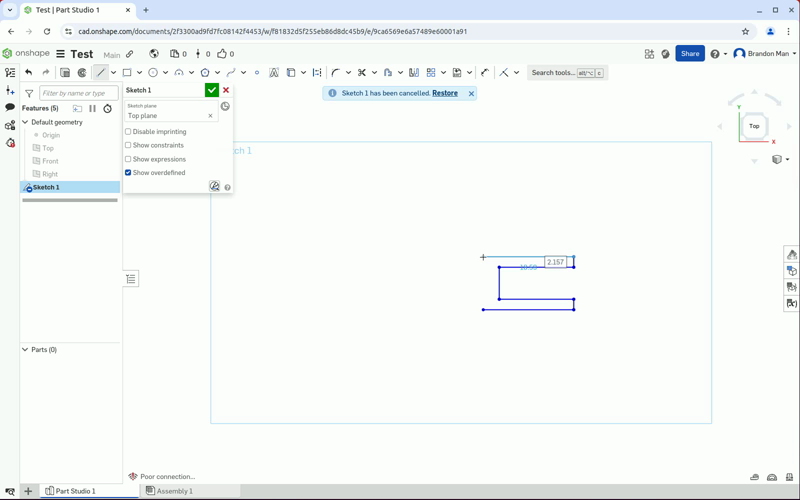
key_up(shift)
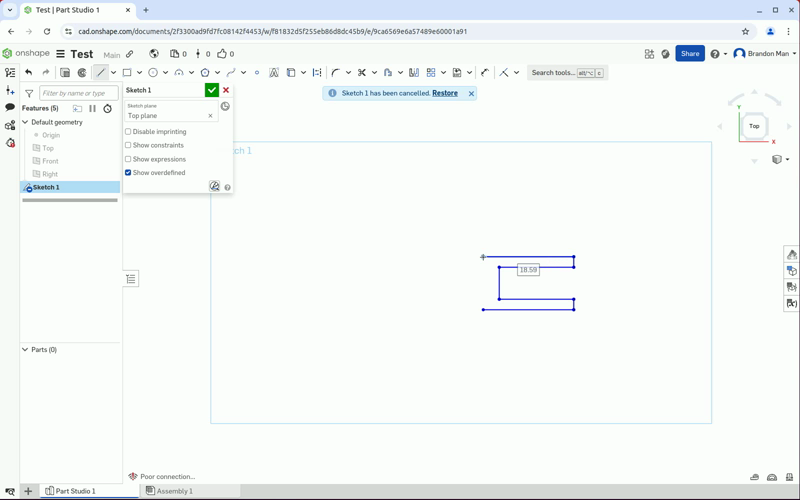
key(esc)
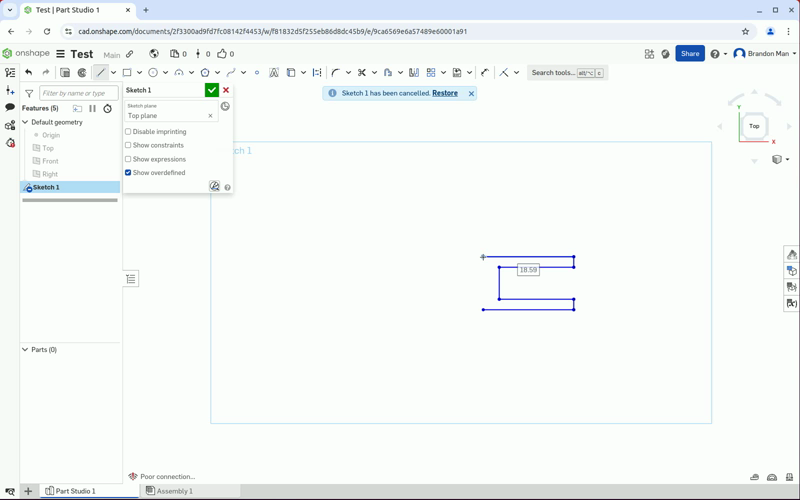
key(a)
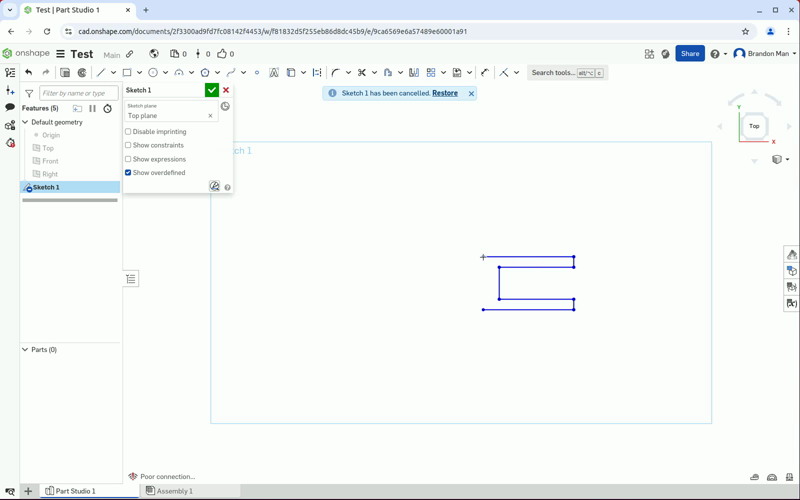
mouse_move(483, 256)
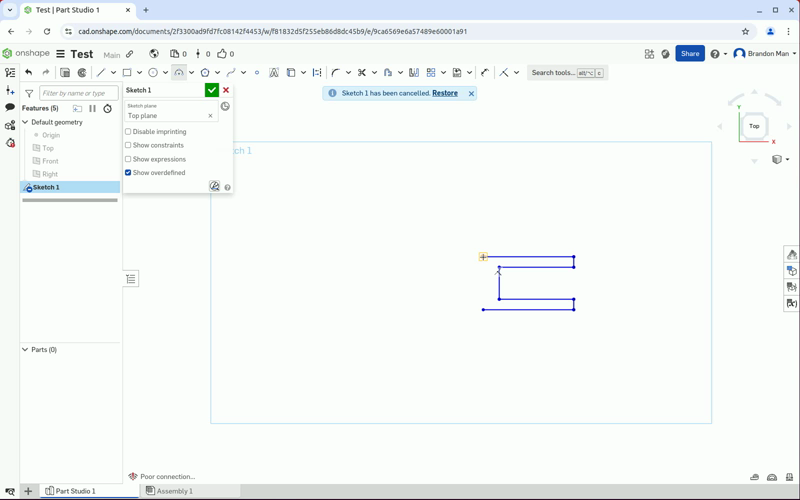
click(483, 256)
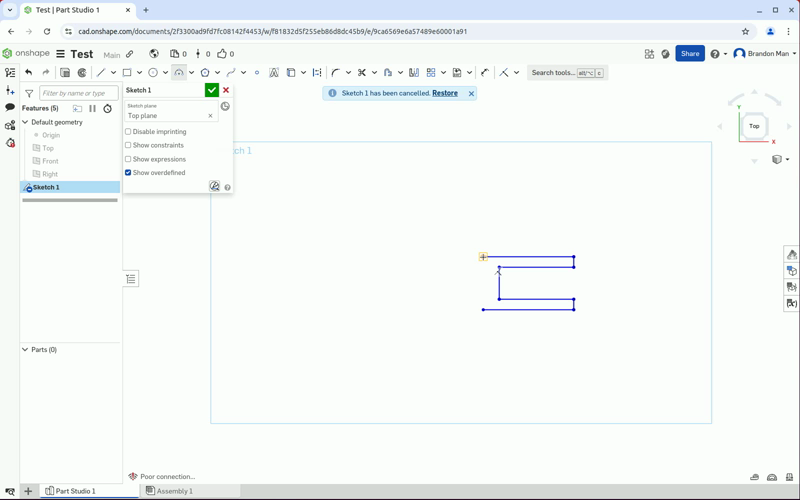
mouse_move(483, 309)
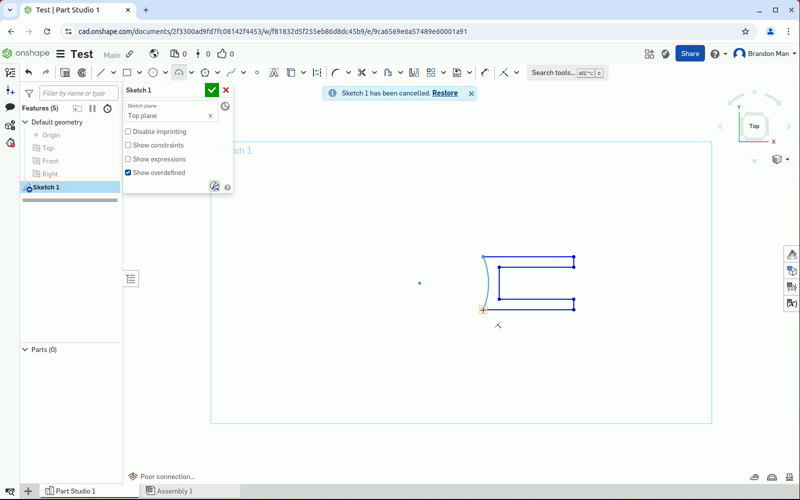
click(483, 309)
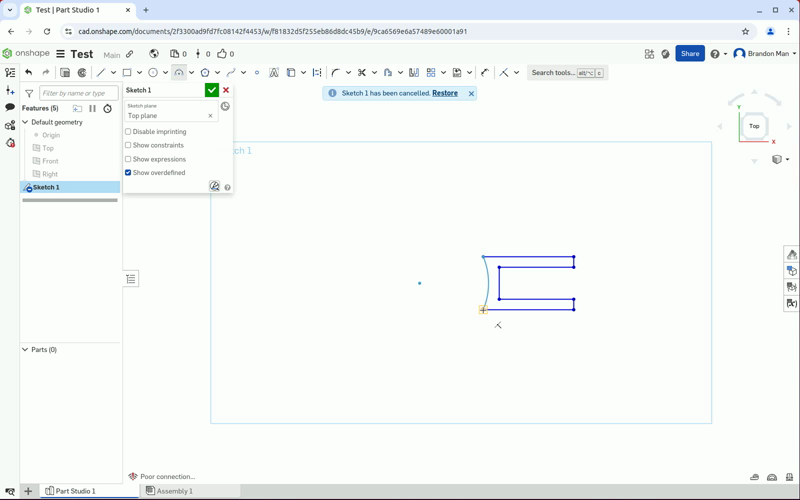
key_down(shift)
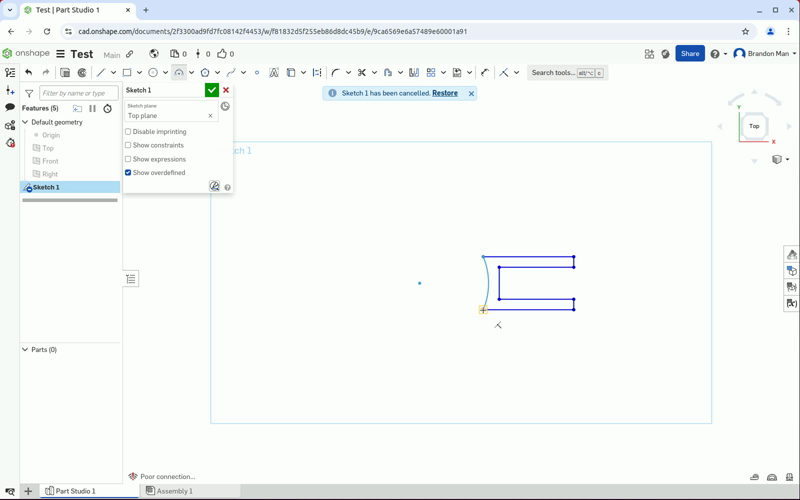
mouse_move(495, 283)
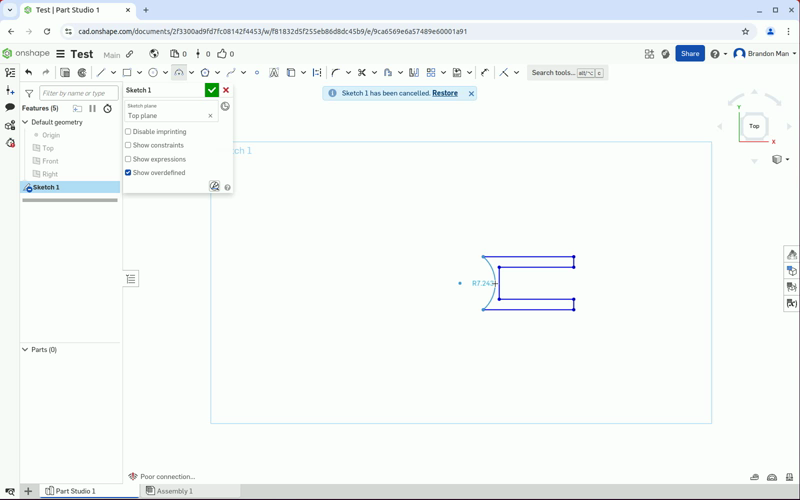
click(495, 283)
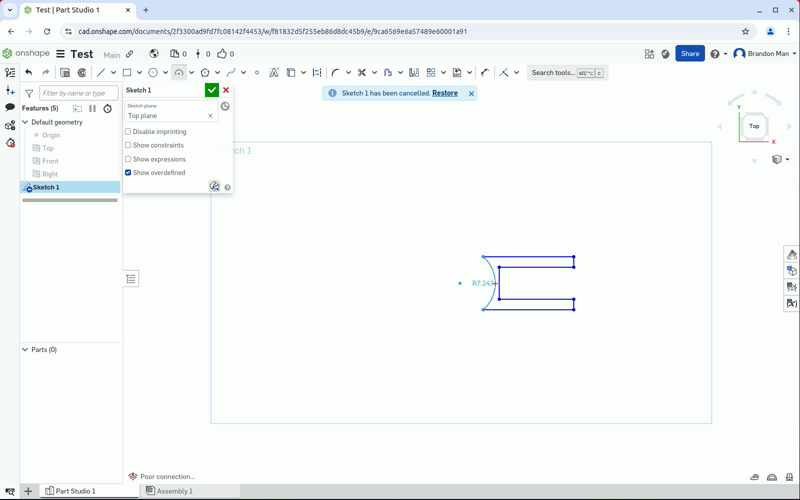
key_up(shift)
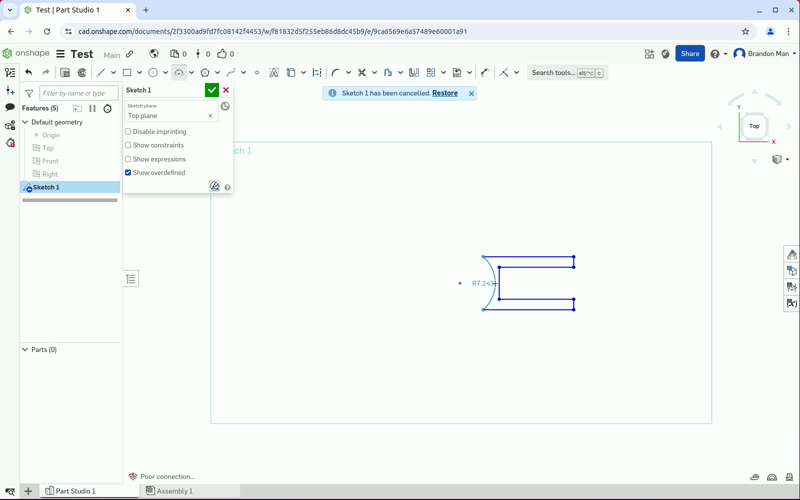
key(esc)
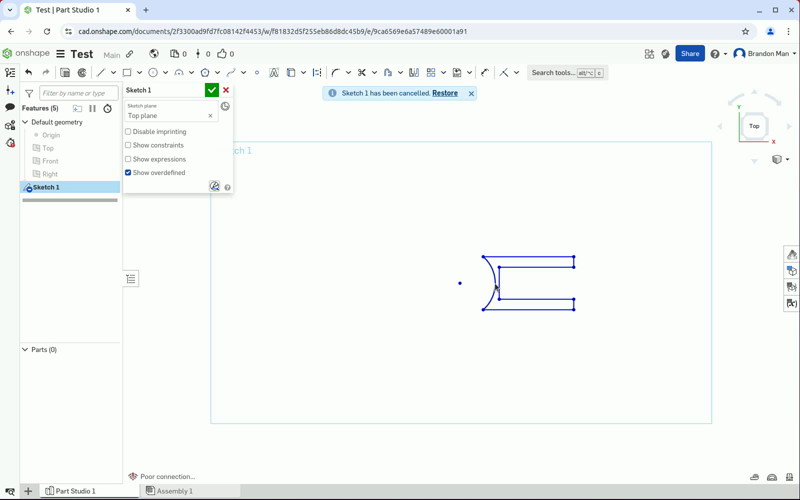
mouse_move(512, 265)
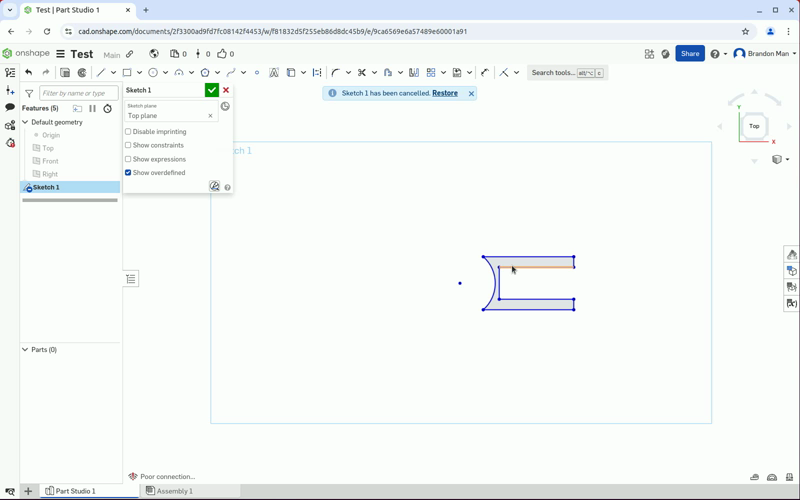
click(512, 265)
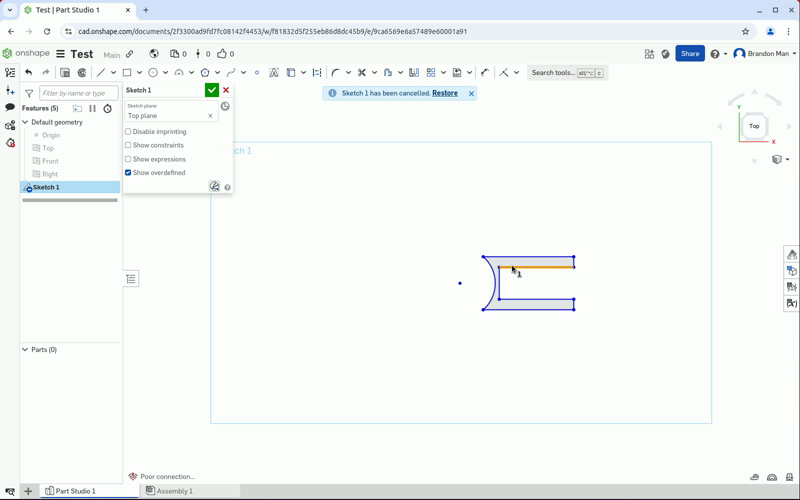
mouse_move(73, 352)
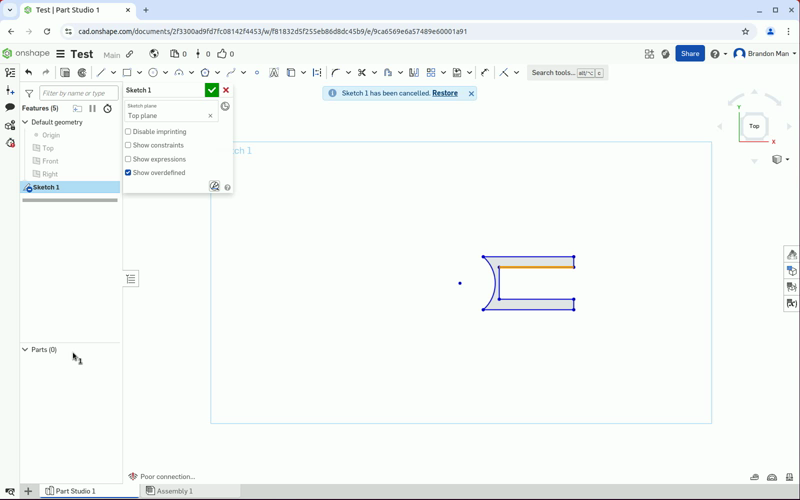
key(shift+y)
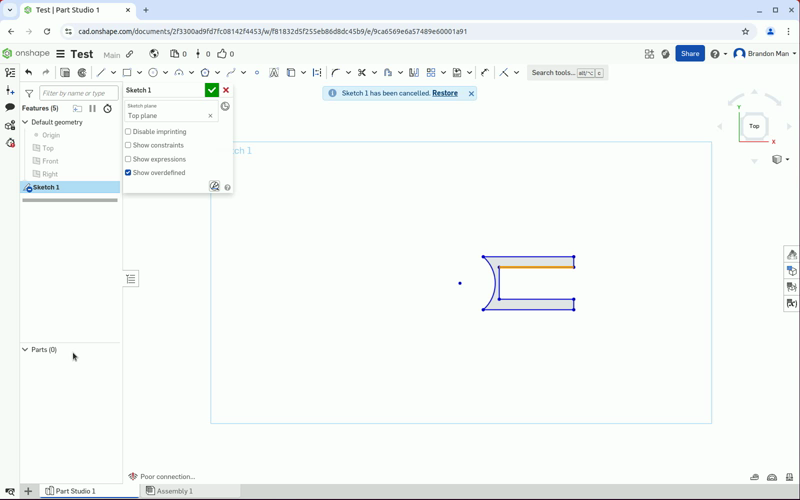
key(shift+e)
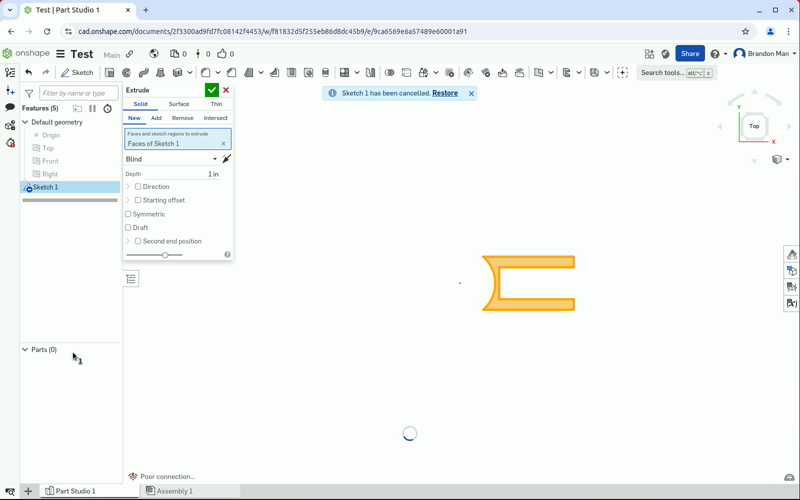
mouse_move(143, 106)
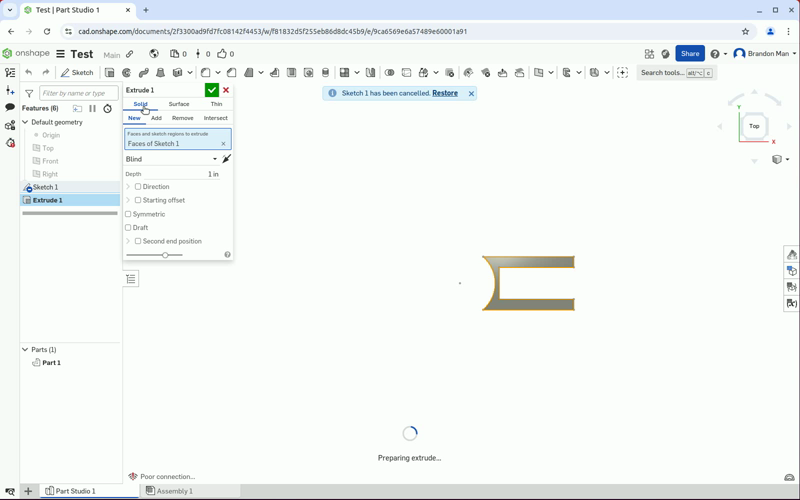
click(143, 106)
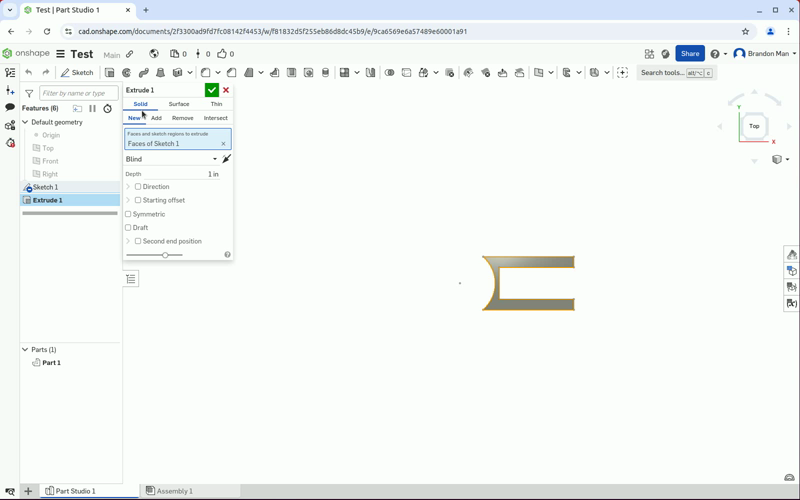
mouse_move(137, 120)
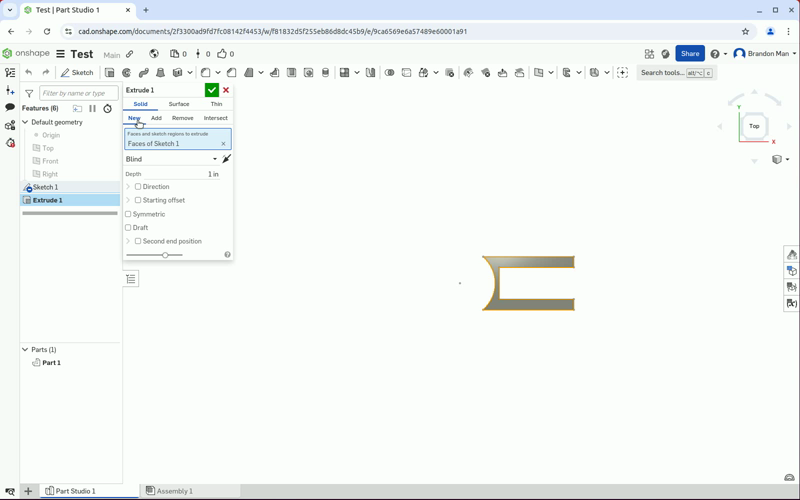
click(137, 120)
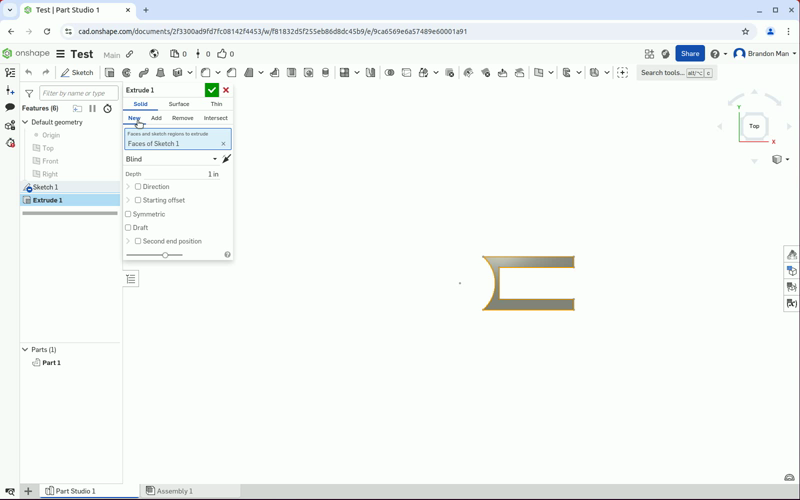
key(tab, 4)
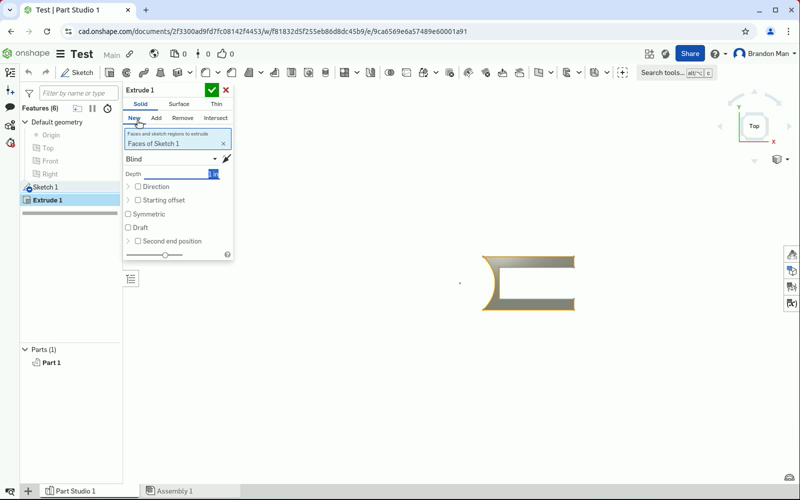
text(5.777)
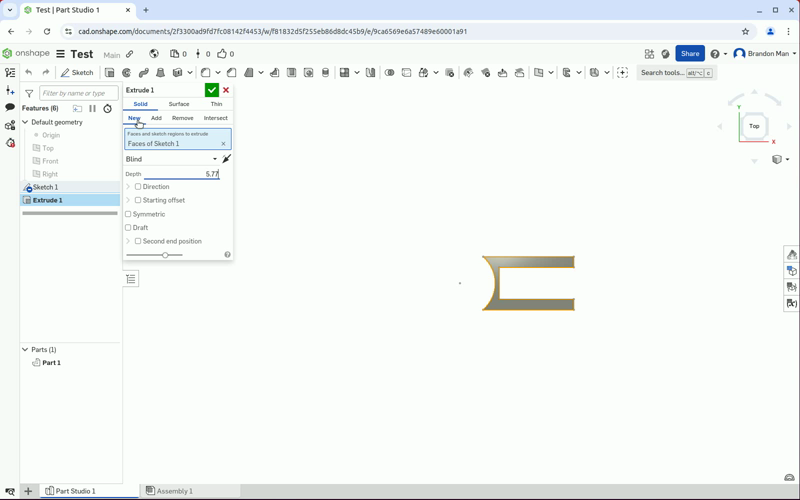
key(enter)
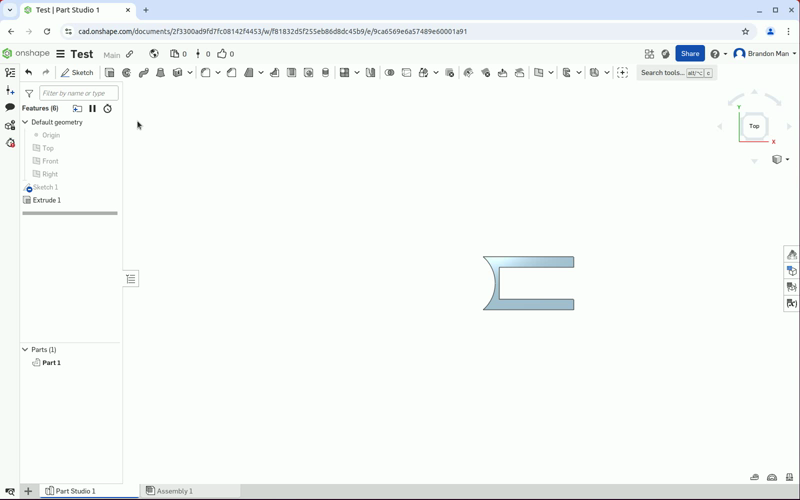
key(shift+h)
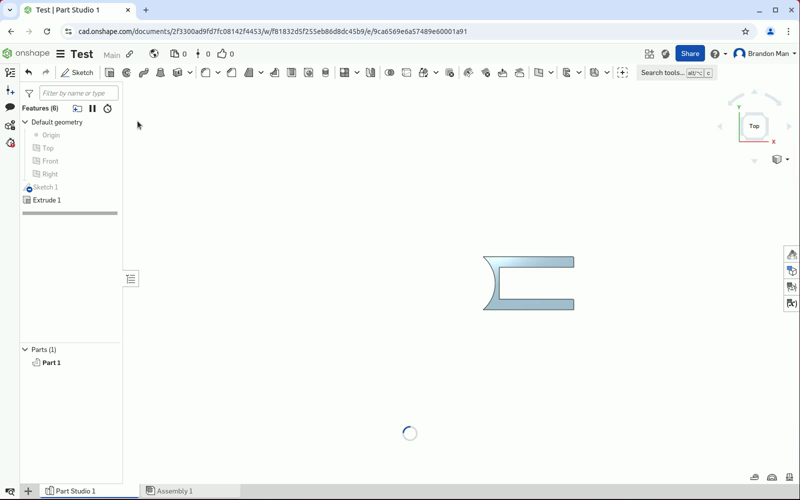
key(shift+h)
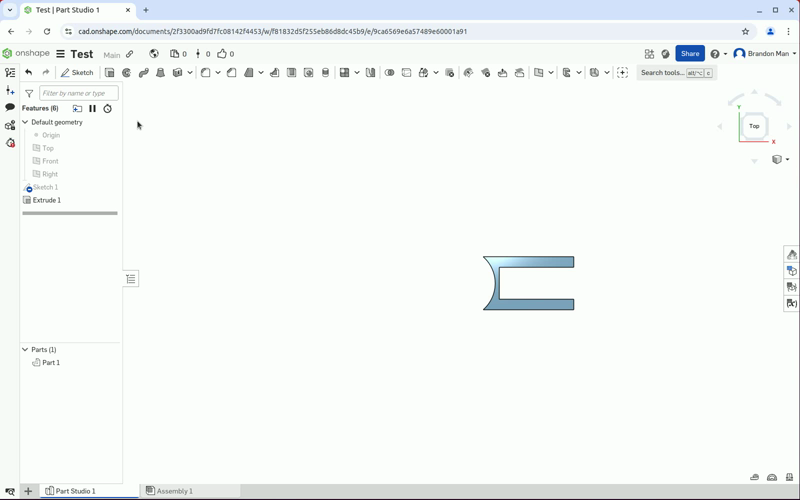
mouse_move(73, 189)
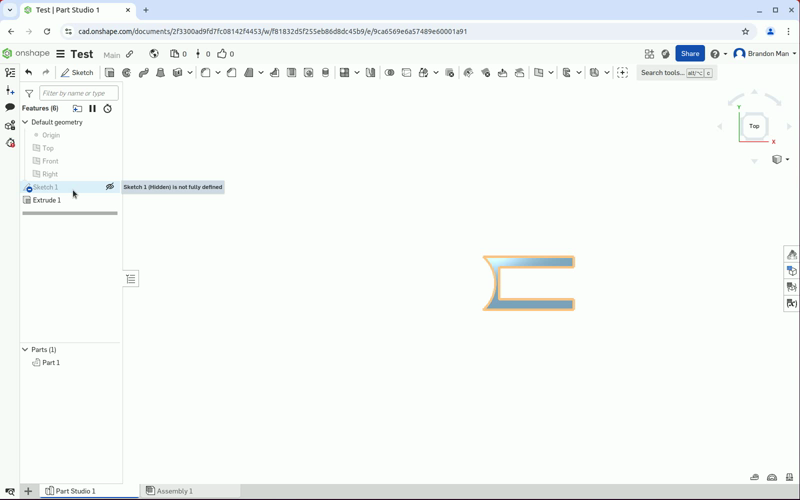
click(73, 189)
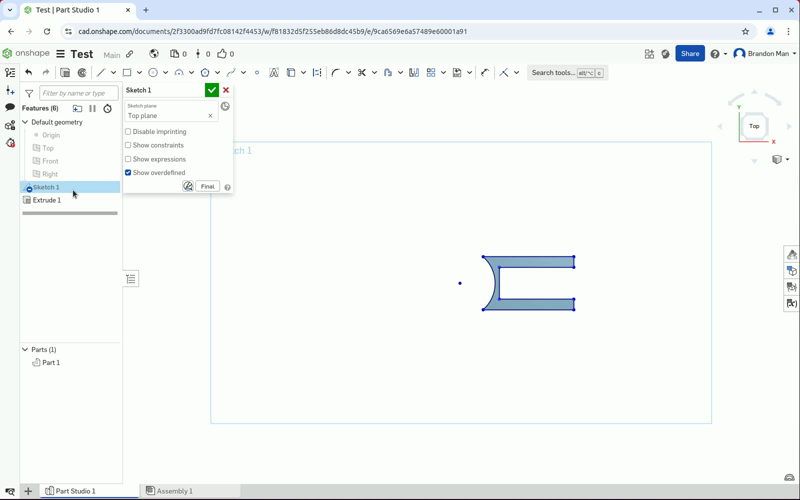
mouse_move(229, 92)
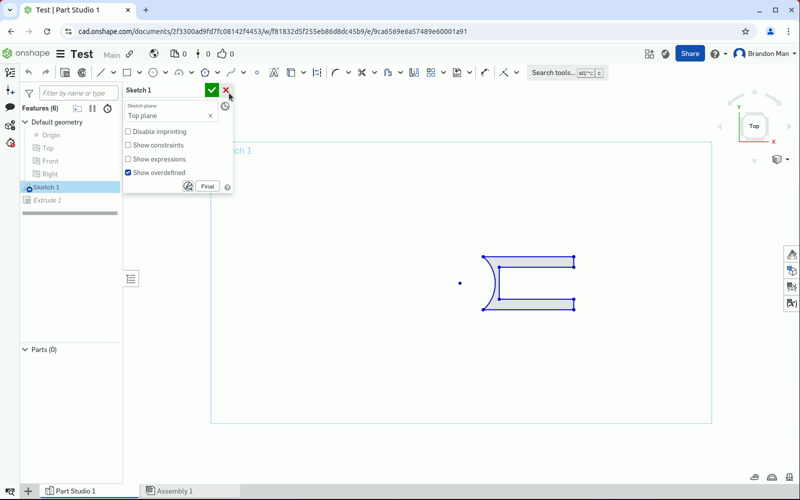
click(229, 92)
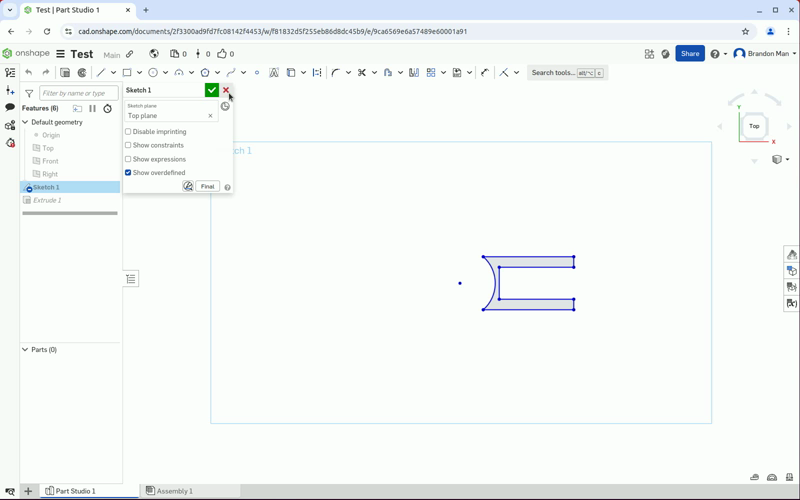
key(shift+s)
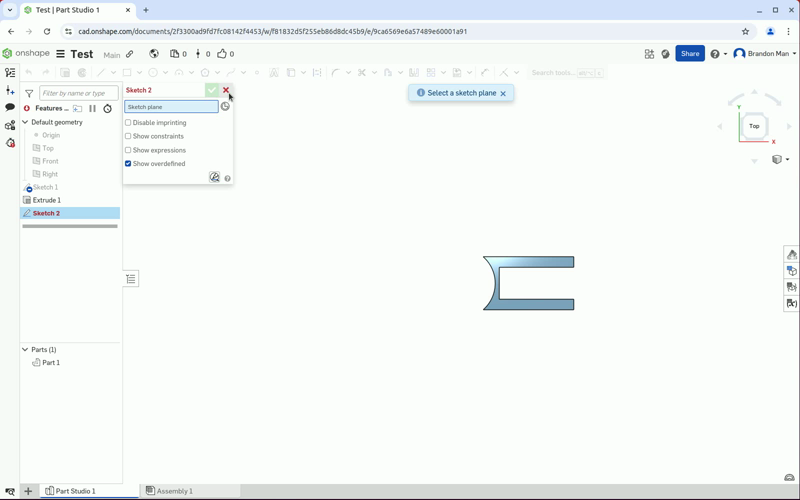
mouse_move(73, 150)
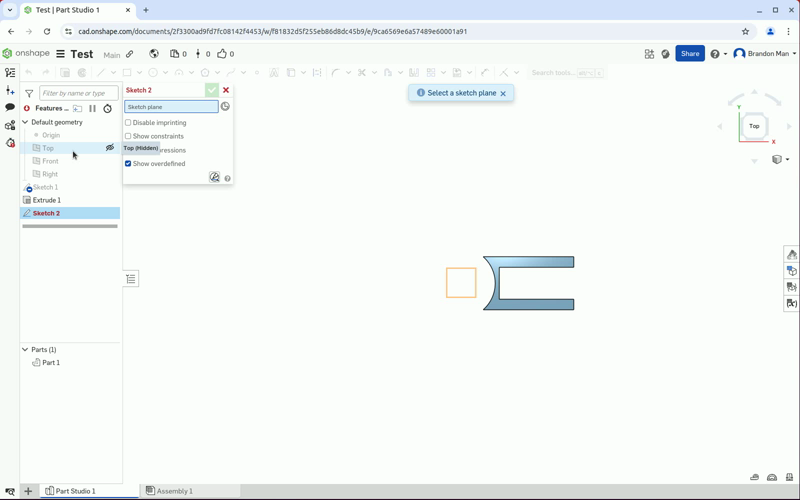
click(73, 150)
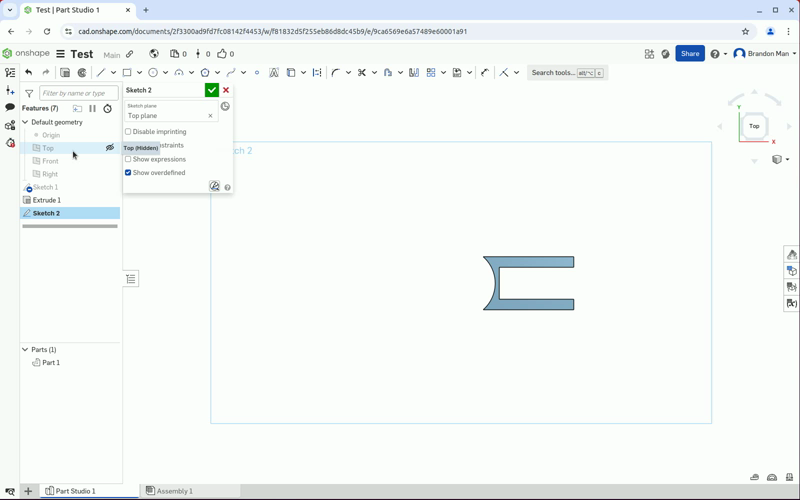
mouse_move(73, 352)
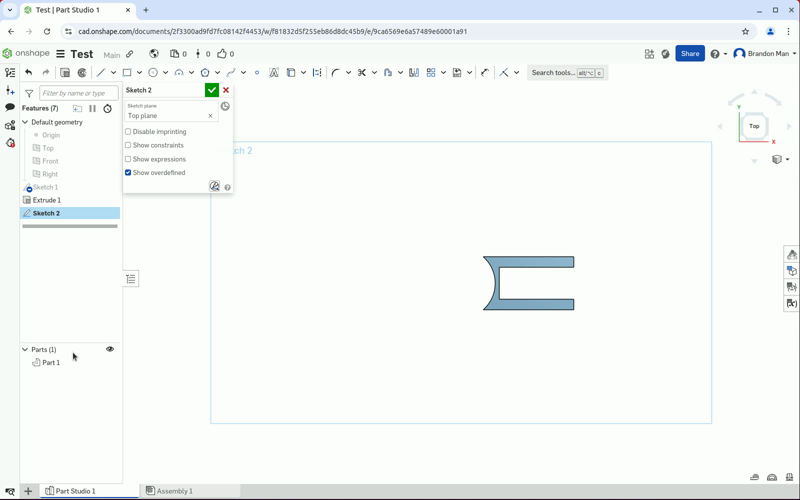
key(y)
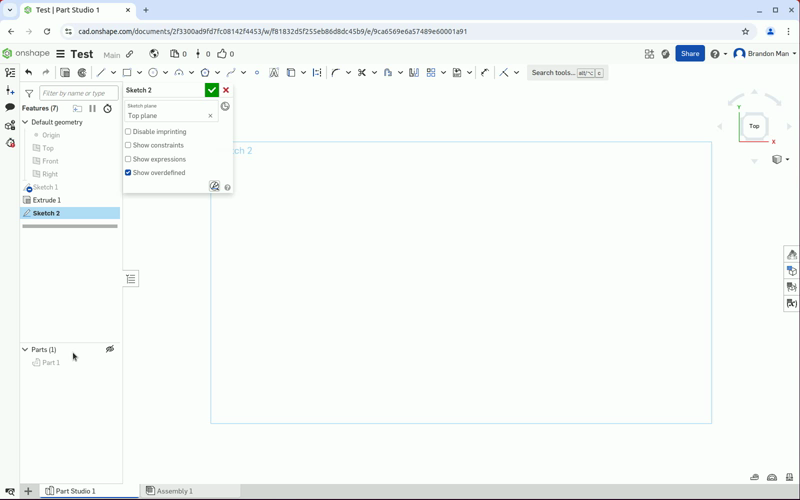
key(l)
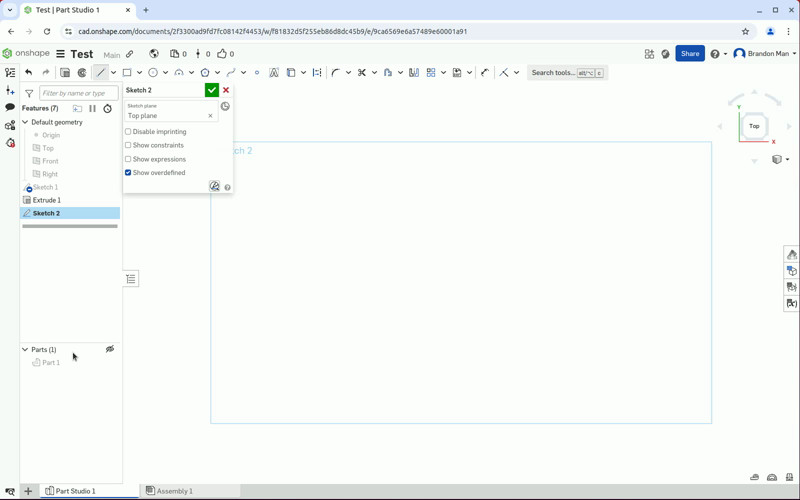
key_down(shift)
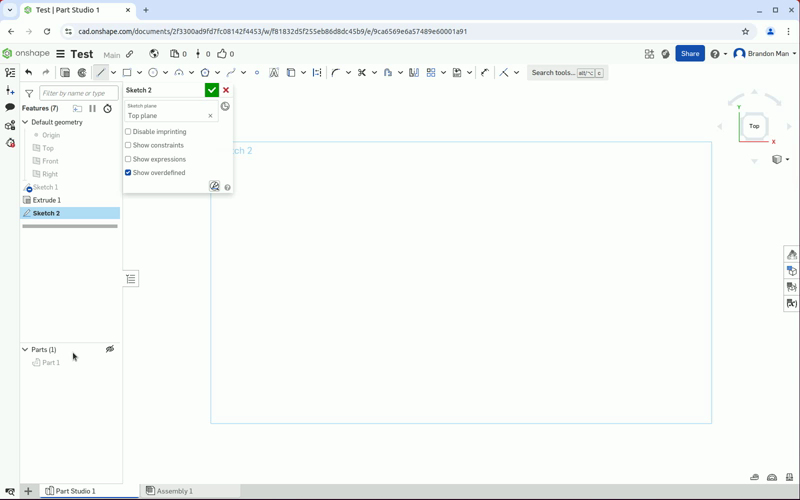
mouse_move(499, 299)
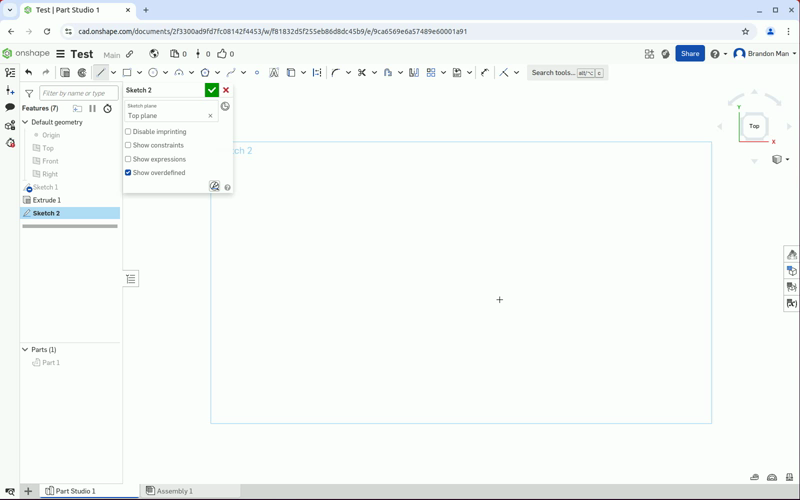
click(499, 299)
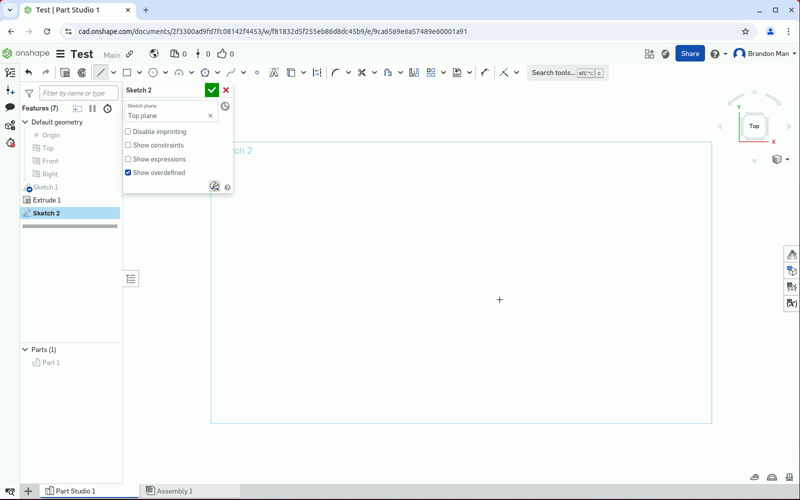
key_up(shift)
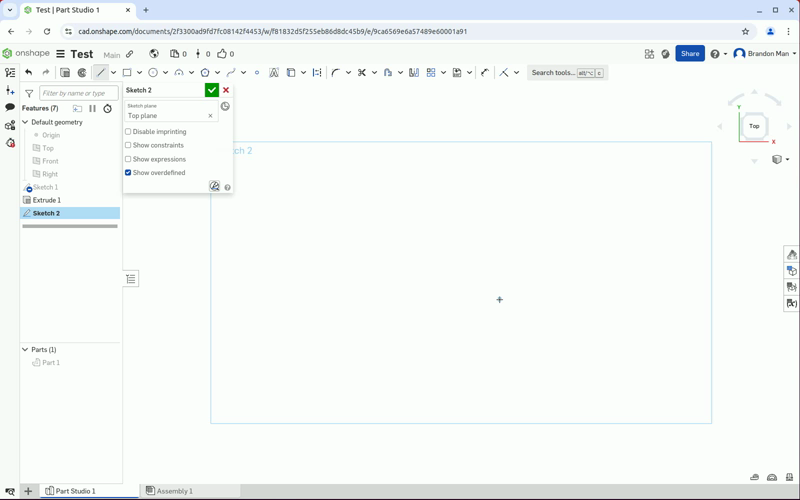
key_down(shift)
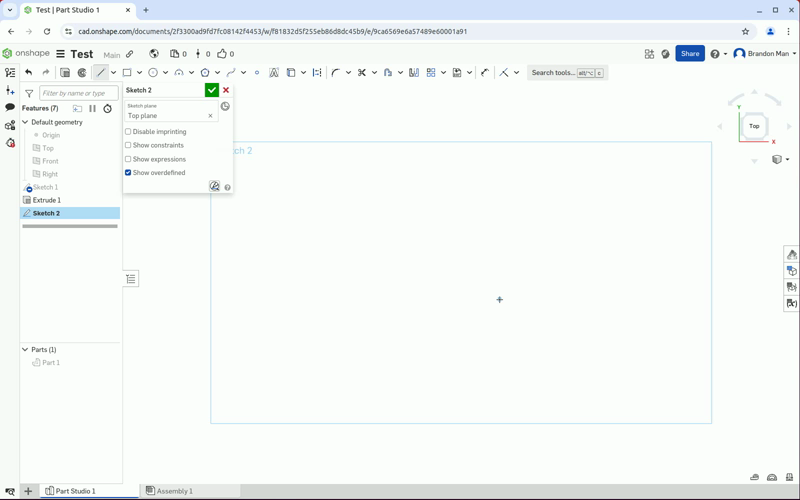
mouse_move(573, 299)
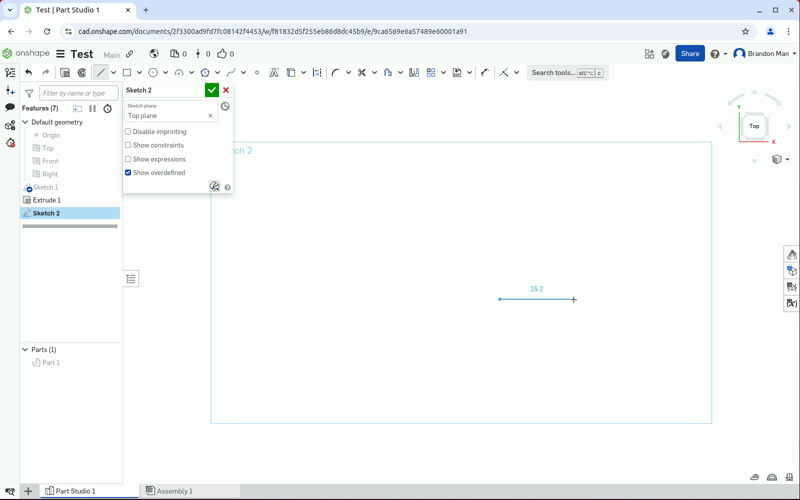
click(573, 299)
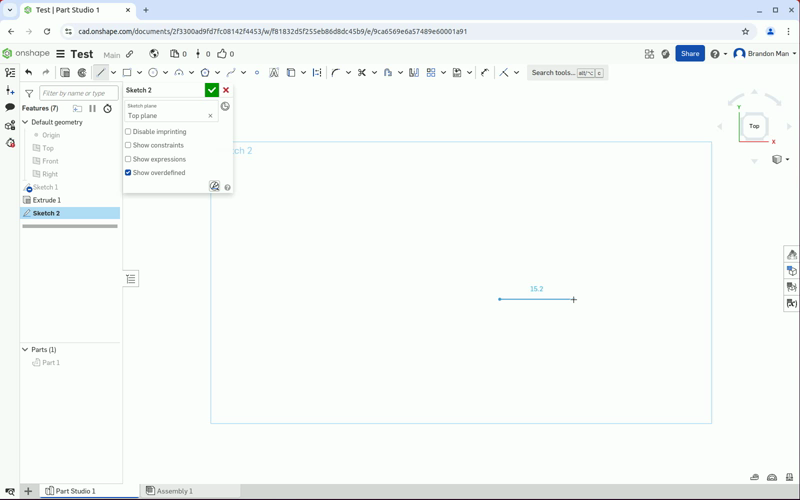
key_up(shift)
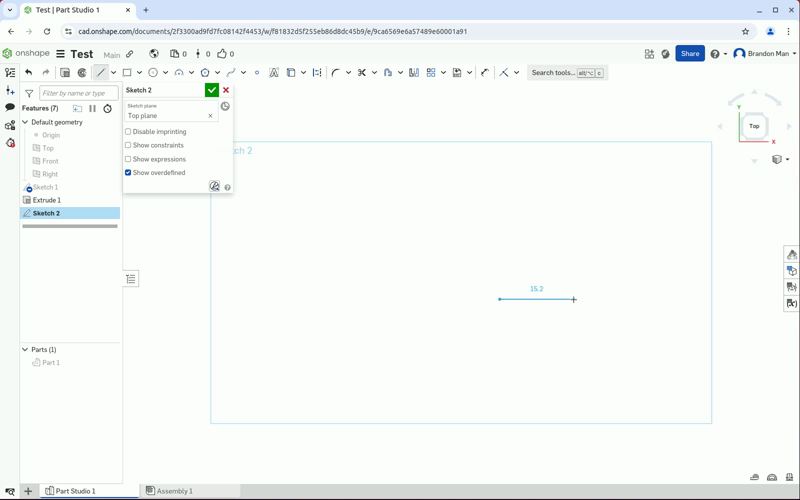
key_down(shift)
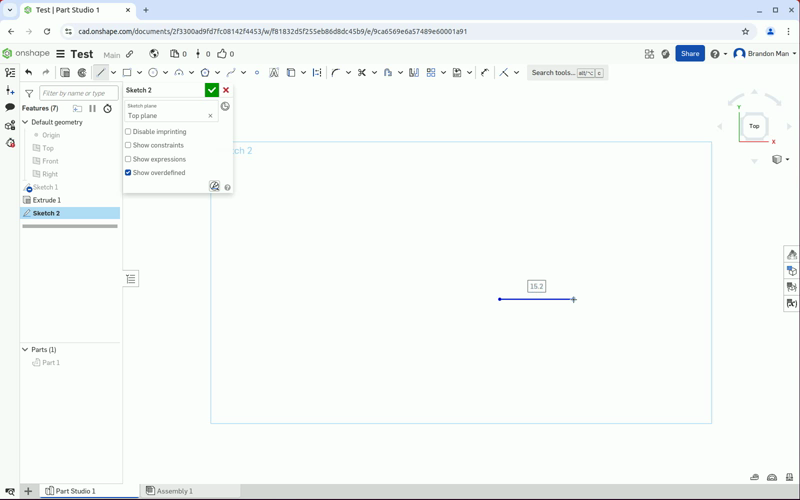
mouse_move(589, 299)
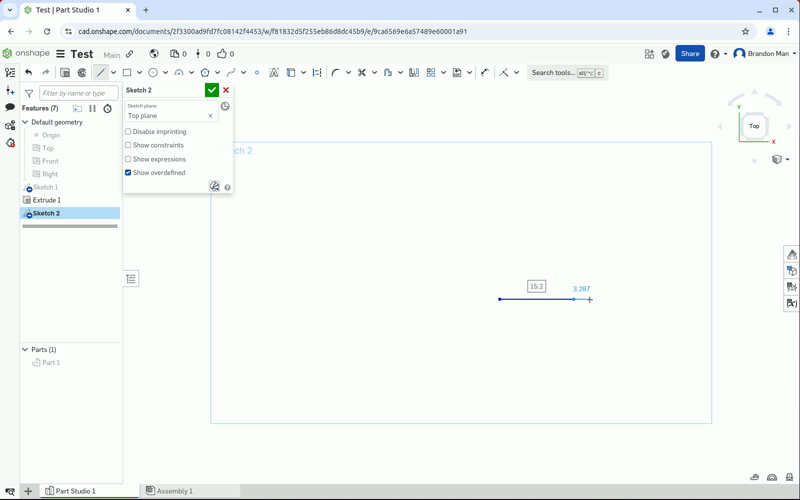
mouse_move(573, 266)
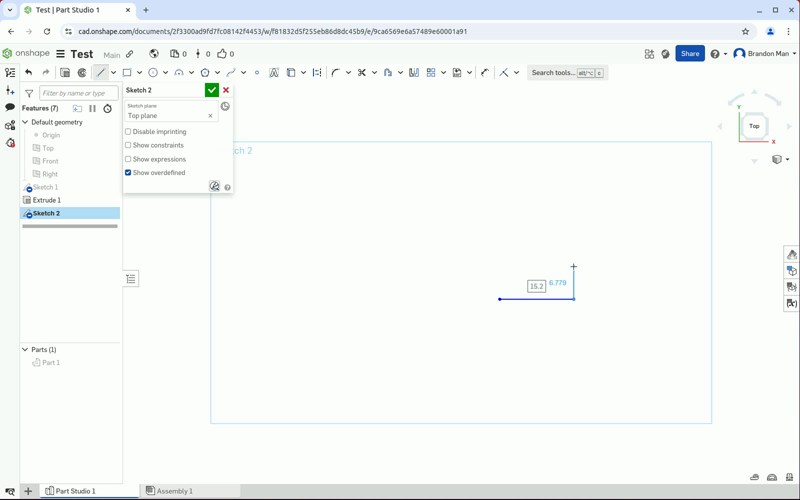
click(573, 266)
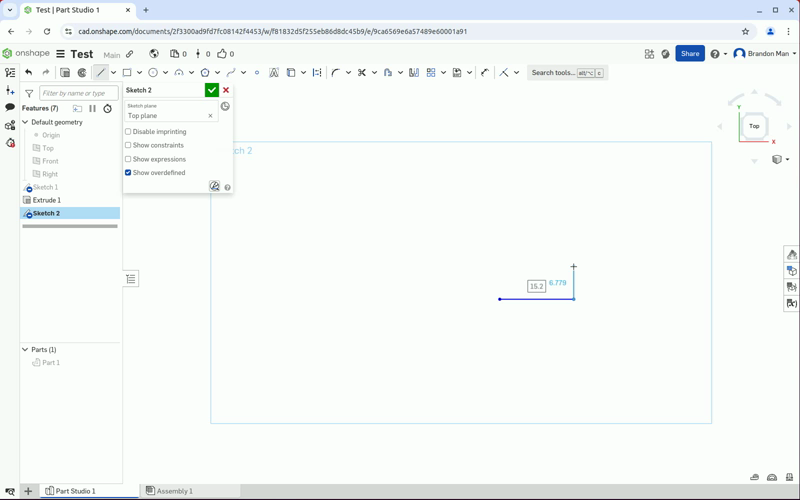
key_up(shift)
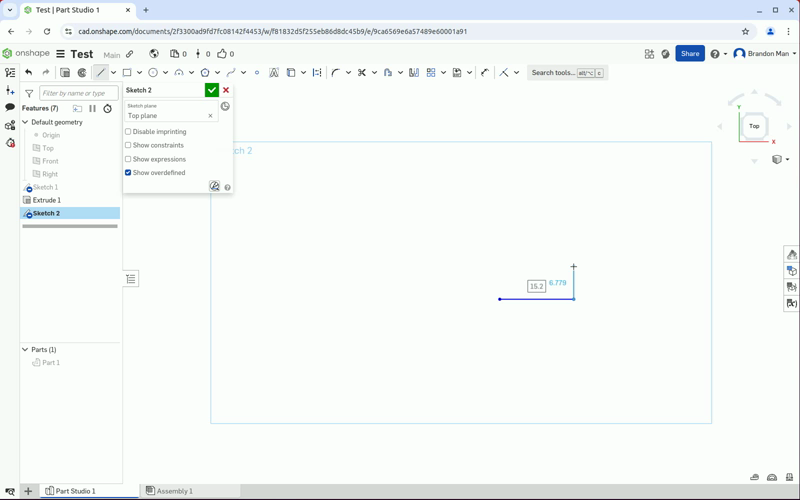
key_down(shift)
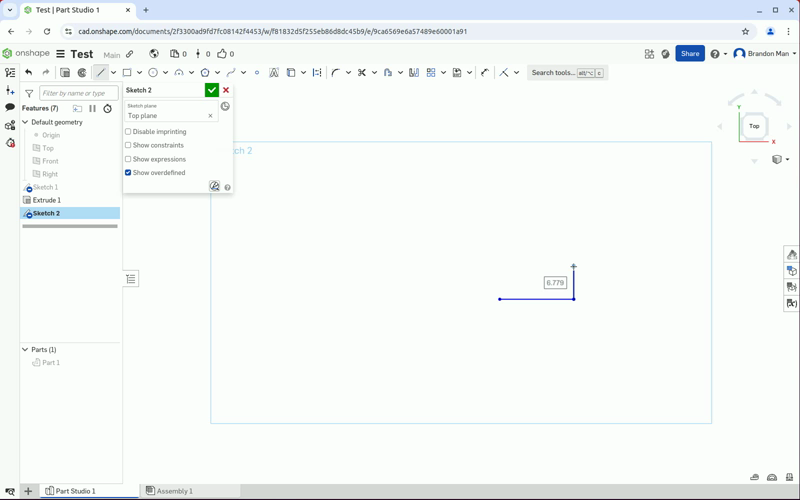
mouse_move(499, 266)
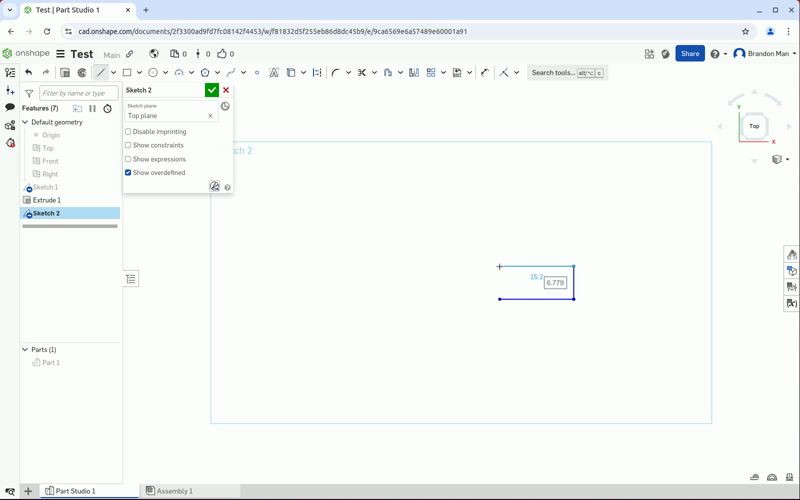
click(499, 266)
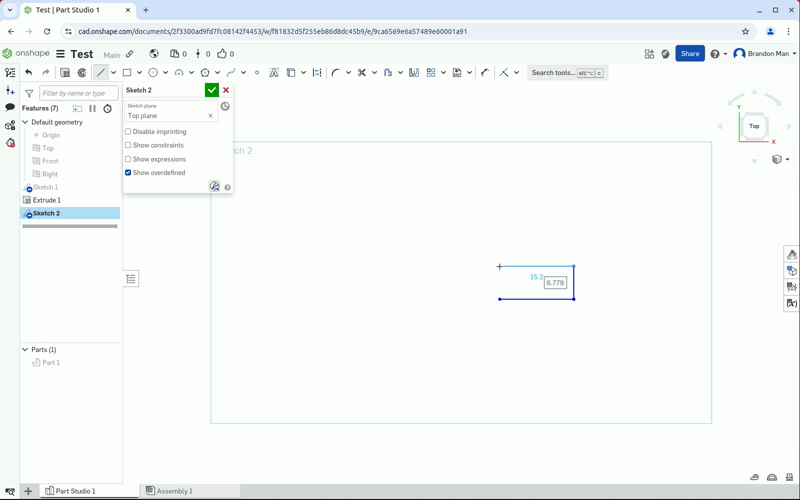
key_up(shift)
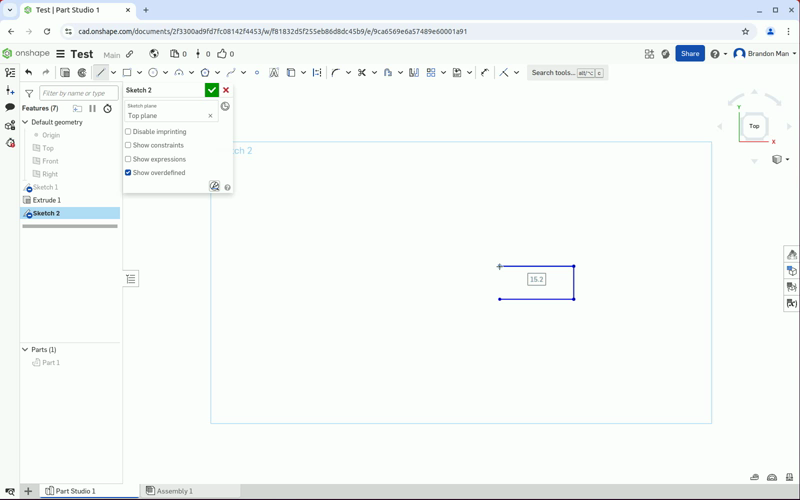
mouse_move(529, 266)
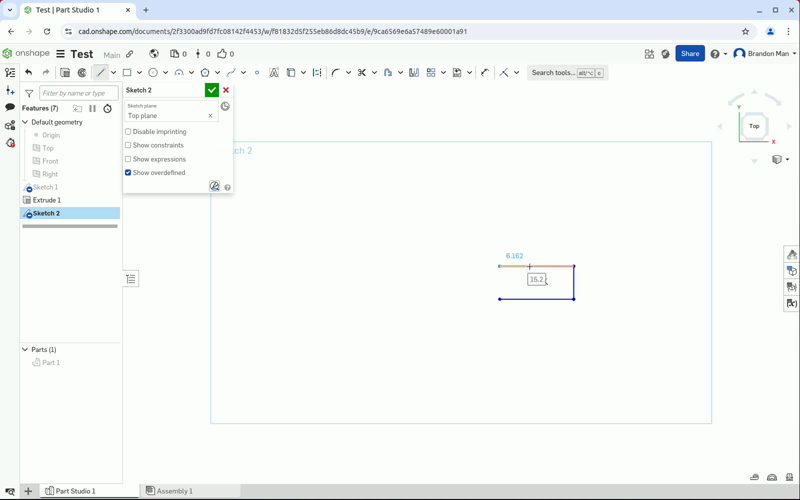
key_down(shift)
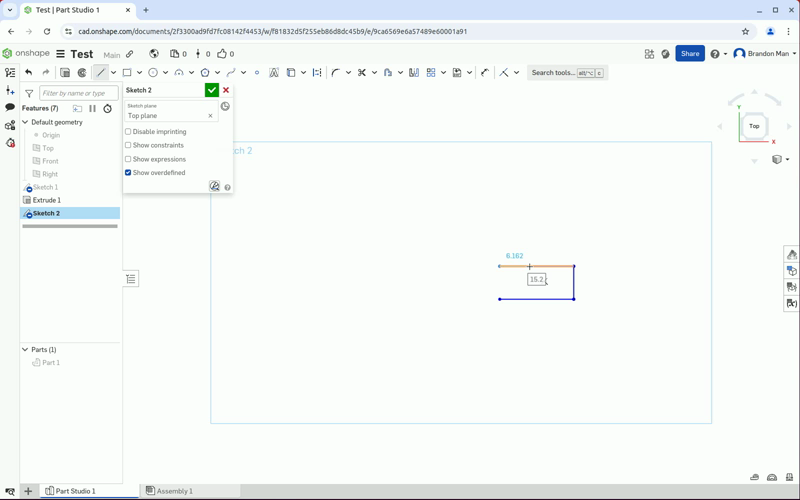
mouse_move(499, 299)
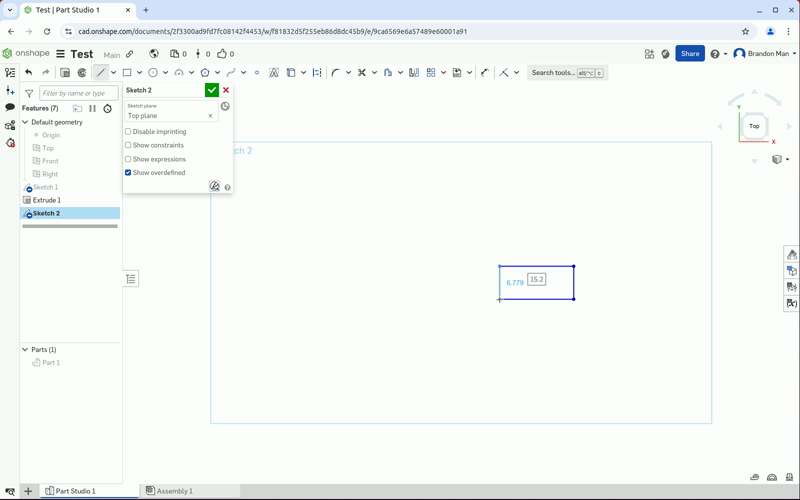
key_up(shift)
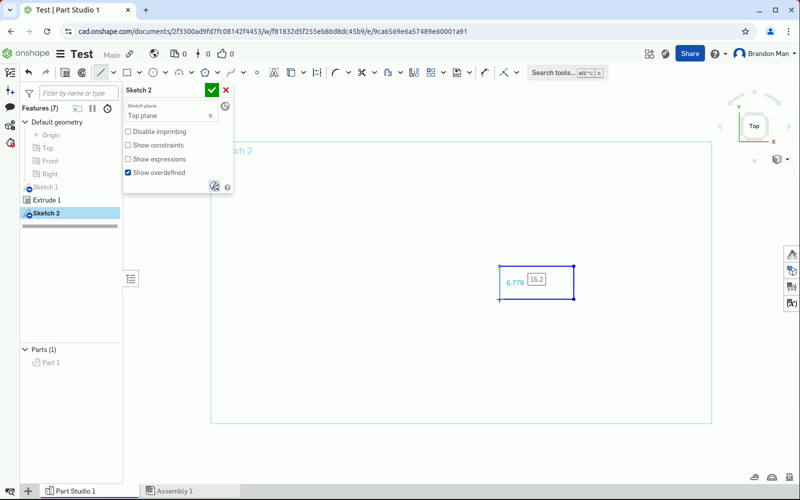
click(499, 299)
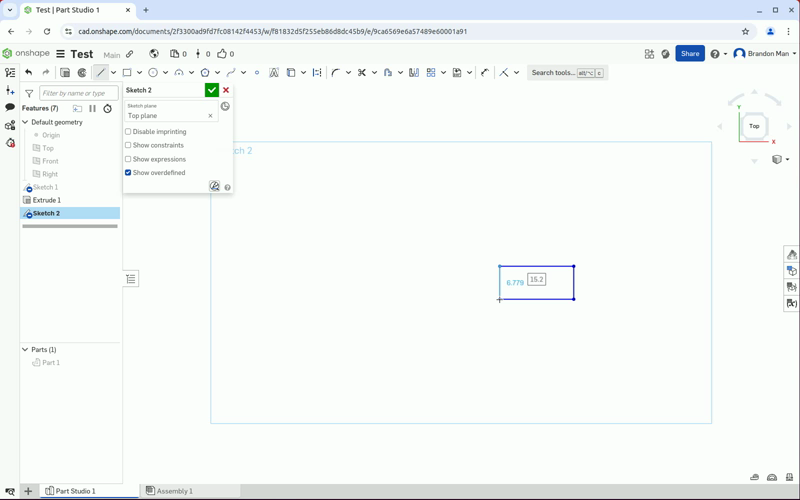
key(esc)
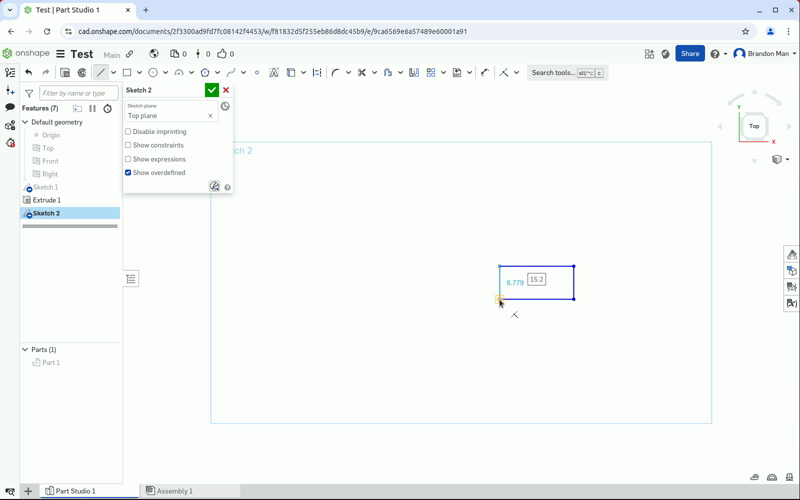
key(c)
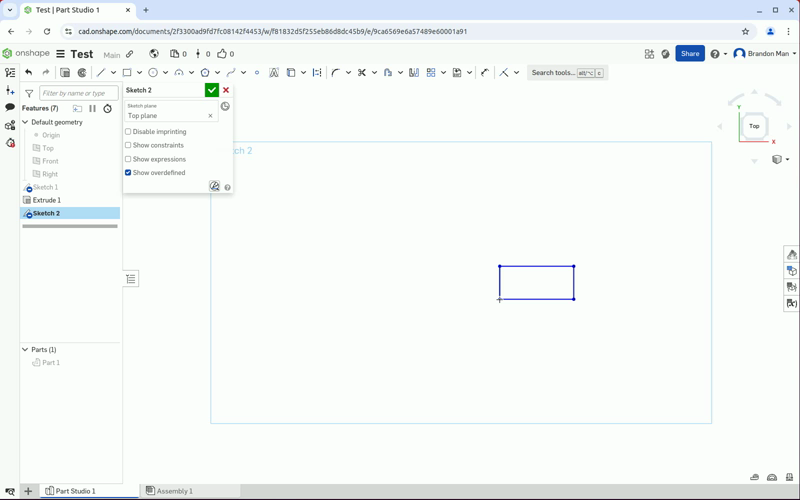
key_down(shift)
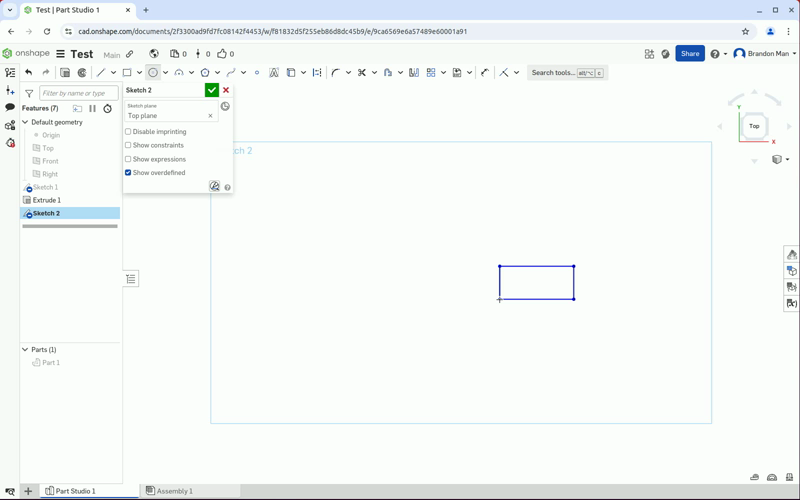
mouse_move(518, 282)
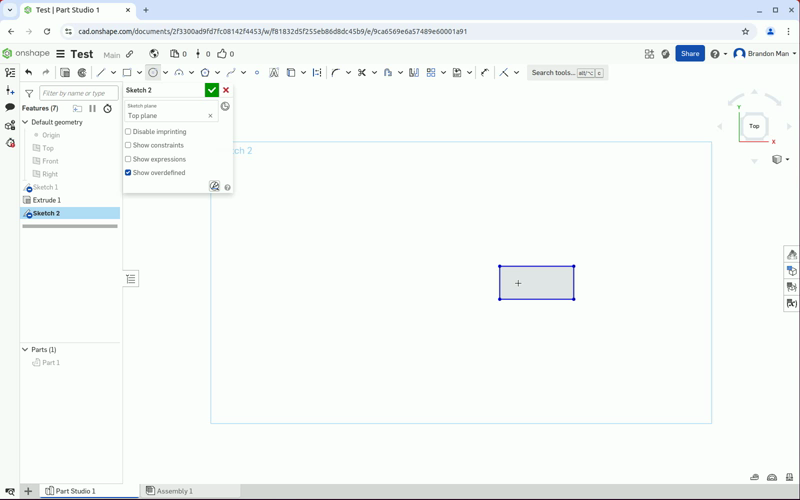
click(518, 282)
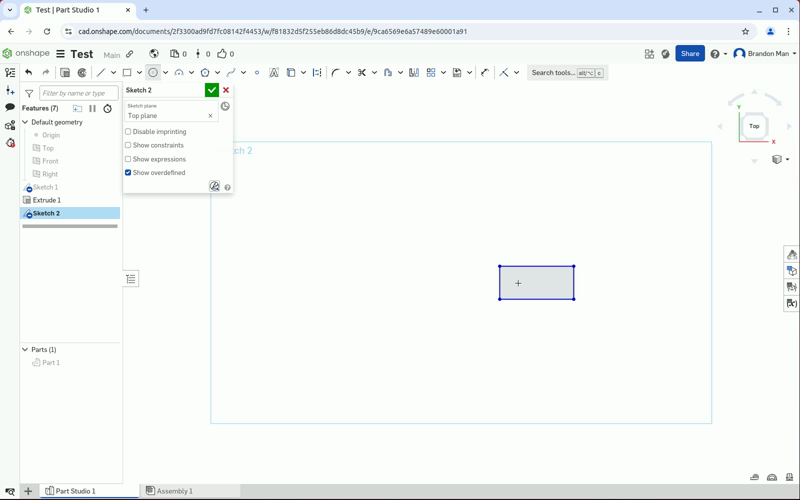
key_up(shift)
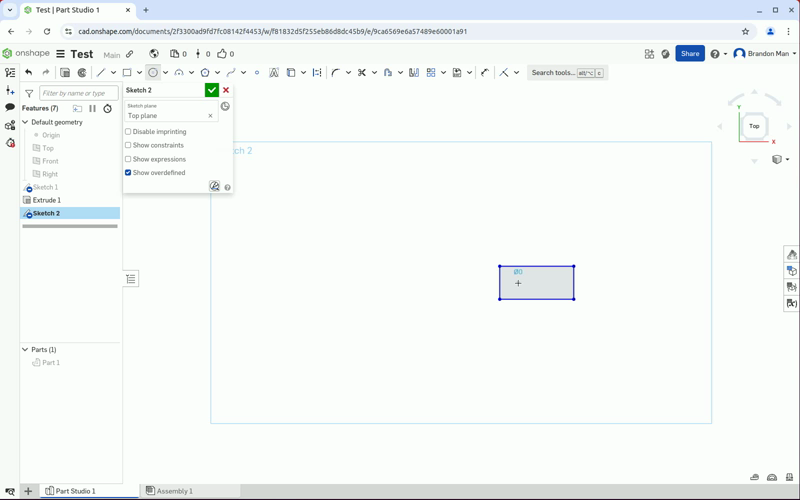
mouse_move(525, 282)
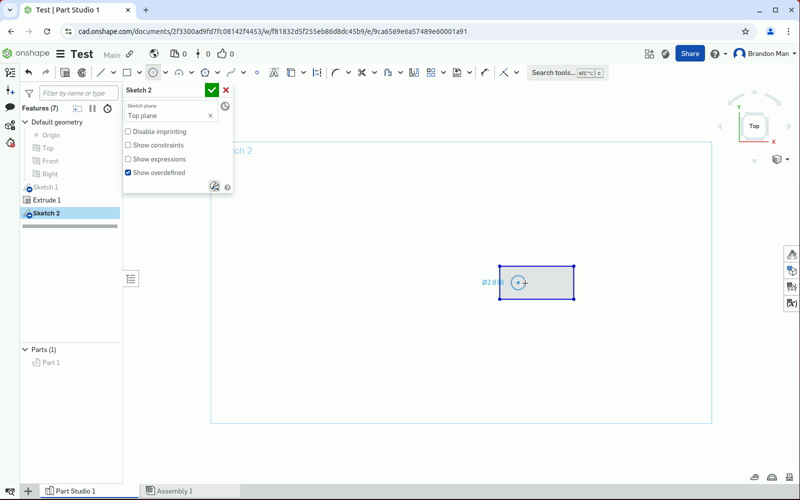
click(525, 282)
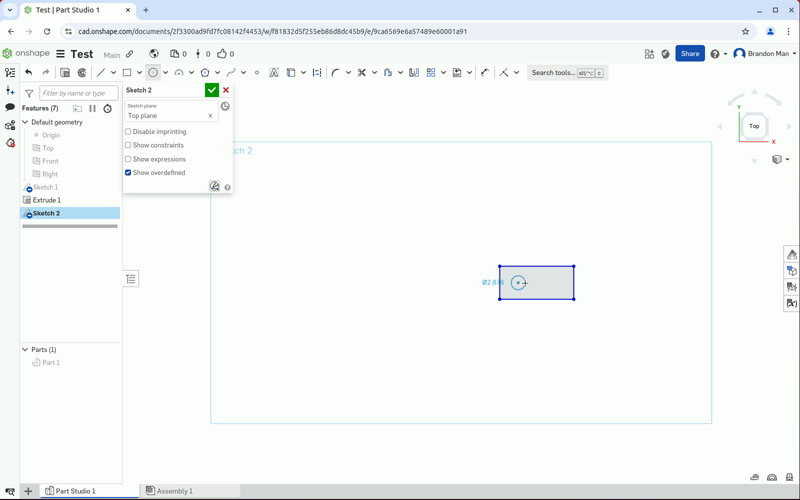
key(esc)
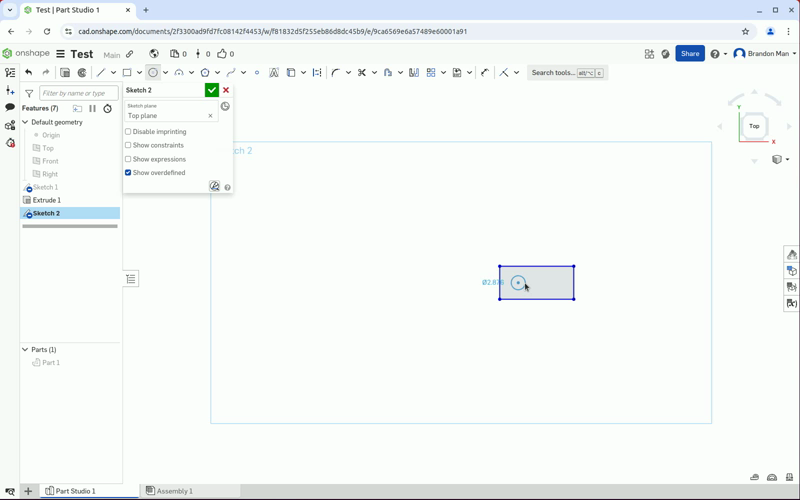
key(c)
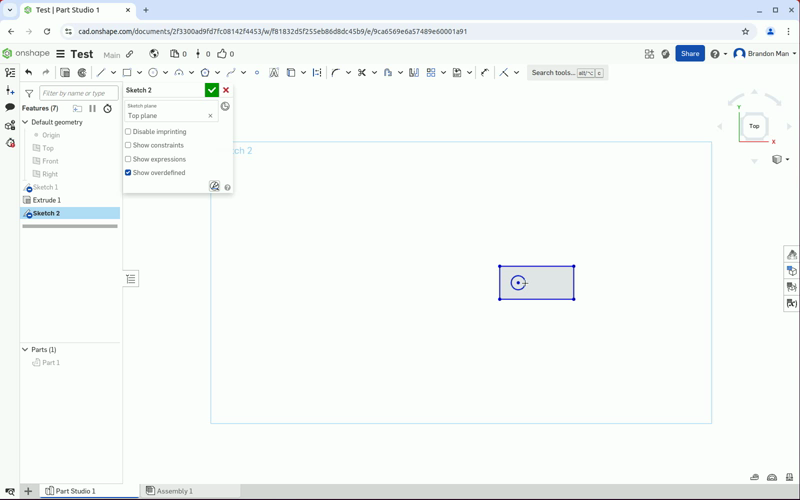
key_down(shift)
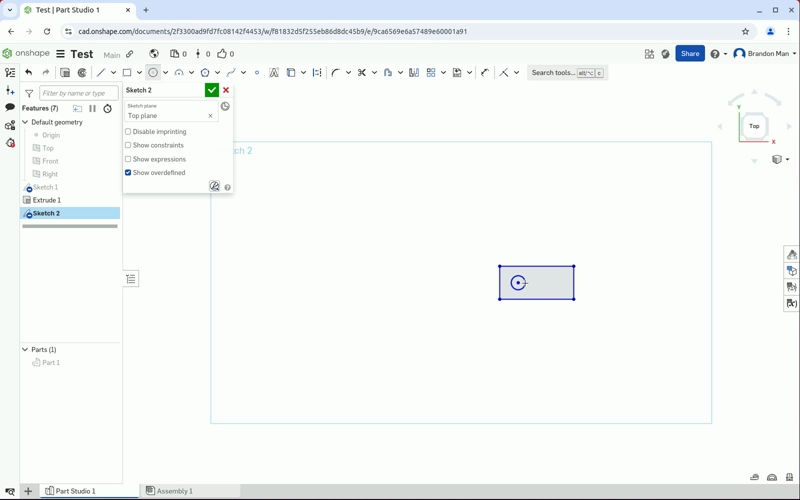
mouse_move(551, 282)
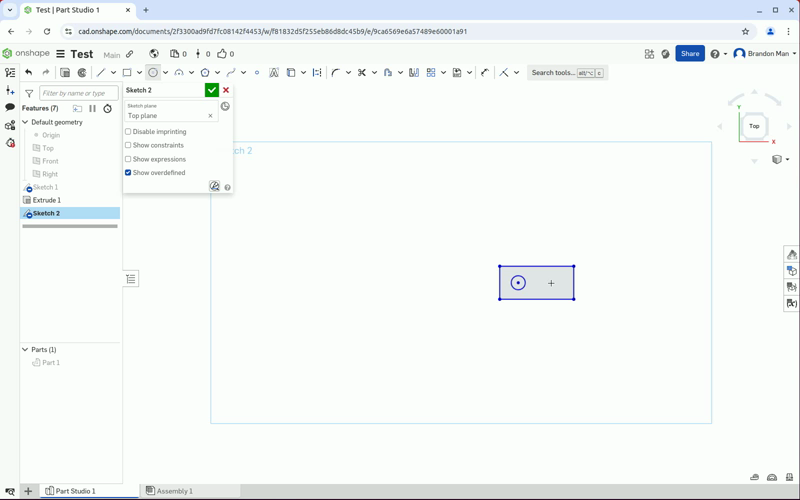
click(551, 282)
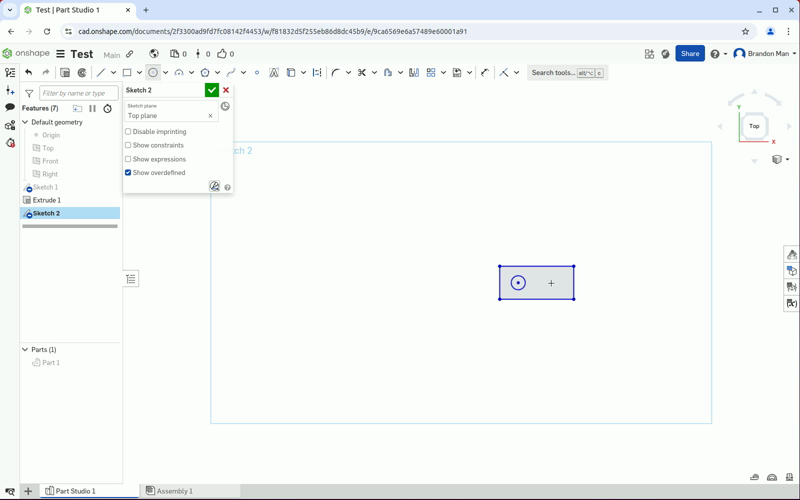
key_up(shift)
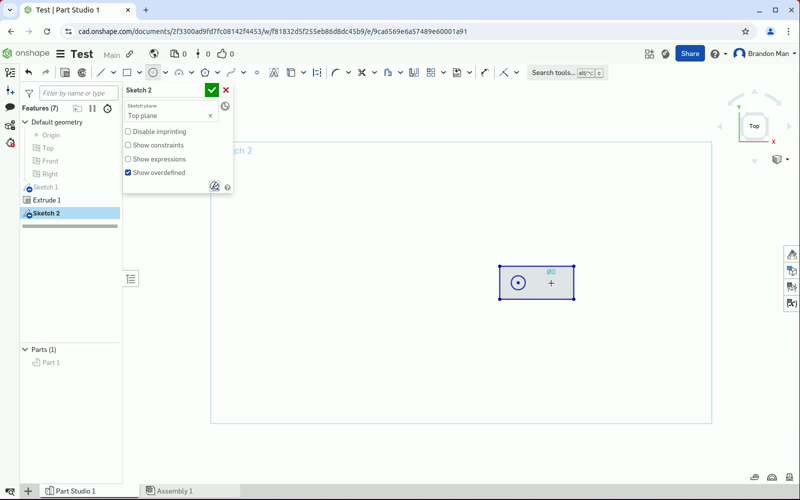
mouse_move(558, 282)
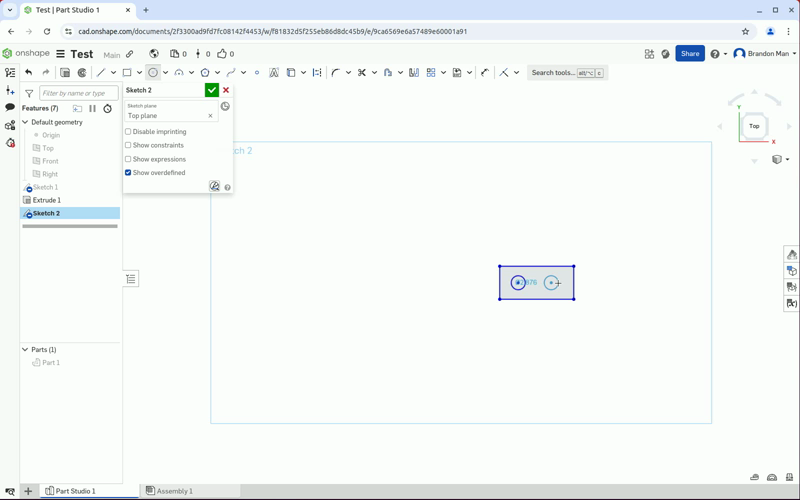
click(558, 282)
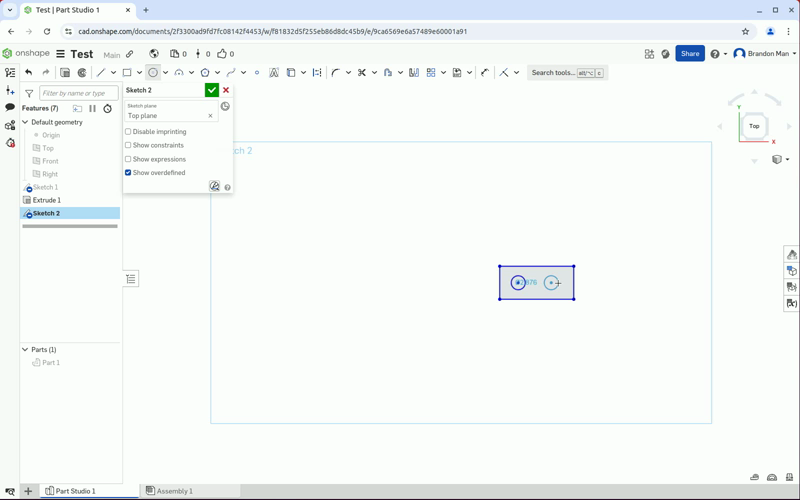
key(esc)
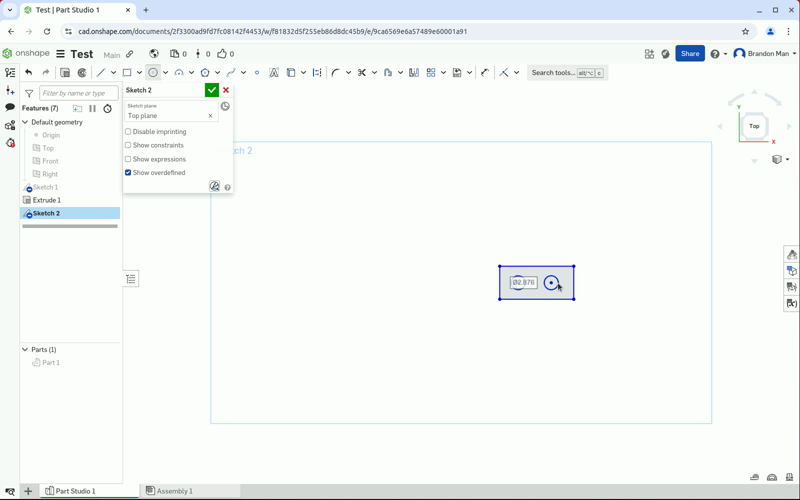
mouse_move(503, 296)
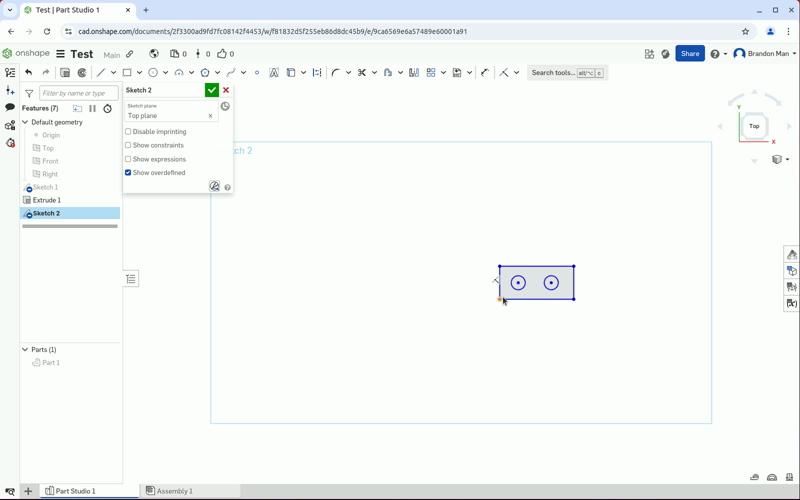
click(503, 296)
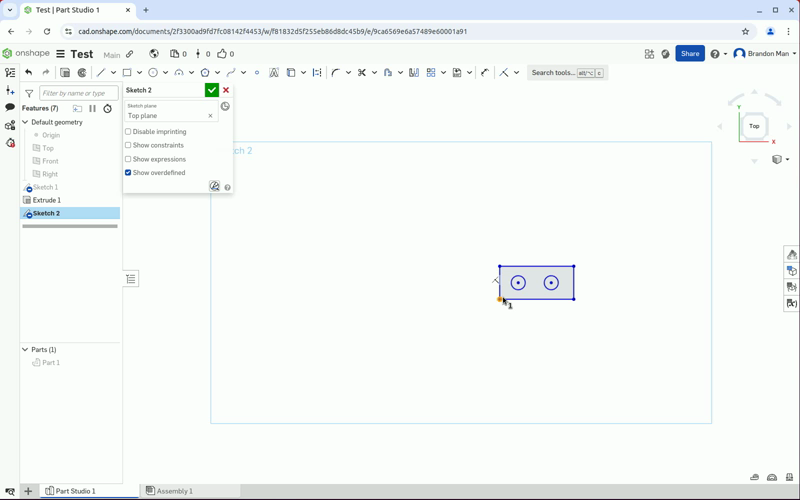
mouse_move(73, 352)
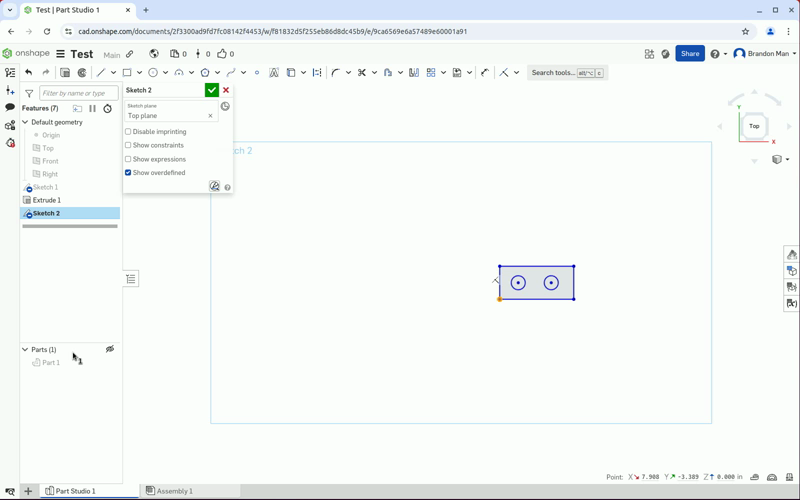
key(shift+y)
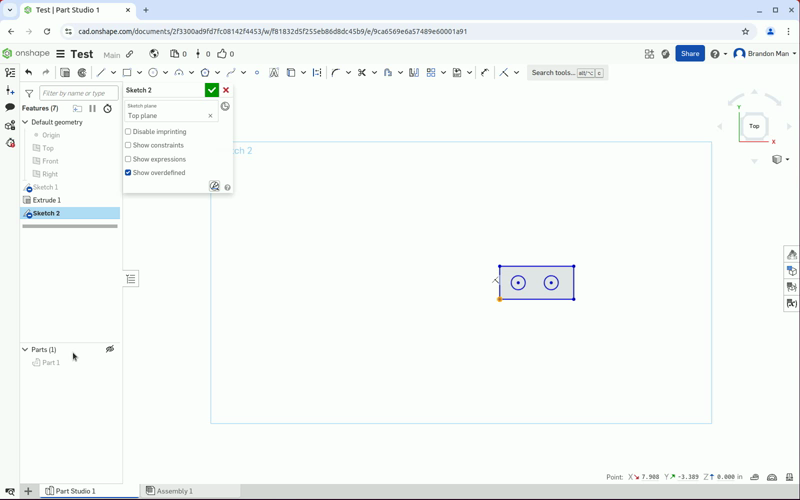
key(shift+e)
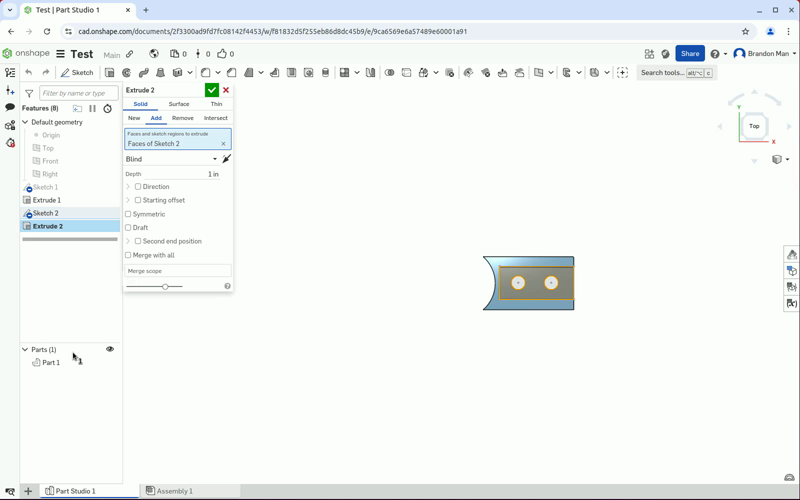
mouse_move(143, 106)
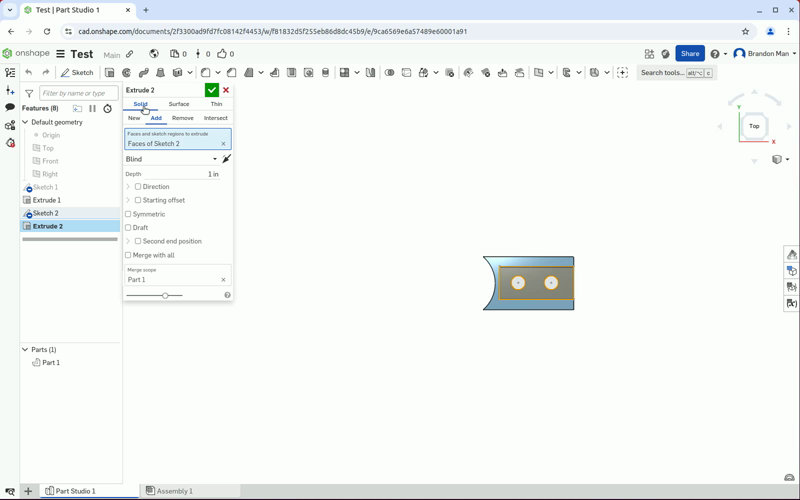
click(143, 106)
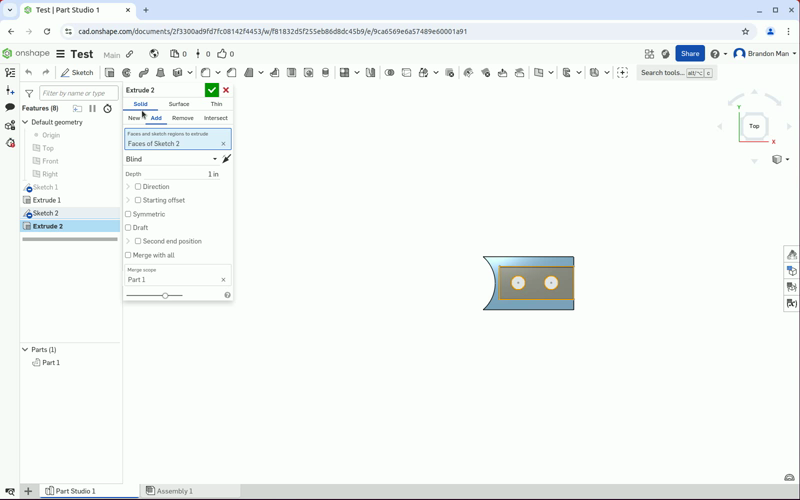
mouse_move(137, 120)
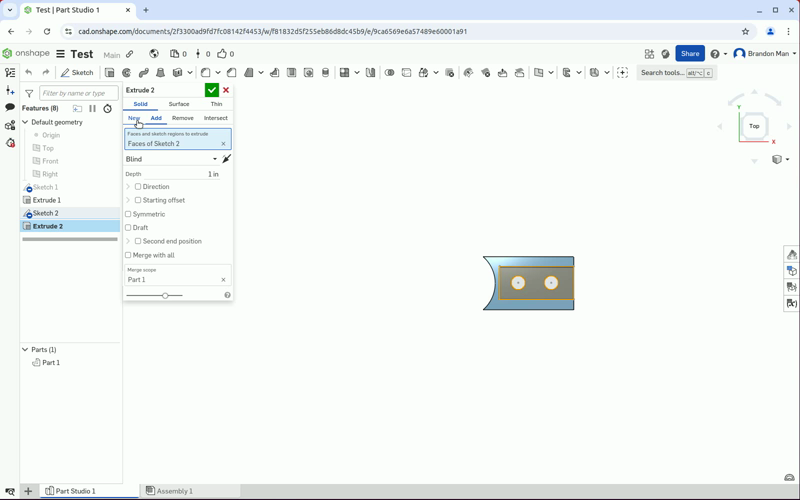
click(137, 120)
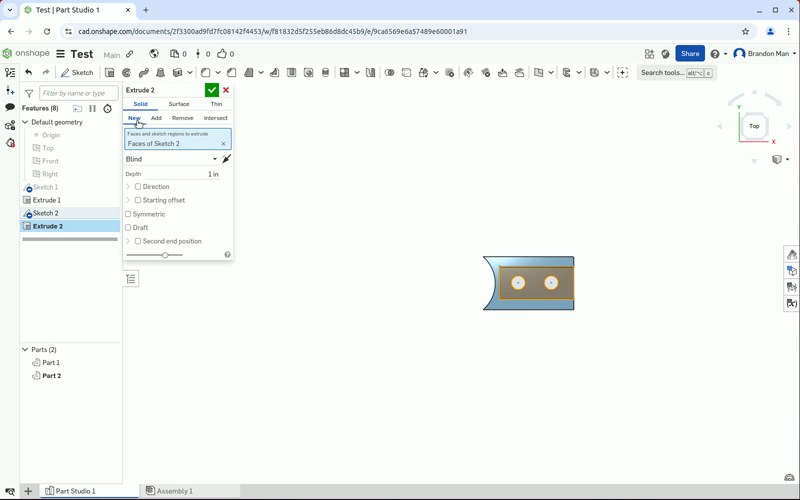
key(tab, 4)
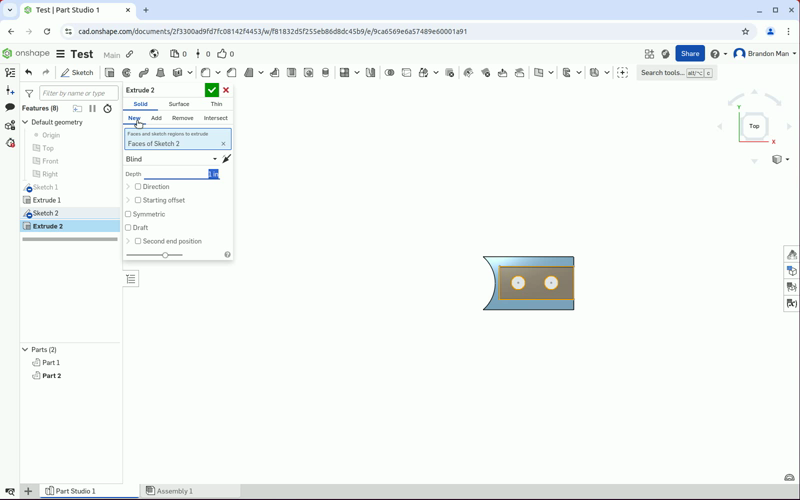
text(2.889)
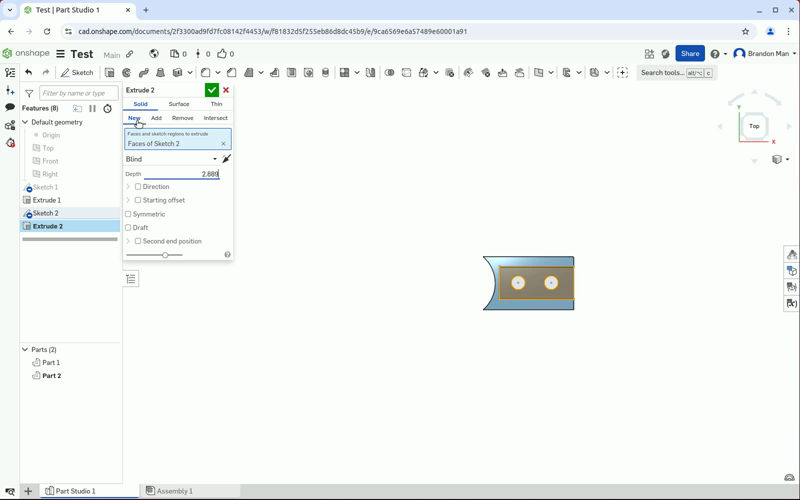
key(enter)
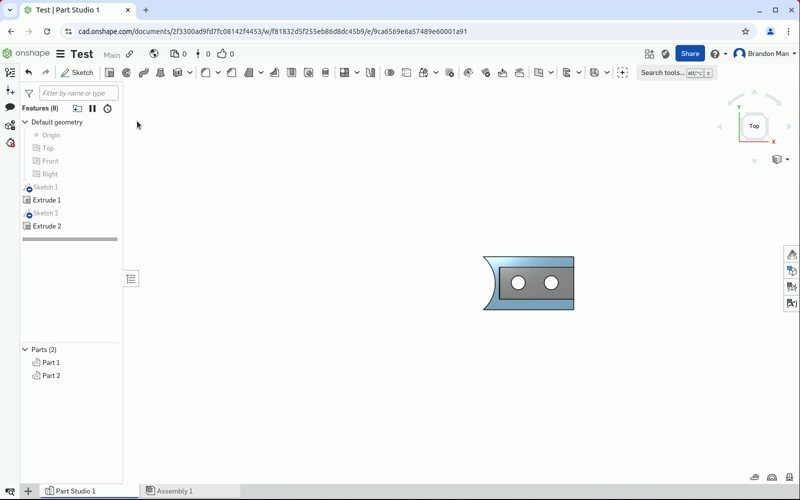
key(shift+h)
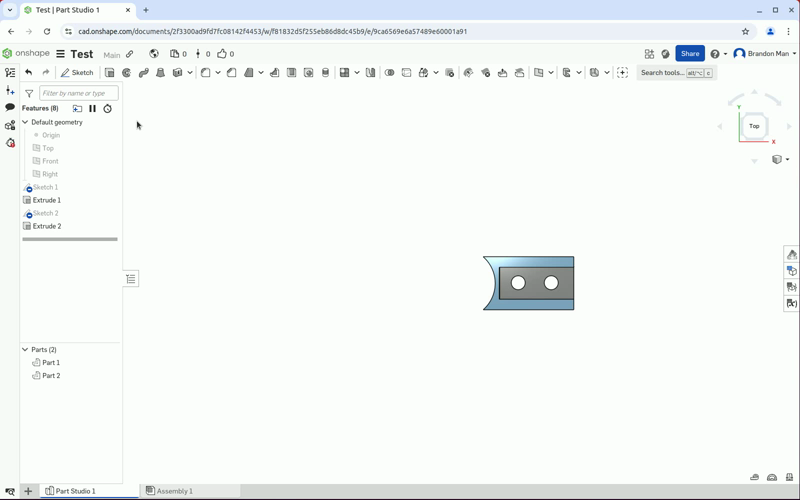
key(shift+h)
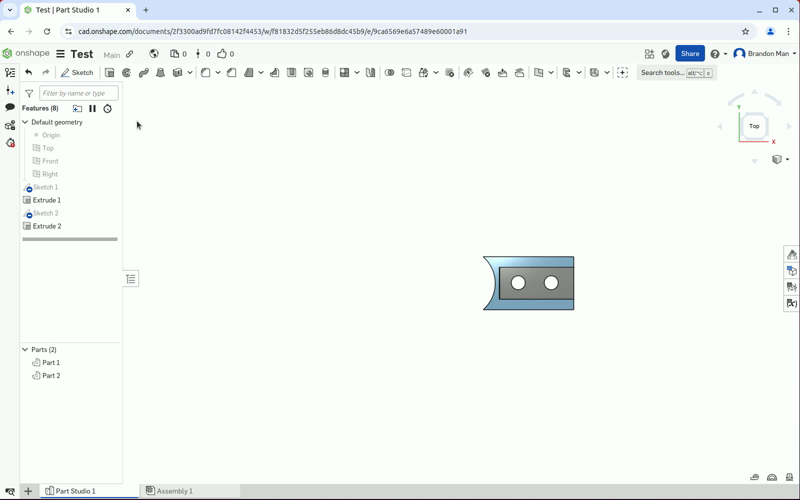
mouse_move(73, 189)
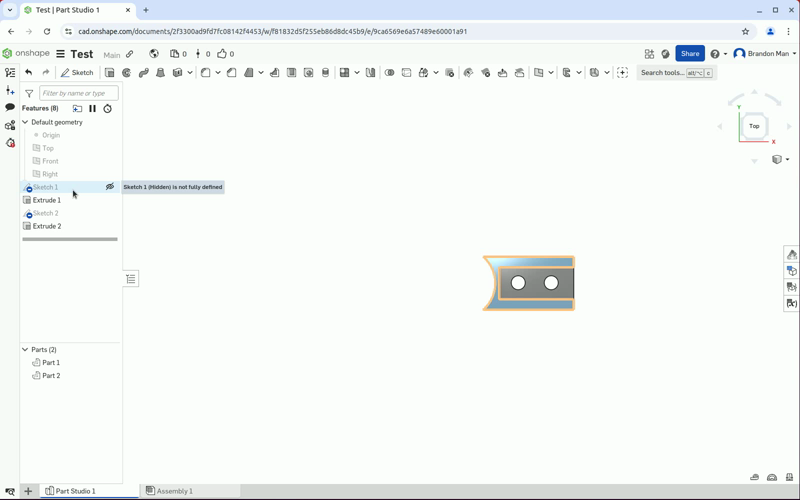
click(73, 189)
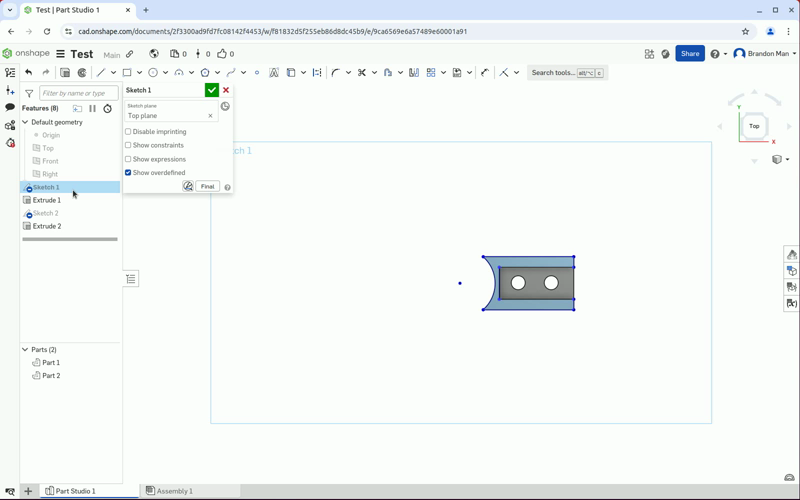
mouse_move(229, 92)
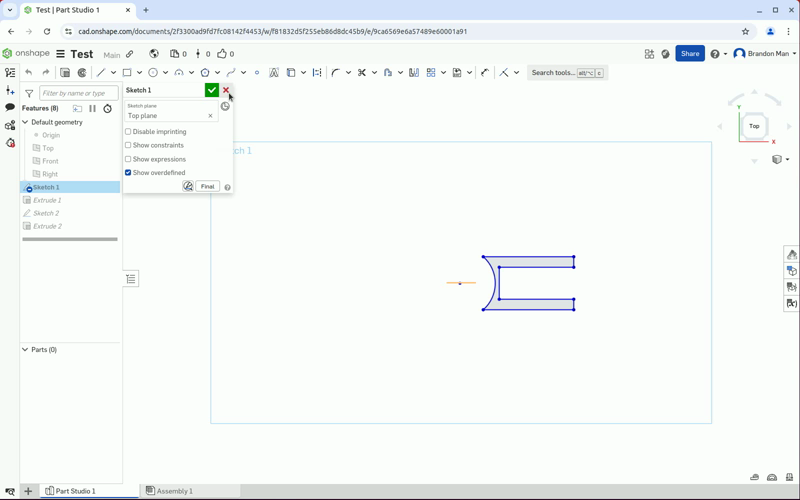
click(229, 92)
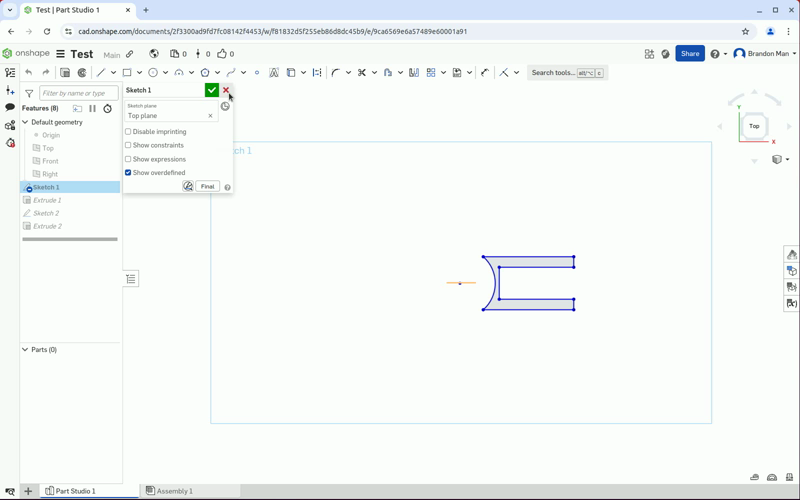
key(shift+s)
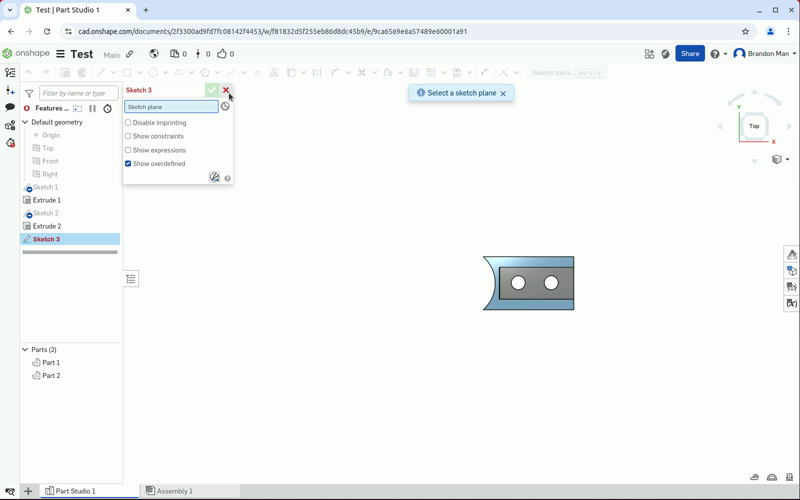
mouse_move(73, 150)
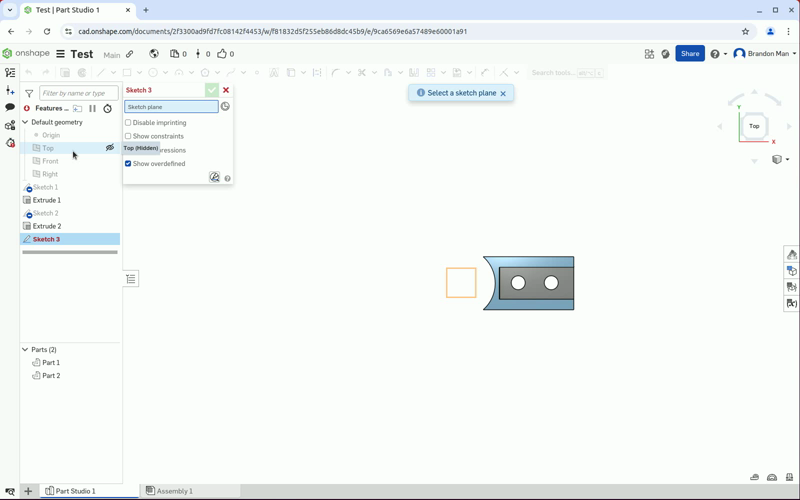
click(73, 150)
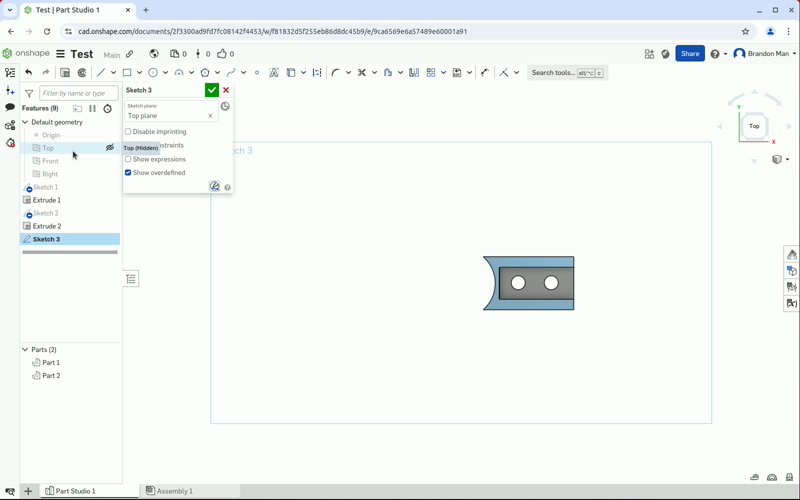
mouse_move(73, 352)
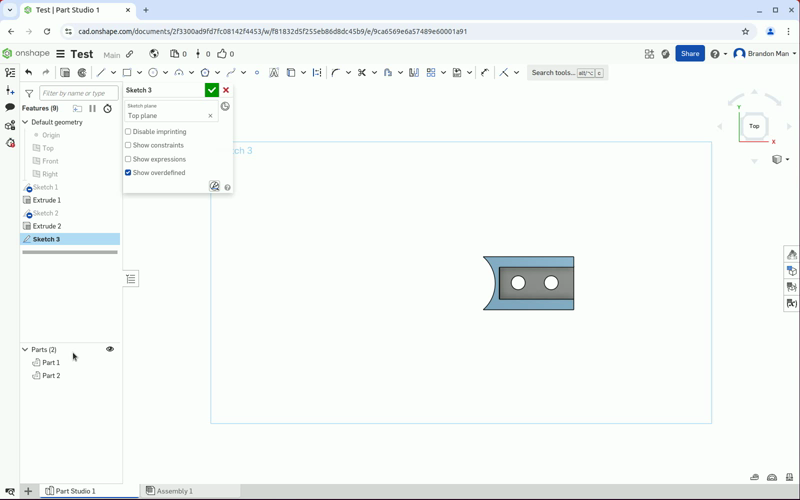
key(y)
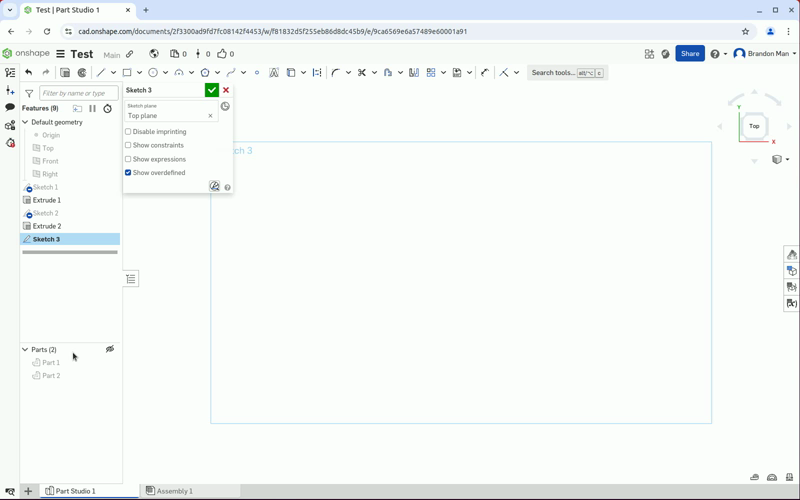
key(a)
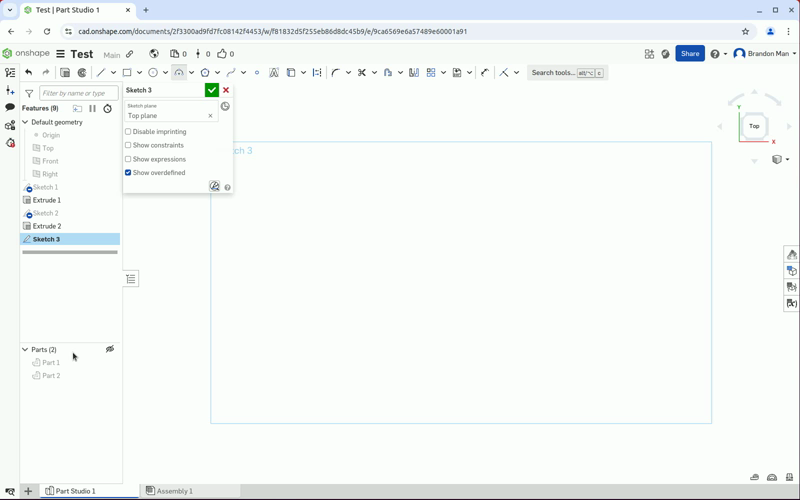
key_down(shift)
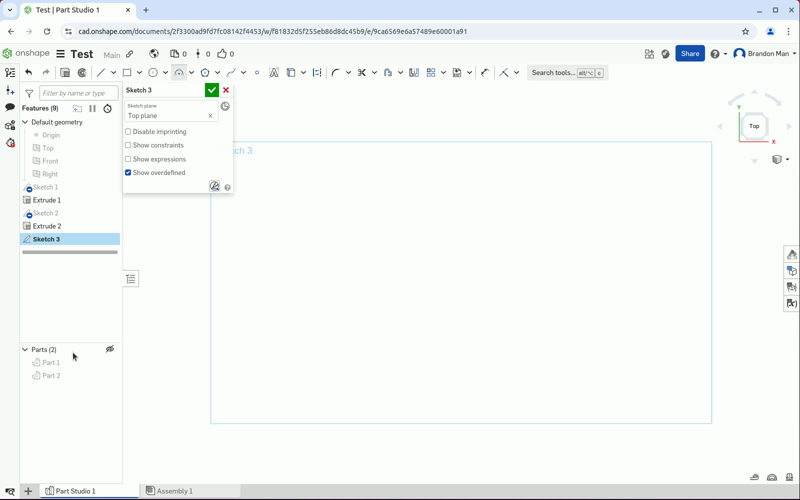
mouse_move(427, 293)
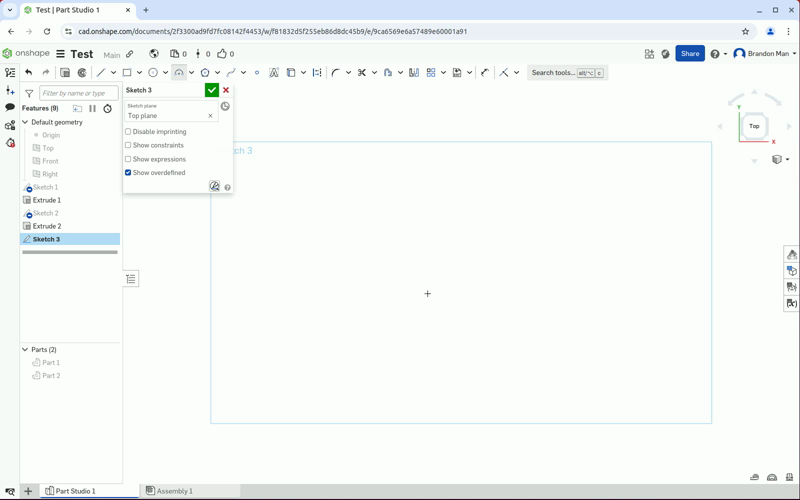
click(427, 293)
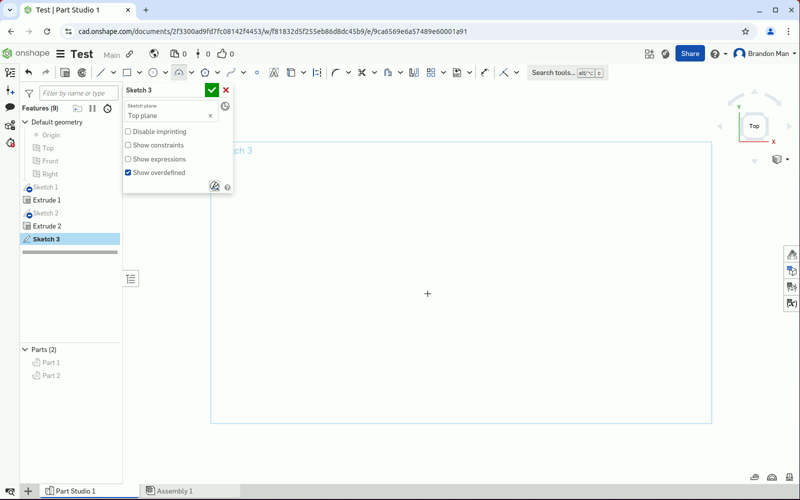
key_up(shift)
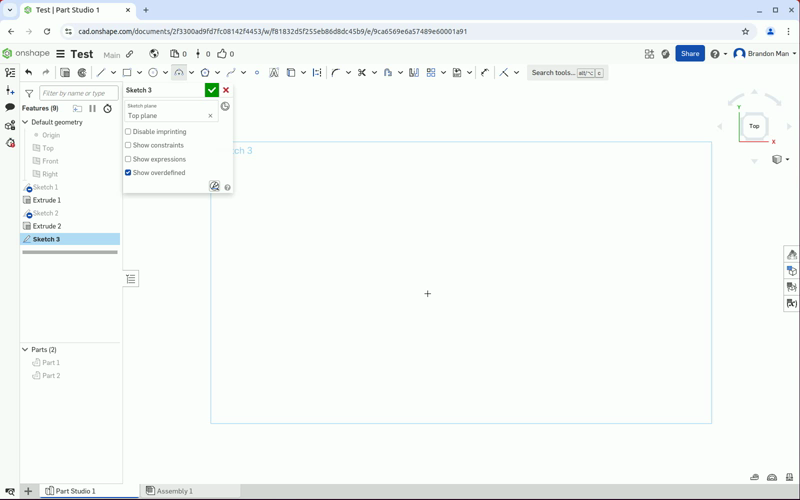
key_down(shift)
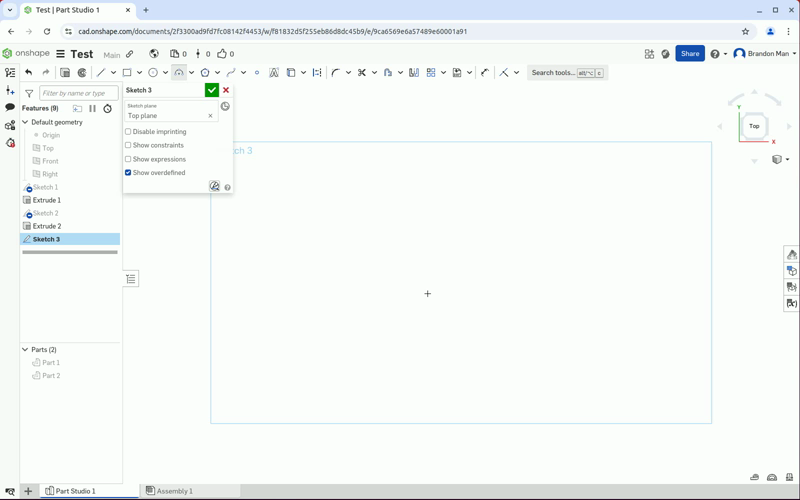
mouse_move(495, 293)
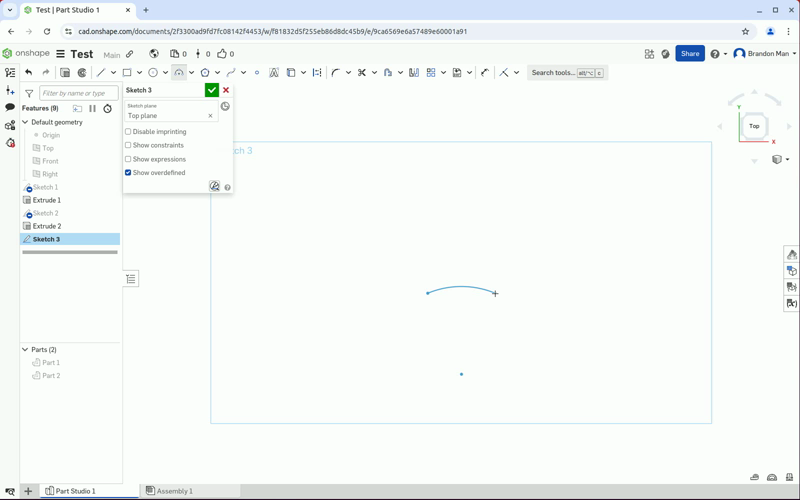
click(495, 293)
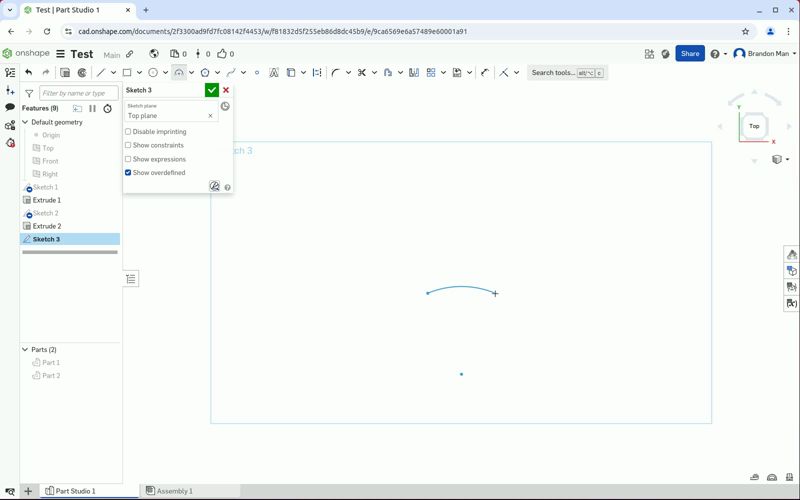
mouse_move(461, 318)
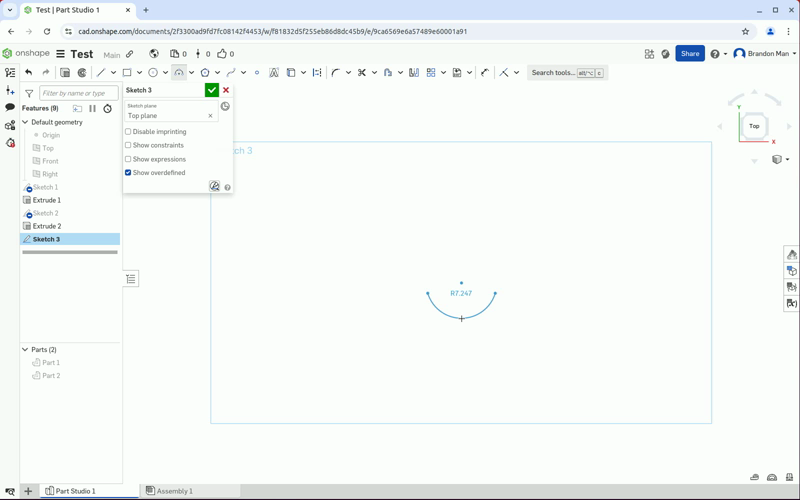
click(461, 318)
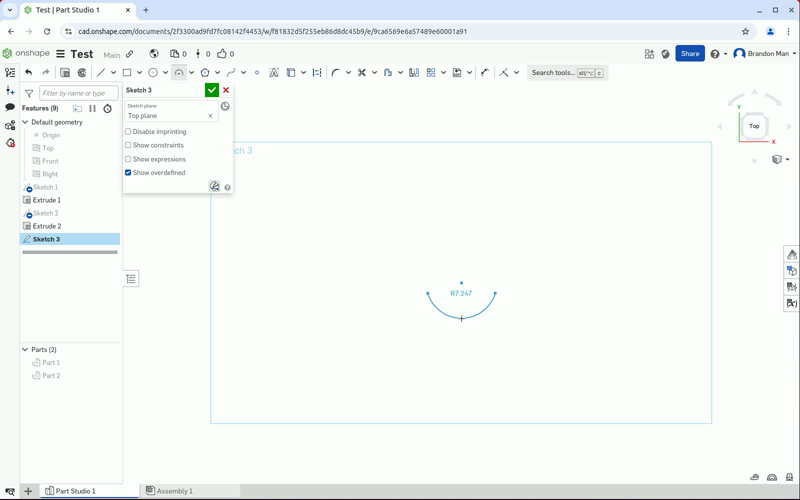
key_up(shift)
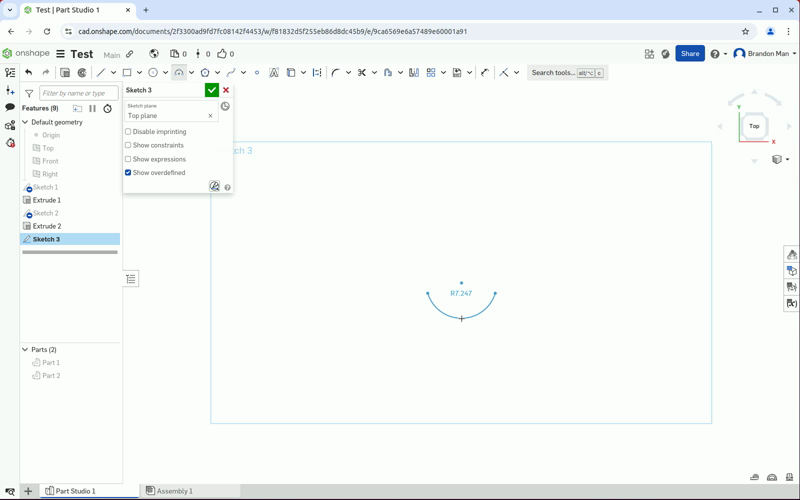
key(esc)
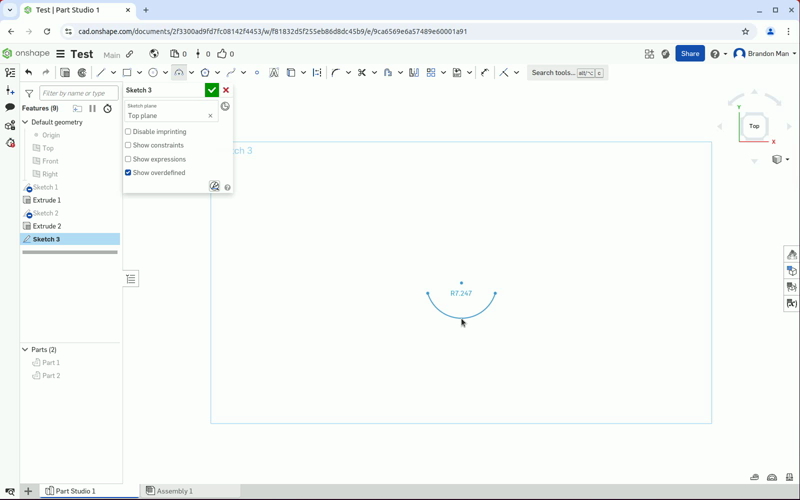
key(l)
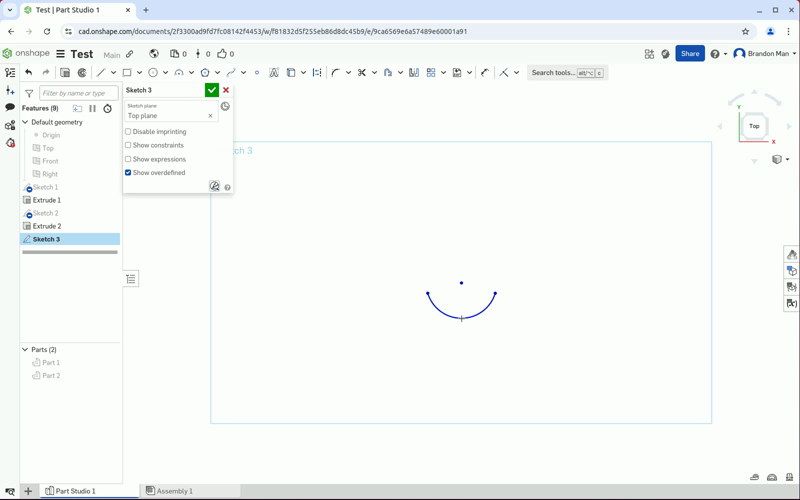
mouse_move(495, 293)
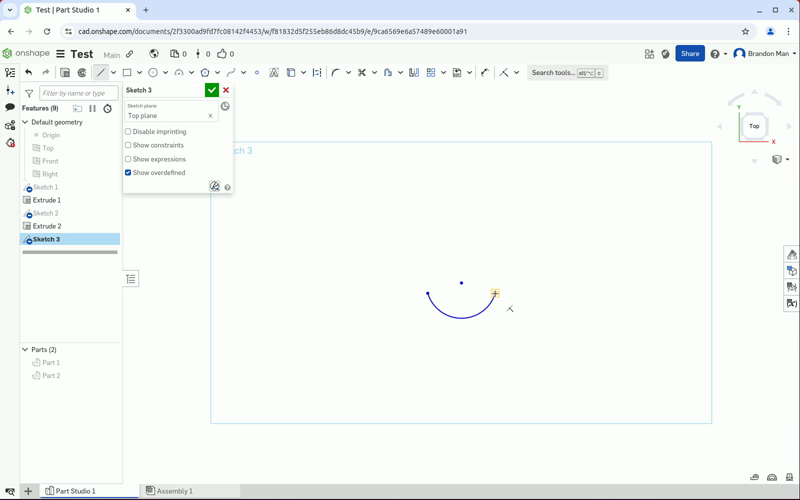
click(495, 293)
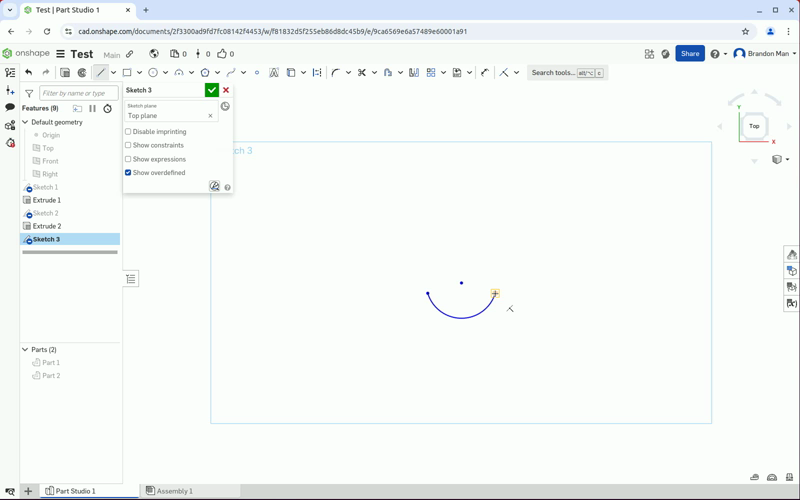
key_down(shift)
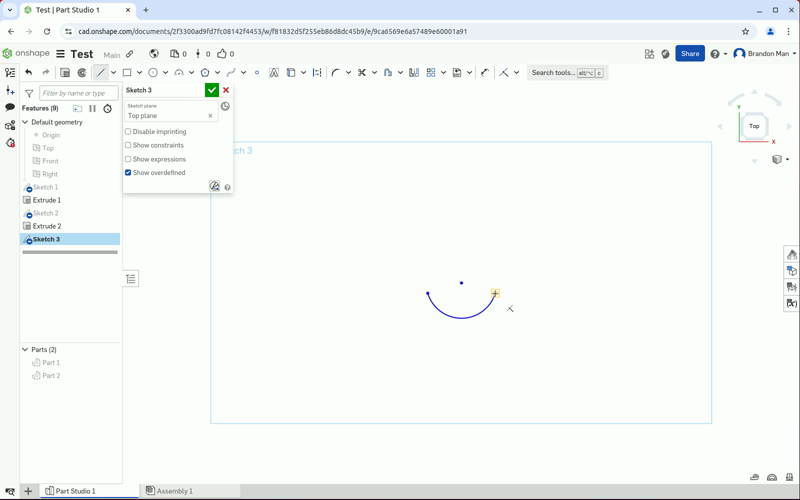
mouse_move(525, 293)
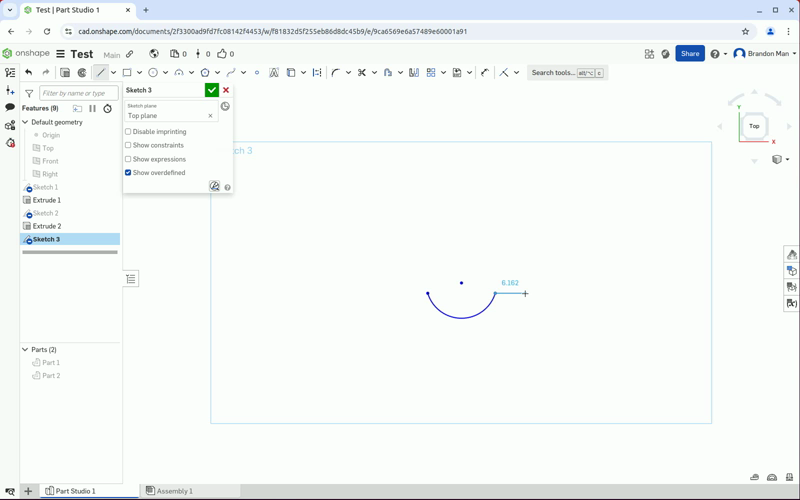
mouse_move(476, 293)
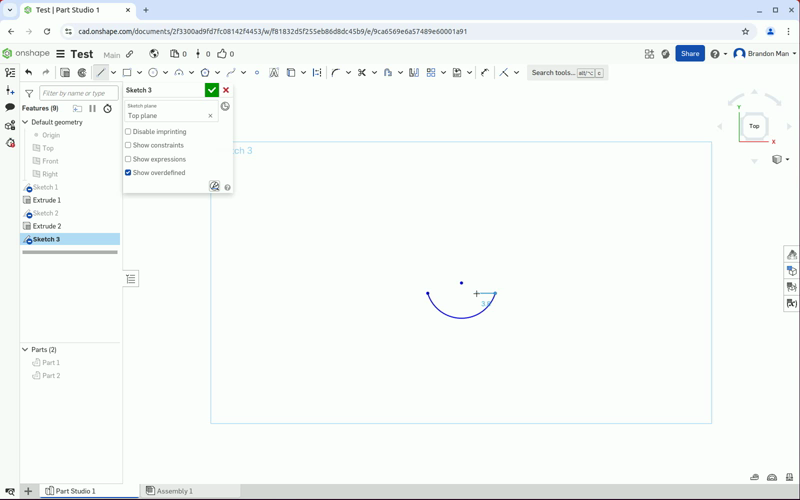
click(476, 293)
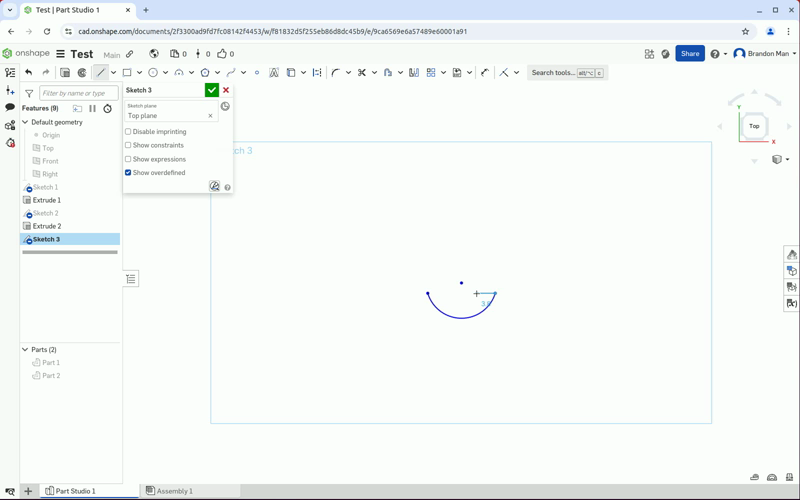
key_up(shift)
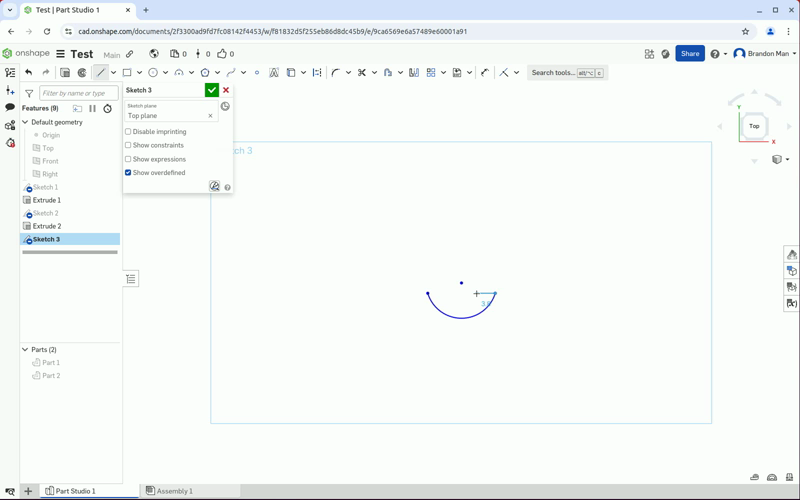
key(esc)
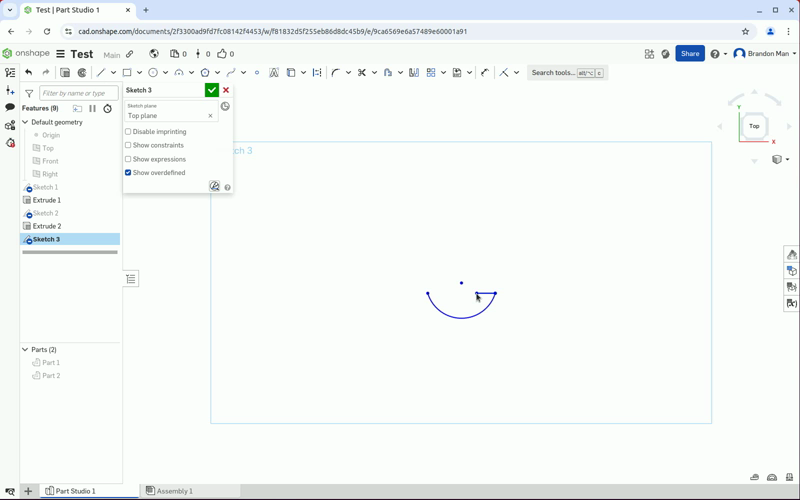
key(a)
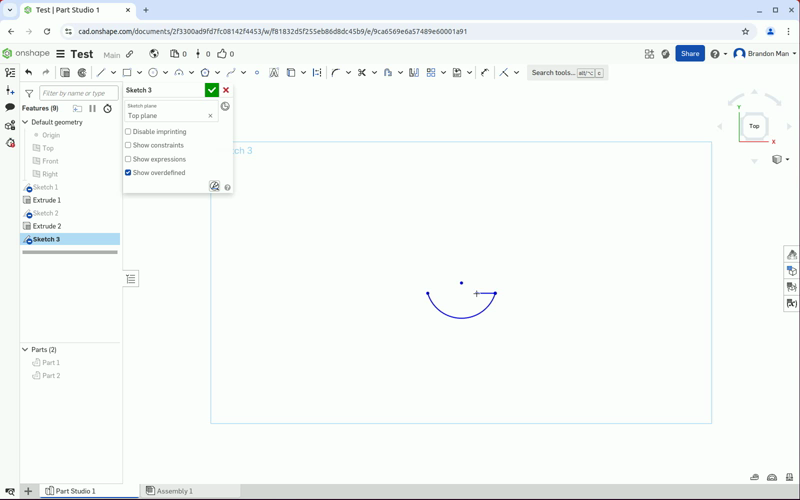
mouse_move(476, 293)
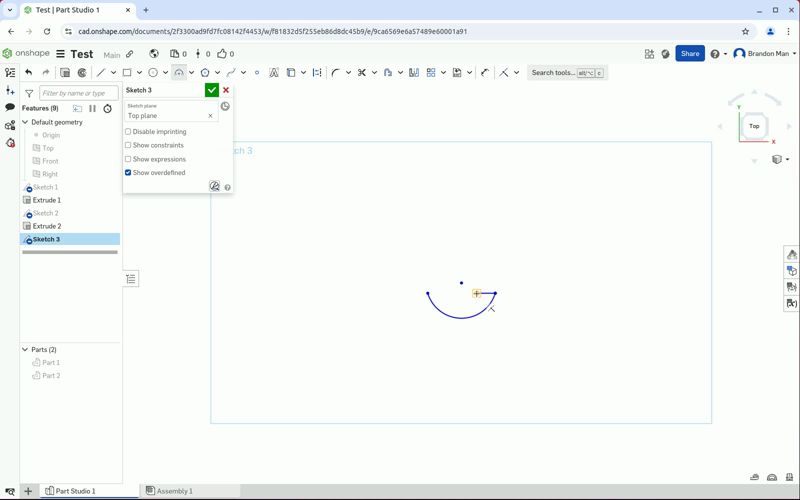
click(476, 293)
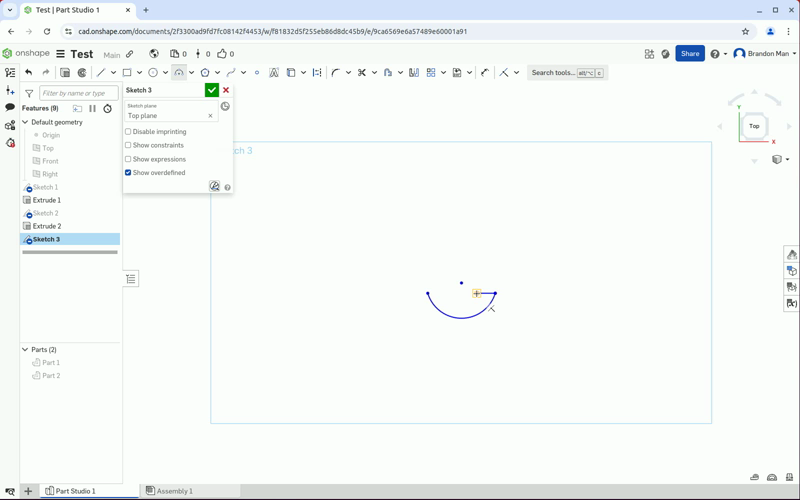
key_down(shift)
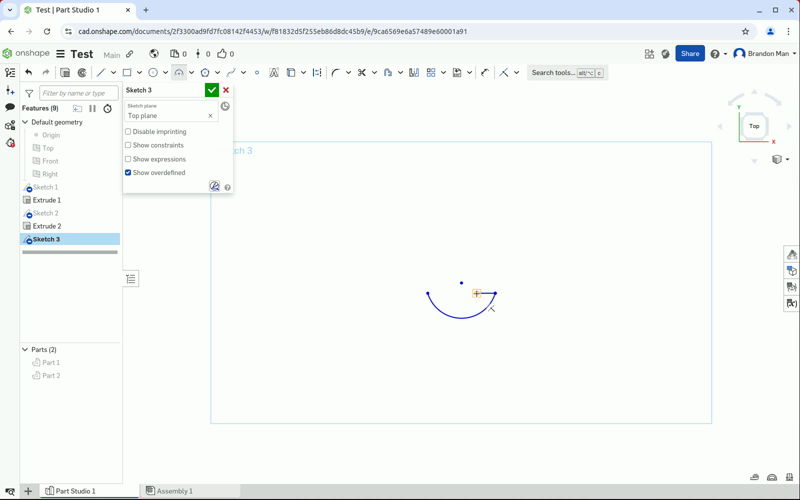
mouse_move(446, 293)
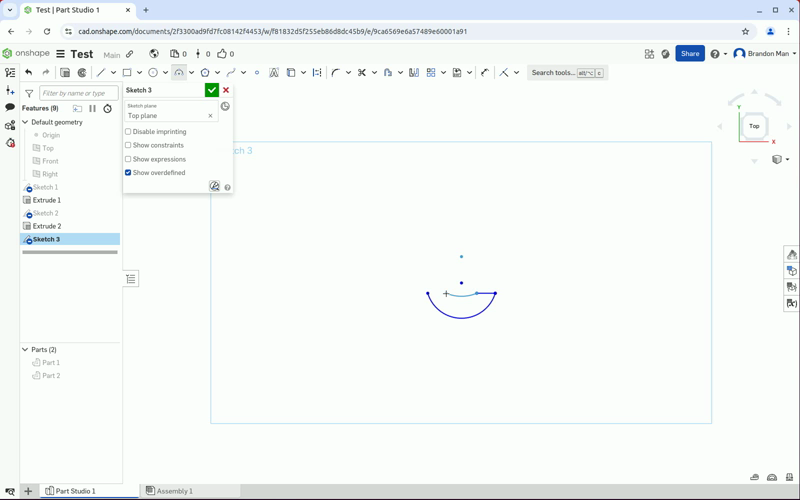
click(446, 293)
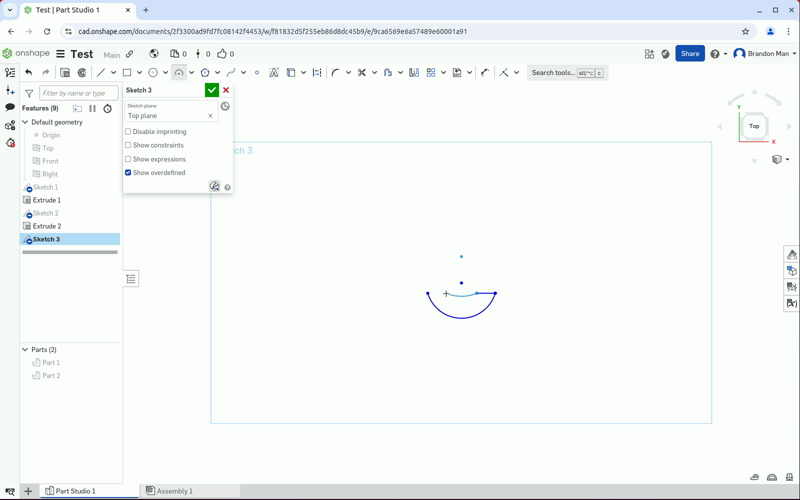
mouse_move(461, 301)
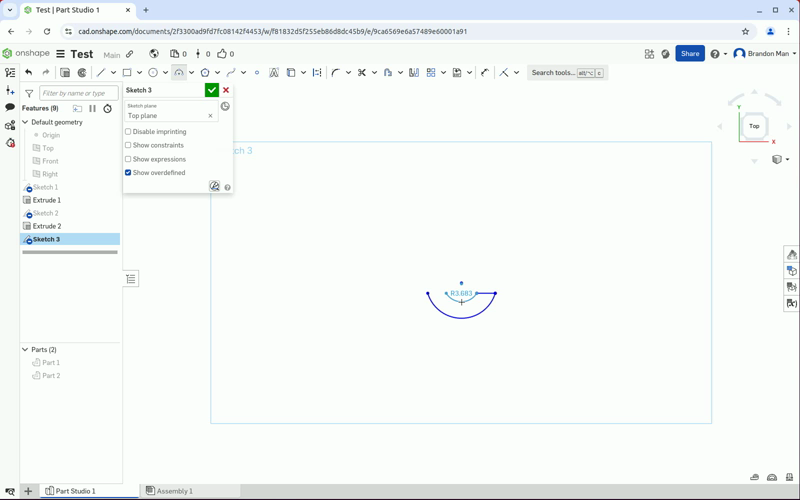
click(461, 301)
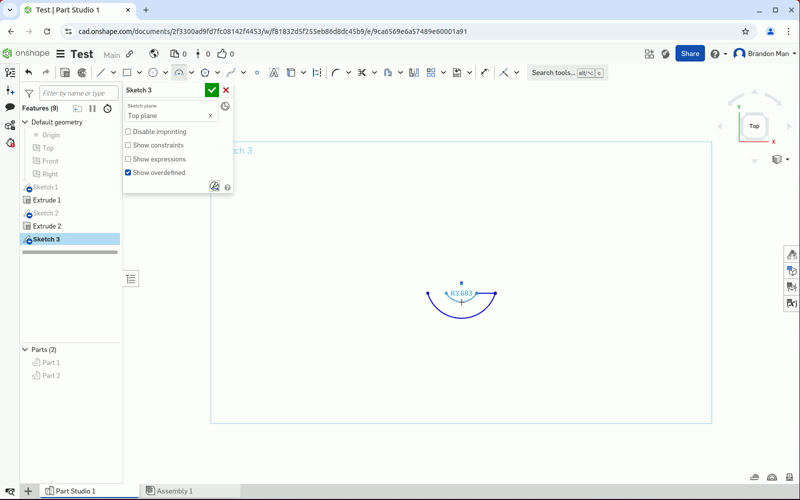
key_up(shift)
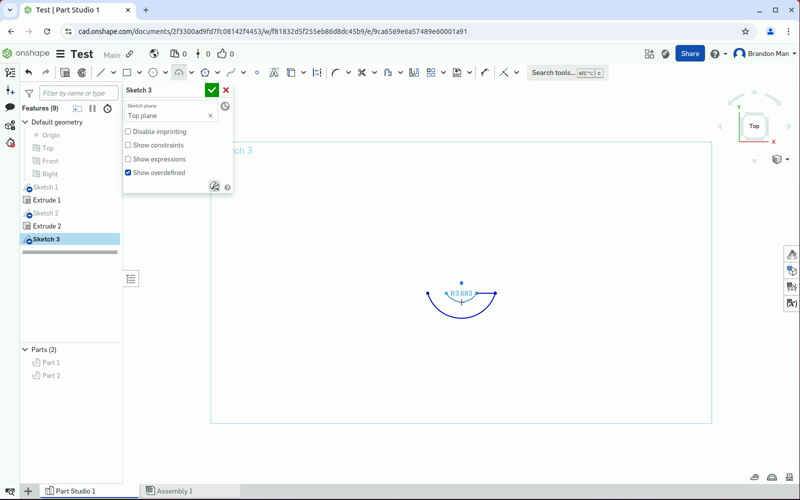
key(esc)
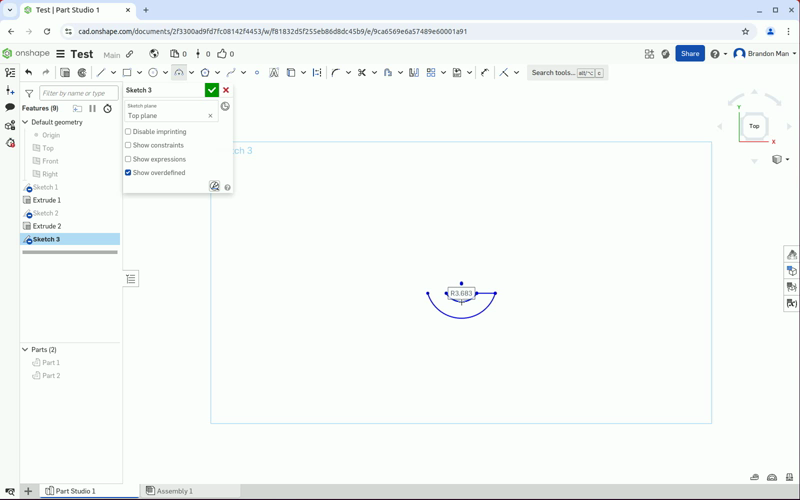
key(l)
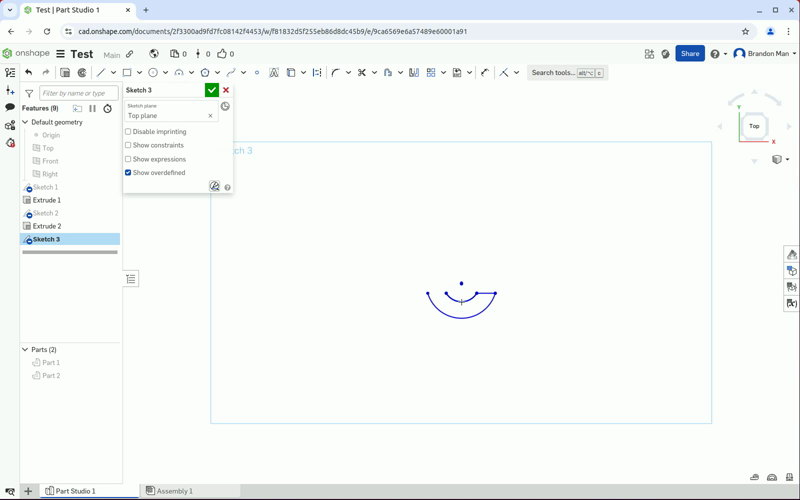
mouse_move(446, 293)
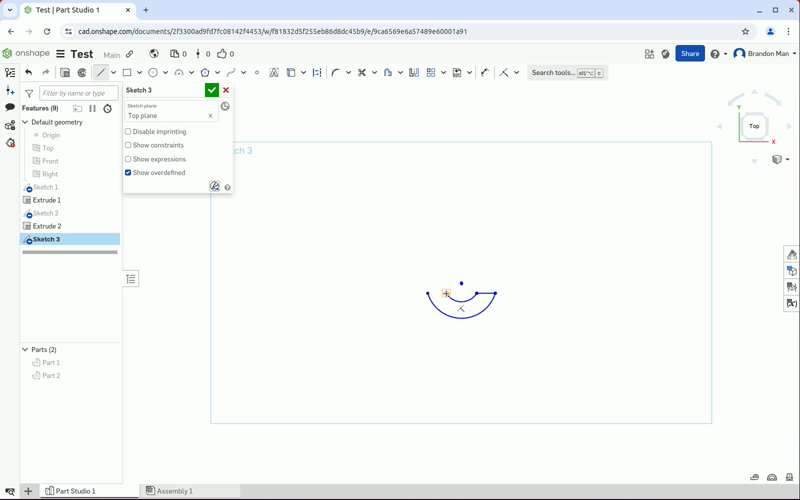
click(446, 293)
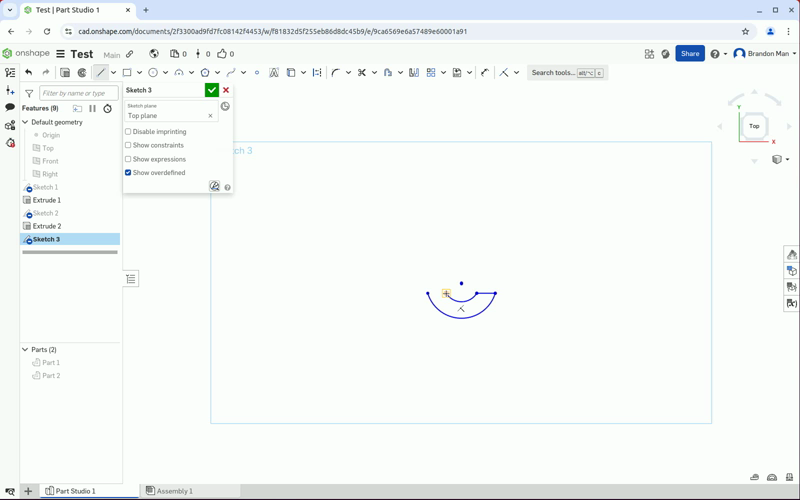
mouse_move(476, 293)
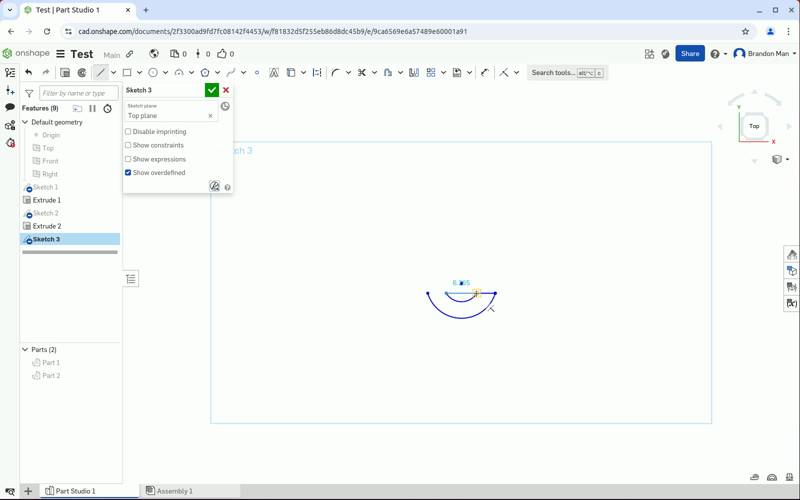
key_down(shift)
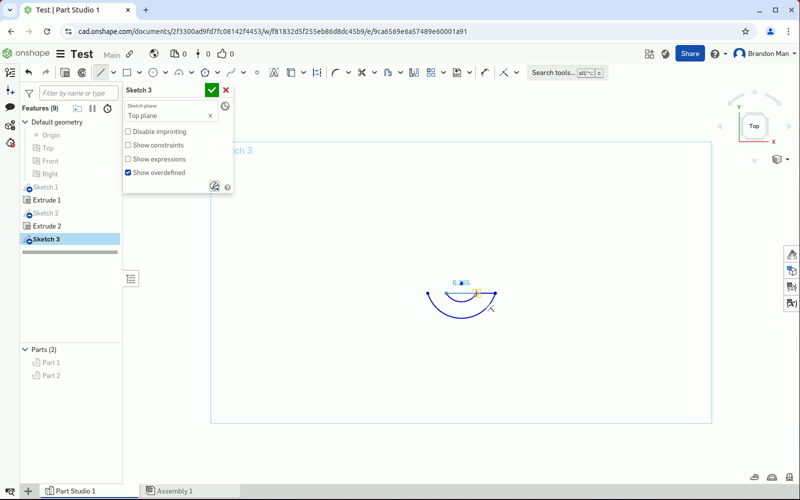
mouse_move(427, 293)
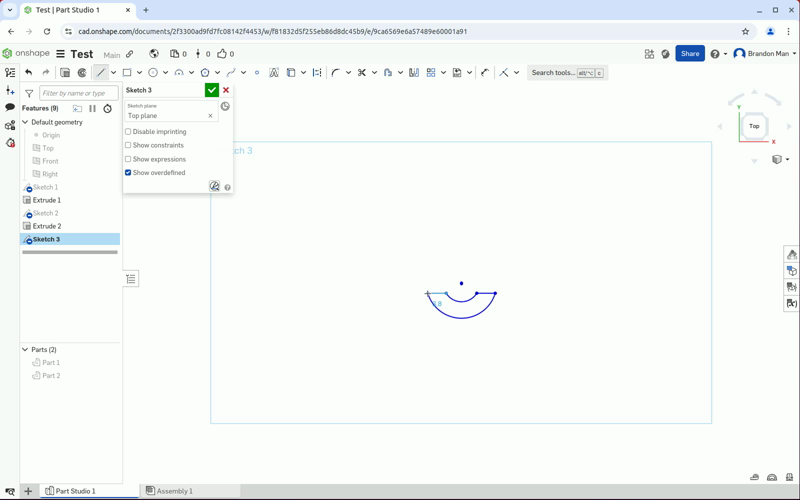
key_up(shift)
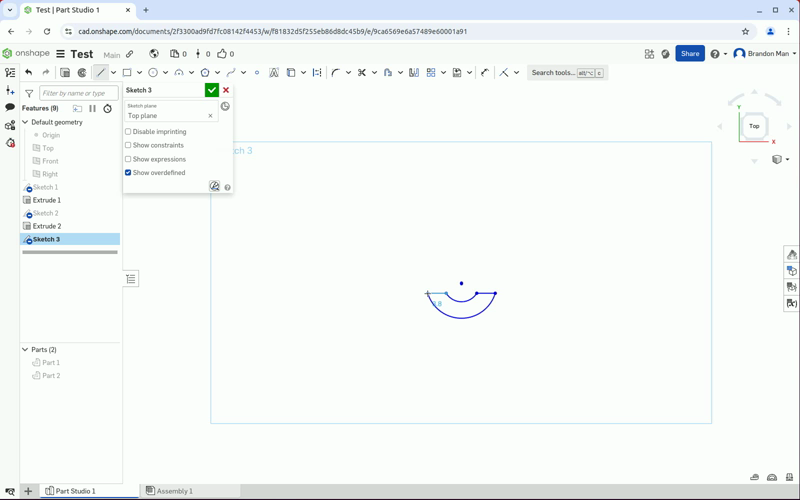
click(427, 293)
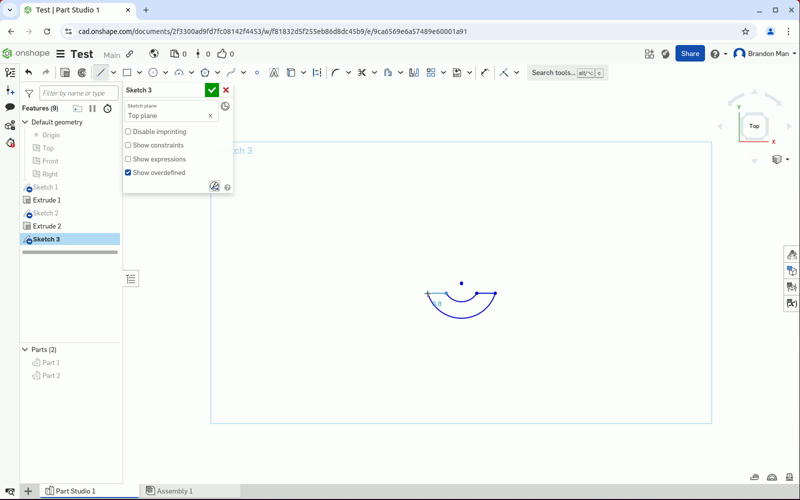
key(esc)
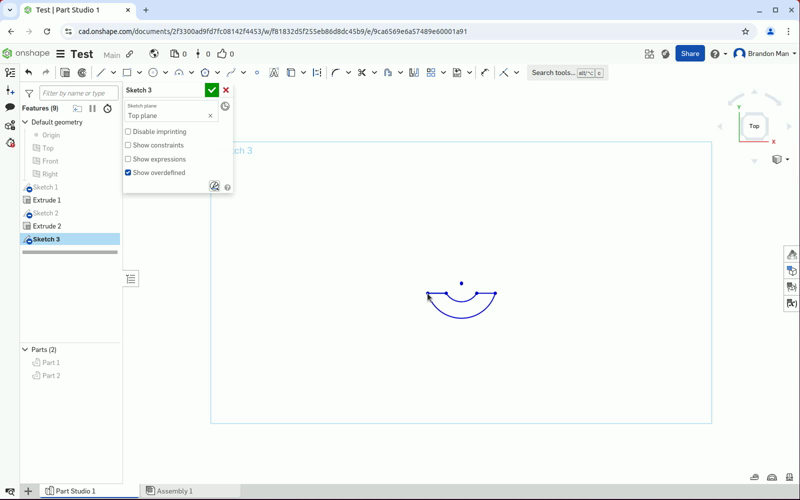
mouse_move(454, 304)
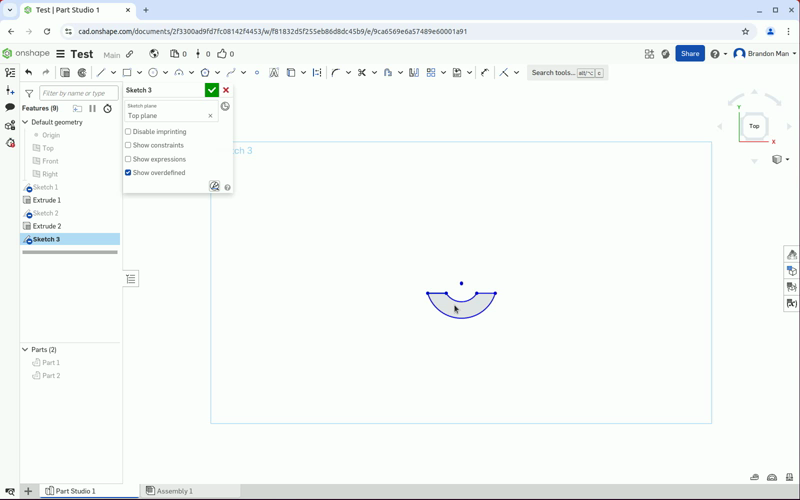
scroll(6)
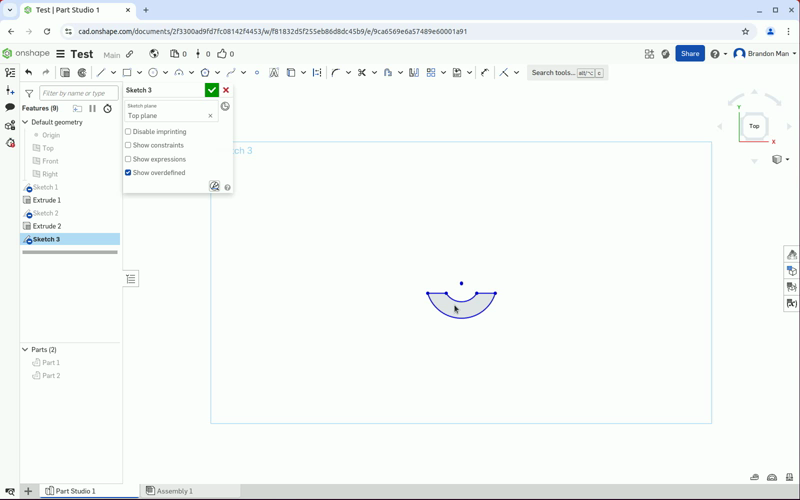
scroll(6)
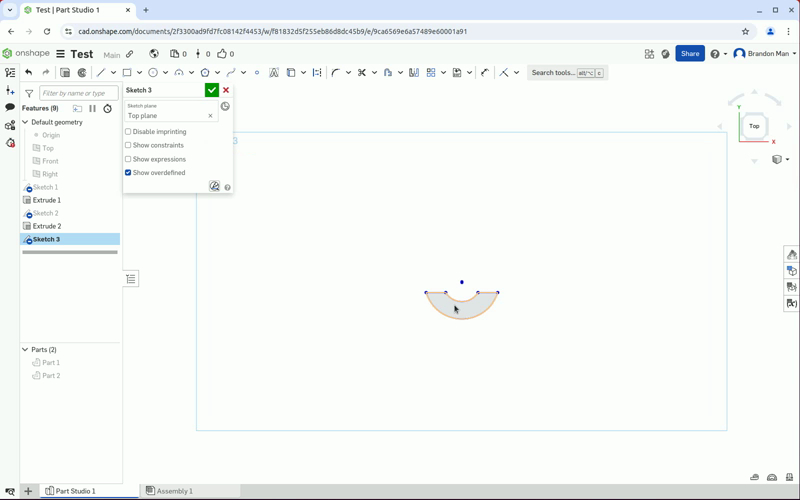
scroll(6)
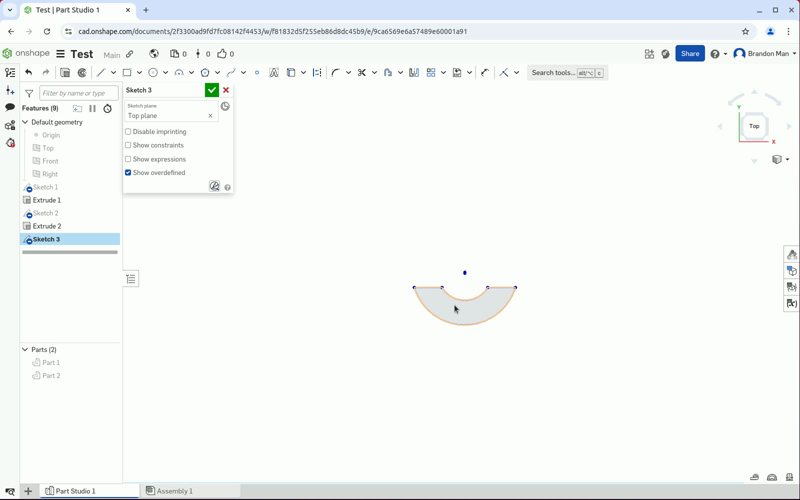
scroll(6)
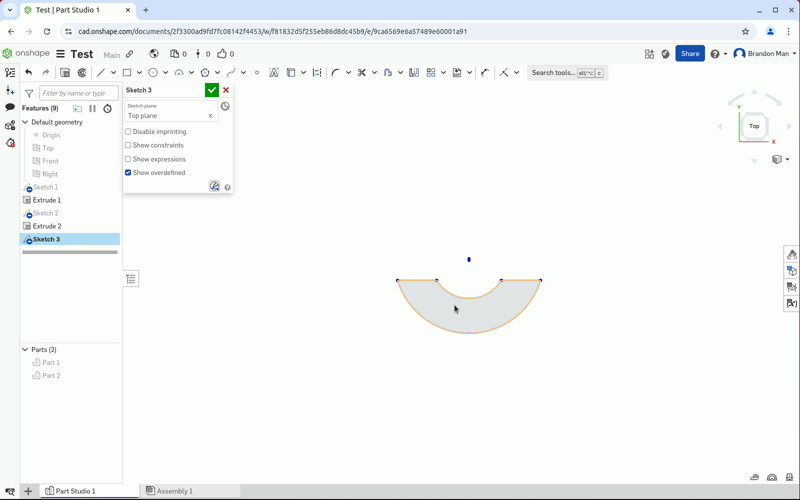
scroll(6)
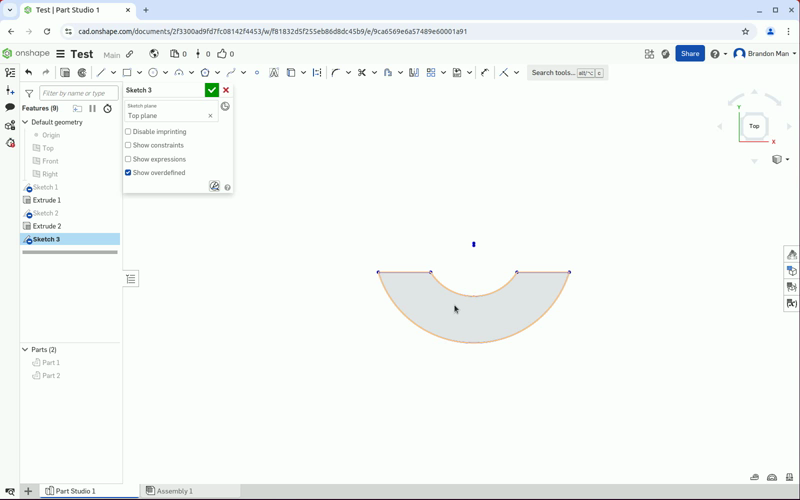
scroll(6)
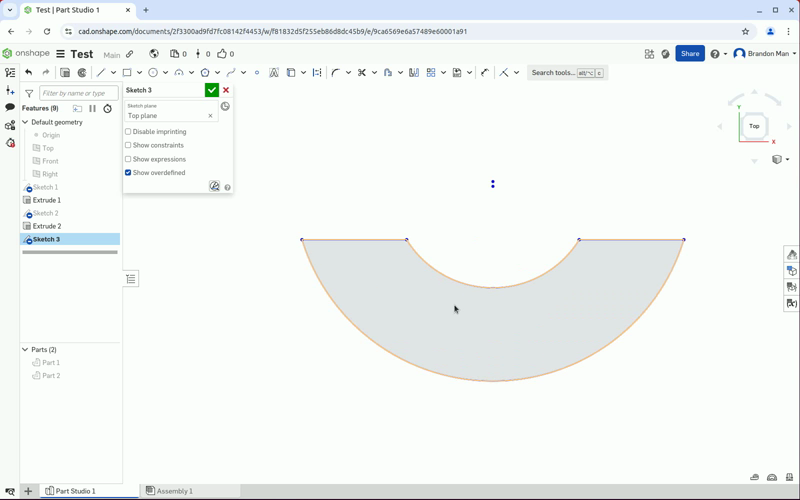
scroll(6)
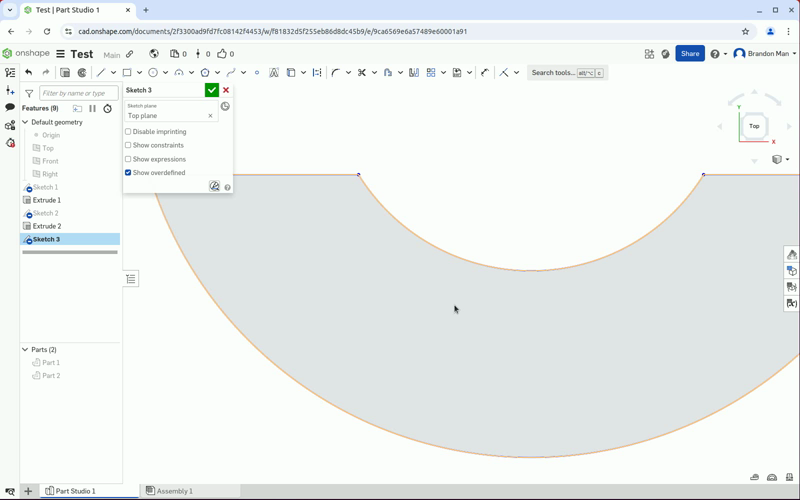
click(454, 304)
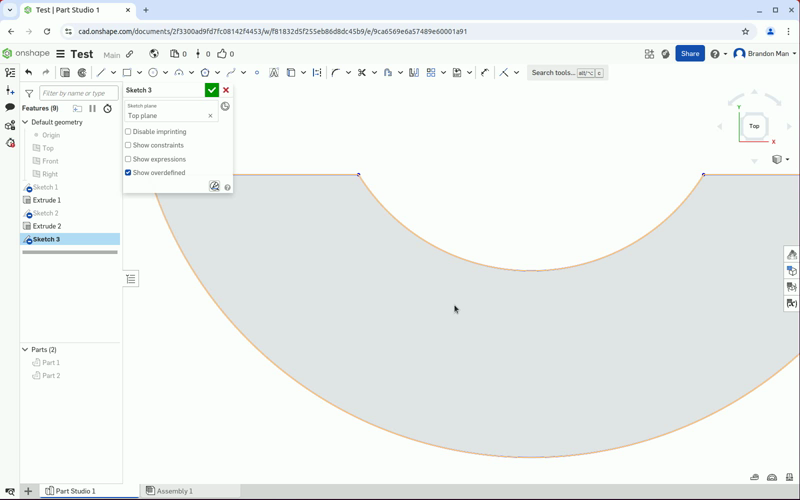
scroll(-6)
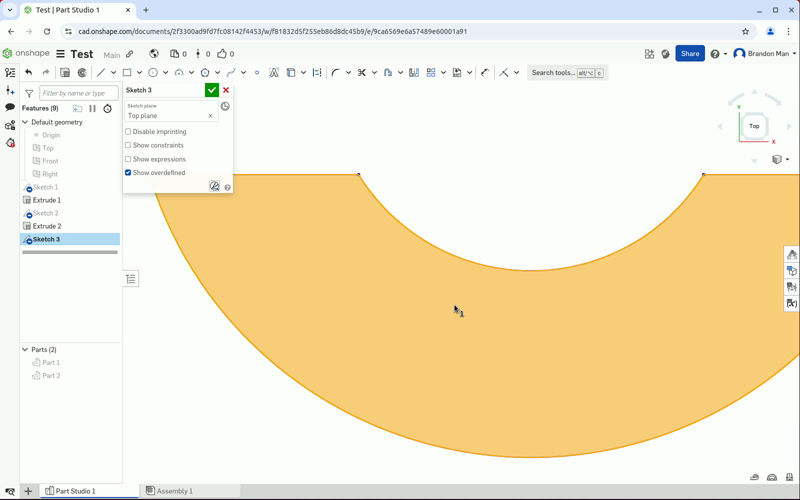
scroll(-6)
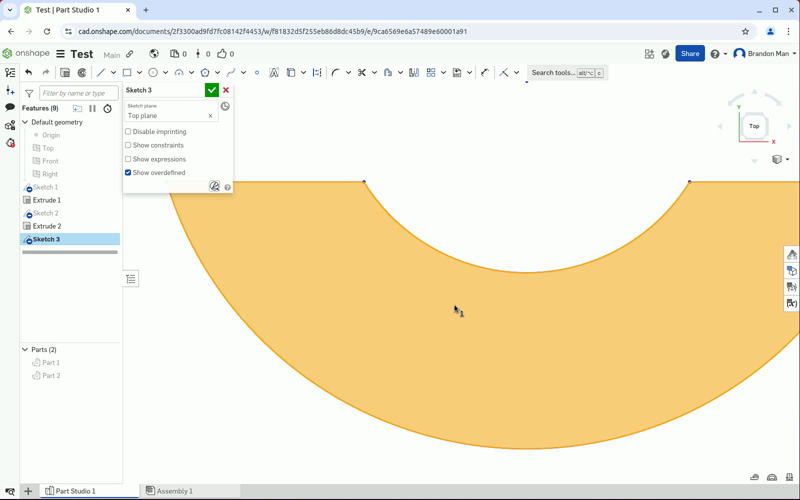
scroll(-6)
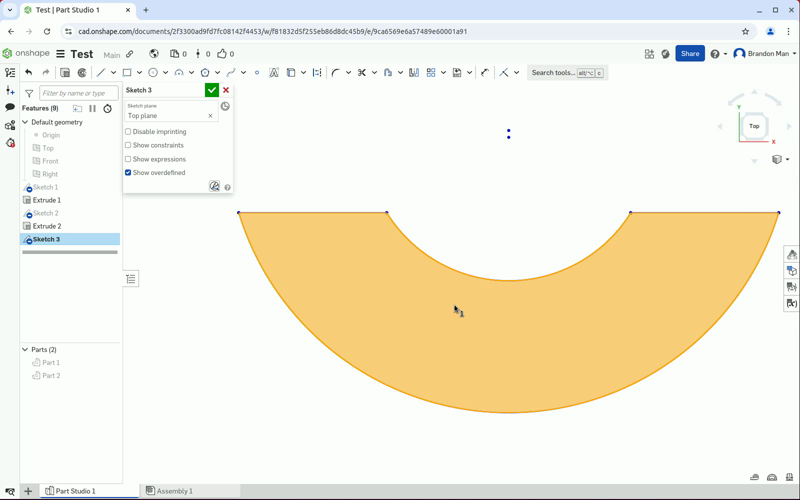
scroll(-6)
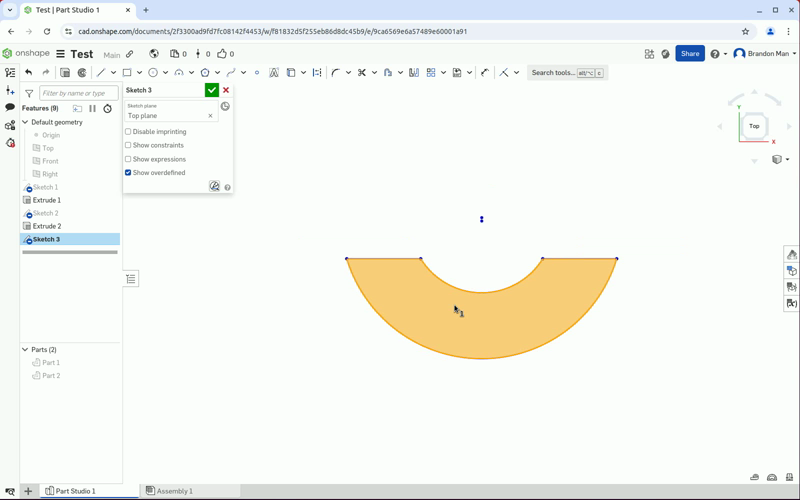
scroll(-6)
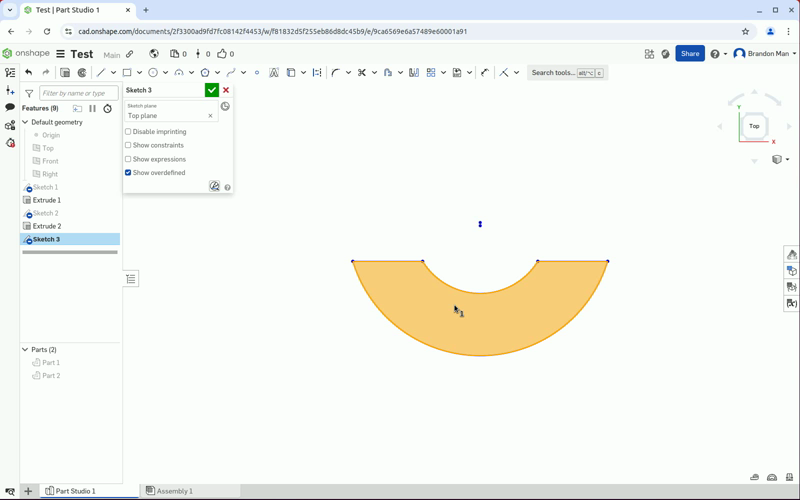
scroll(-6)
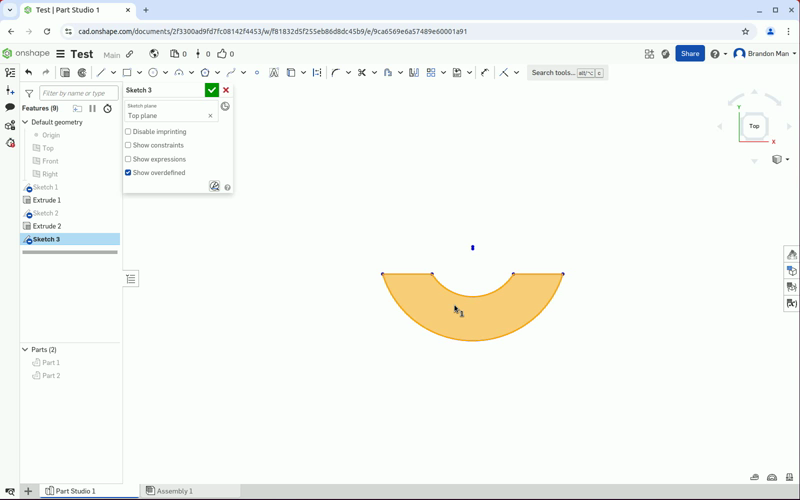
scroll(-6)
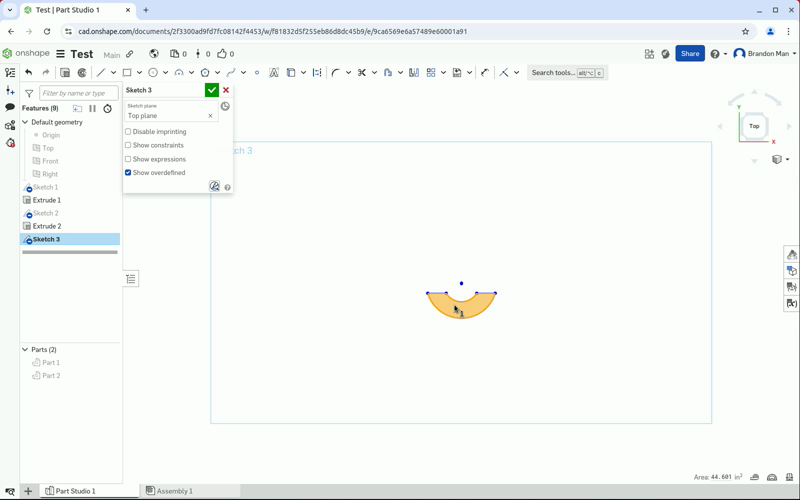
mouse_move(73, 352)
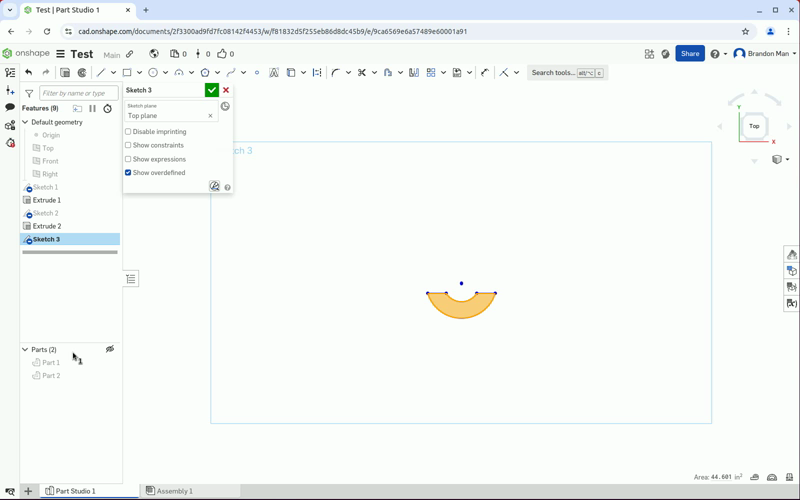
key(shift+y)
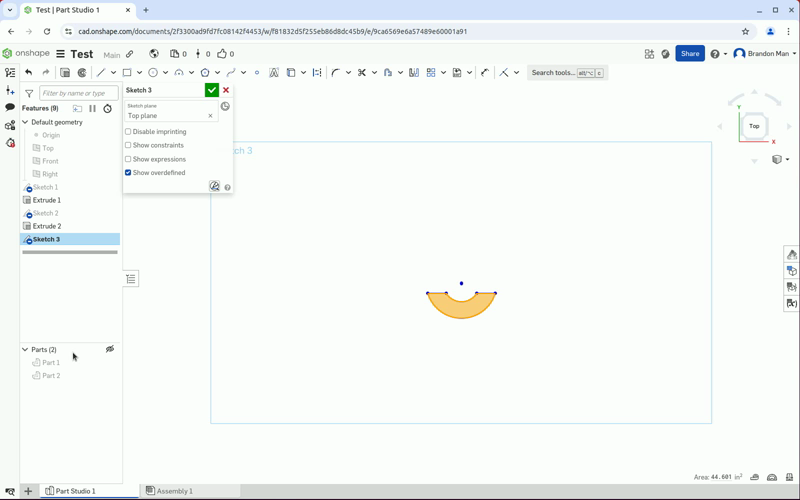
key(shift+e)
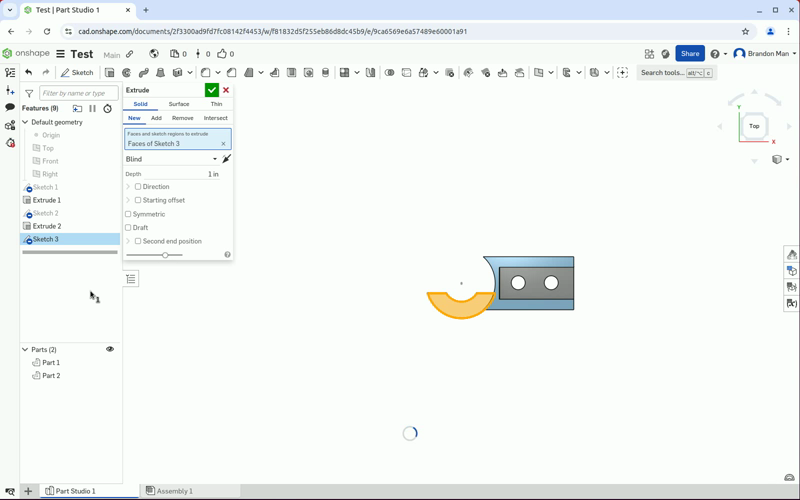
mouse_move(143, 106)
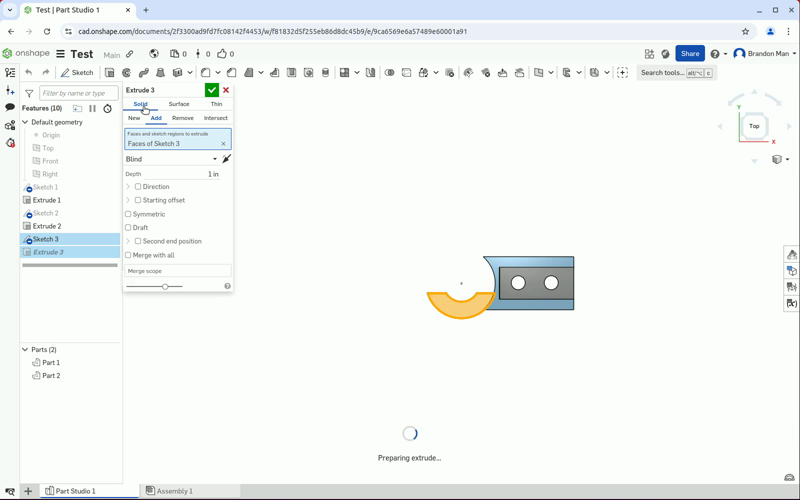
click(143, 106)
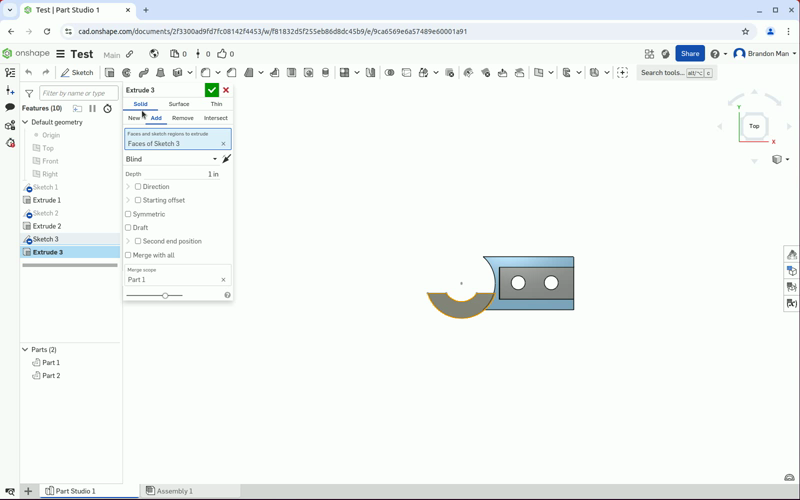
mouse_move(137, 120)
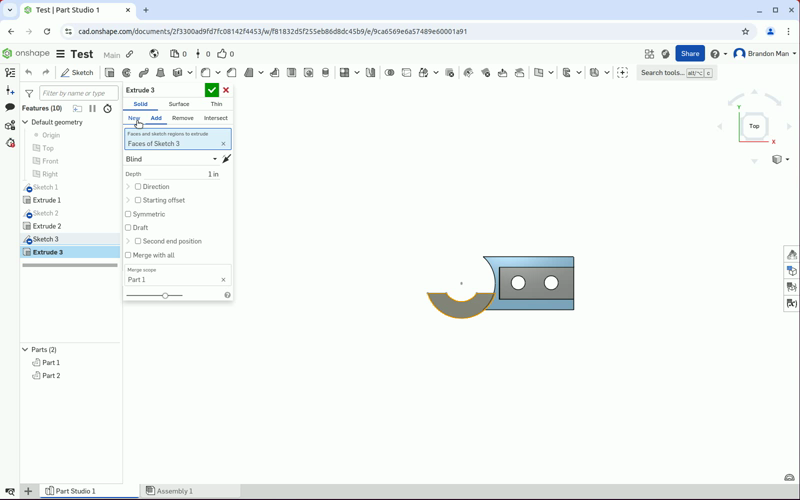
click(137, 120)
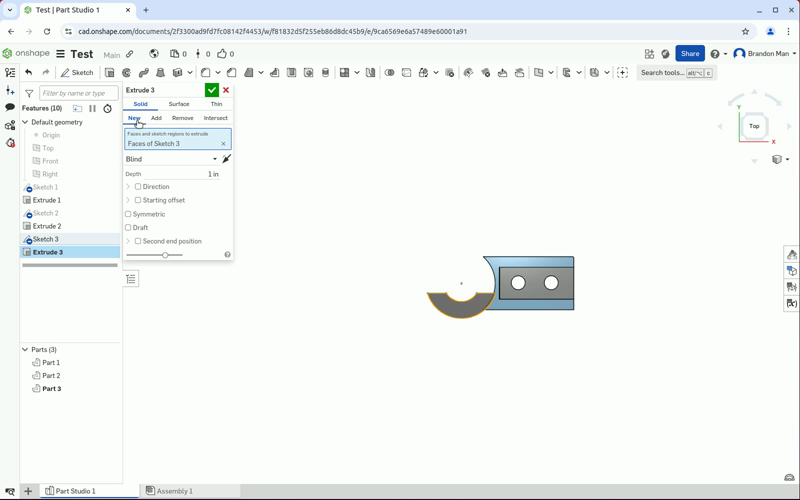
key(tab, 4)
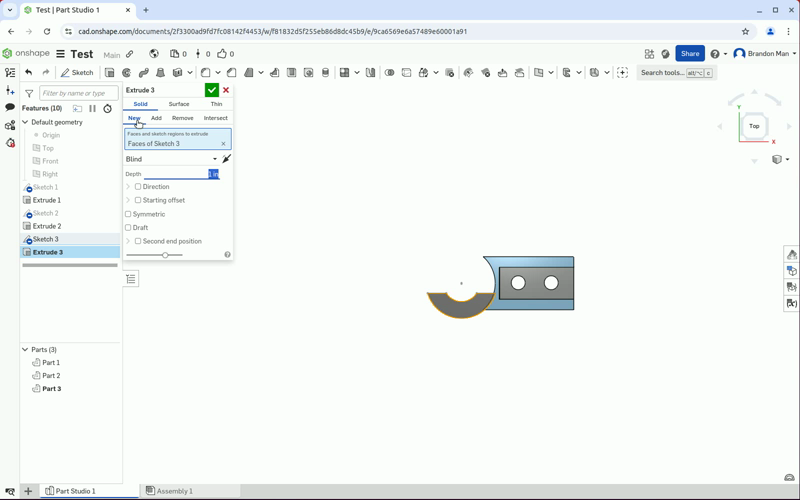
text(7.221)
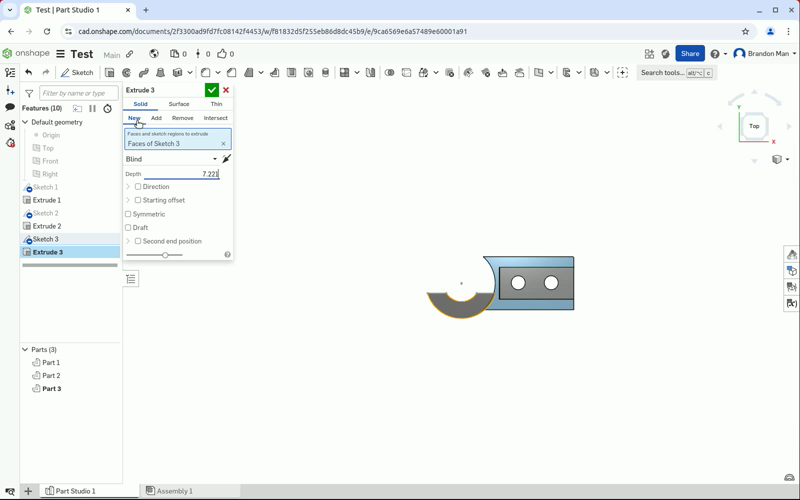
key(enter)
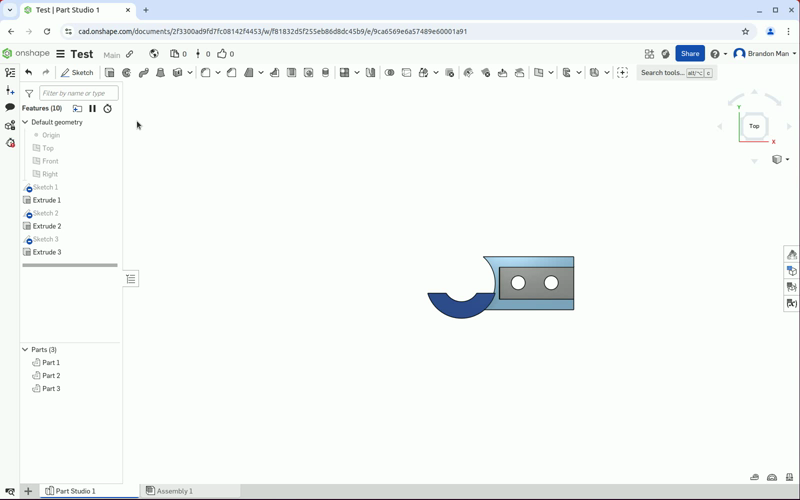
key(shift+h)
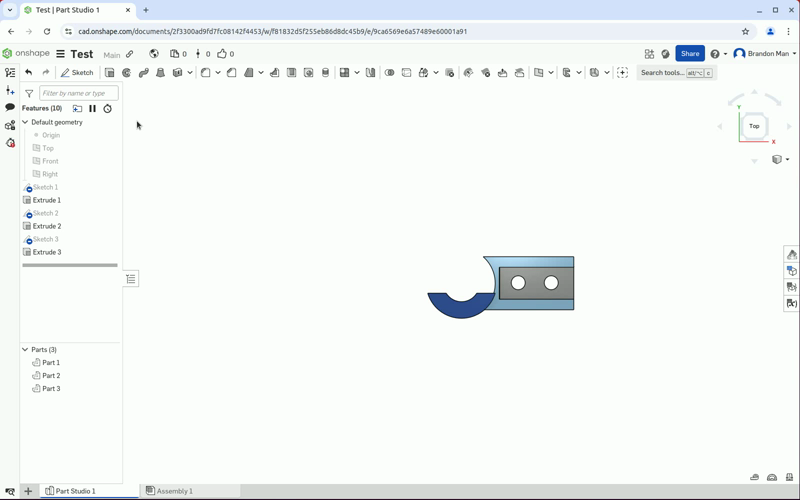
key(shift+h)
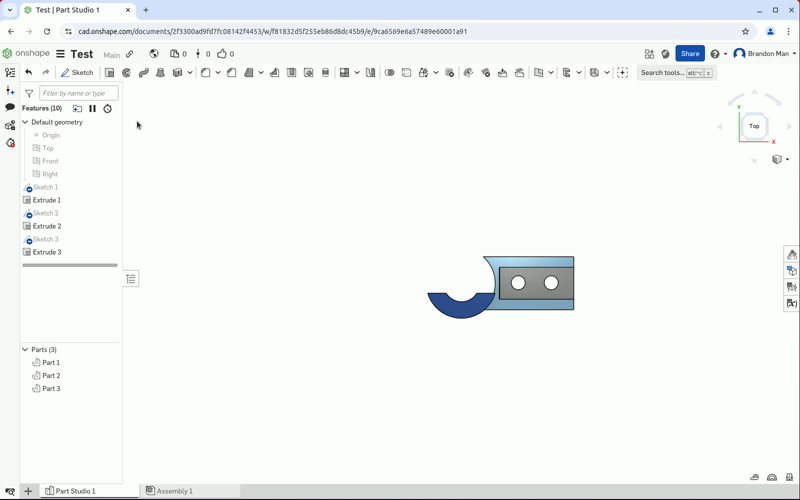
mouse_move(73, 189)
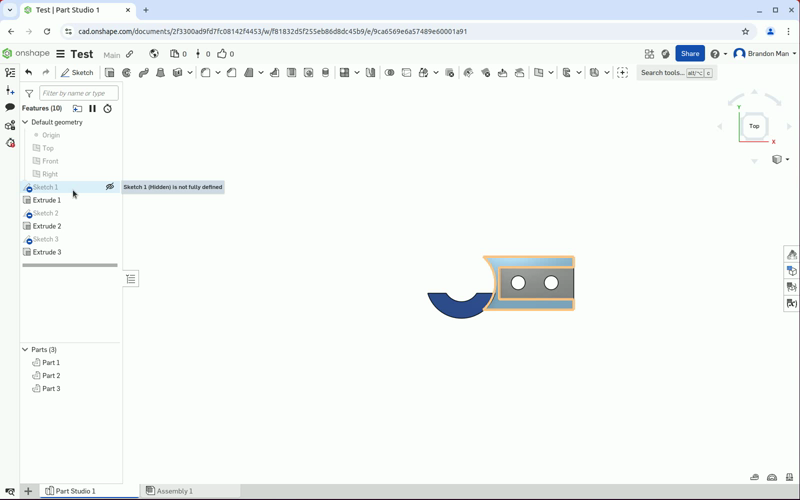
click(73, 189)
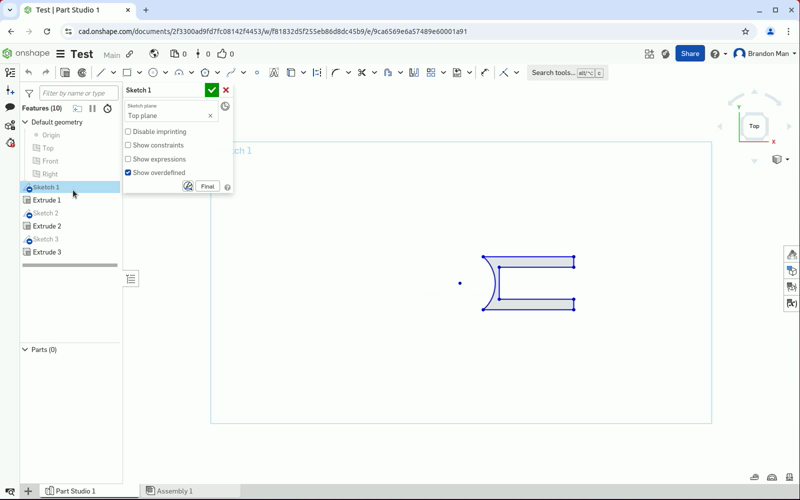
mouse_move(229, 92)
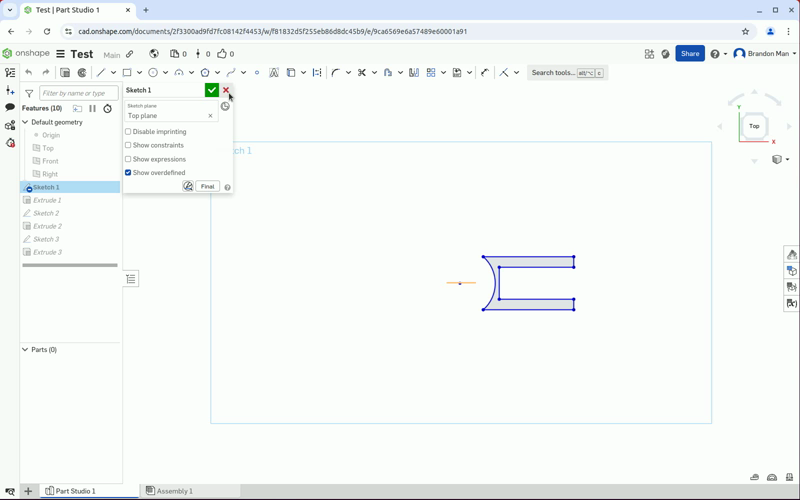
click(229, 92)
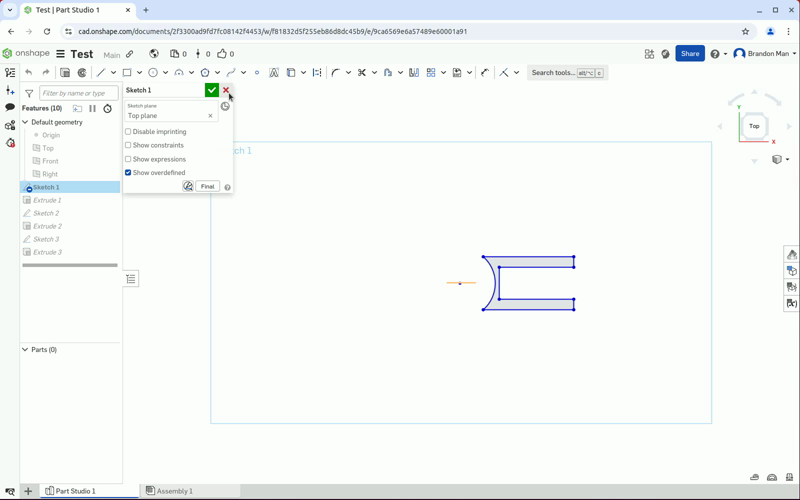
key(shift+s)
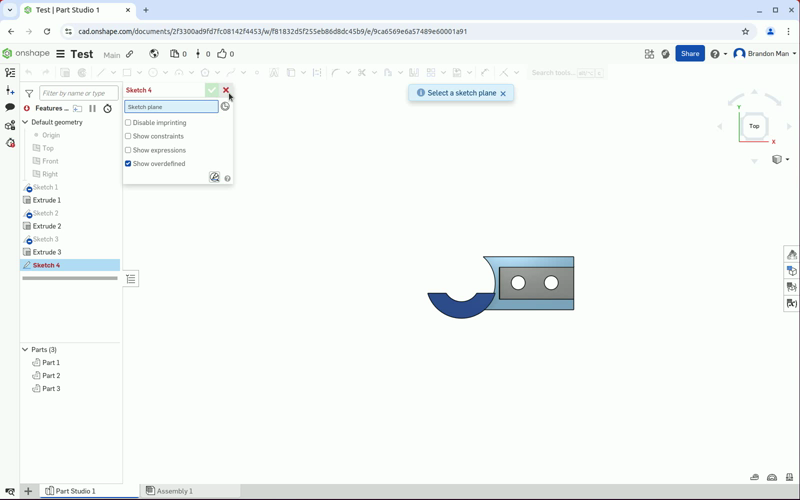
mouse_move(73, 150)
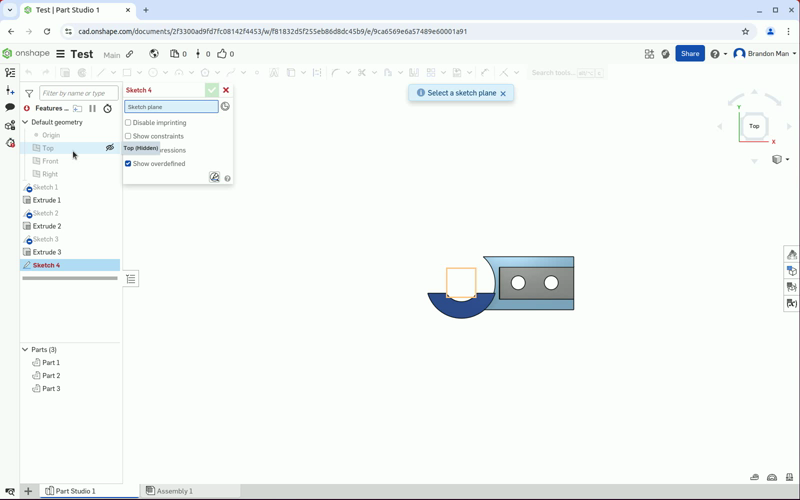
click(73, 150)
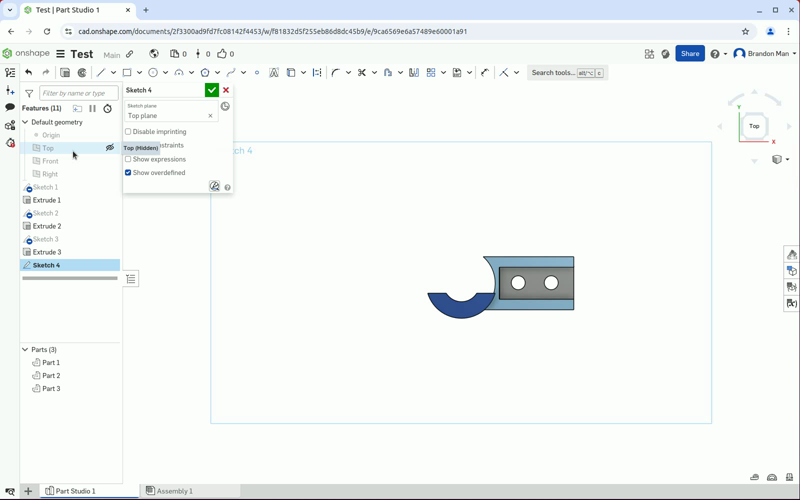
mouse_move(73, 352)
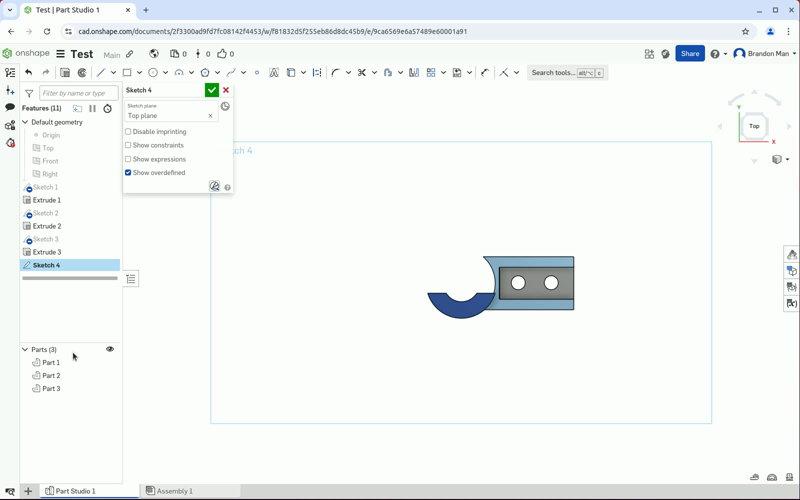
key(y)
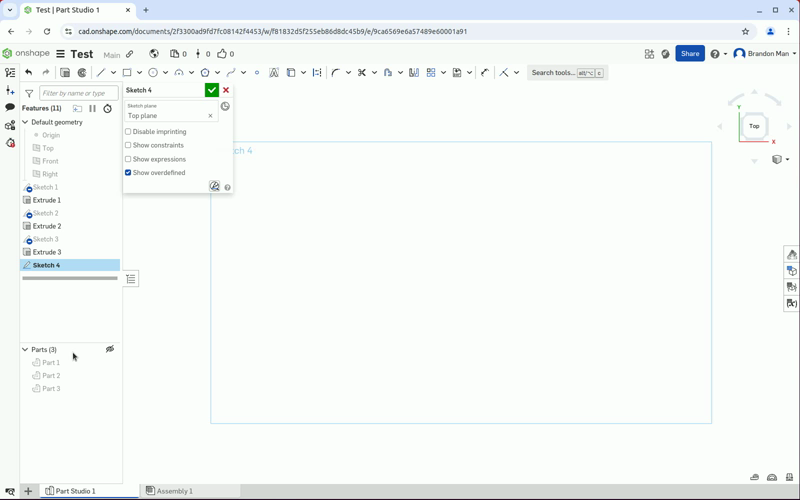
key(l)
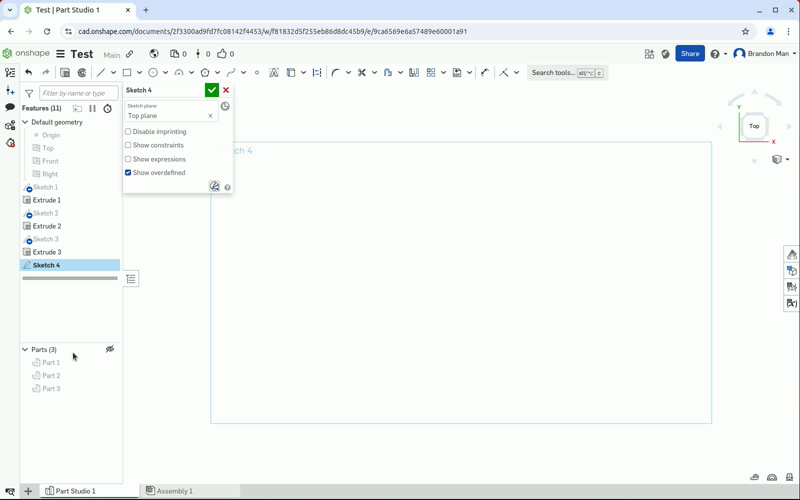
key_down(shift)
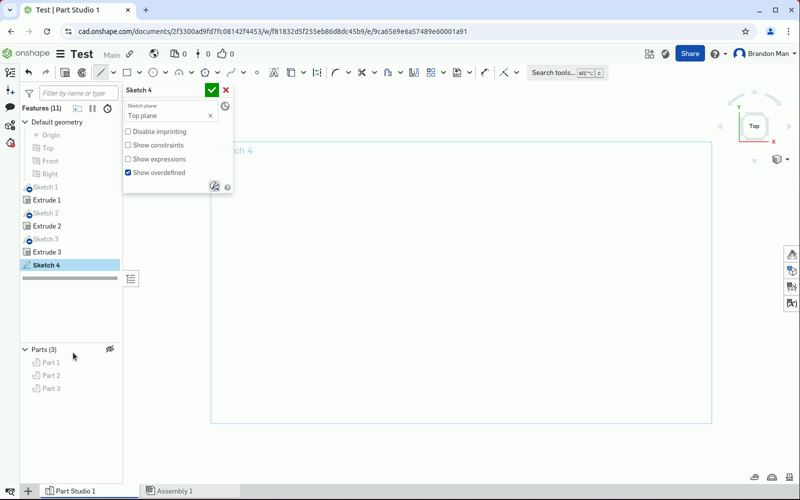
mouse_move(427, 272)
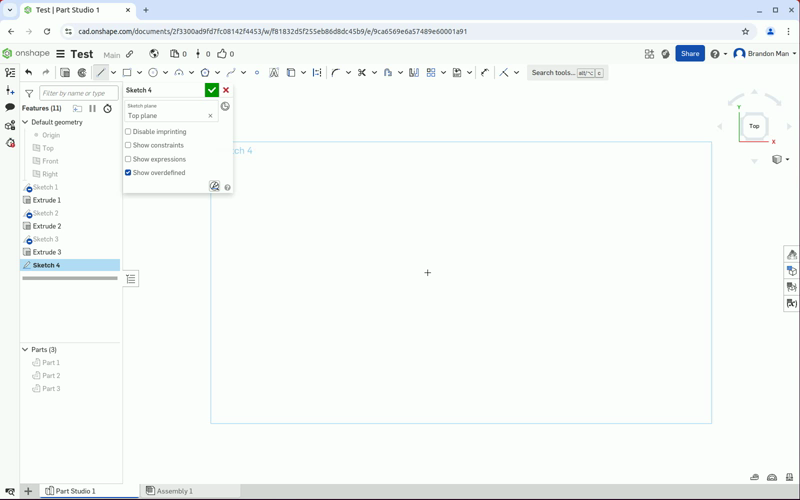
click(427, 272)
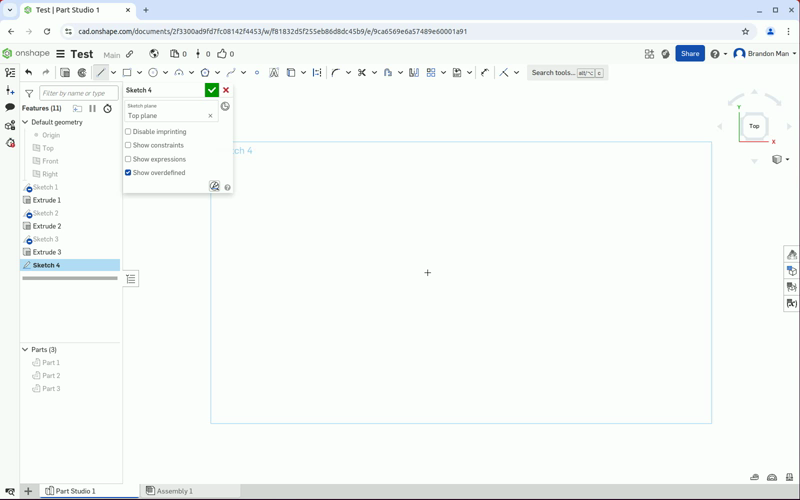
key_up(shift)
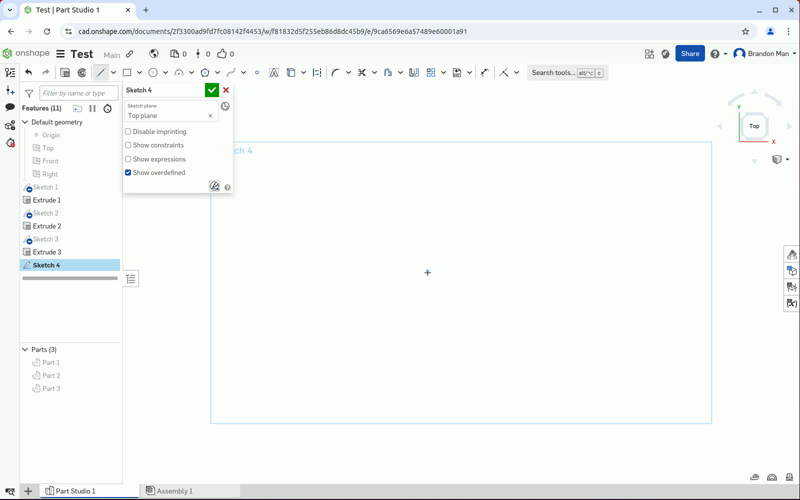
key_down(shift)
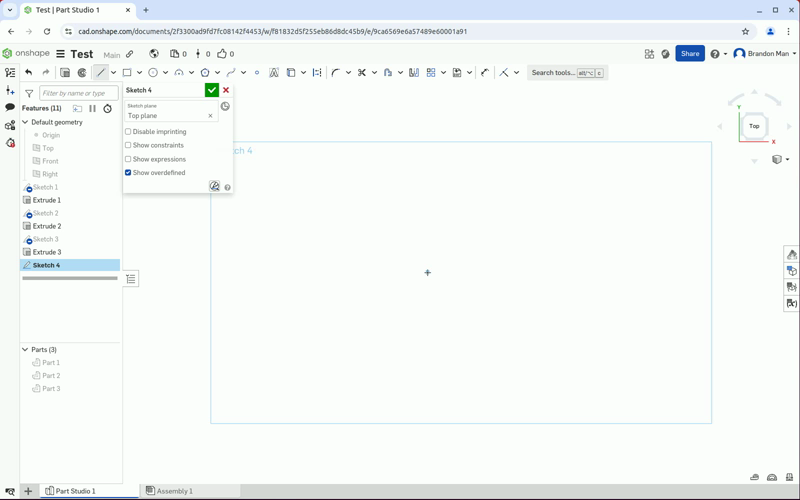
mouse_move(457, 272)
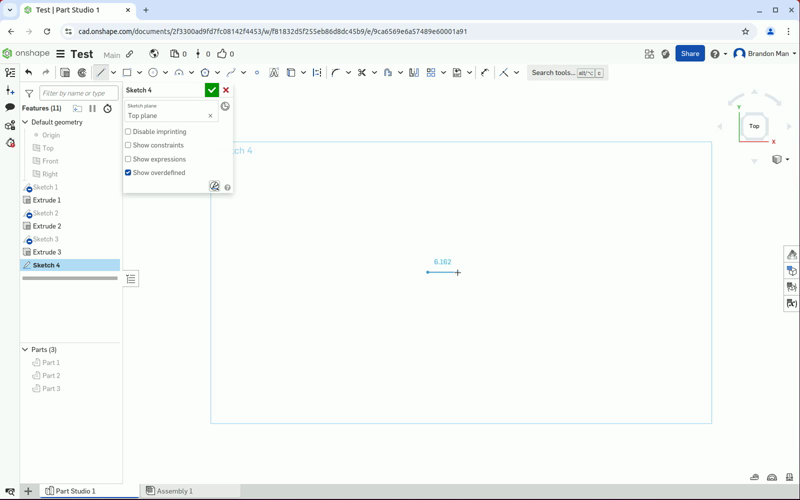
mouse_move(446, 272)
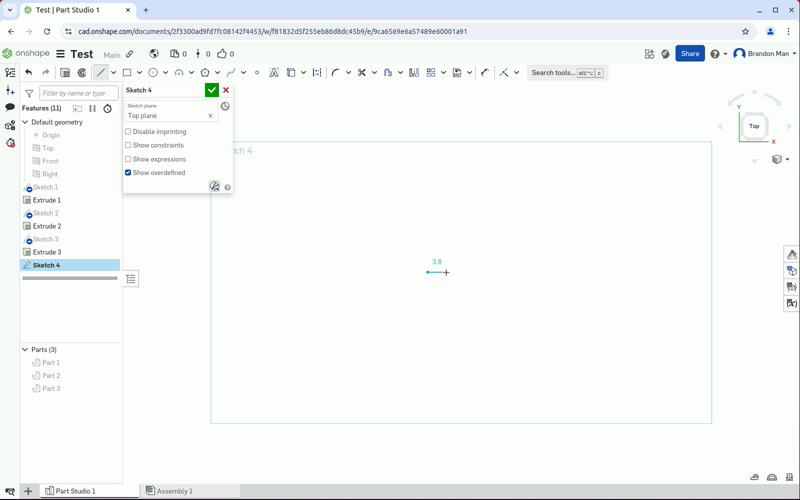
click(446, 272)
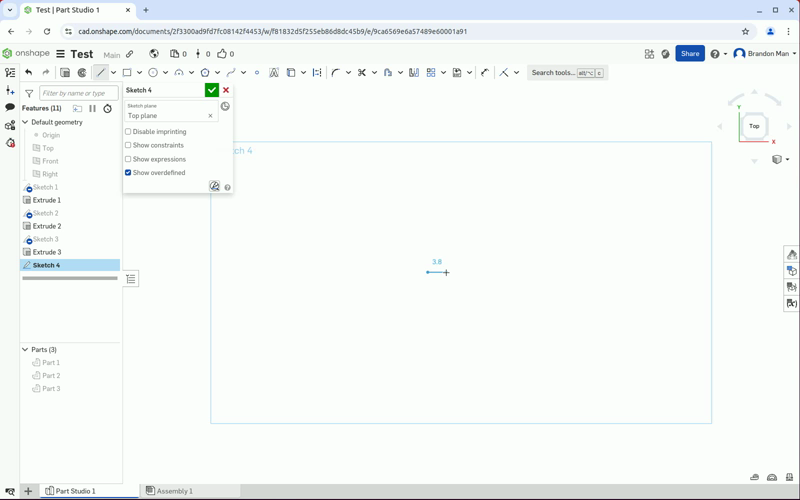
key_up(shift)
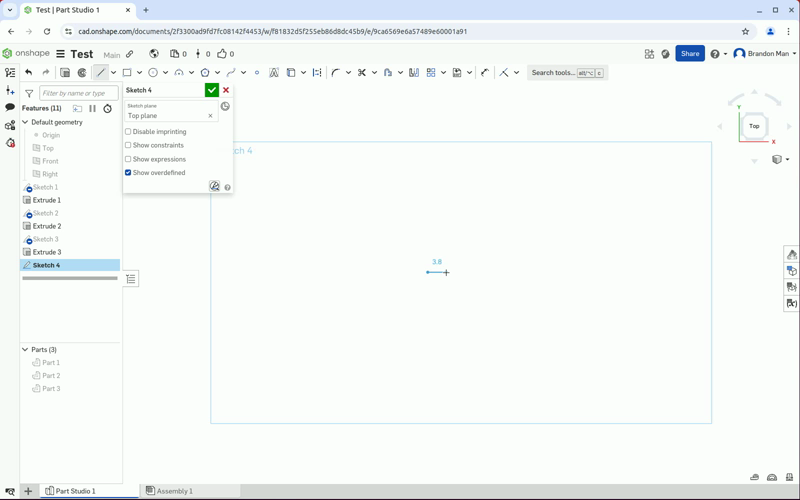
key(esc)
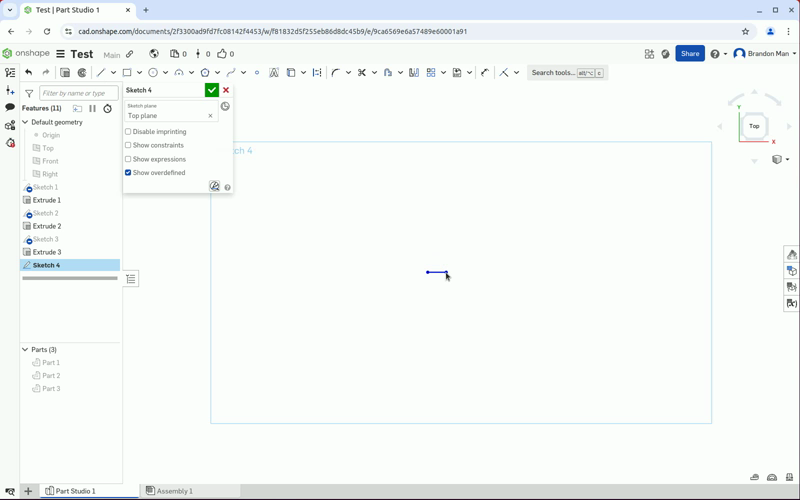
key(a)
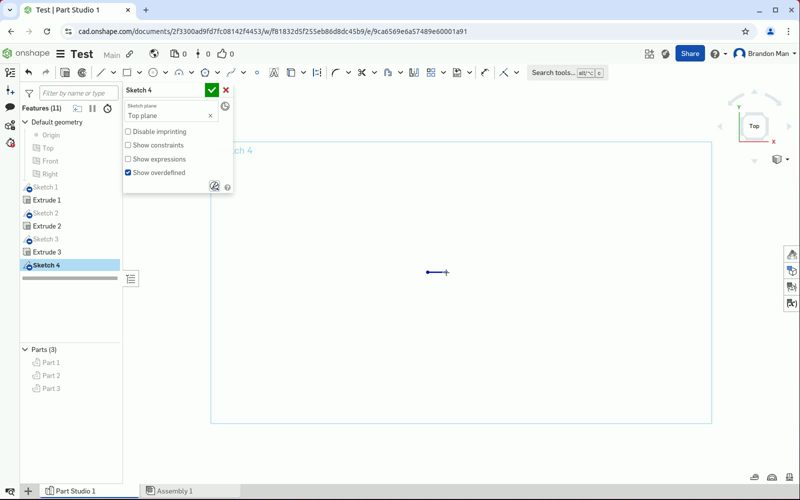
mouse_move(446, 272)
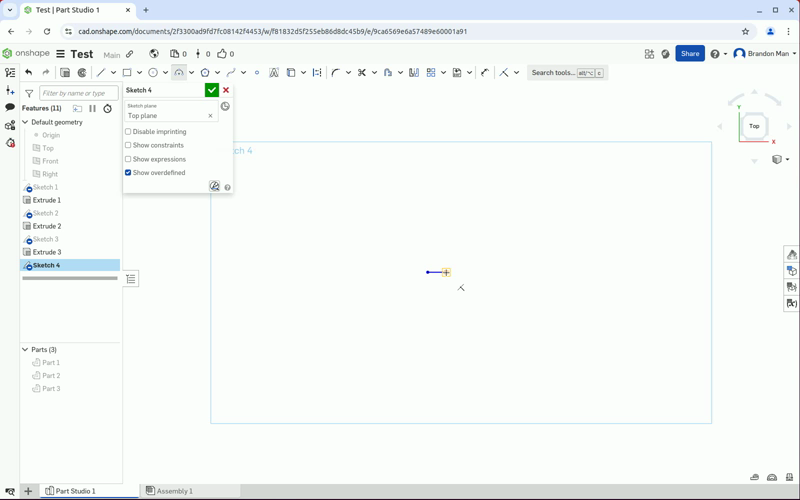
click(446, 272)
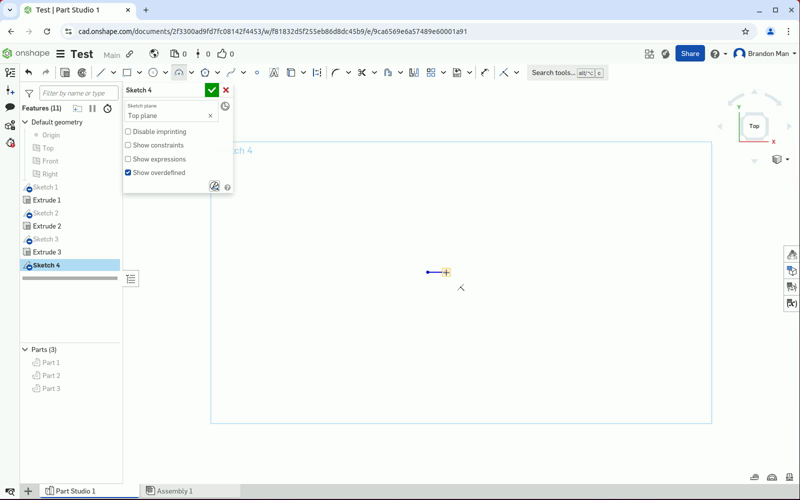
key_down(shift)
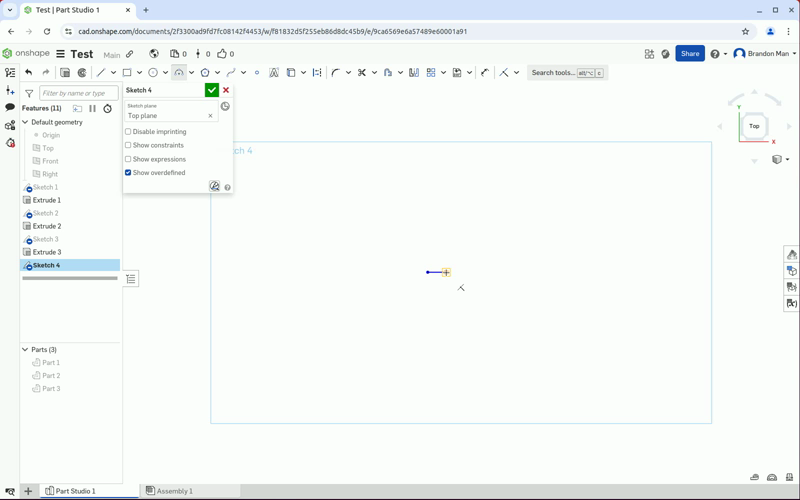
mouse_move(476, 272)
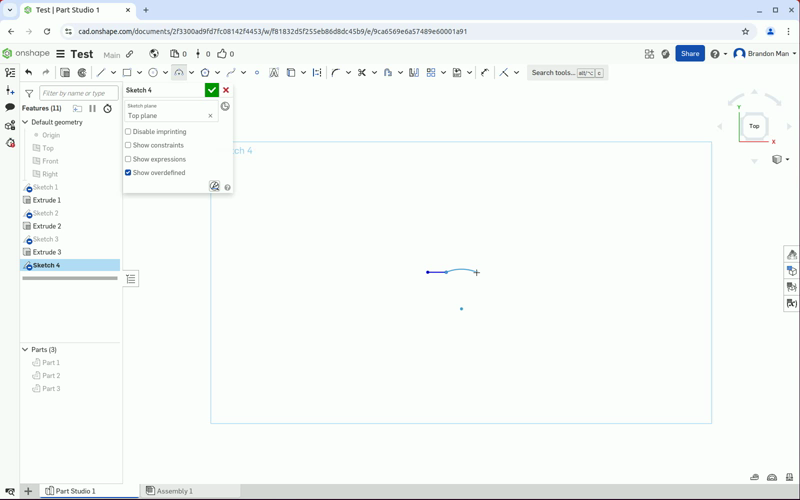
click(476, 272)
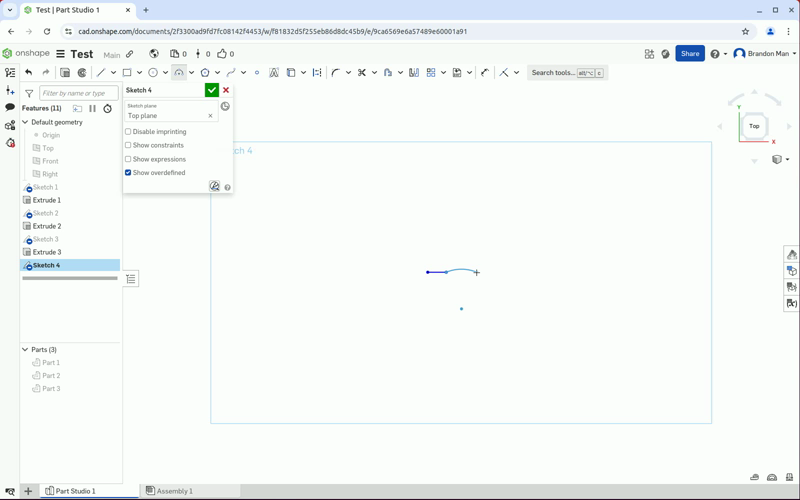
mouse_move(461, 264)
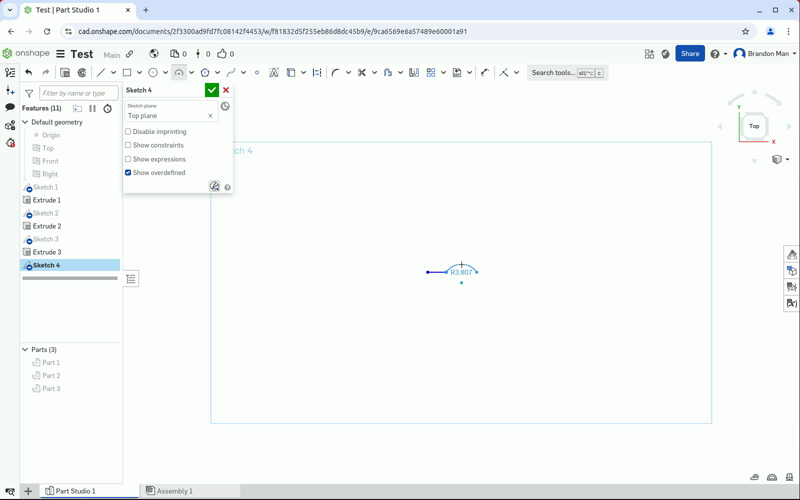
click(461, 264)
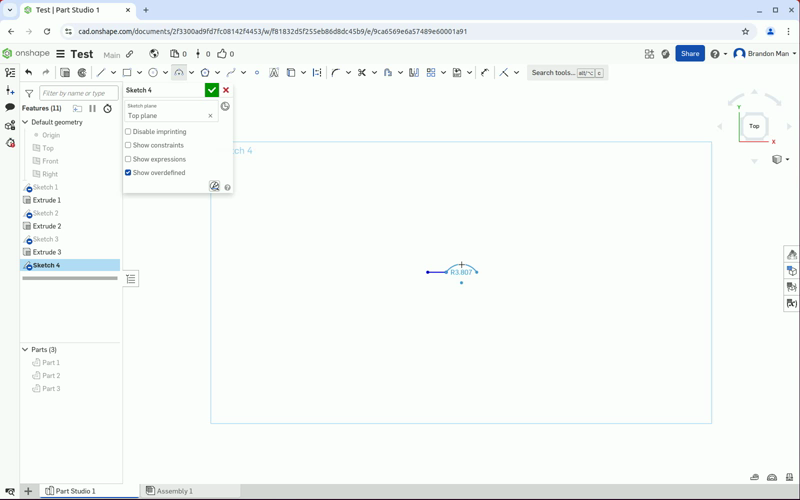
key_up(shift)
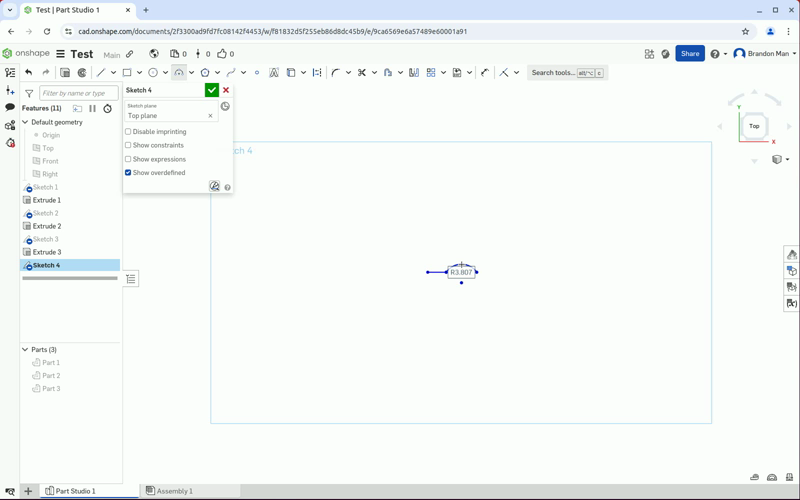
key(esc)
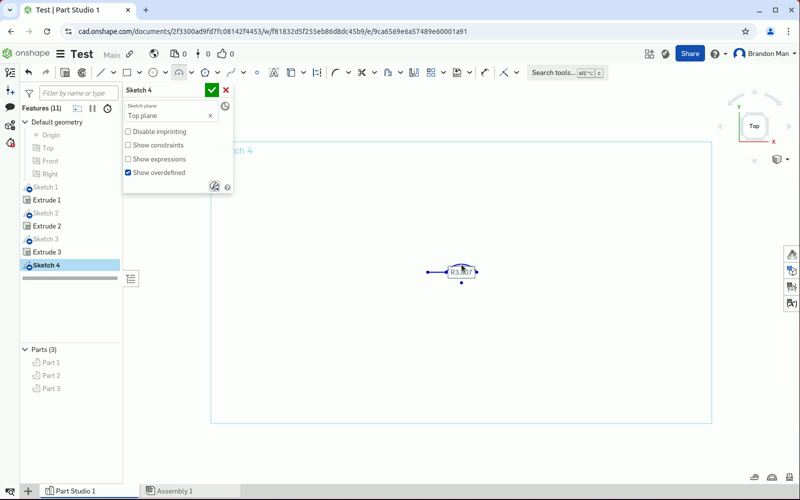
key(l)
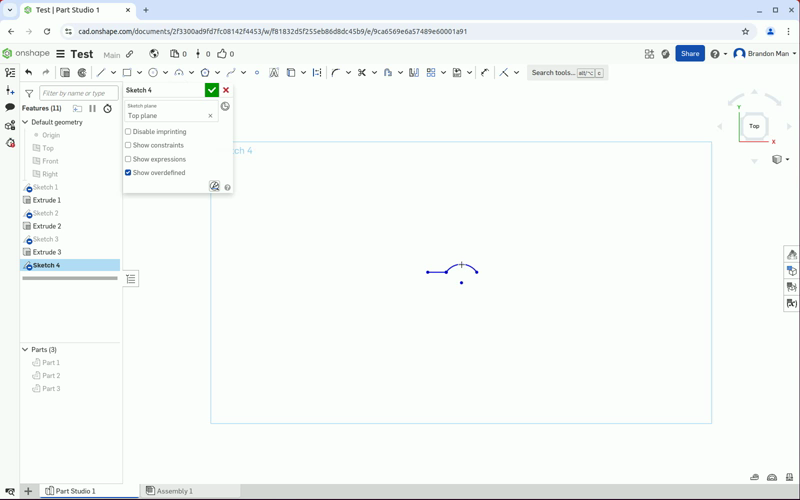
mouse_move(476, 272)
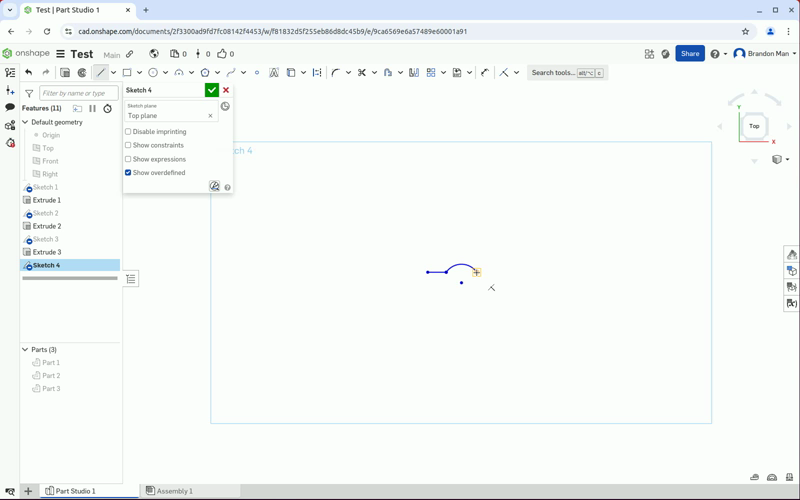
click(476, 272)
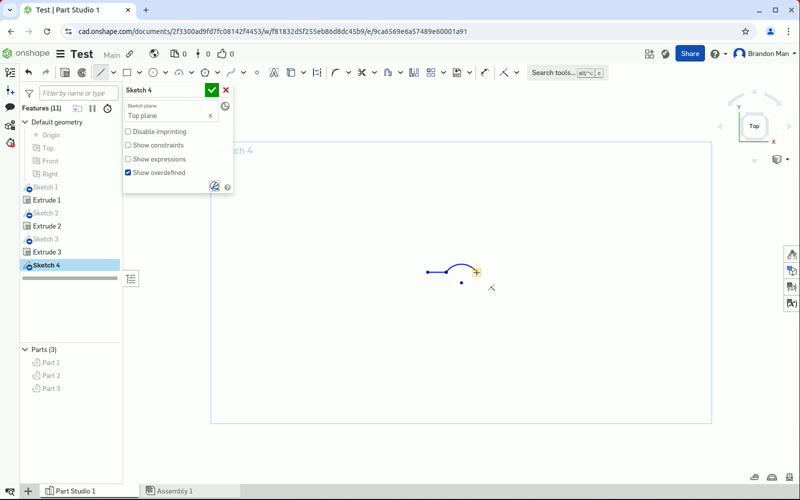
key_down(shift)
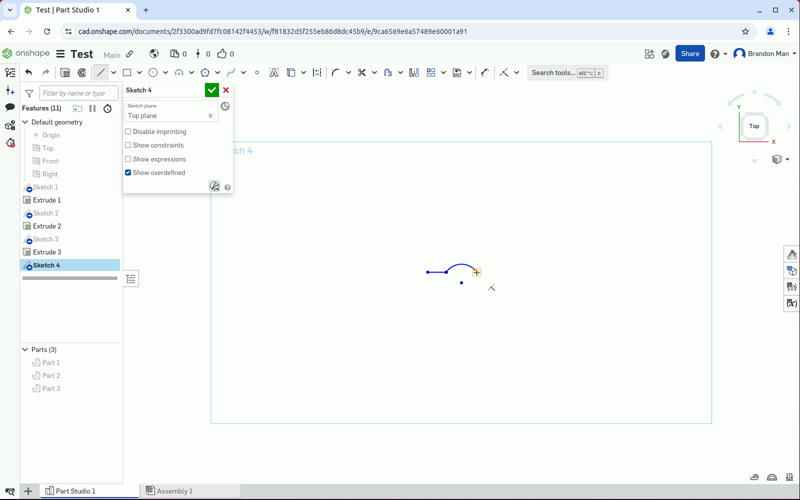
mouse_move(506, 272)
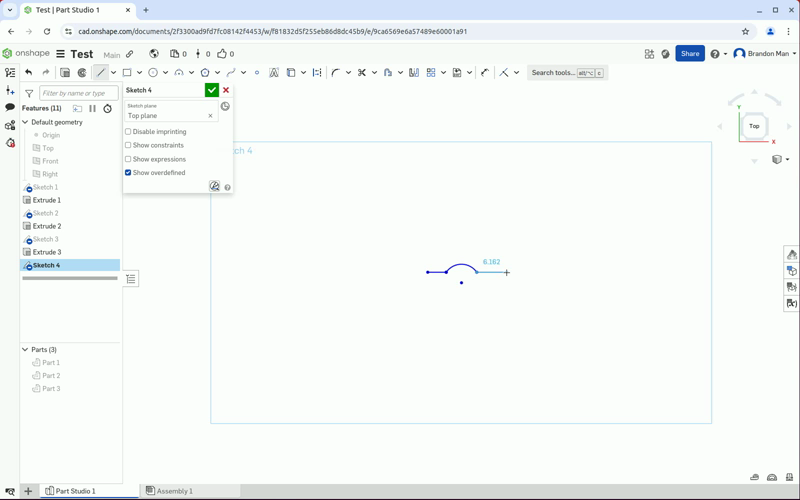
mouse_move(495, 272)
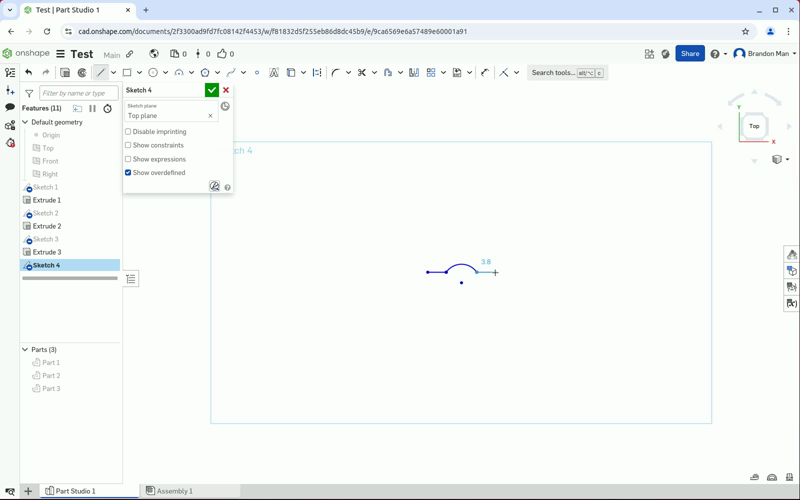
click(495, 272)
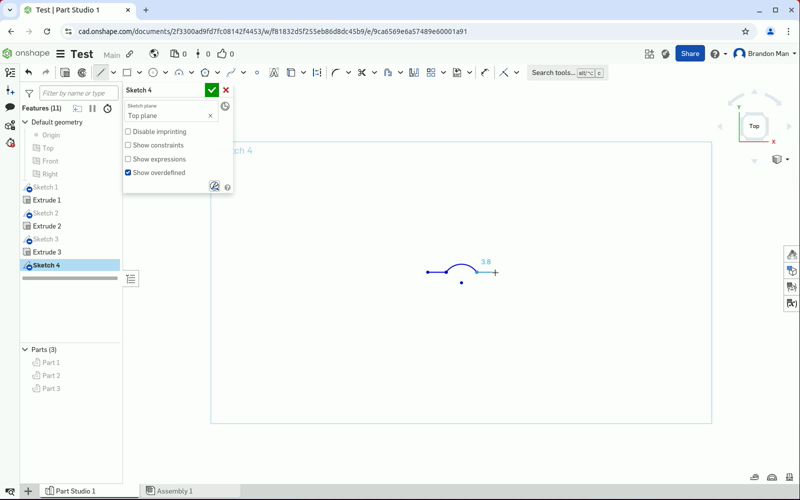
key_up(shift)
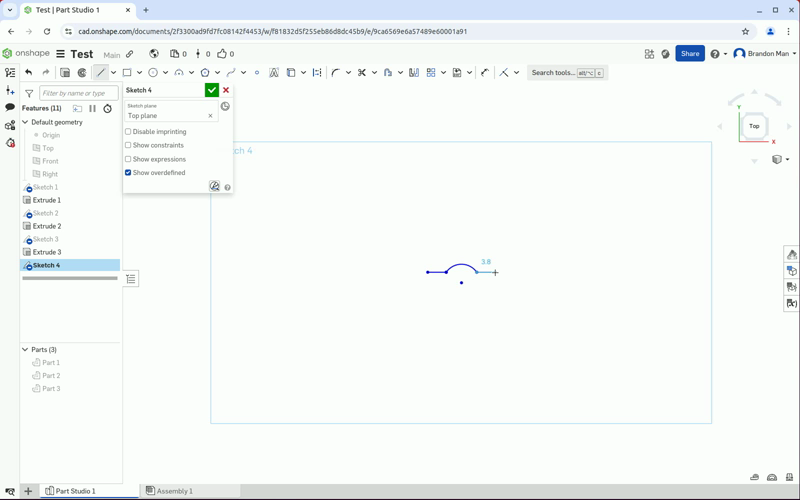
key(esc)
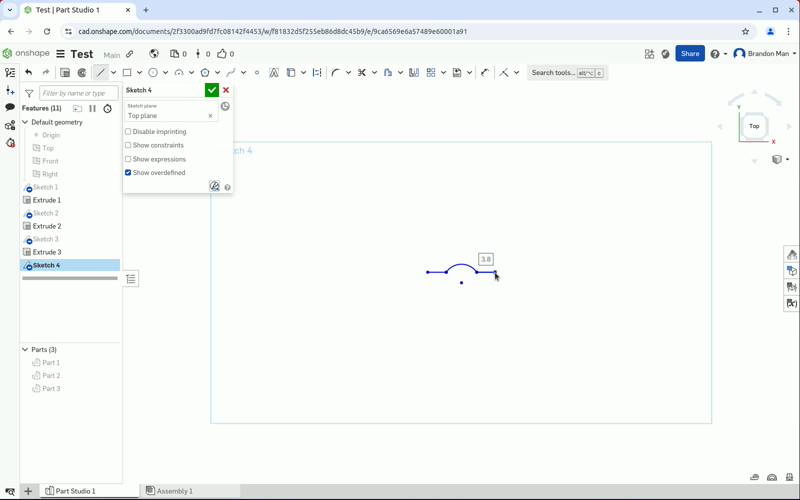
key(a)
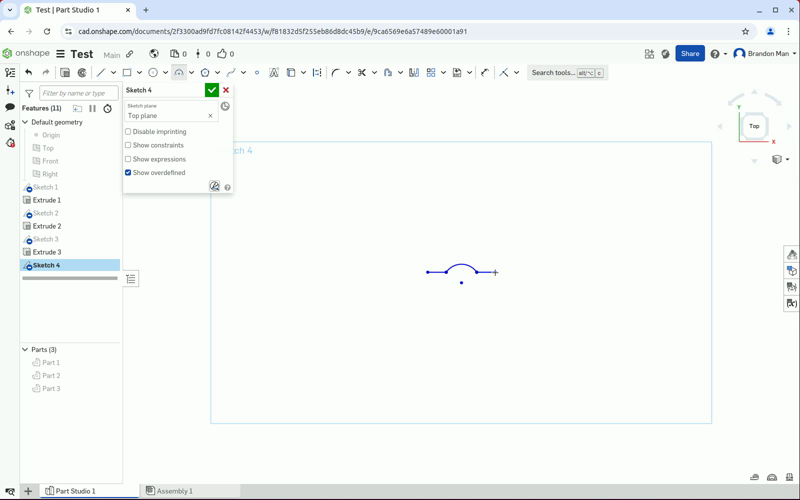
mouse_move(495, 272)
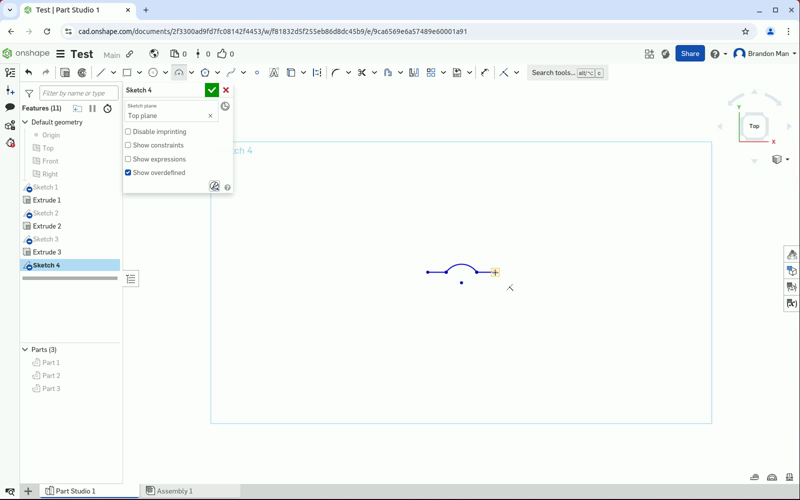
click(495, 272)
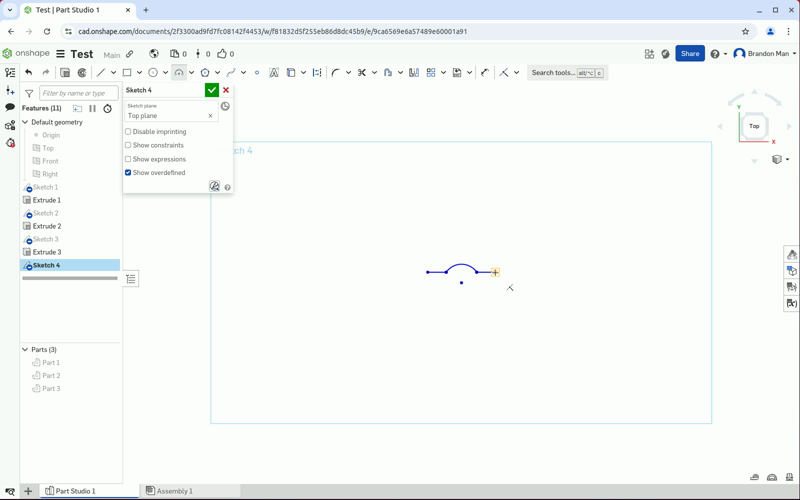
mouse_move(427, 272)
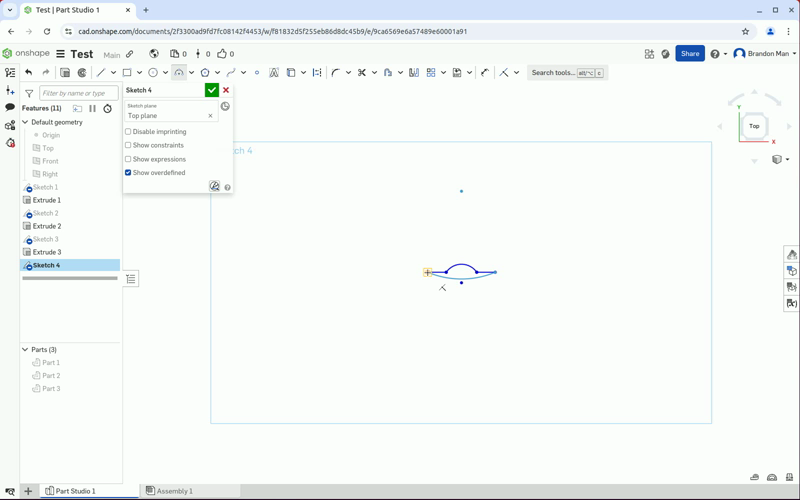
click(427, 272)
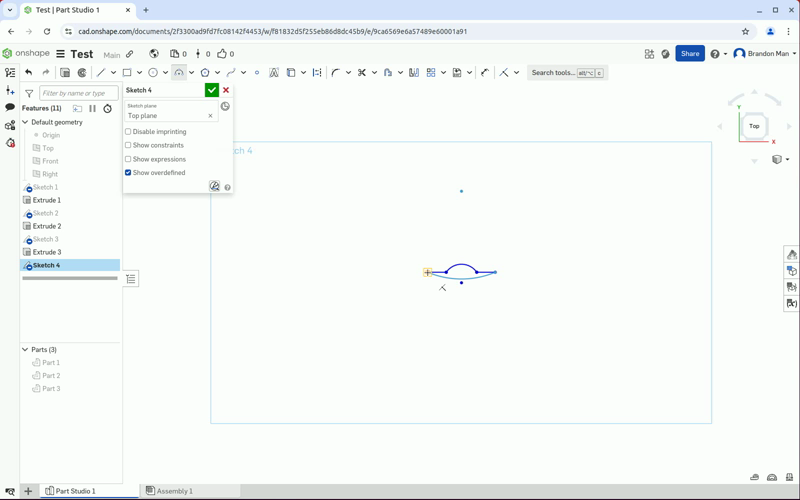
key_down(shift)
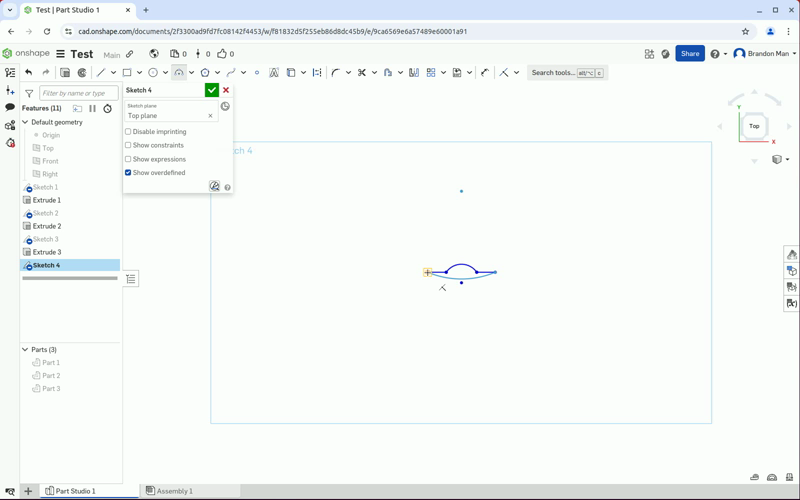
mouse_move(461, 247)
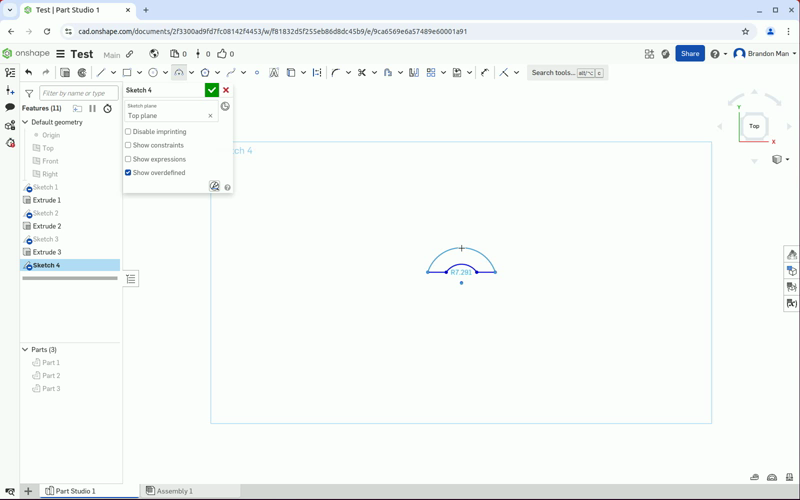
click(461, 247)
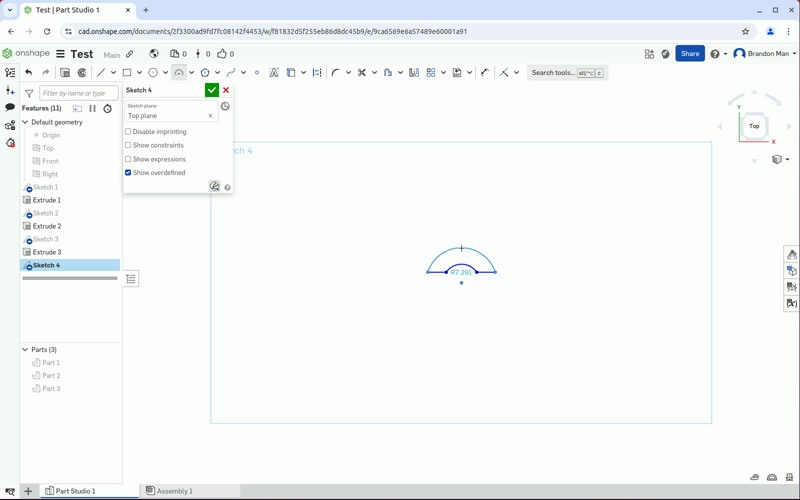
key_up(shift)
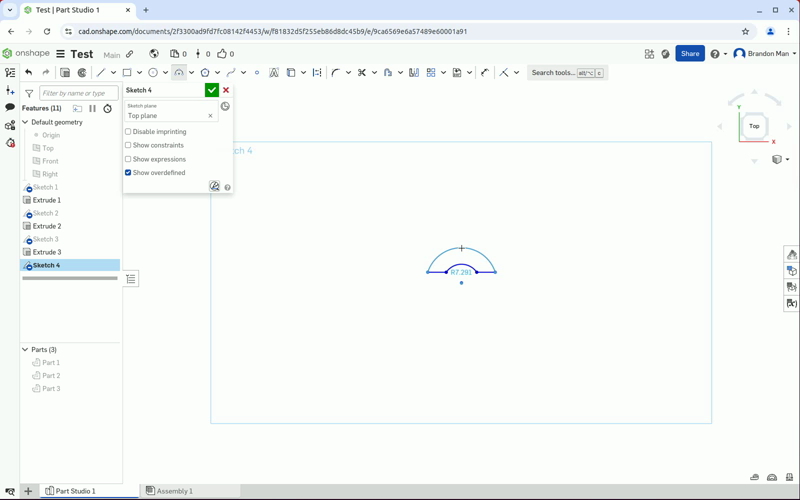
key(esc)
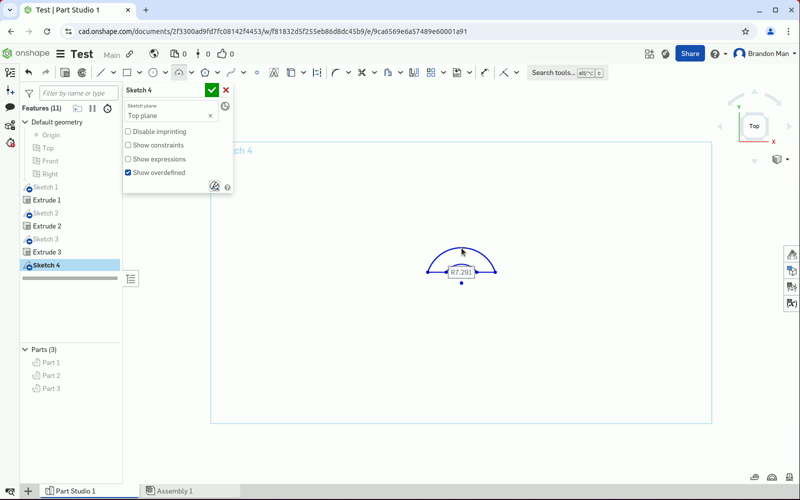
mouse_move(479, 269)
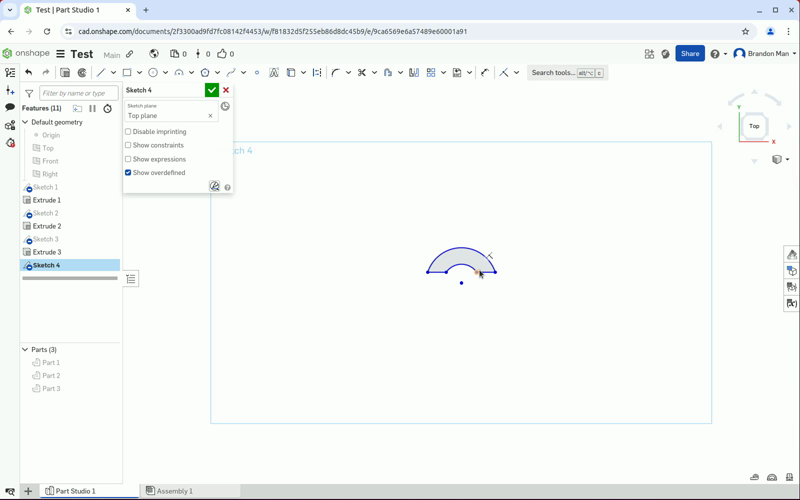
scroll(6)
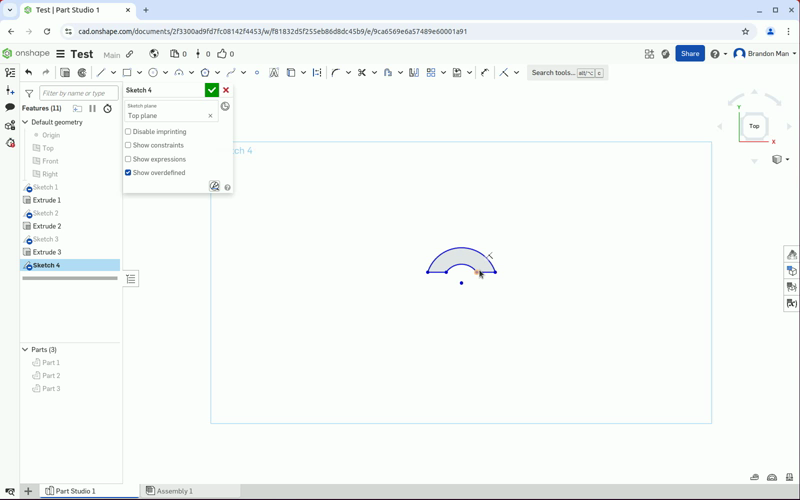
scroll(6)
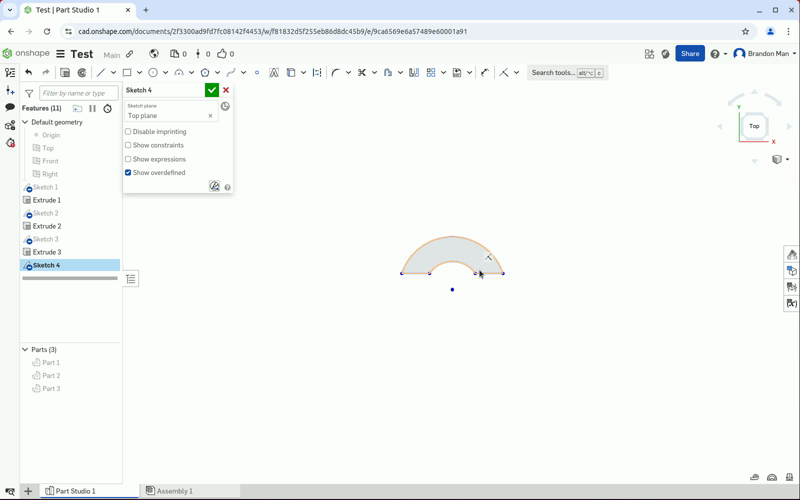
scroll(6)
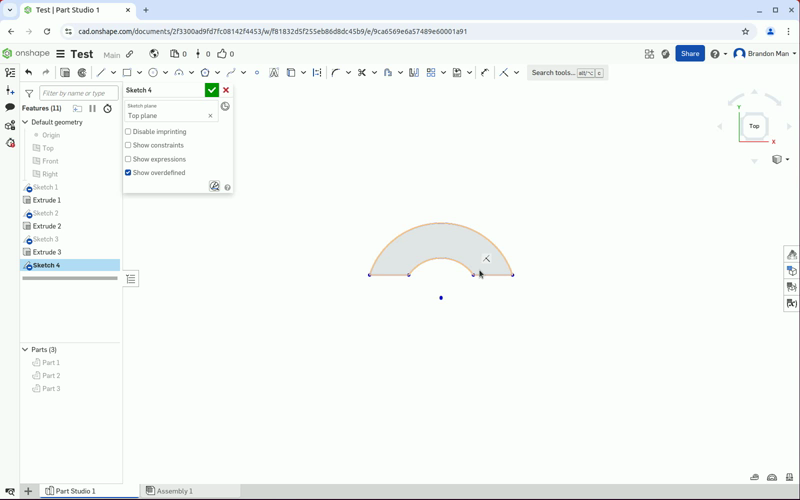
scroll(6)
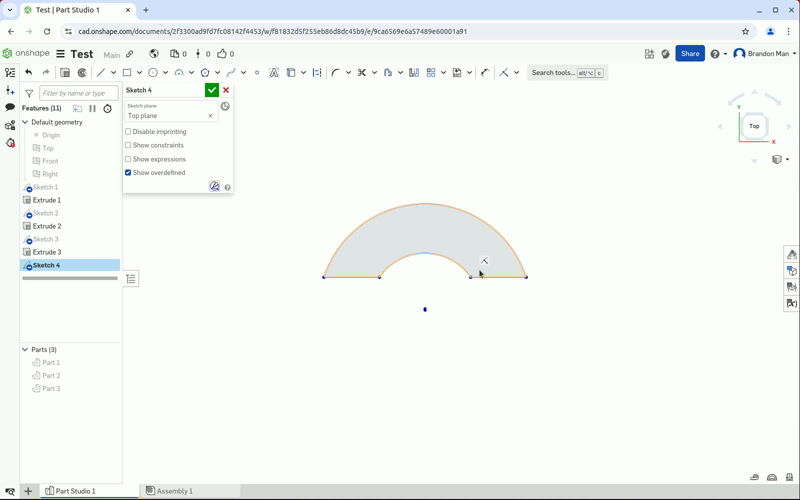
scroll(6)
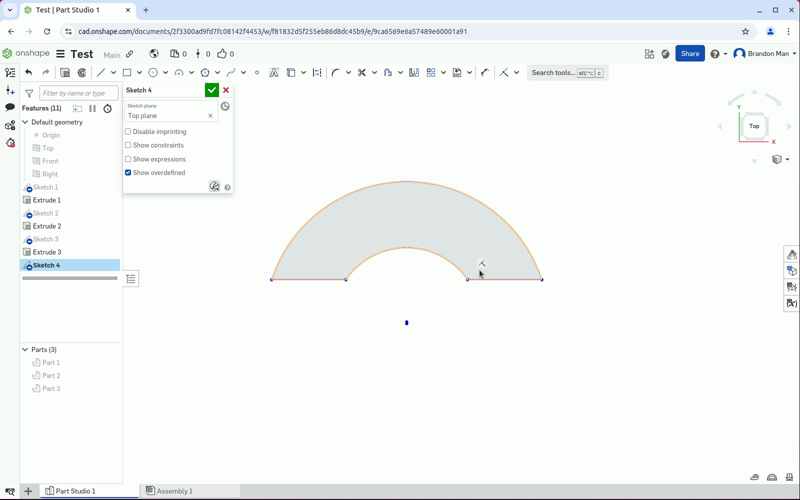
scroll(6)
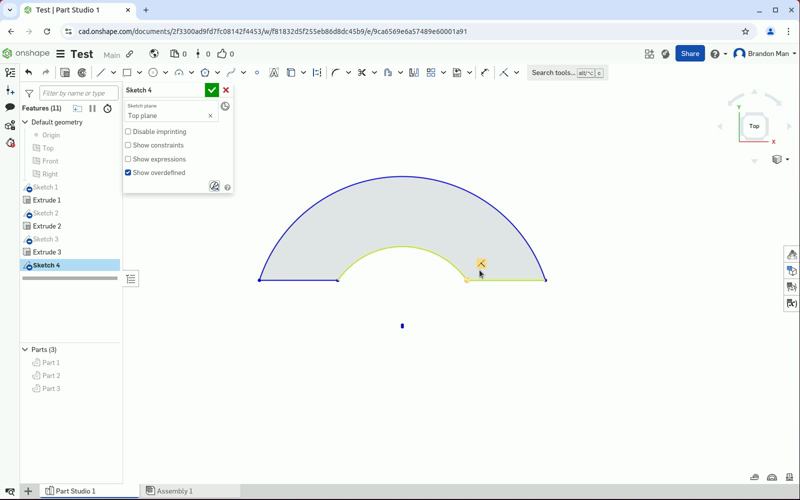
scroll(6)
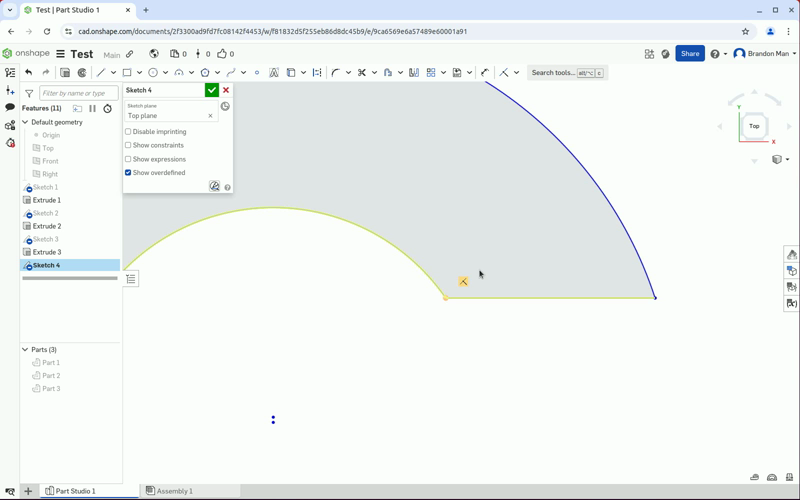
click(479, 269)
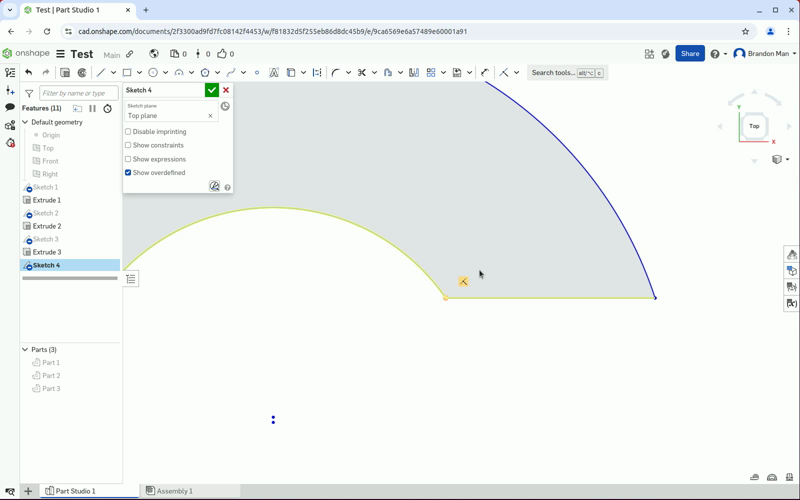
scroll(-6)
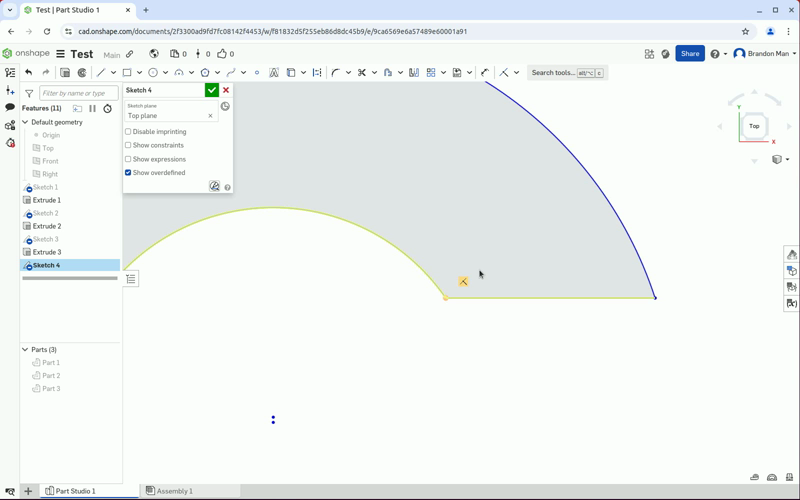
scroll(-6)
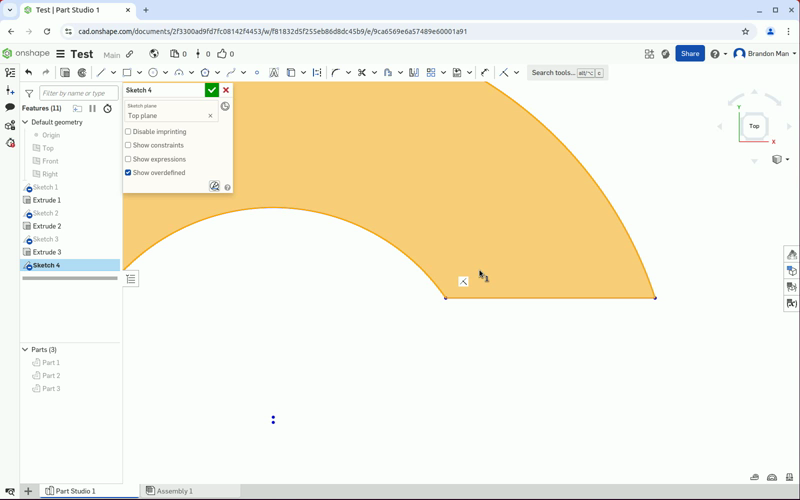
scroll(-6)
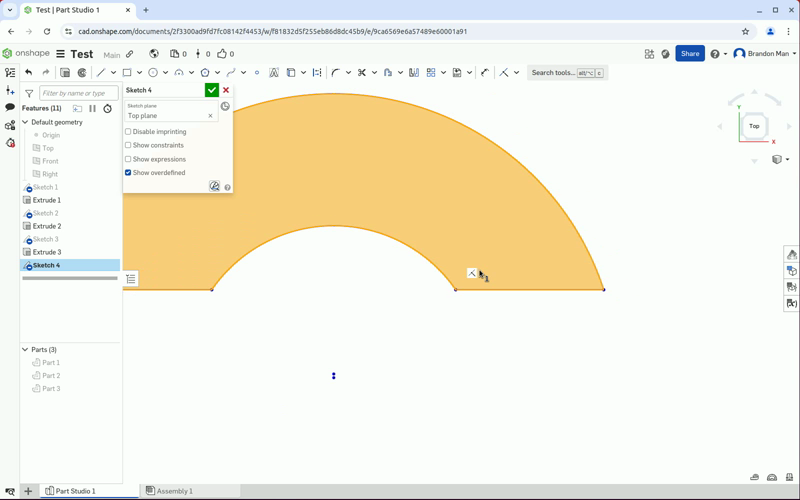
scroll(-6)
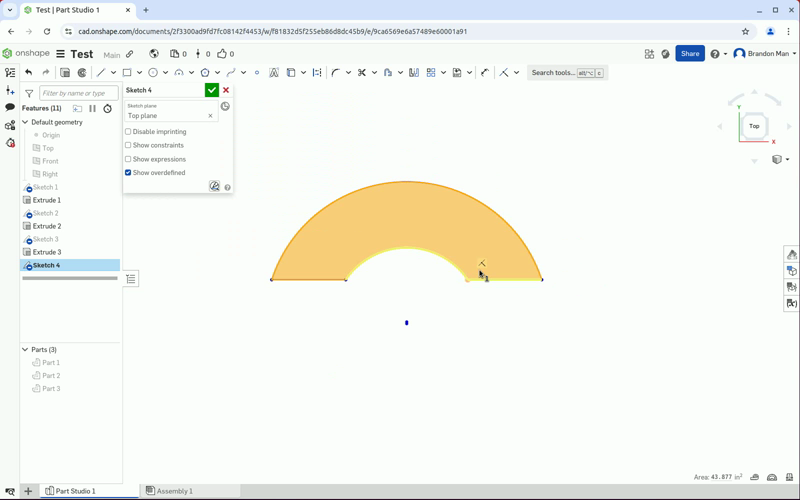
scroll(-6)
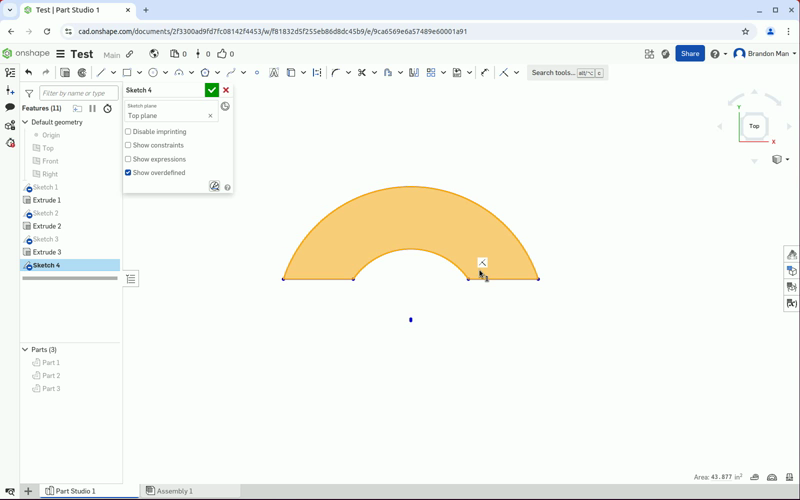
scroll(-6)
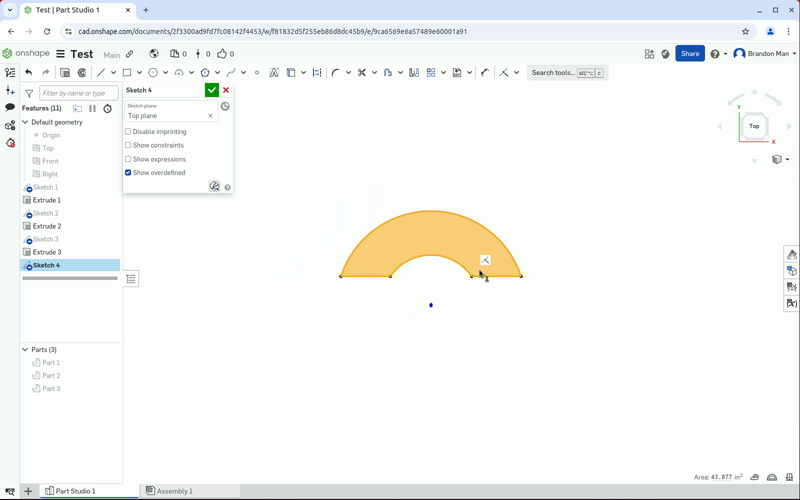
scroll(-6)
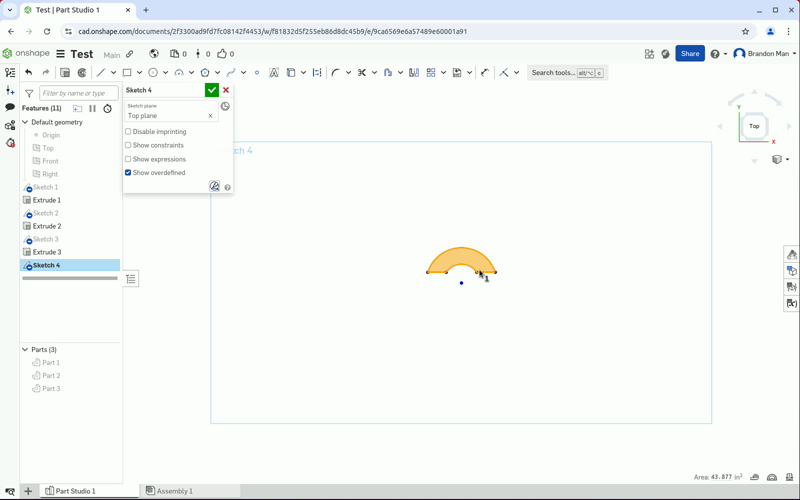
mouse_move(73, 352)
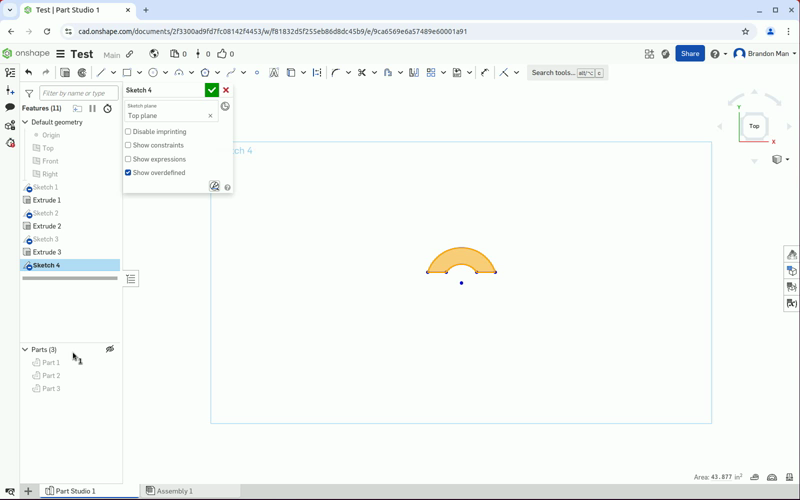
key(shift+y)
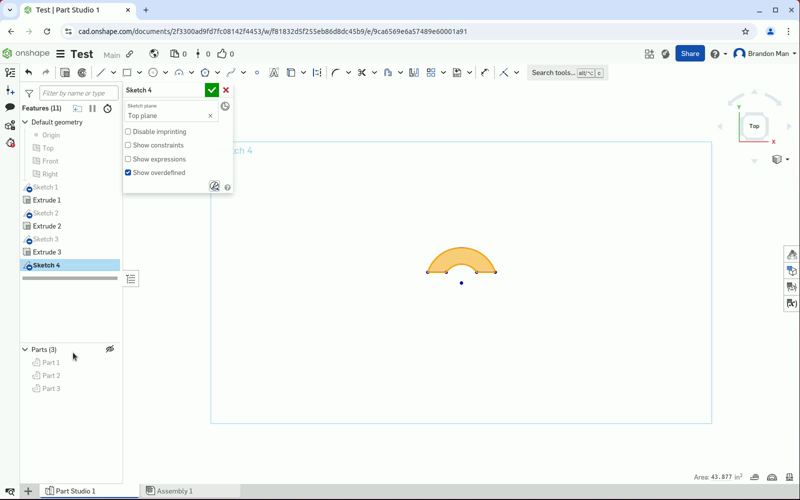
key(shift+e)
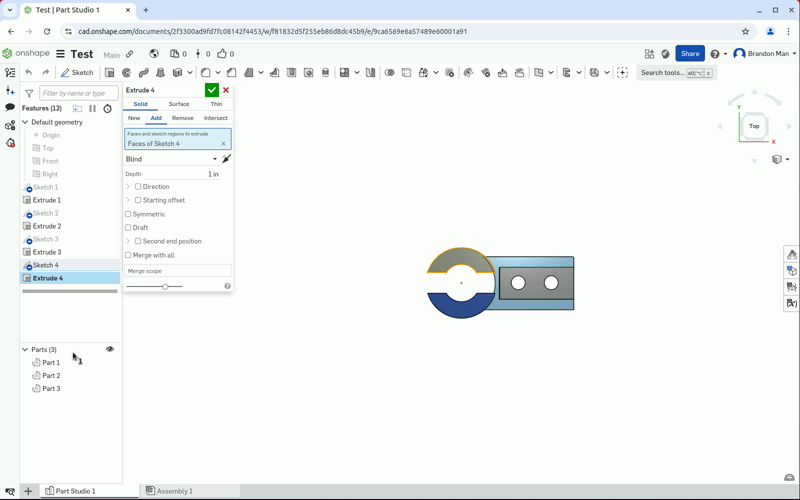
mouse_move(143, 106)
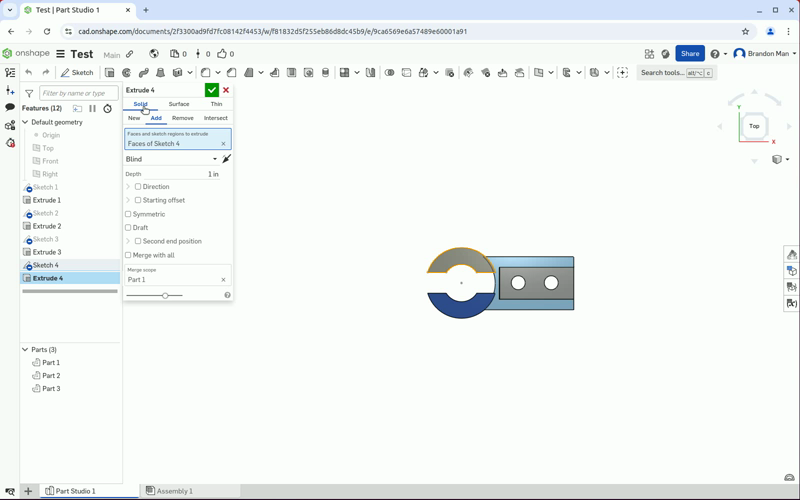
click(143, 106)
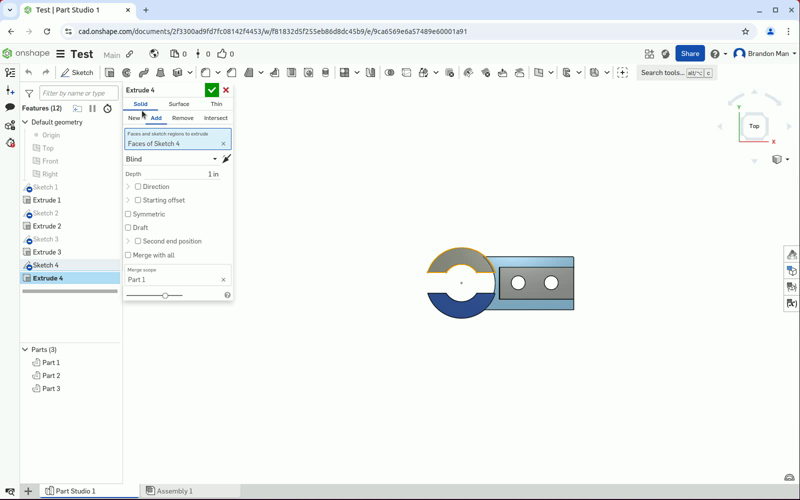
mouse_move(137, 120)
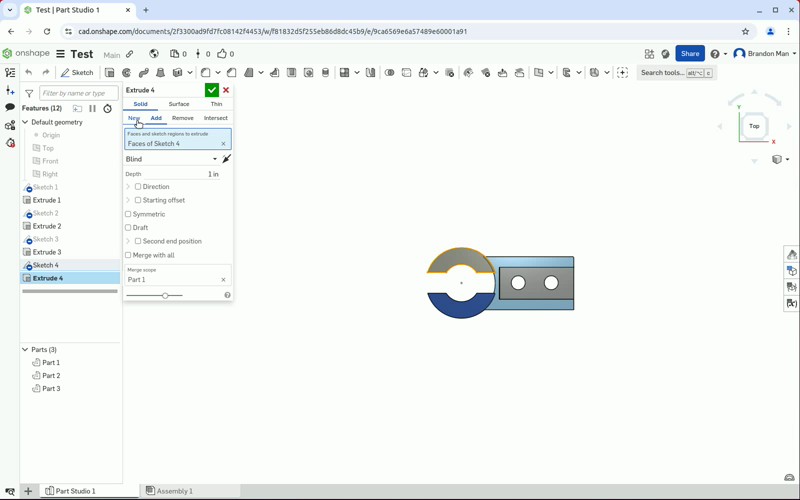
click(137, 120)
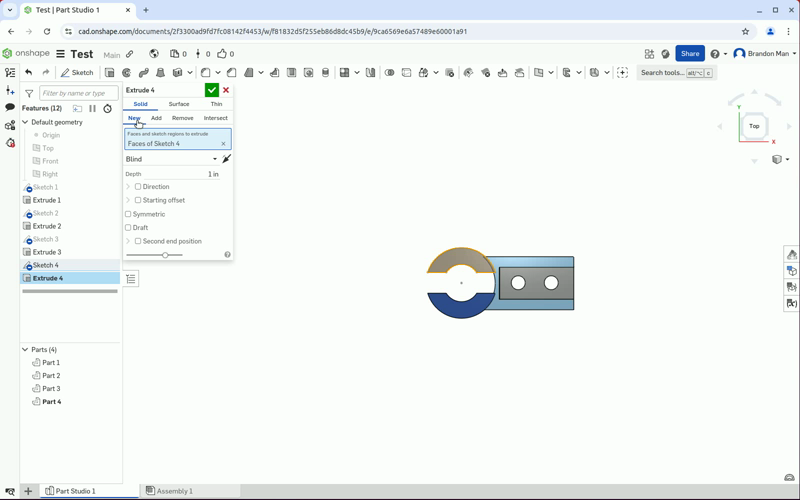
key(tab, 4)
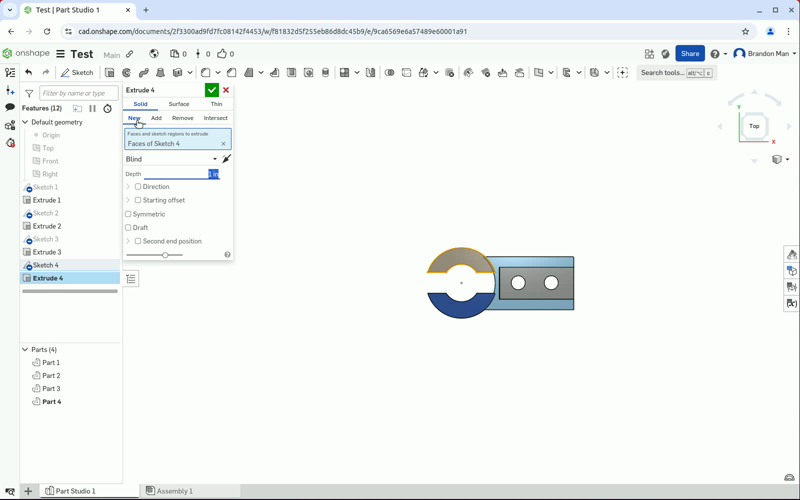
text(7.221)
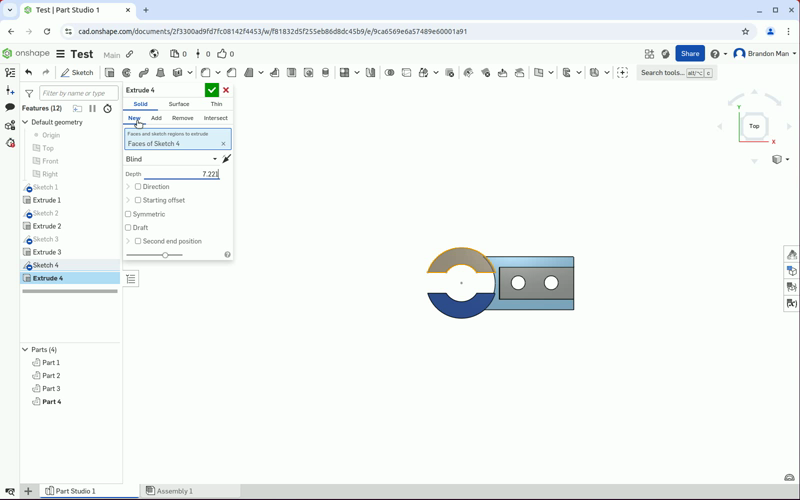
key(enter)
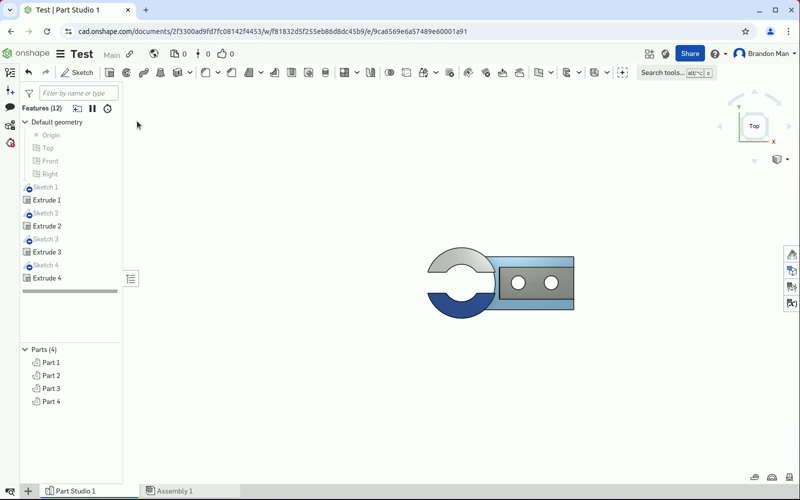
key(shift+h)
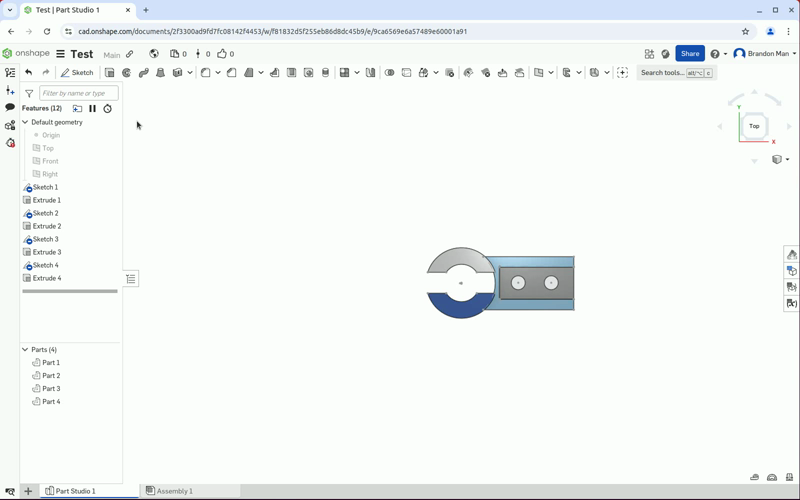
key(shift+h)
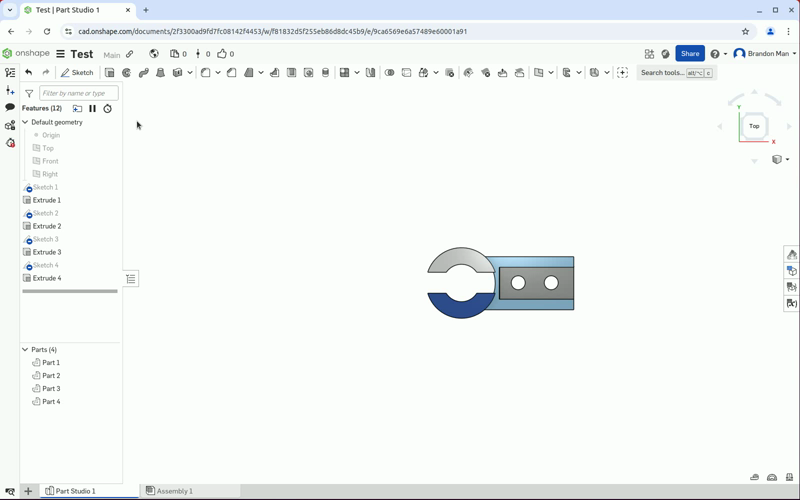
mouse_move(73, 189)
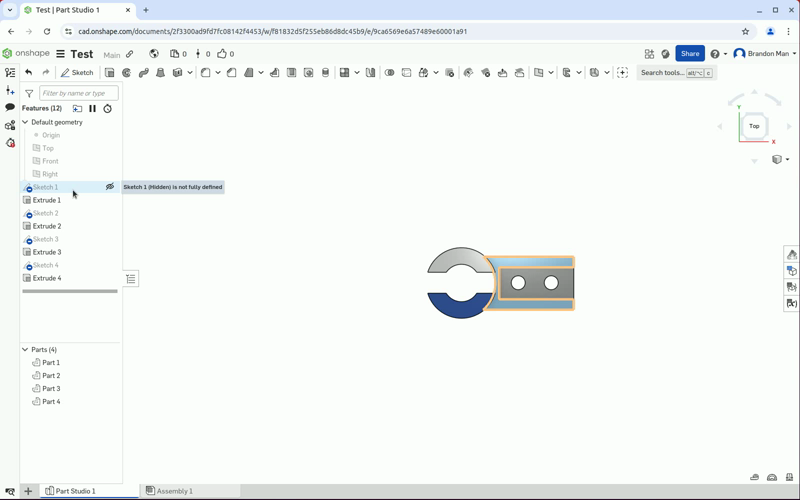
click(73, 189)
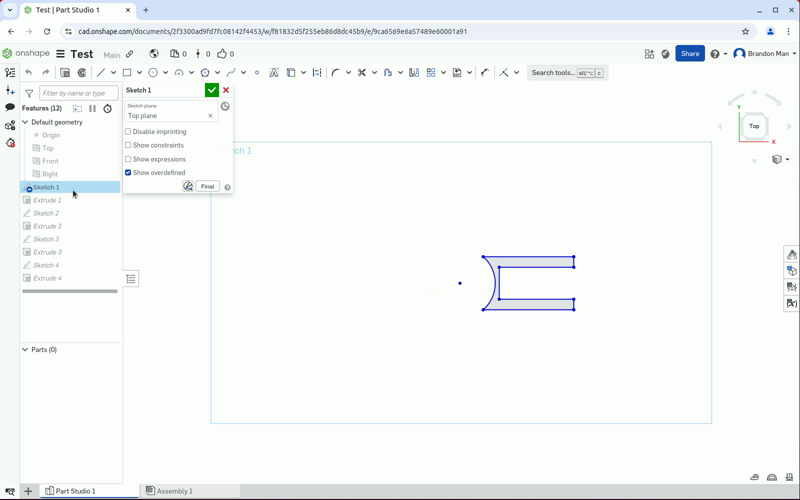
mouse_move(229, 92)
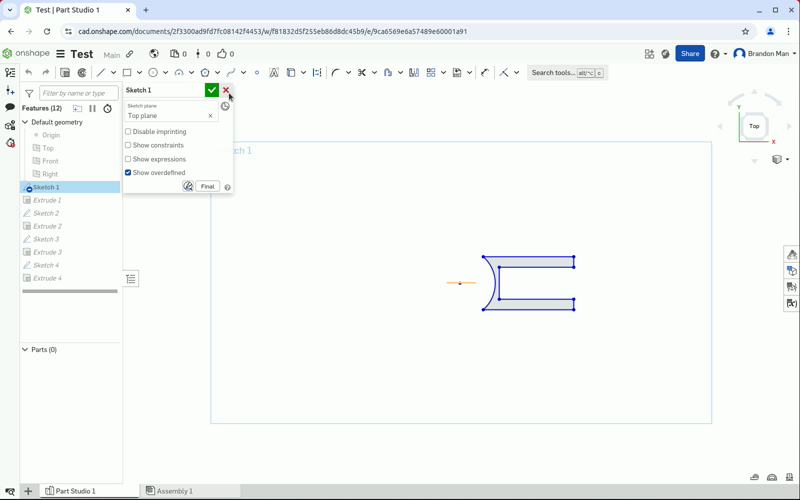
click(229, 92)
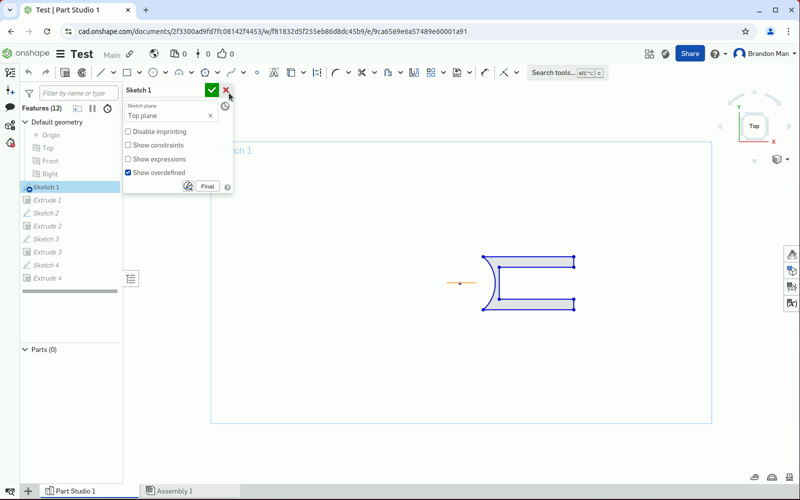
key(shift+s)
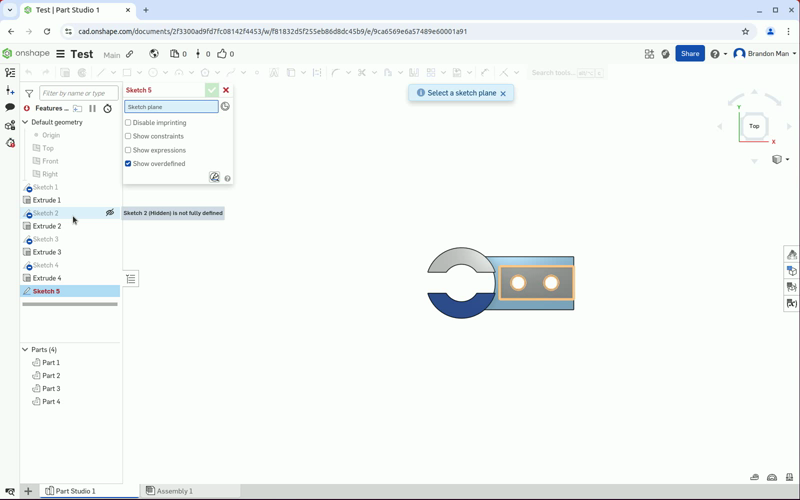
scroll(3)
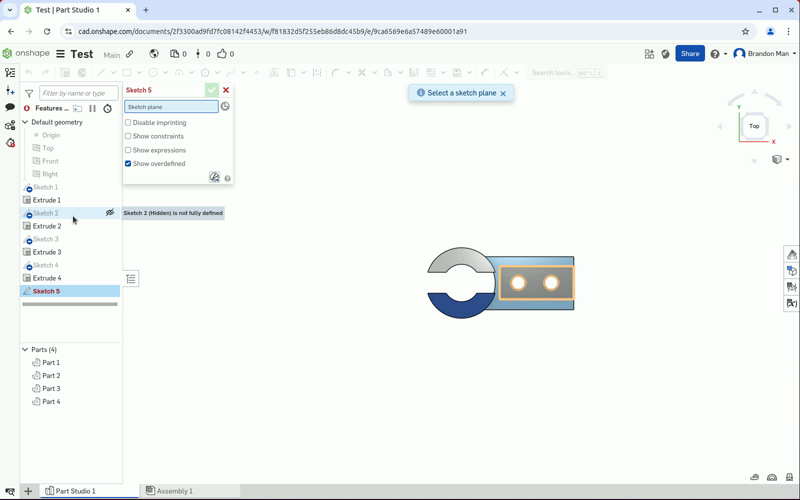
mouse_move(73, 150)
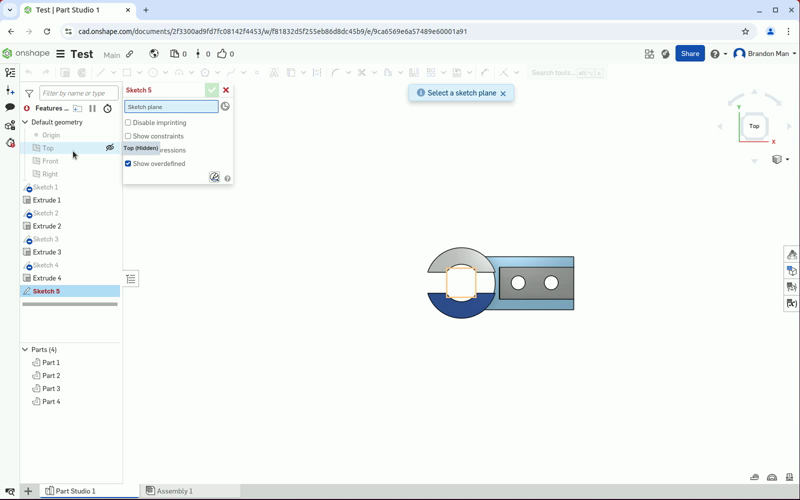
click(73, 150)
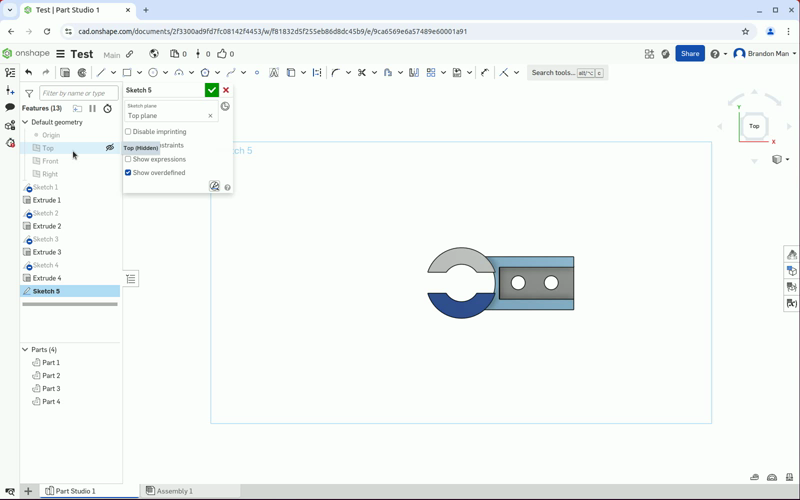
mouse_move(73, 352)
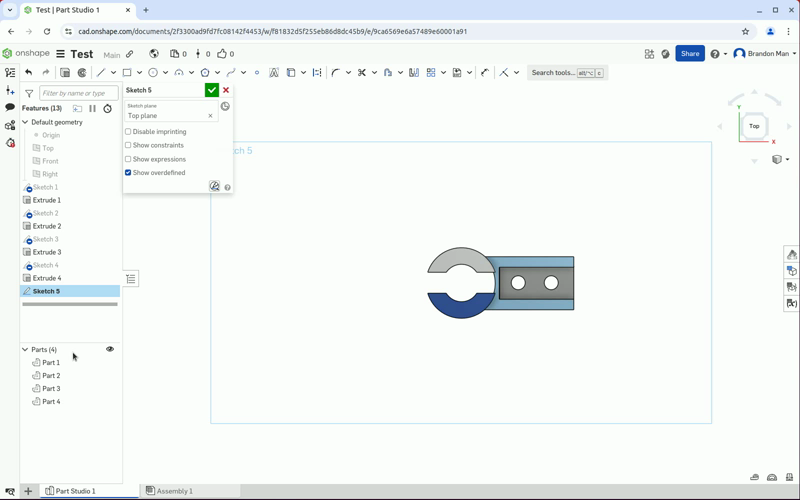
key(y)
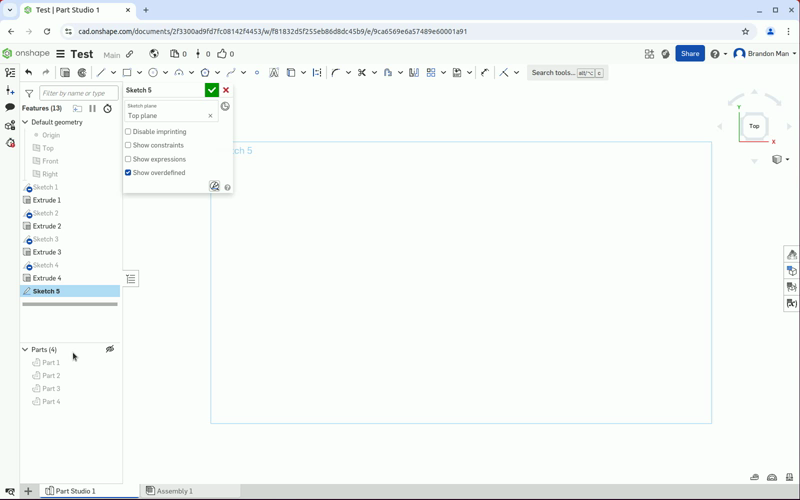
key(l)
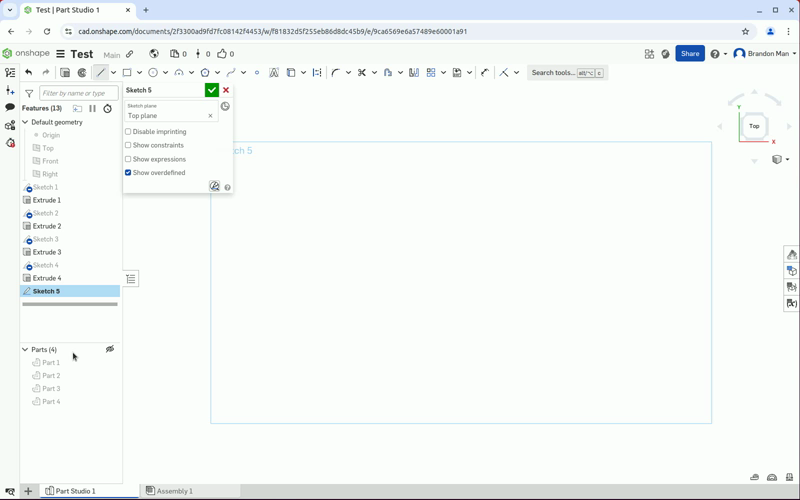
key_down(shift)
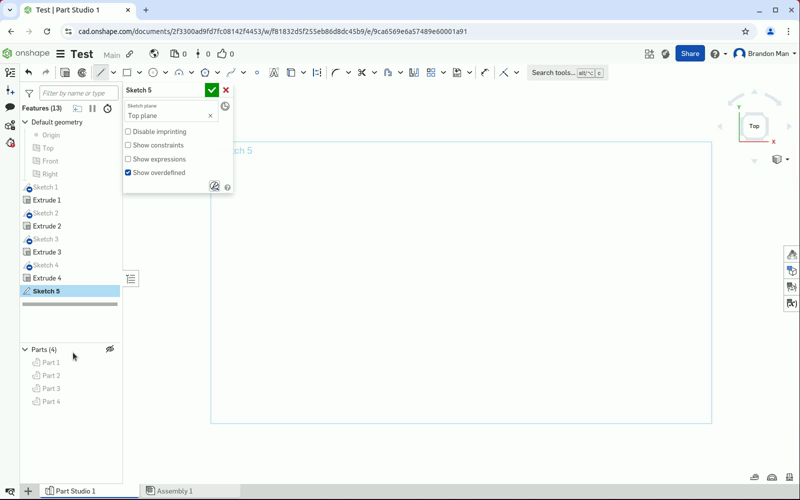
mouse_move(427, 293)
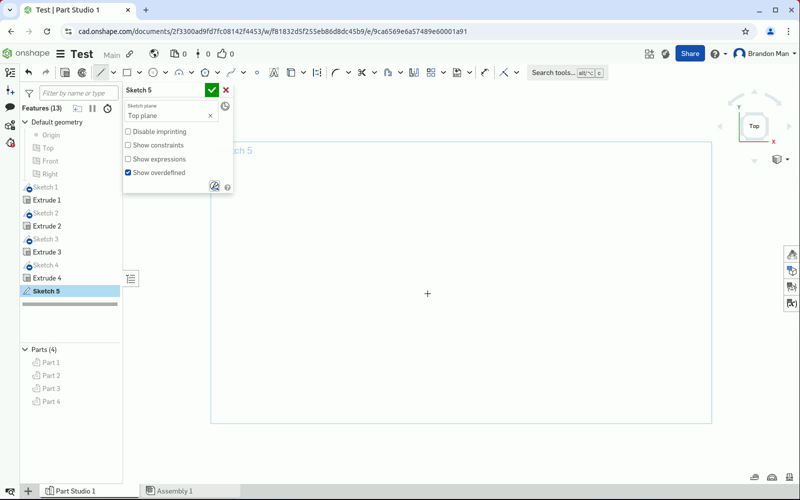
click(427, 293)
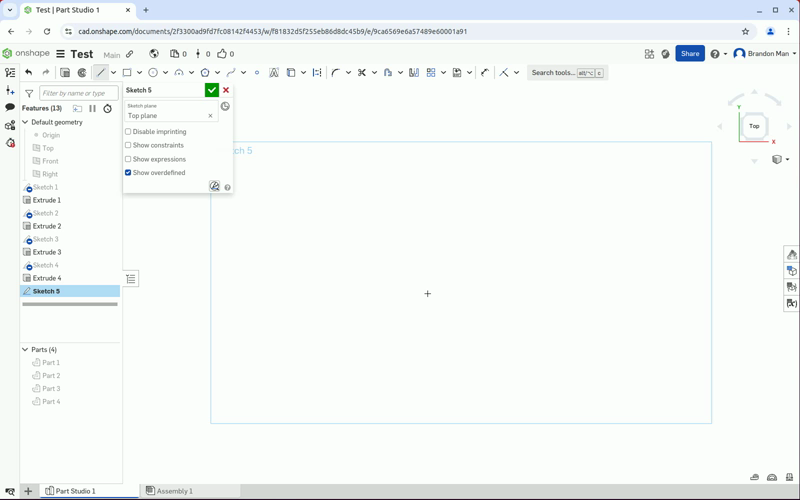
key_up(shift)
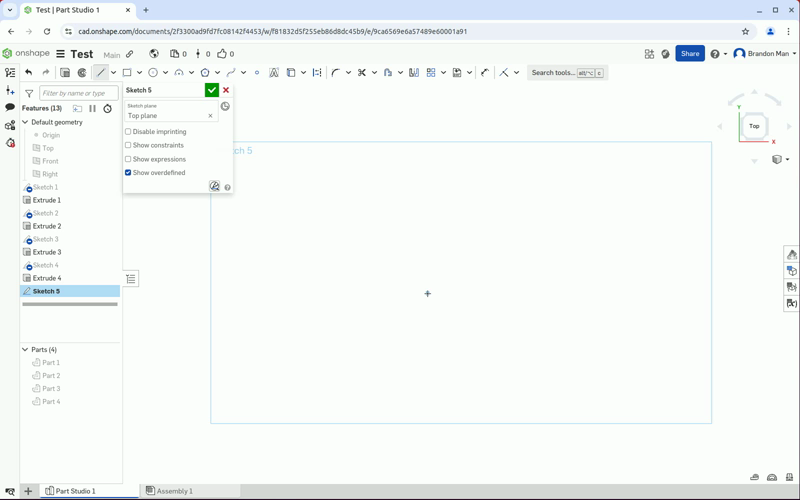
key_down(shift)
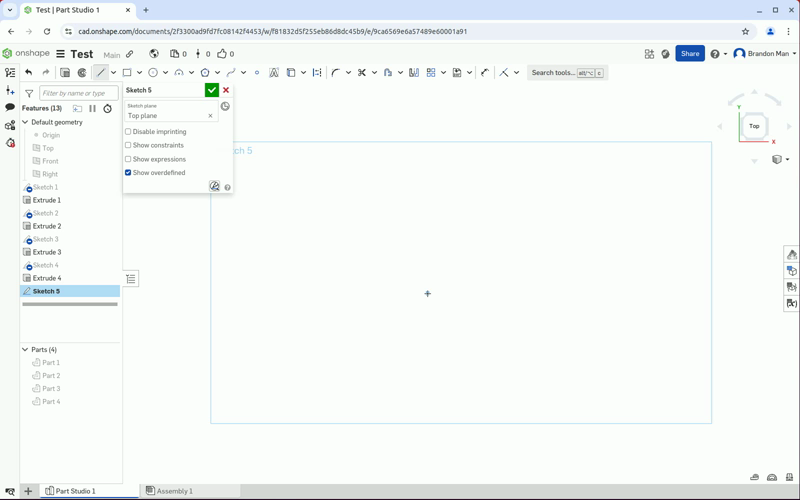
mouse_move(457, 293)
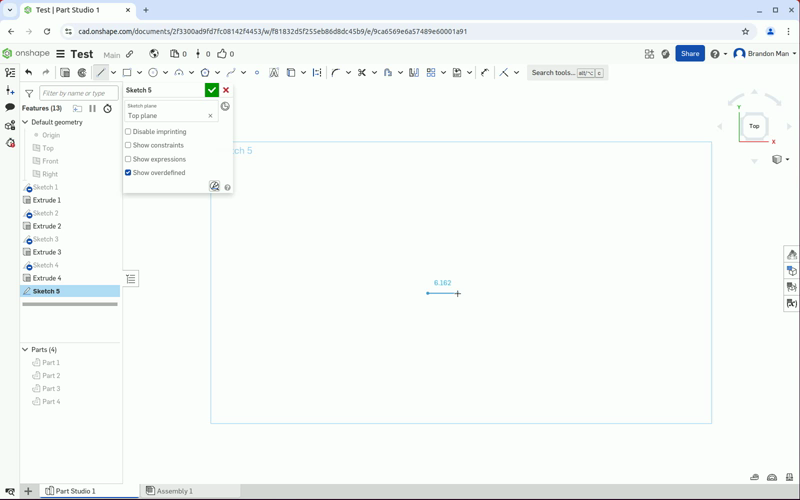
mouse_move(447, 293)
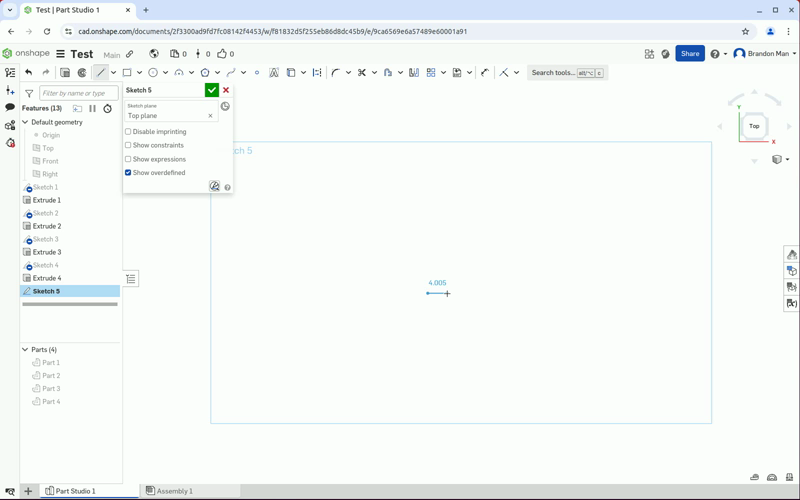
click(447, 293)
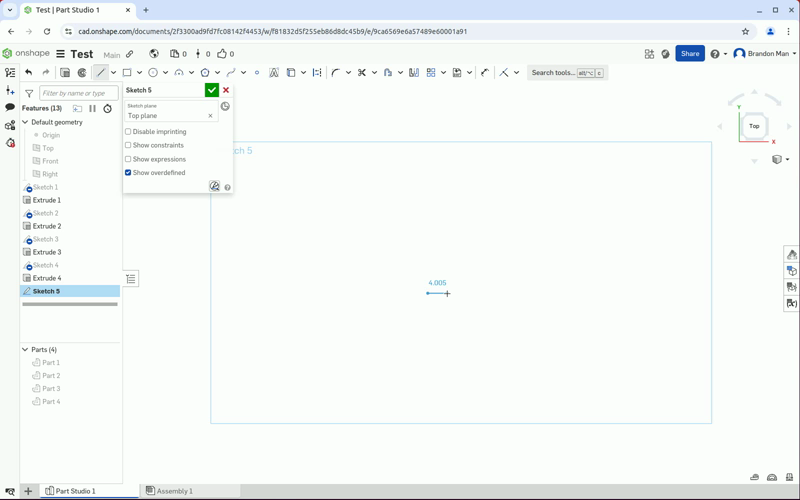
key_up(shift)
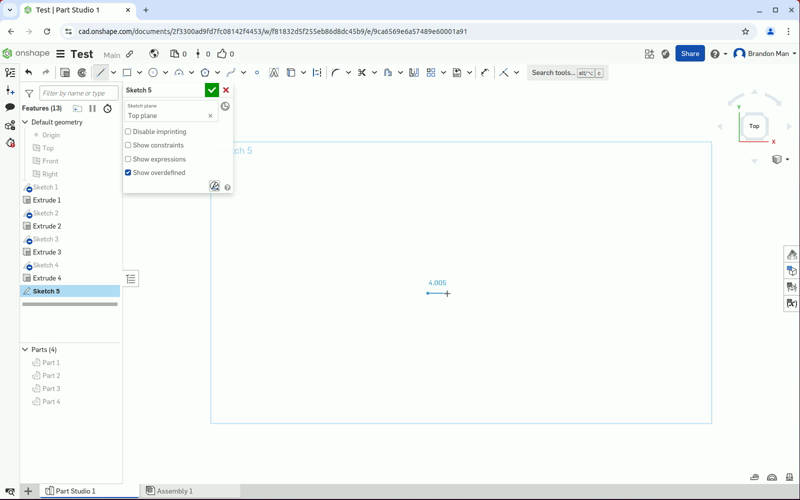
key(esc)
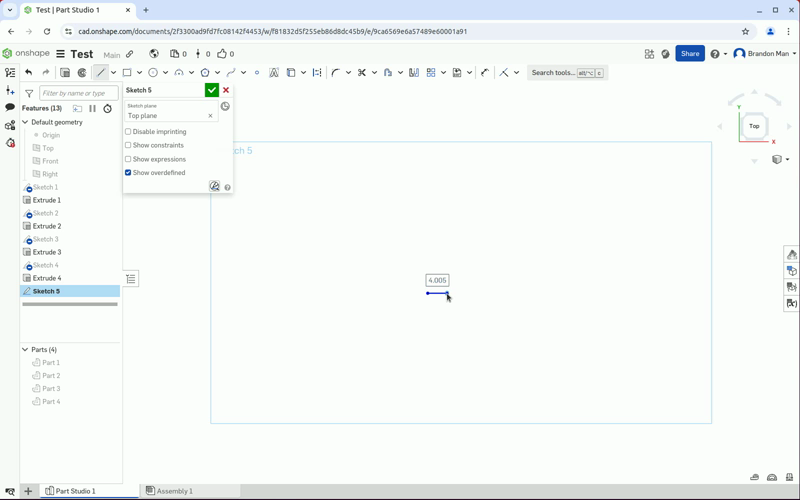
key(a)
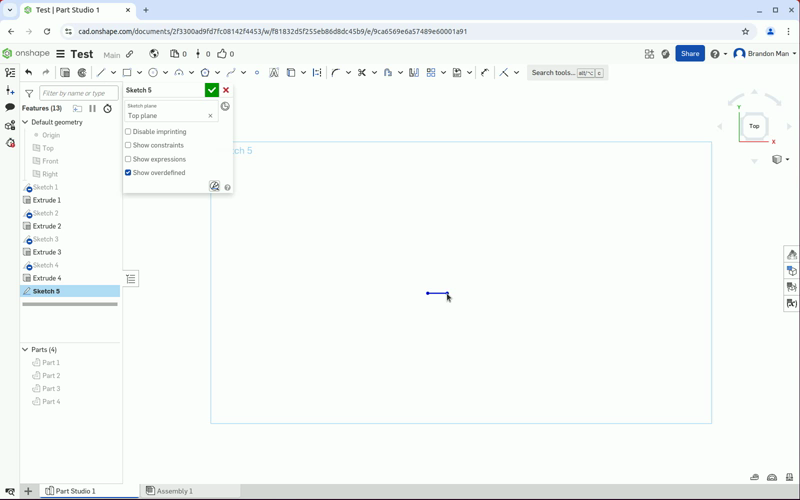
mouse_move(447, 293)
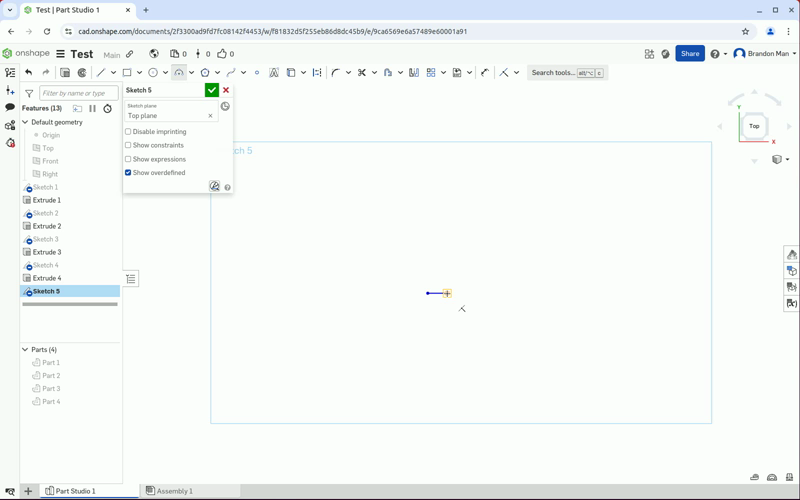
click(447, 293)
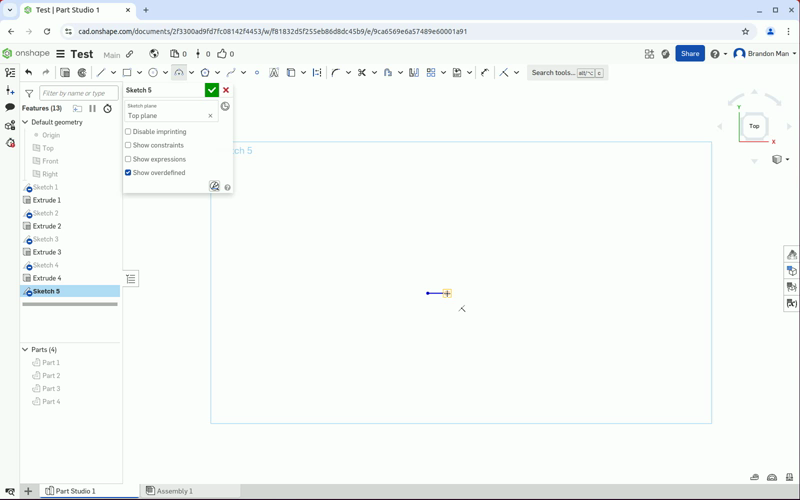
key_down(shift)
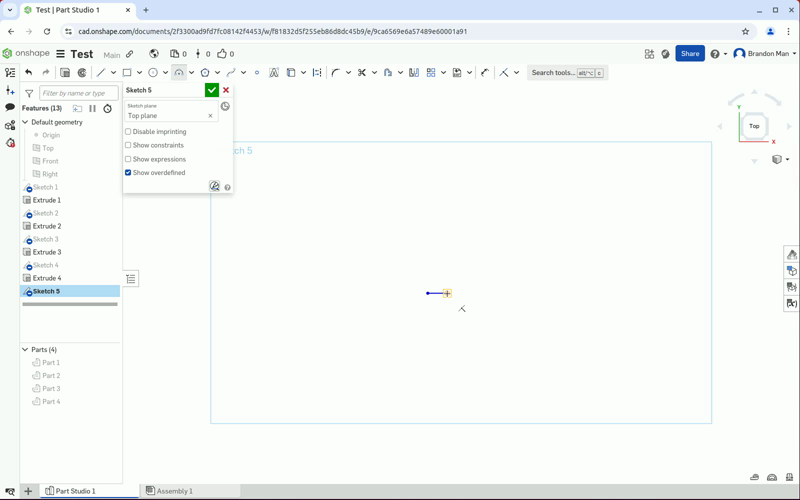
mouse_move(447, 271)
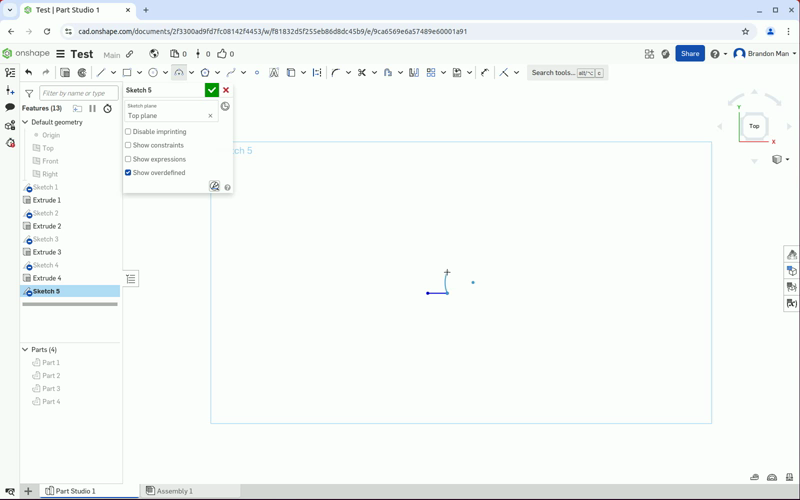
click(447, 271)
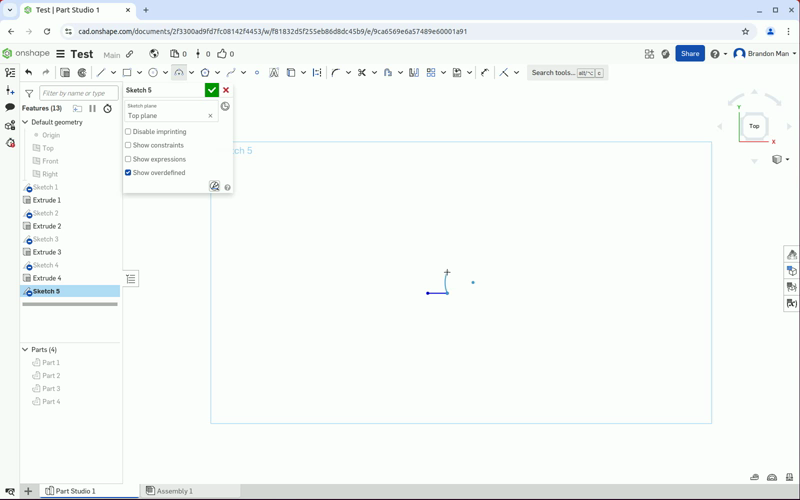
mouse_move(444, 282)
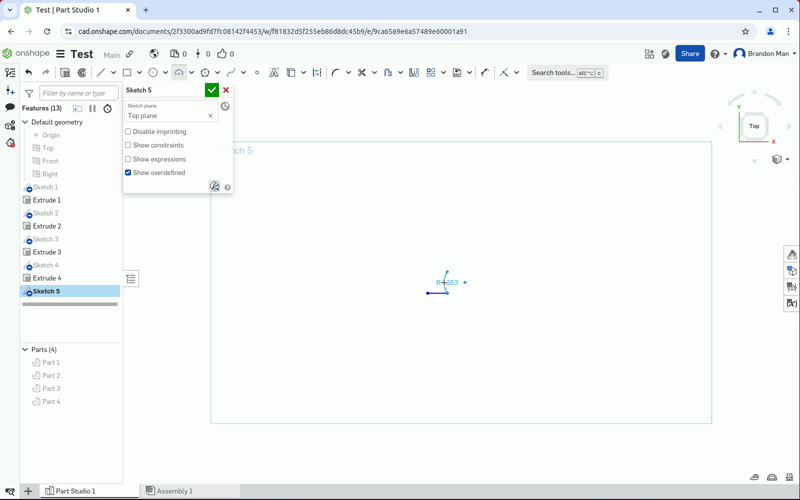
click(444, 282)
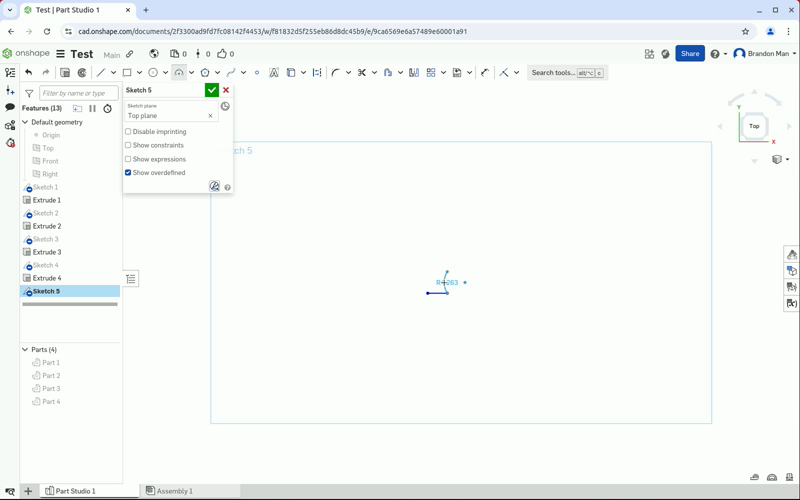
key_up(shift)
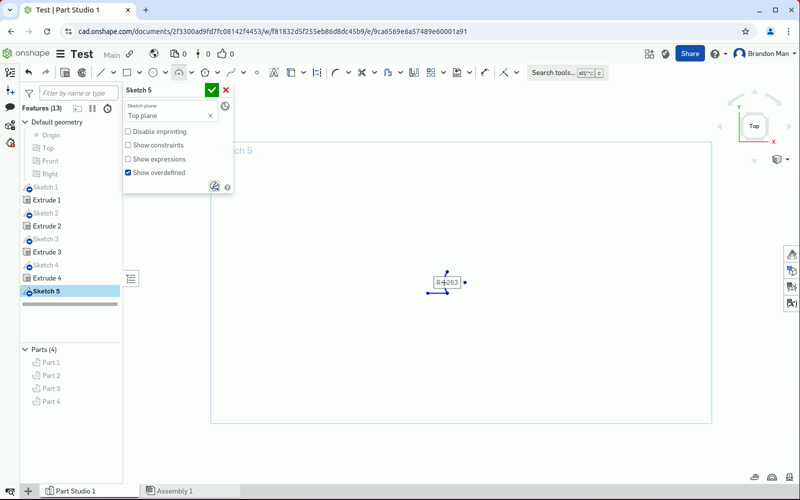
key(esc)
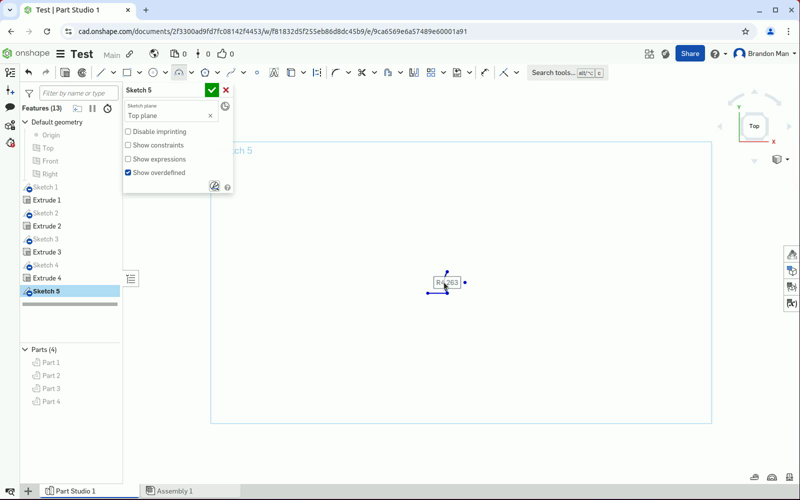
key(l)
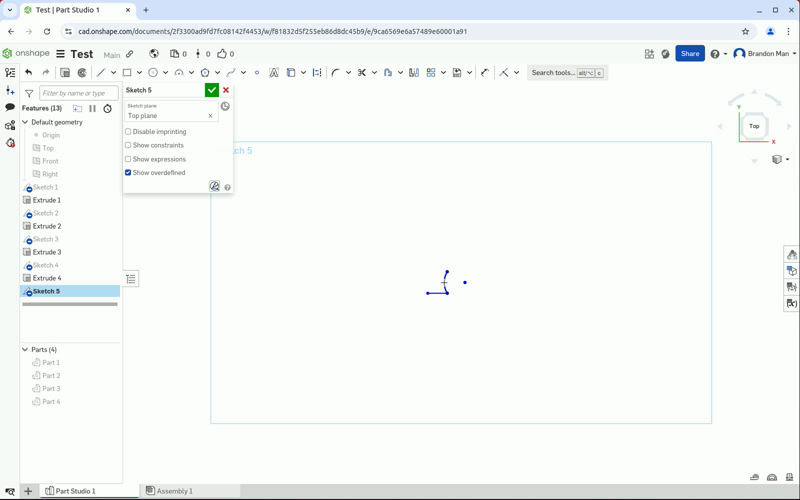
mouse_move(447, 271)
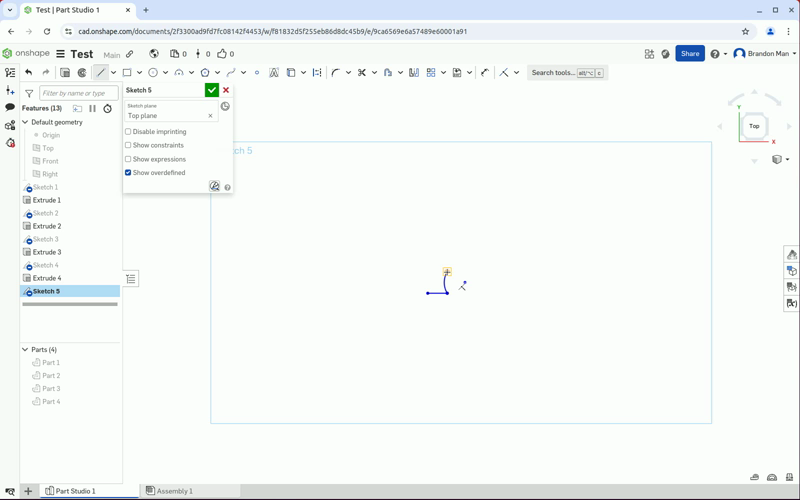
click(447, 271)
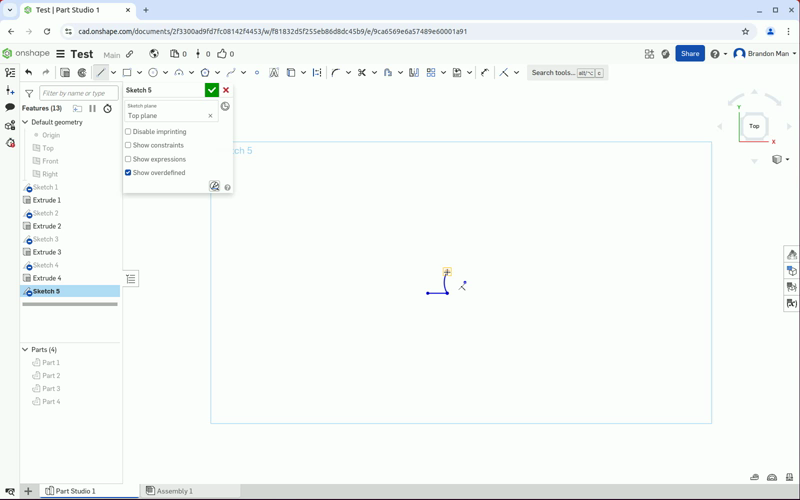
key_down(shift)
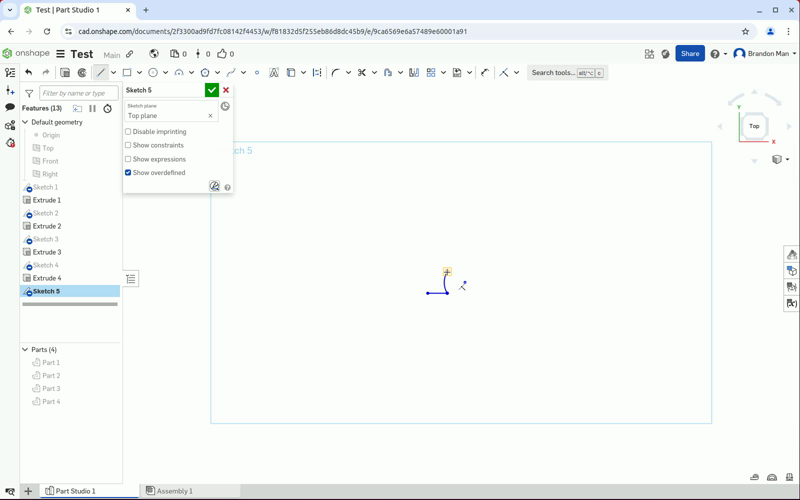
mouse_move(477, 271)
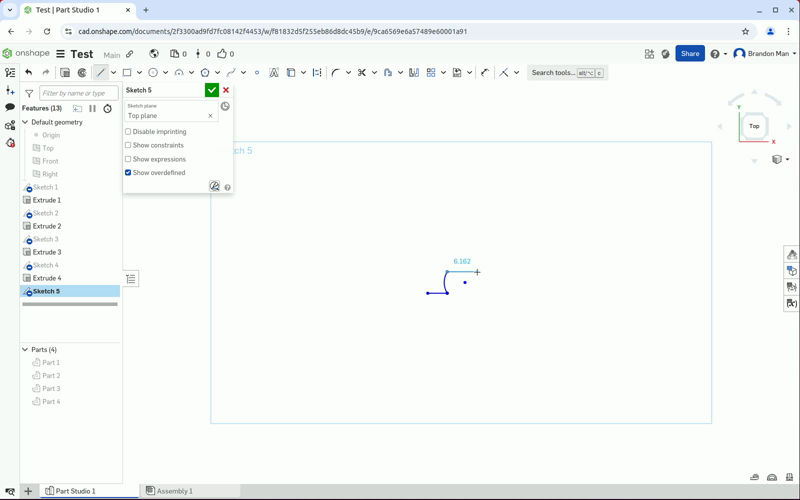
mouse_move(427, 271)
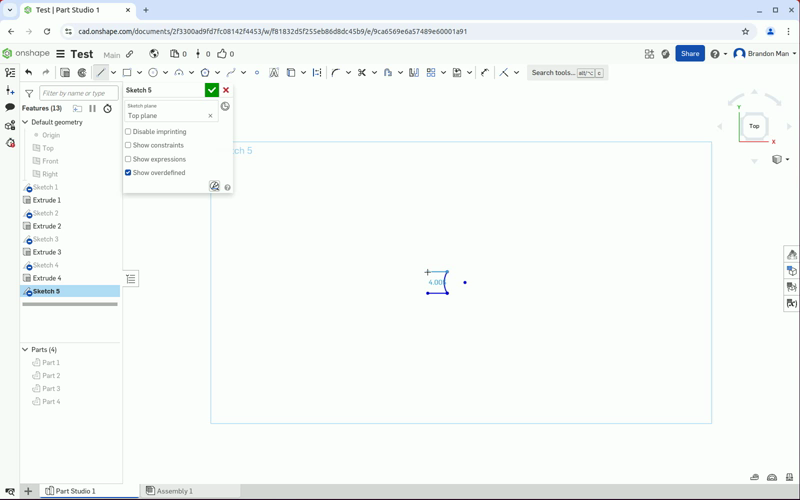
click(427, 271)
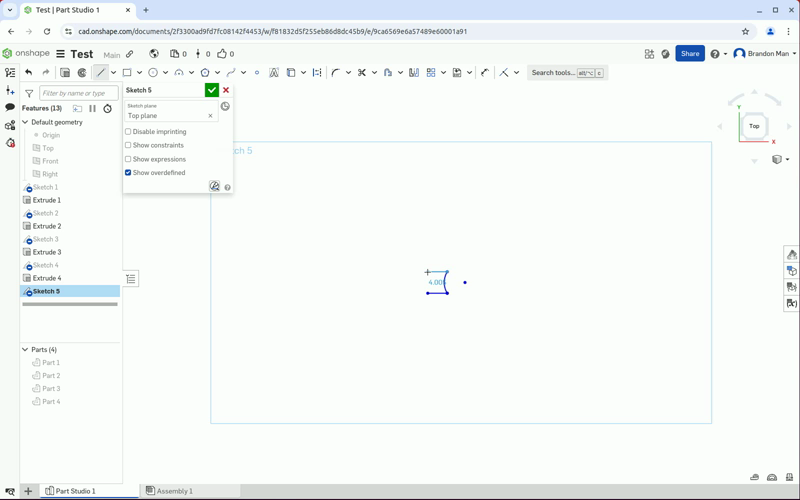
key_up(shift)
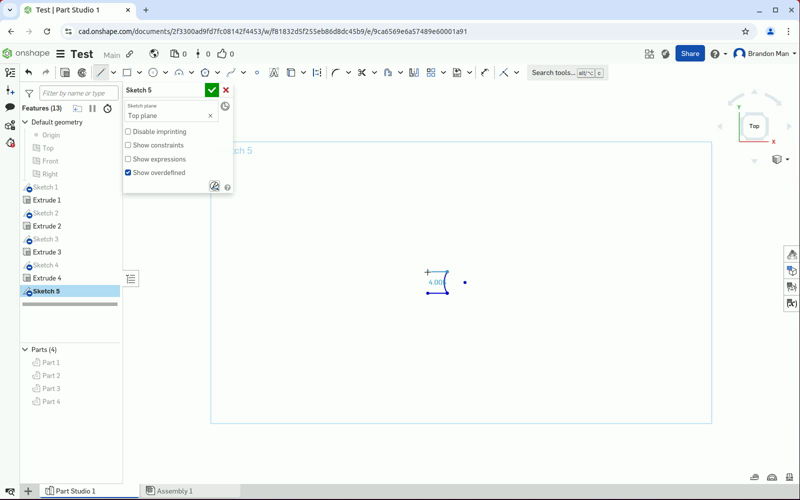
key(esc)
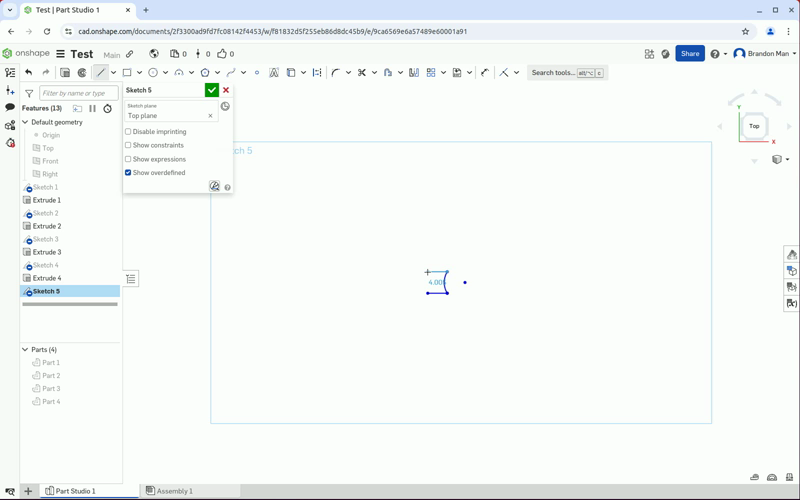
key(a)
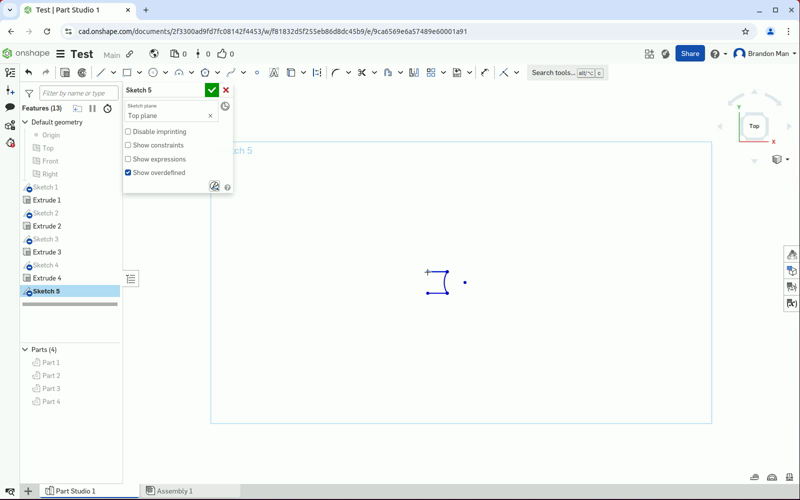
mouse_move(427, 271)
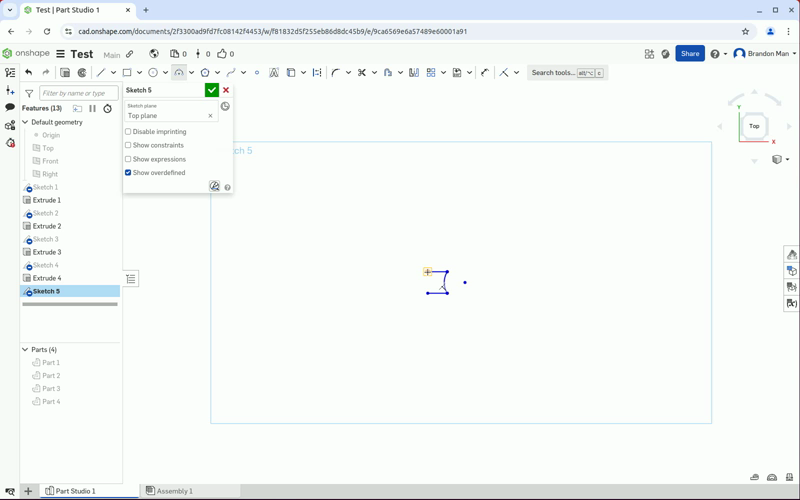
click(427, 271)
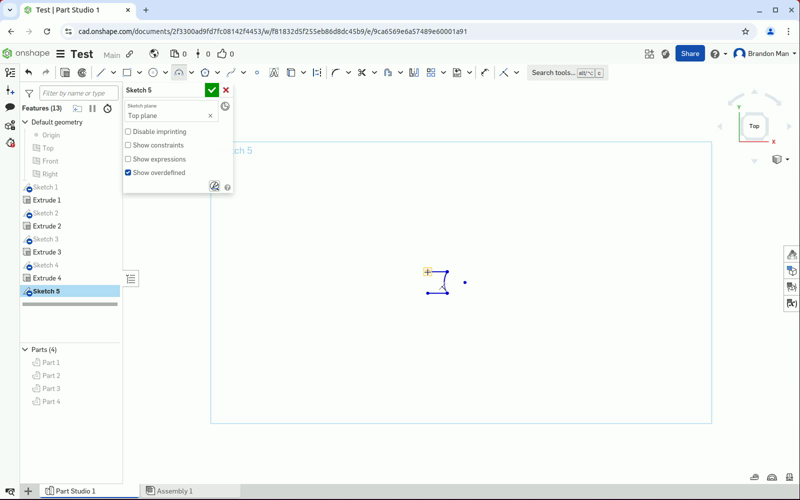
mouse_move(427, 293)
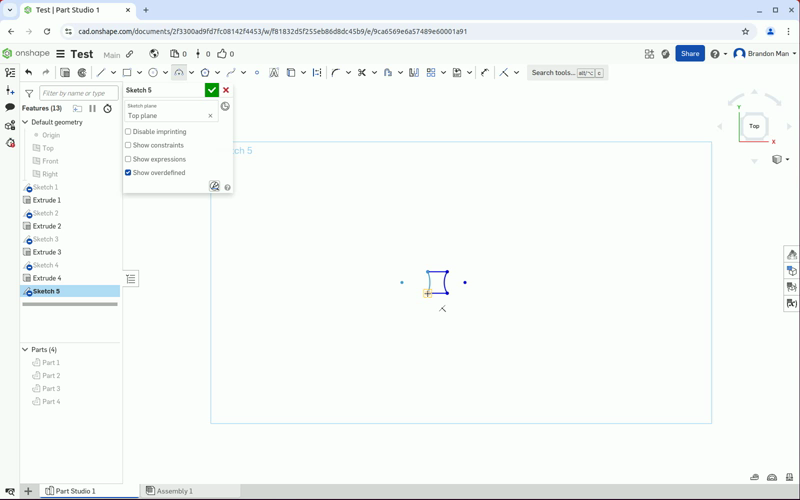
click(427, 293)
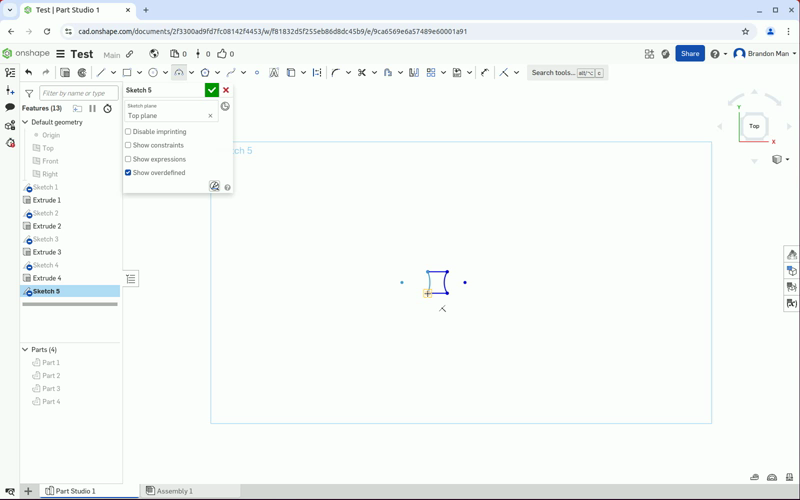
key_down(shift)
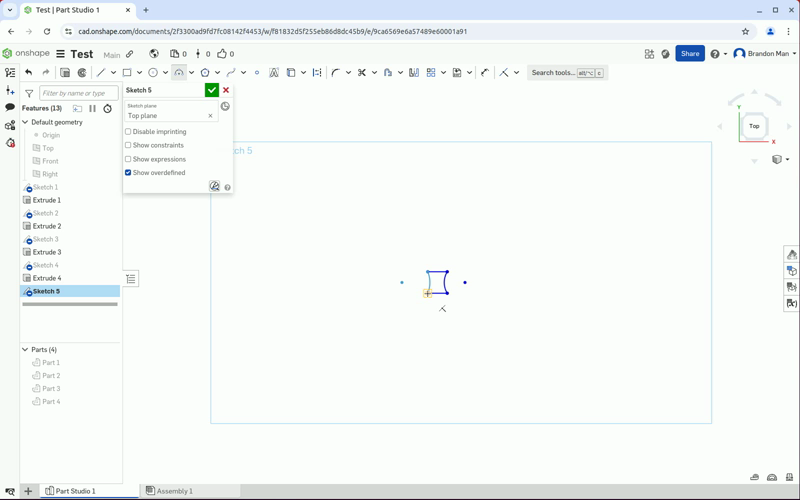
mouse_move(426, 282)
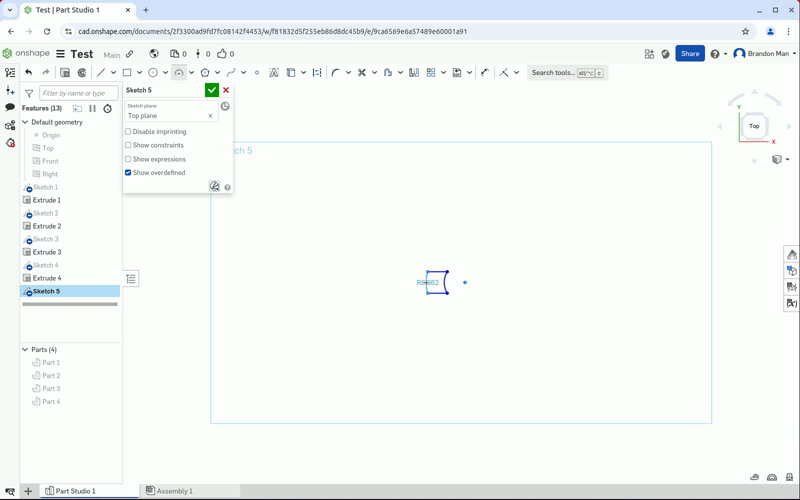
click(426, 282)
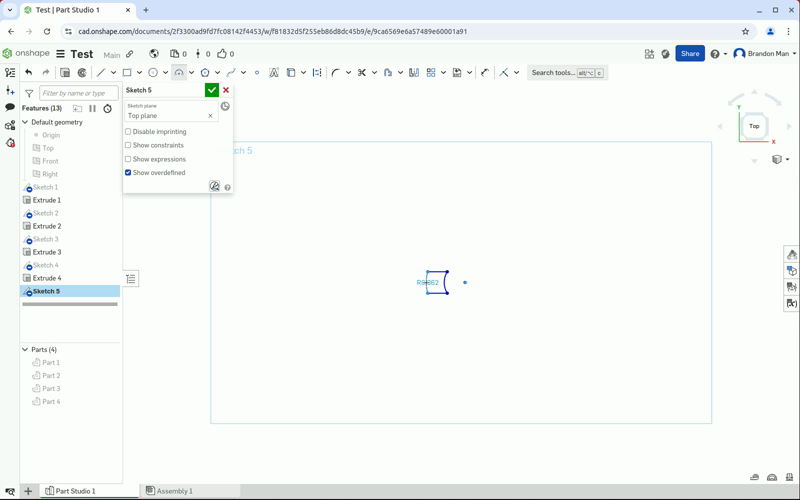
key_up(shift)
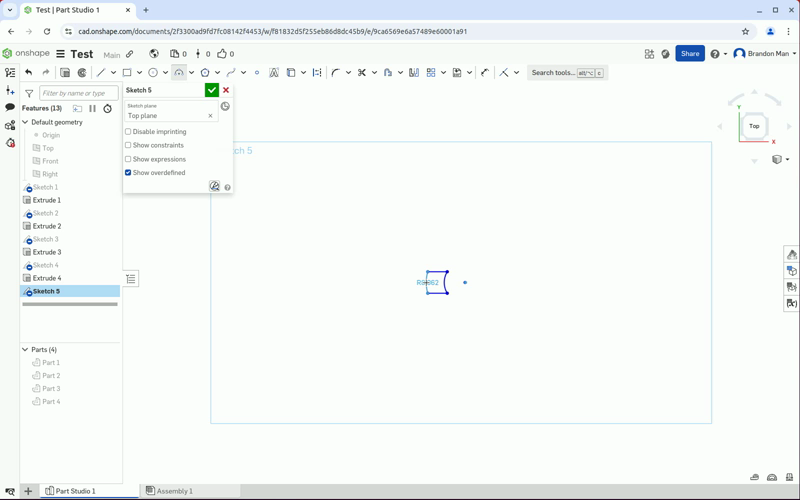
key(esc)
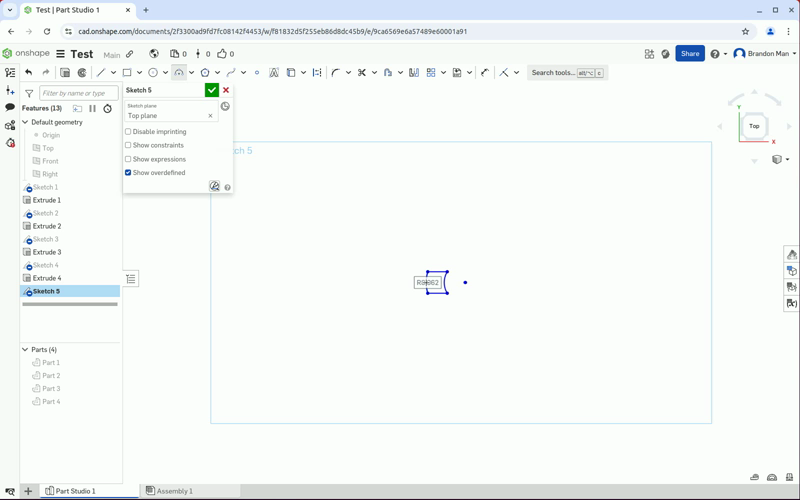
mouse_move(430, 271)
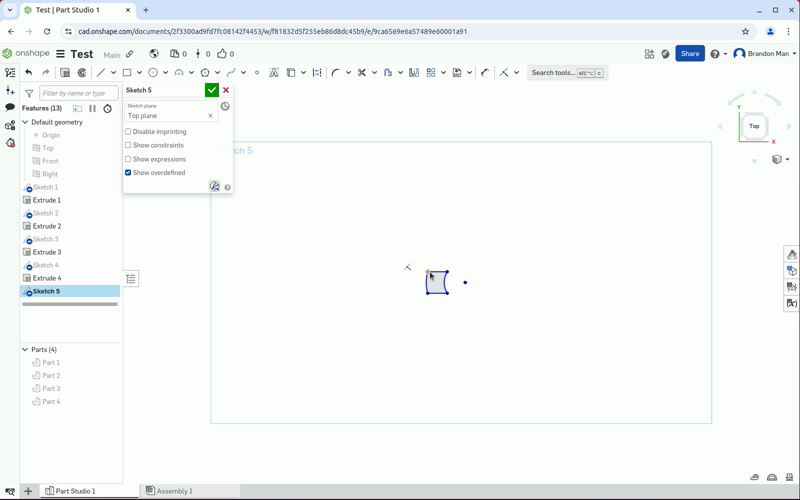
scroll(6)
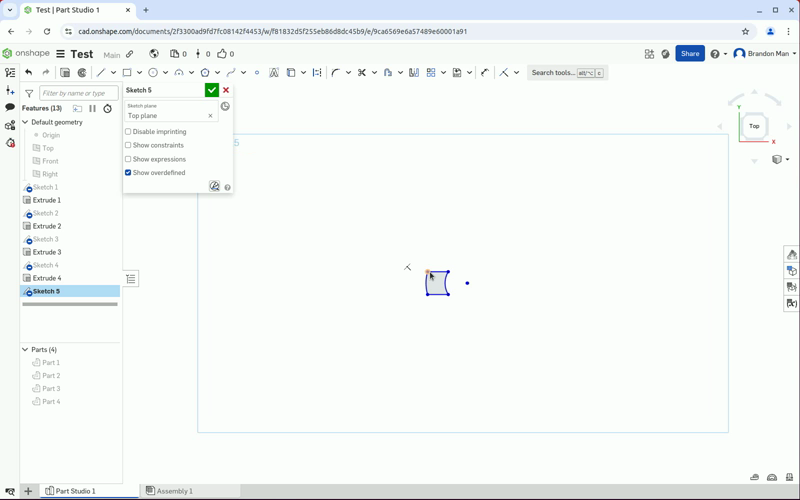
scroll(6)
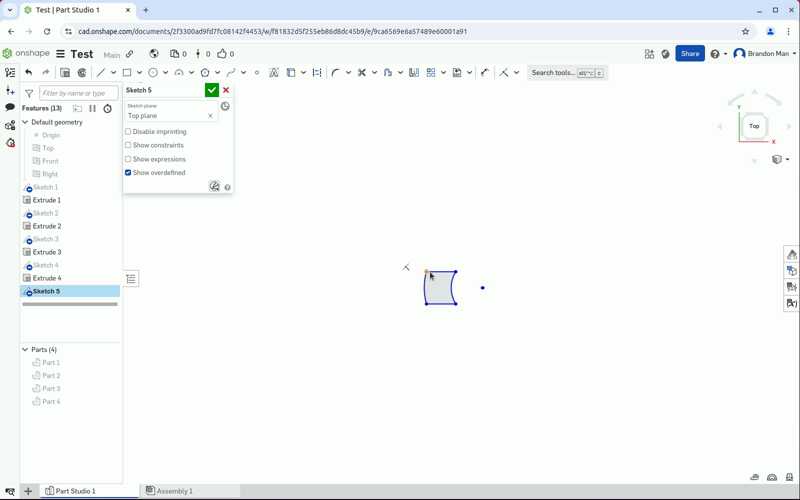
scroll(6)
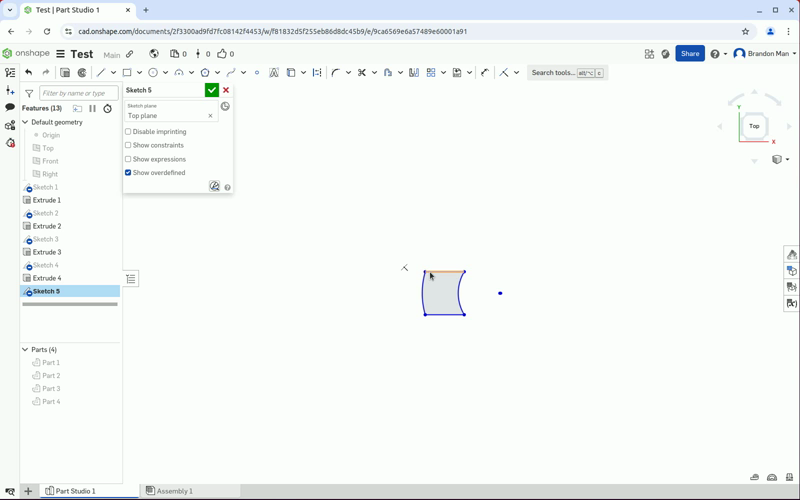
scroll(6)
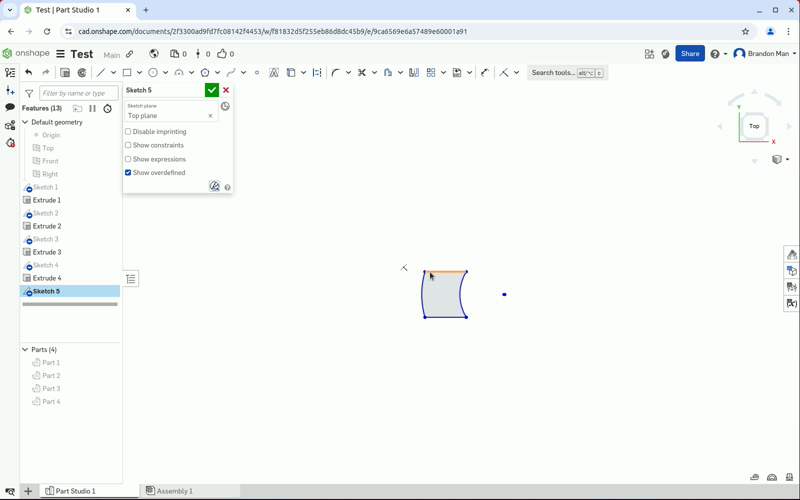
scroll(6)
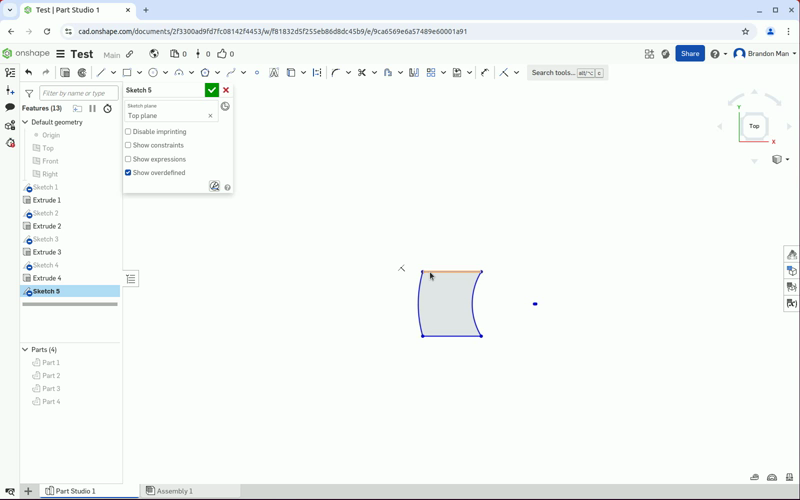
scroll(6)
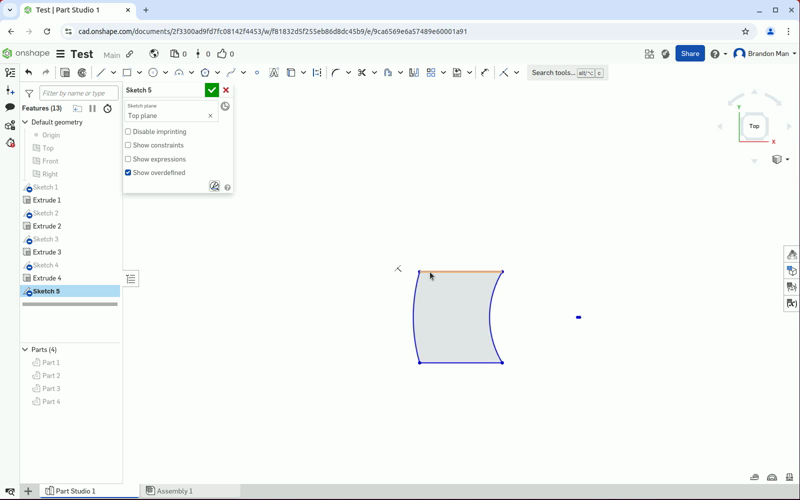
scroll(6)
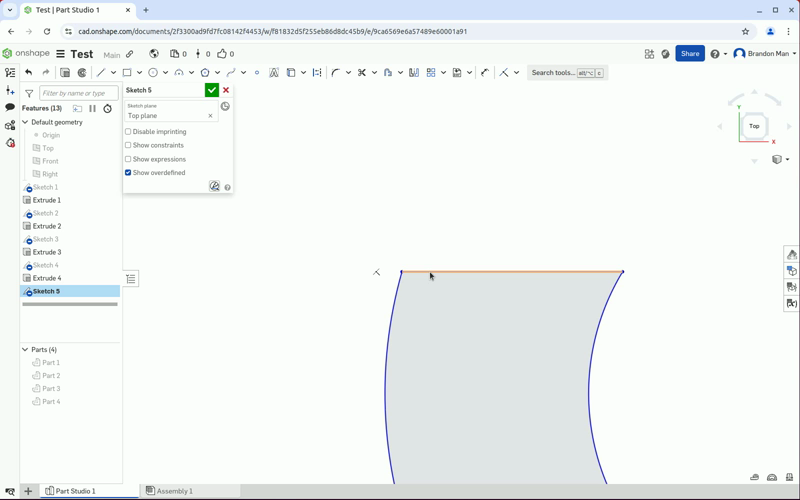
click(430, 271)
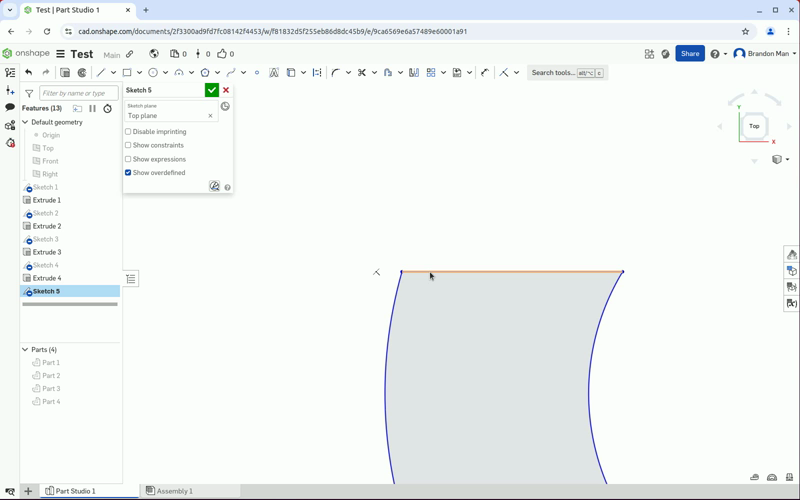
scroll(-6)
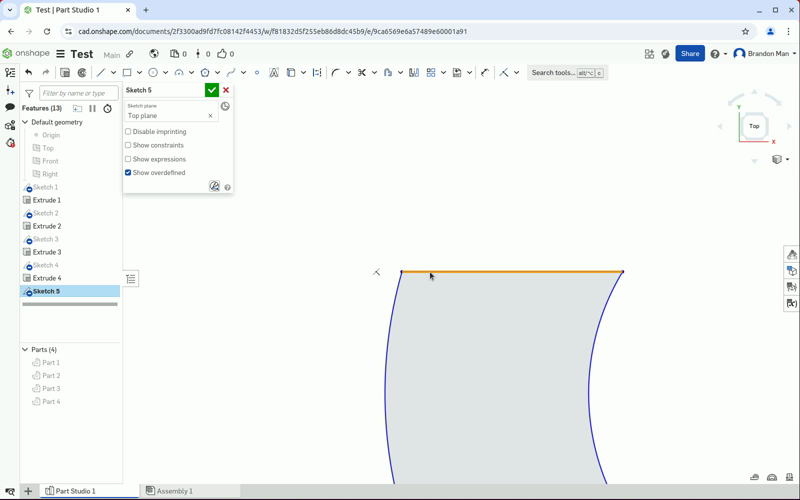
scroll(-6)
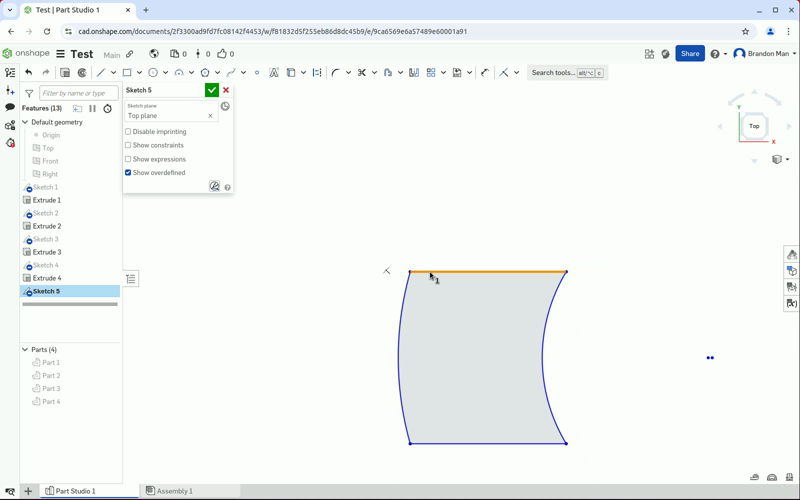
scroll(-6)
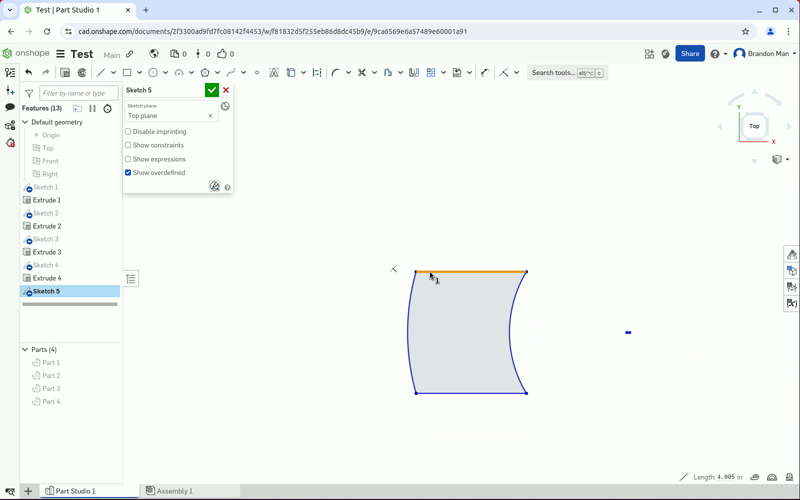
scroll(-6)
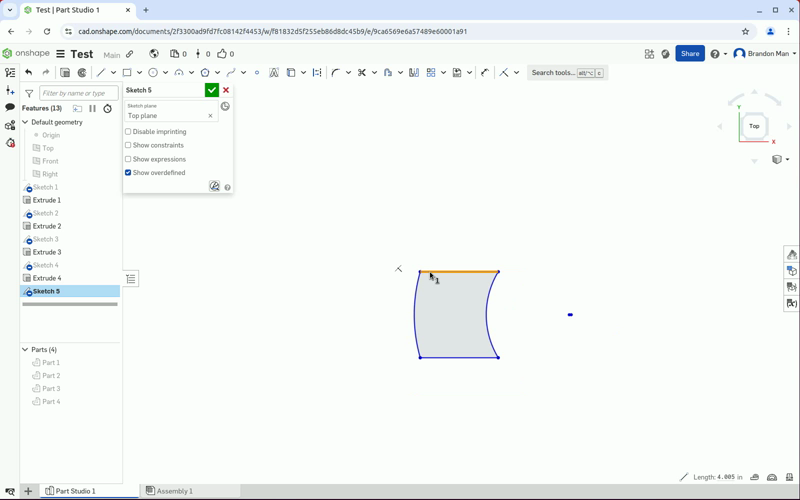
scroll(-6)
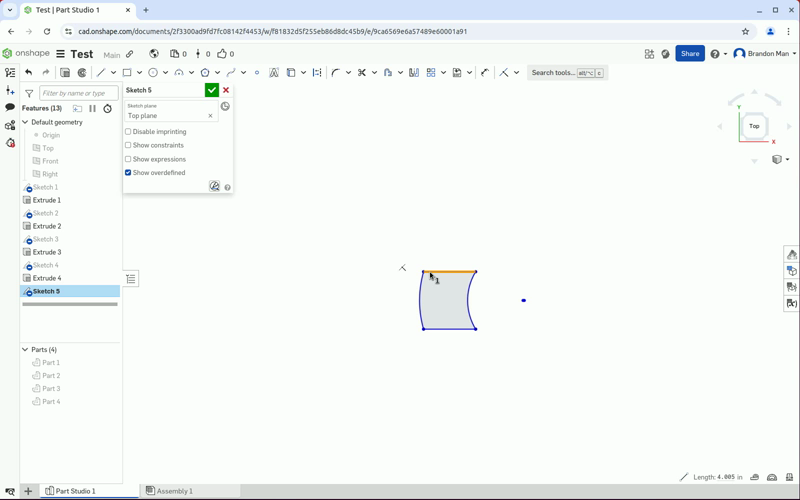
scroll(-6)
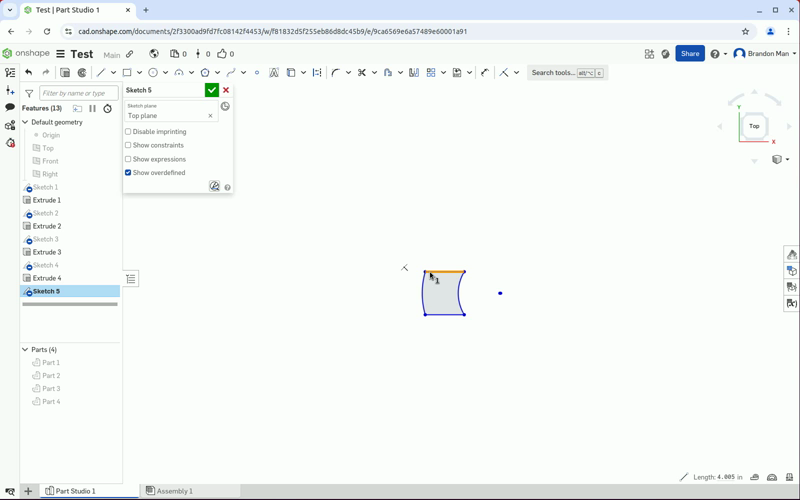
scroll(-6)
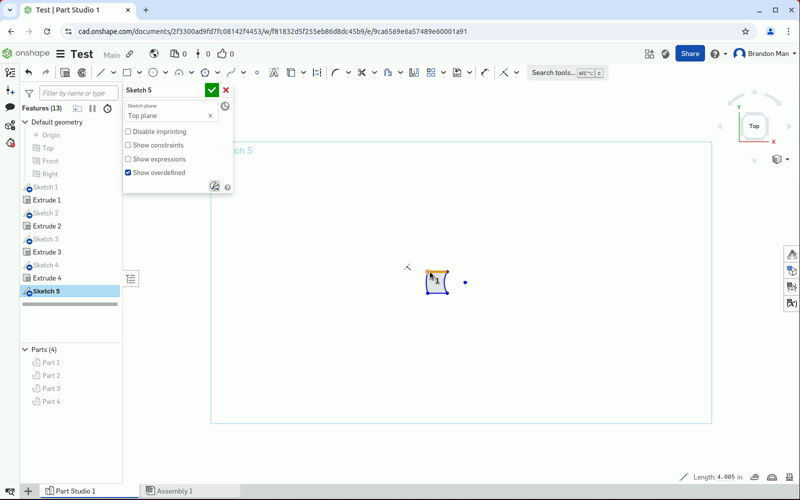
mouse_move(73, 352)
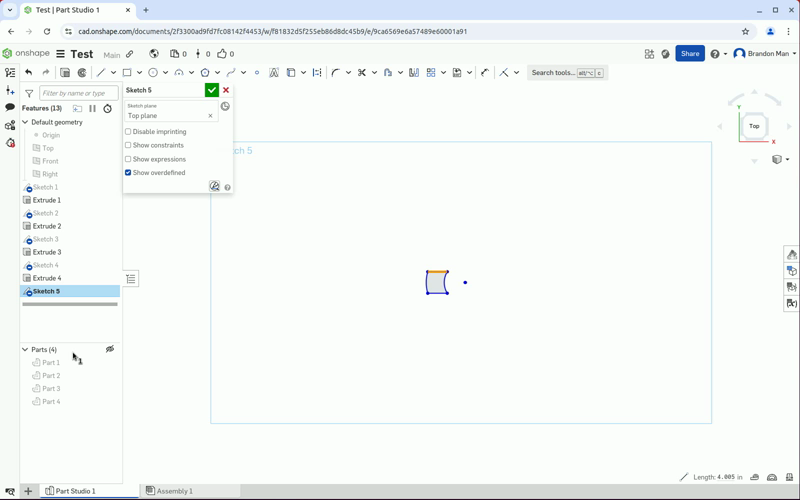
key(shift+y)
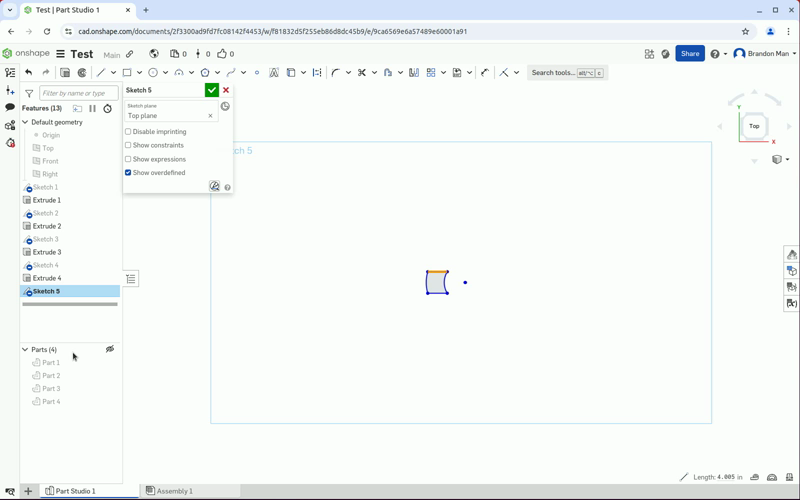
key(shift+e)
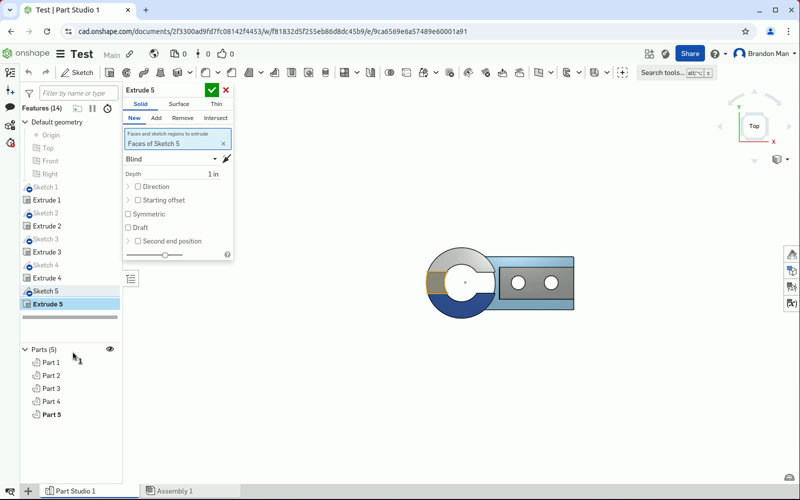
mouse_move(143, 106)
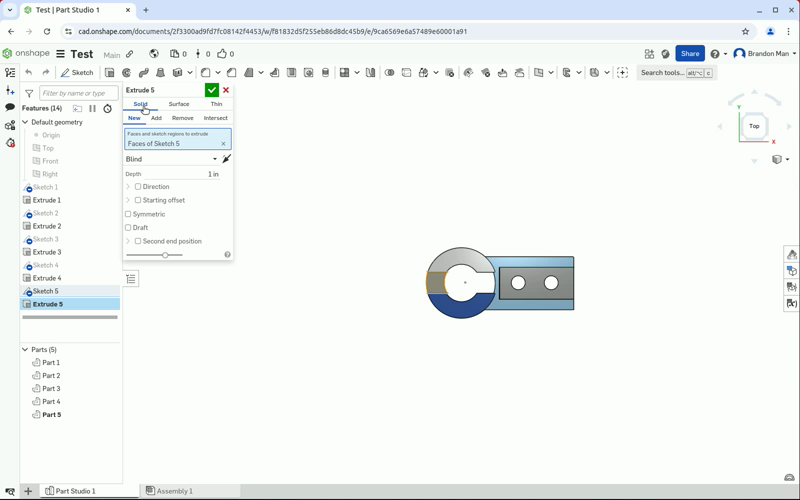
click(143, 106)
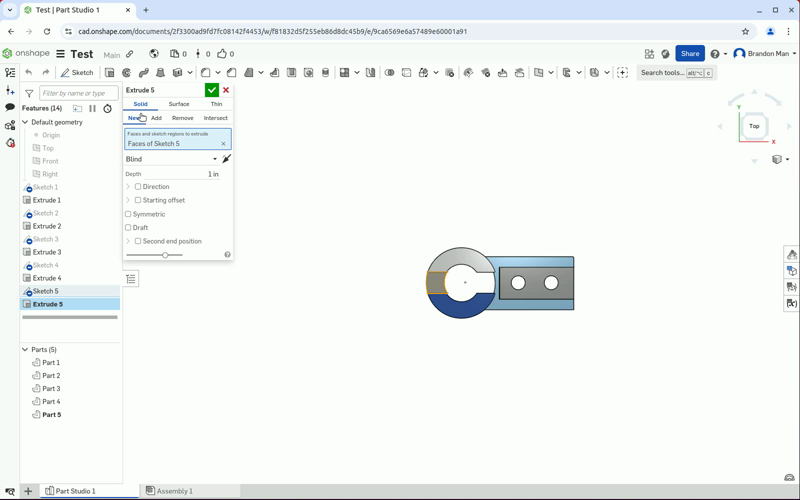
mouse_move(137, 120)
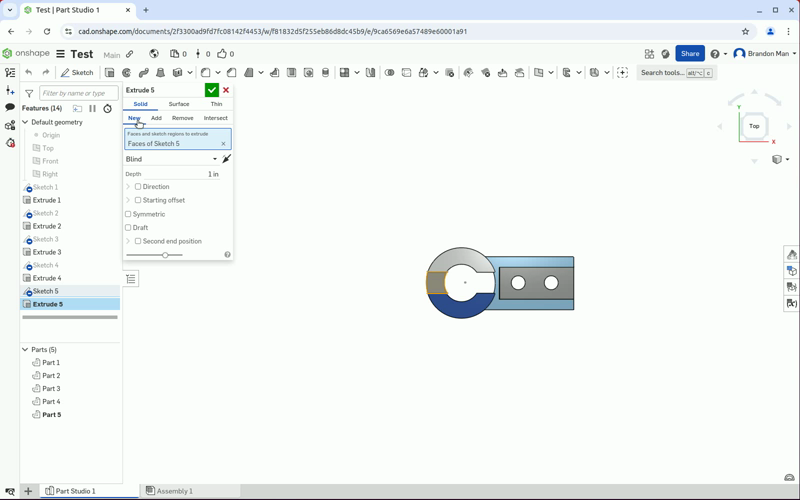
click(137, 120)
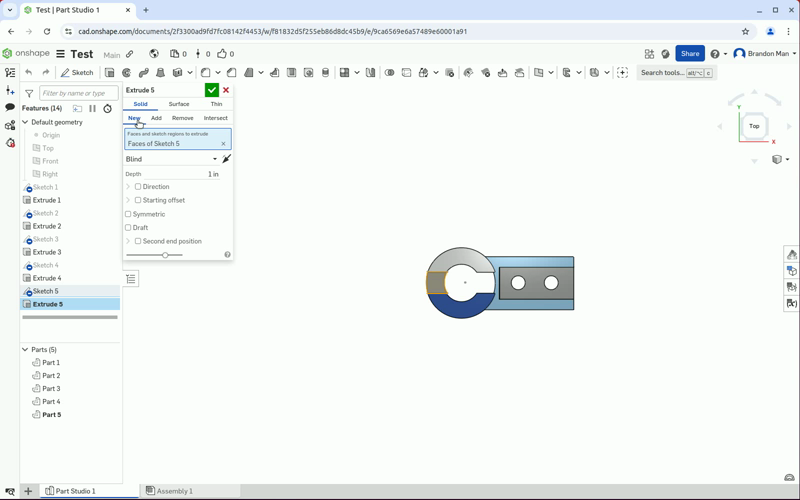
key(tab, 4)
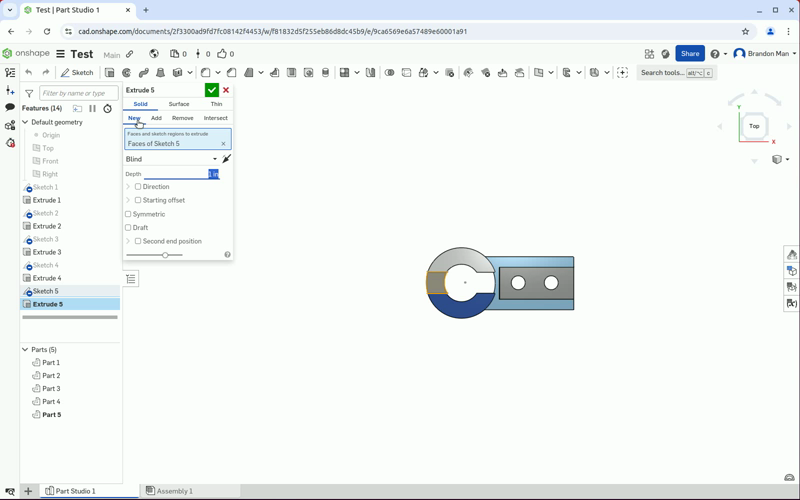
text(8.425)
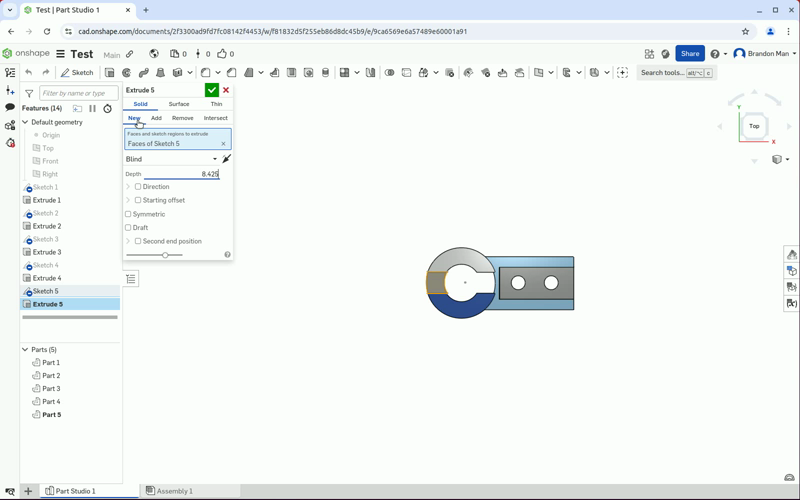
key(enter)
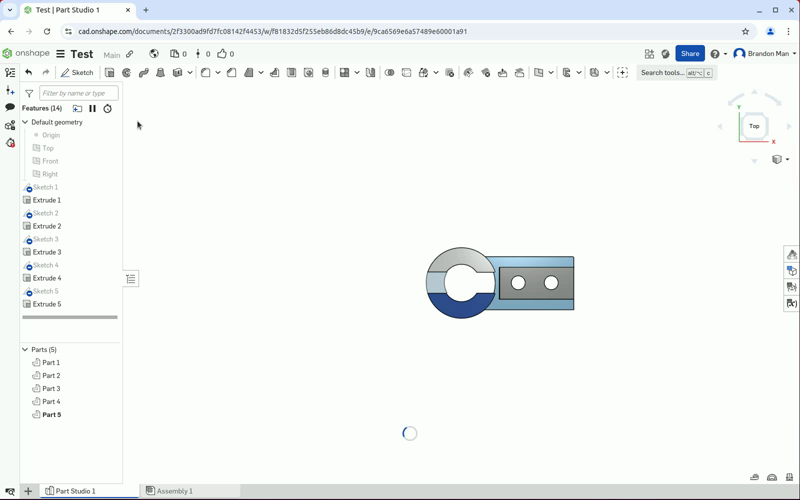
key(shift+h)
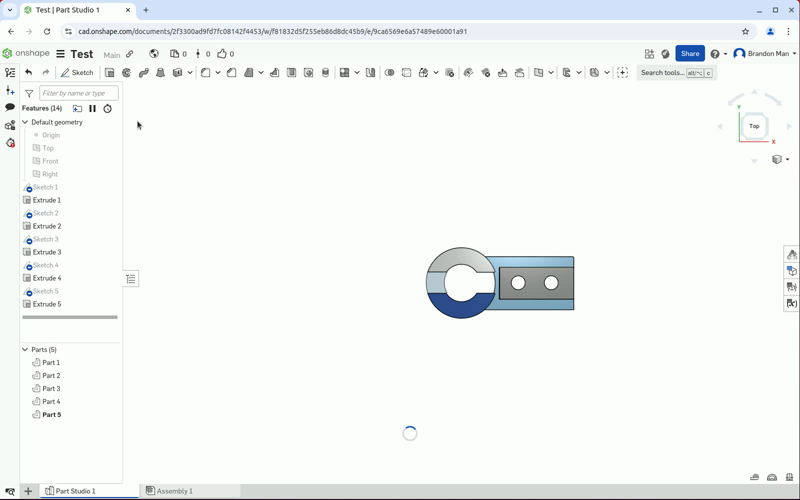
key(shift+h)
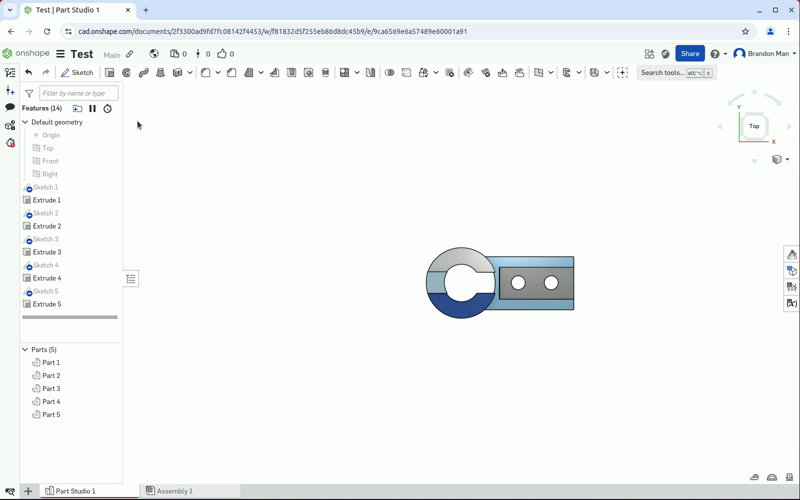
mouse_move(73, 189)
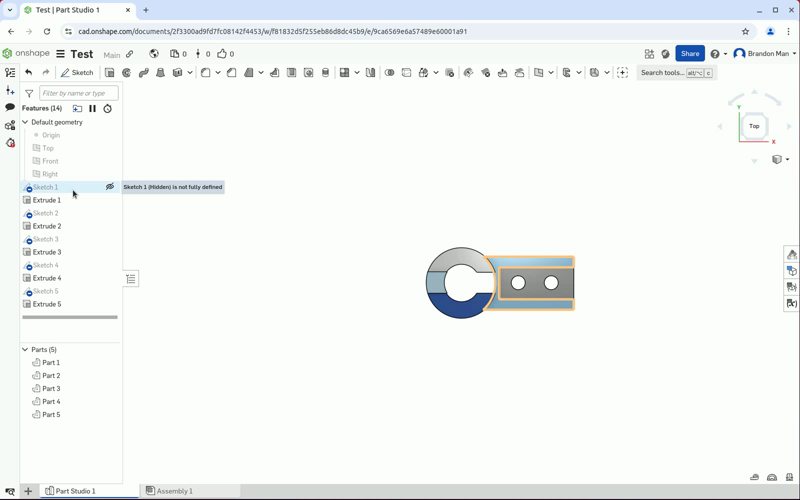
click(73, 189)
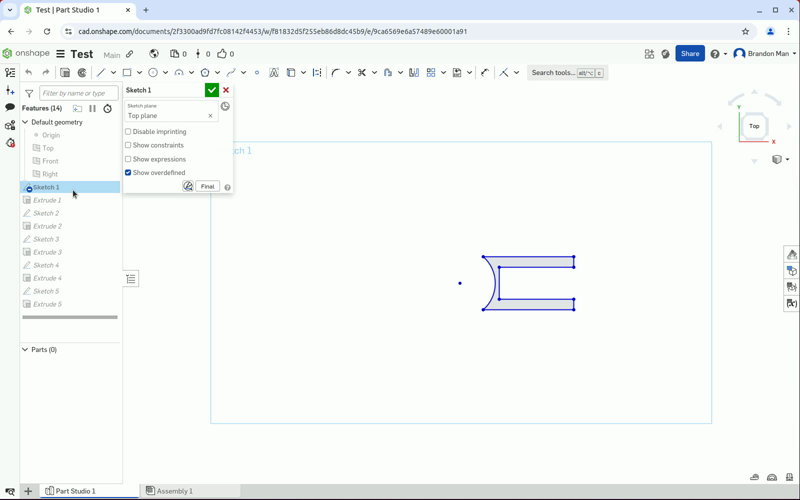
mouse_move(229, 92)
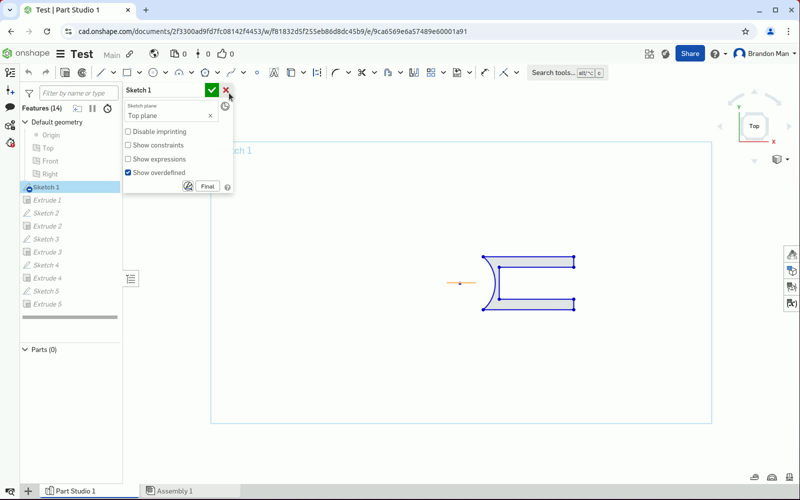
click(229, 92)
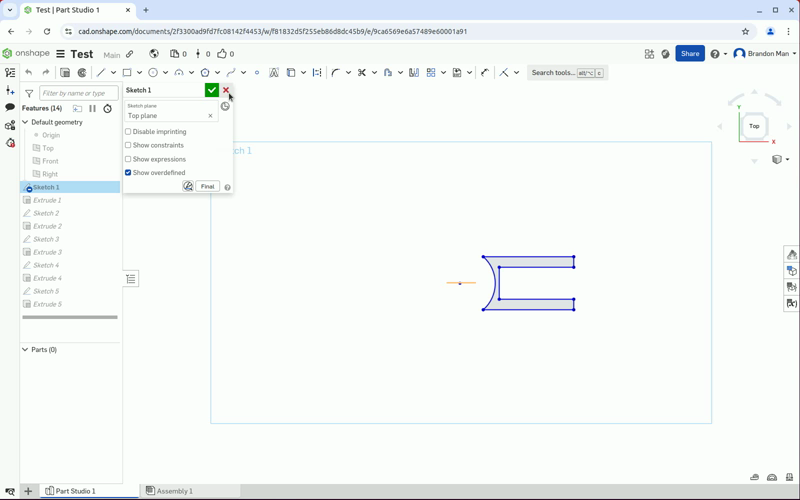
key(shift+s)
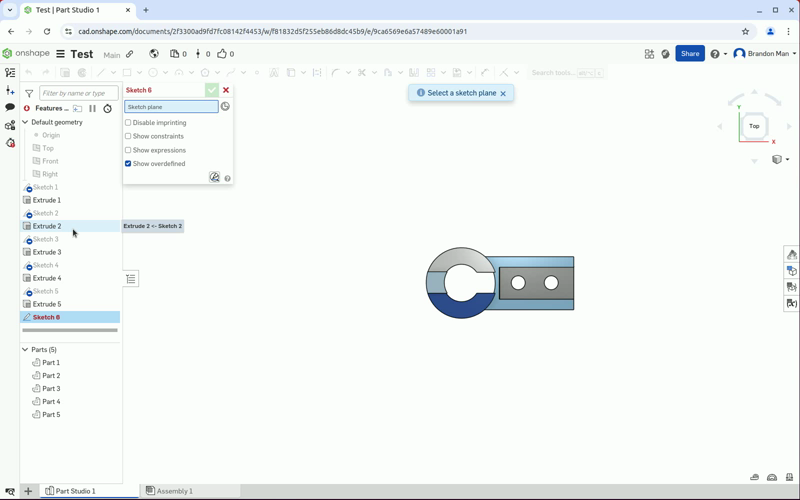
scroll(3)
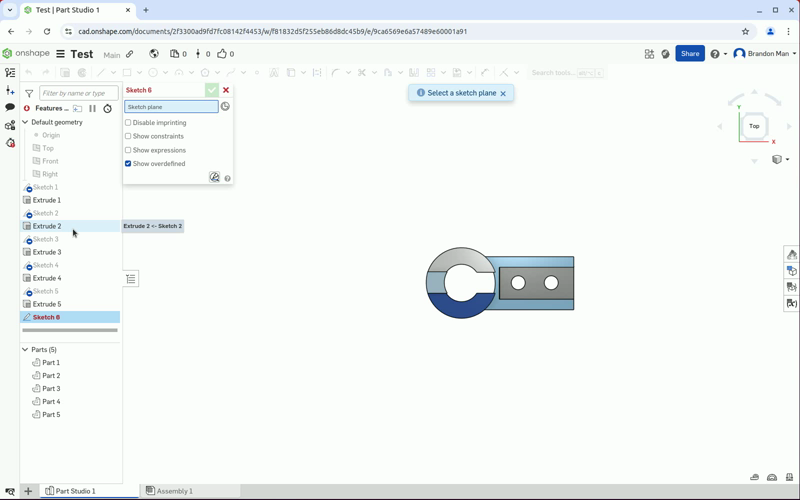
mouse_move(73, 150)
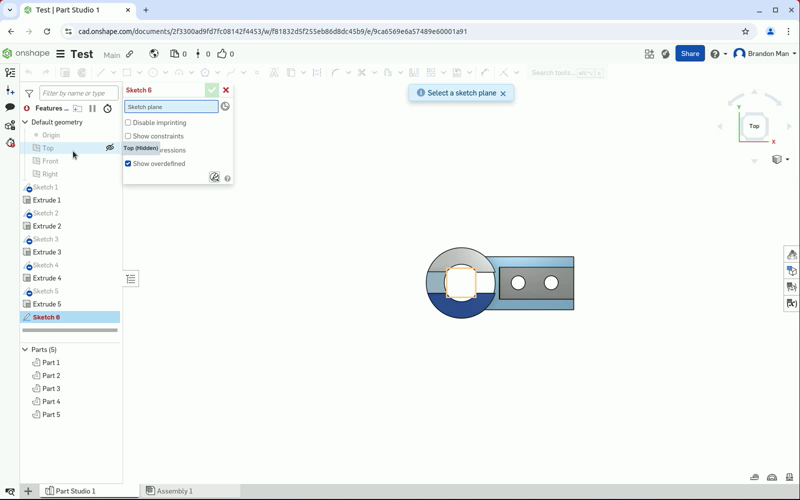
click(73, 150)
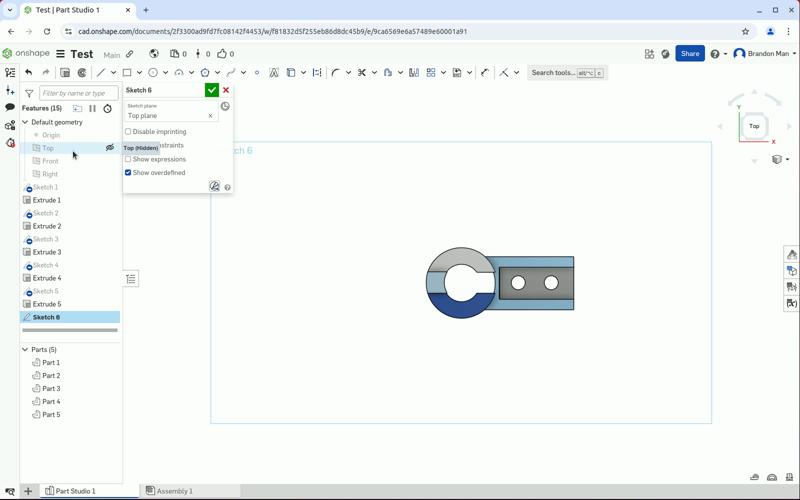
mouse_move(73, 352)
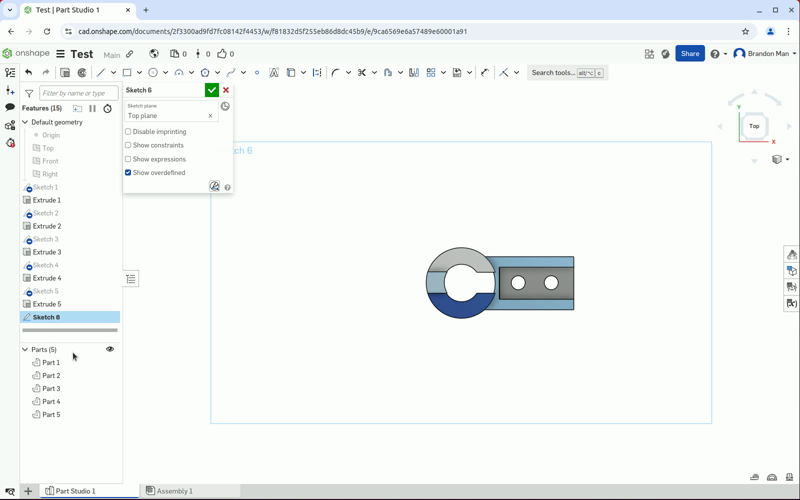
key(y)
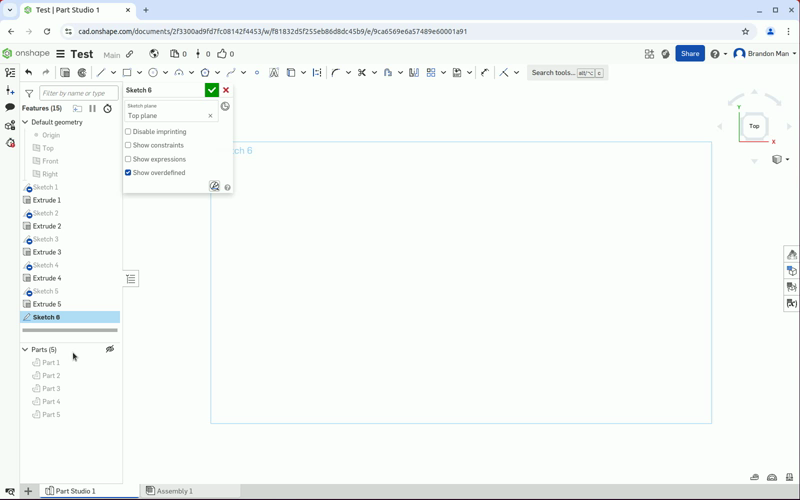
key(l)
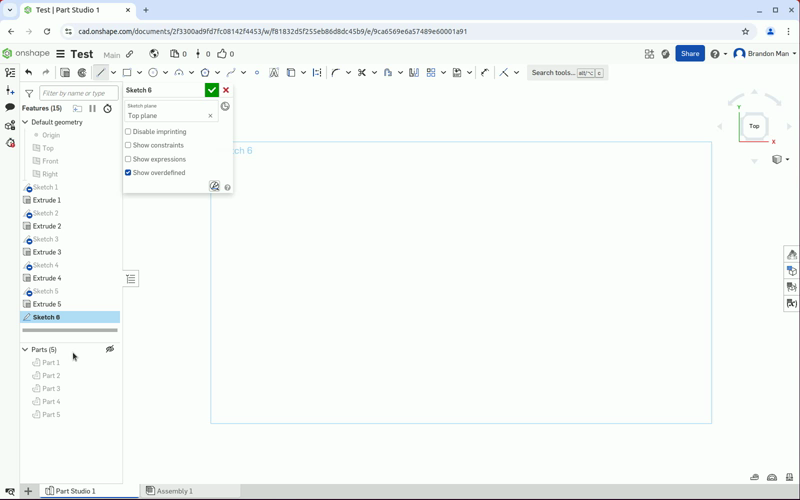
key_down(shift)
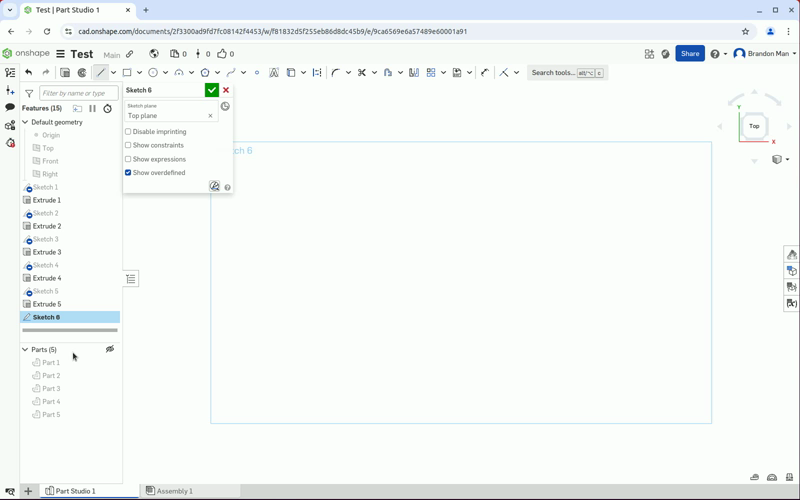
mouse_move(476, 293)
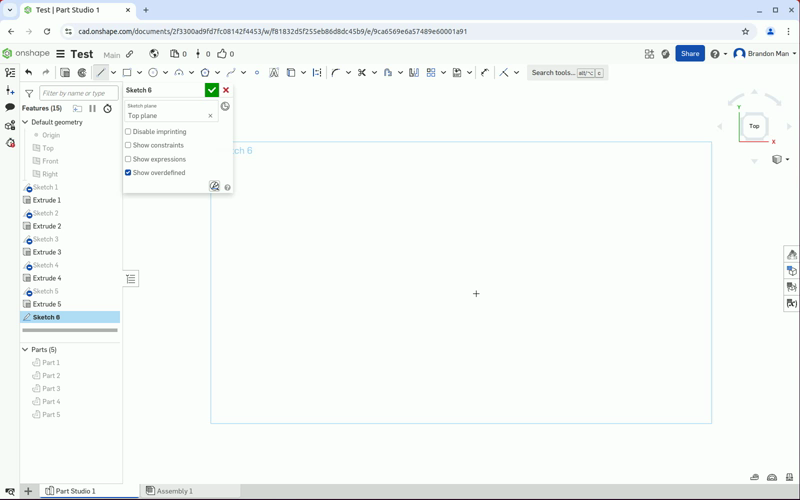
click(476, 293)
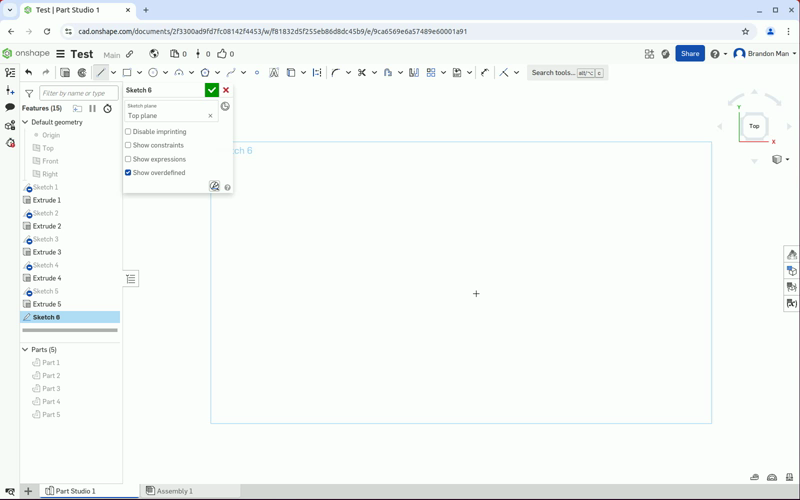
key_up(shift)
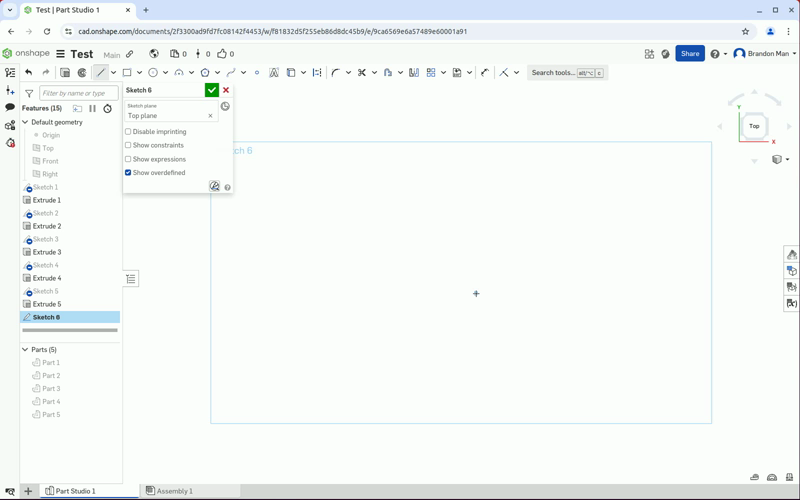
key_down(shift)
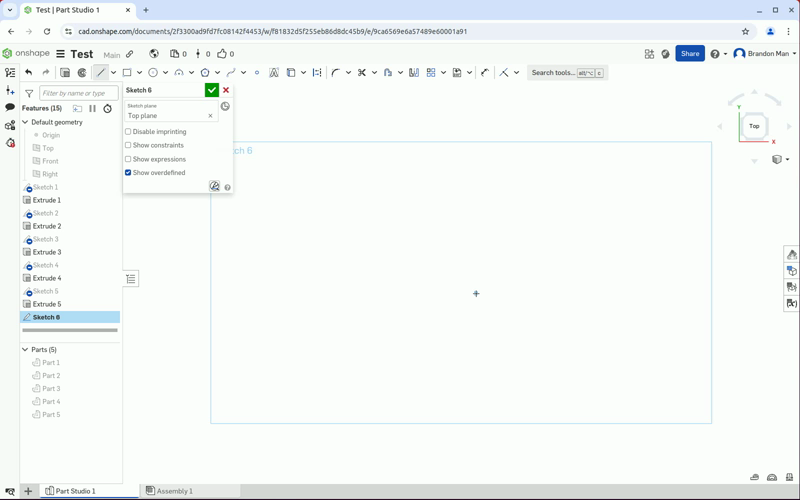
mouse_move(506, 293)
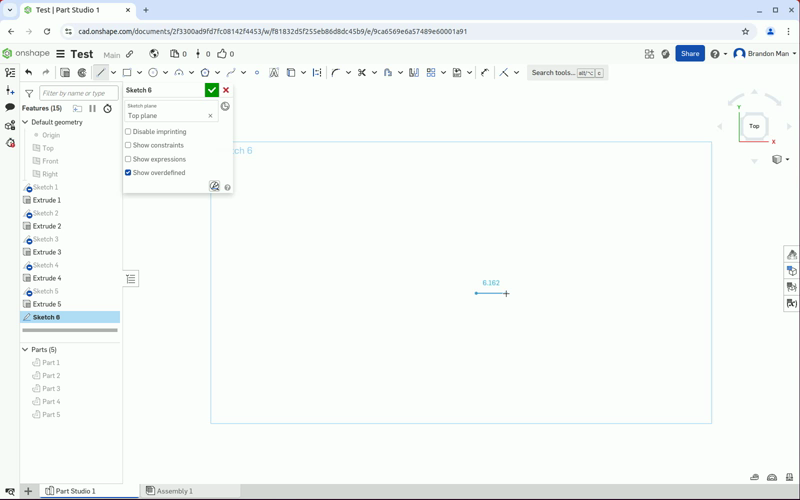
mouse_move(495, 293)
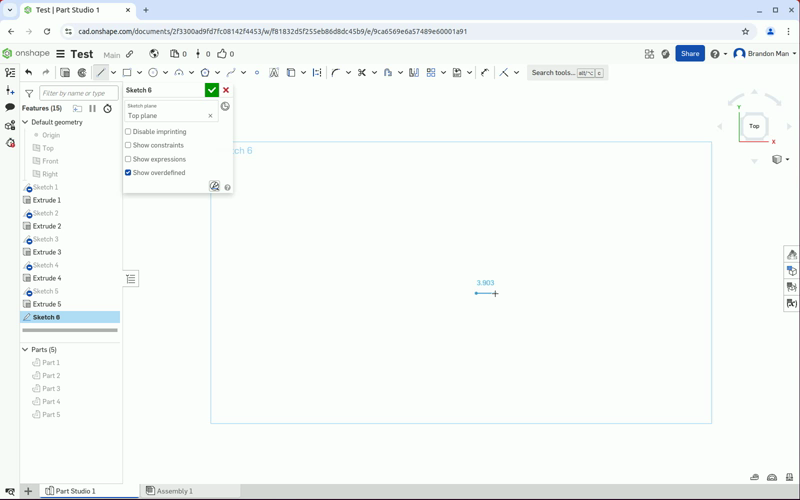
click(495, 293)
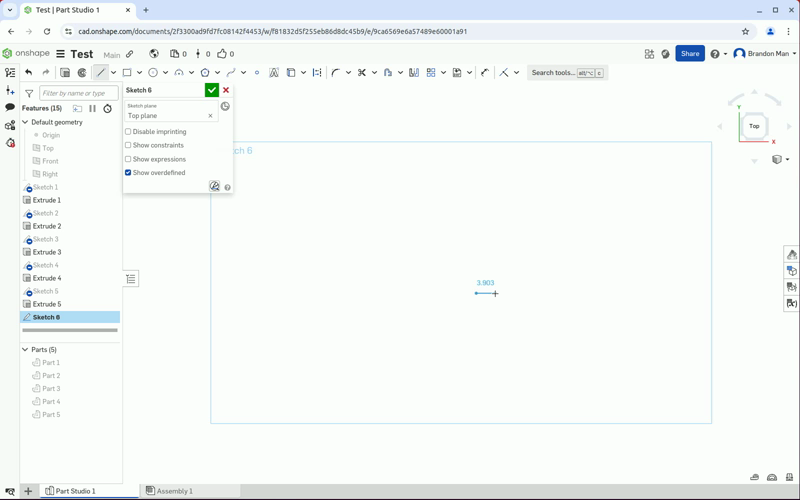
key_up(shift)
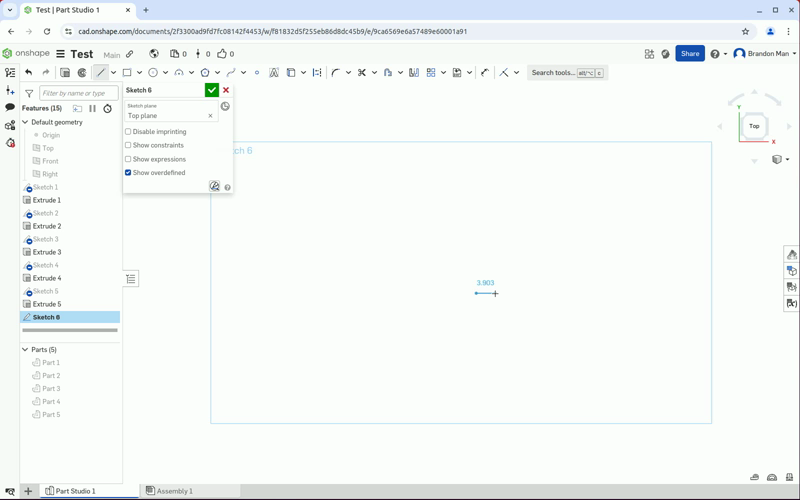
key(esc)
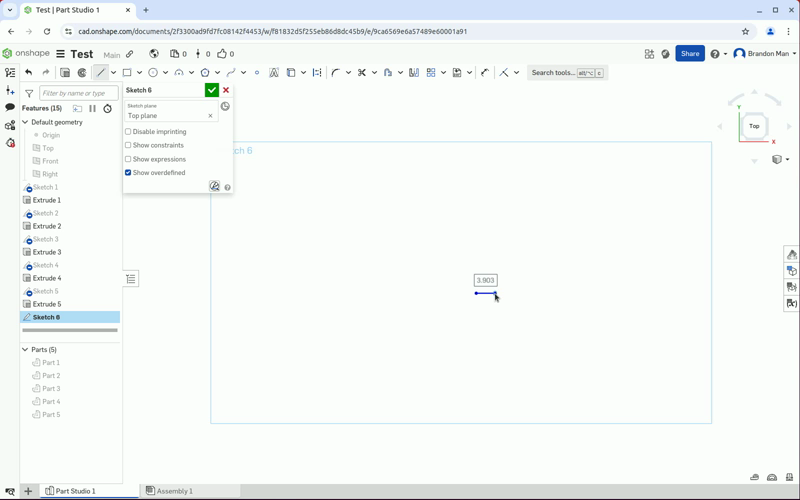
key(a)
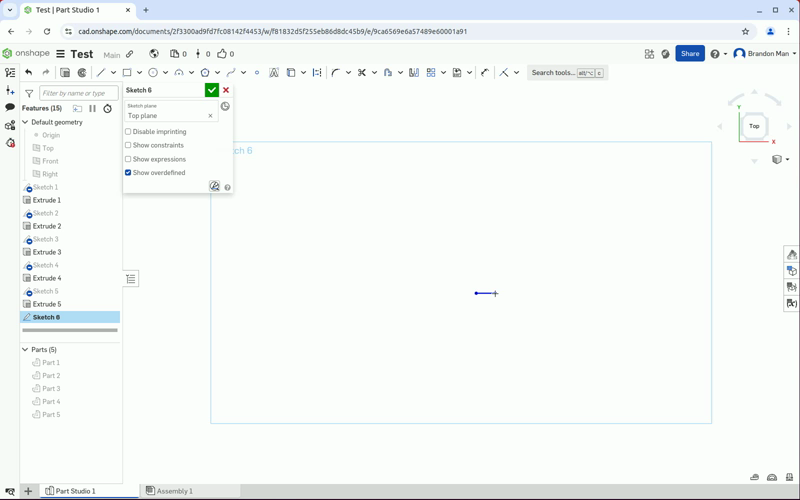
mouse_move(495, 293)
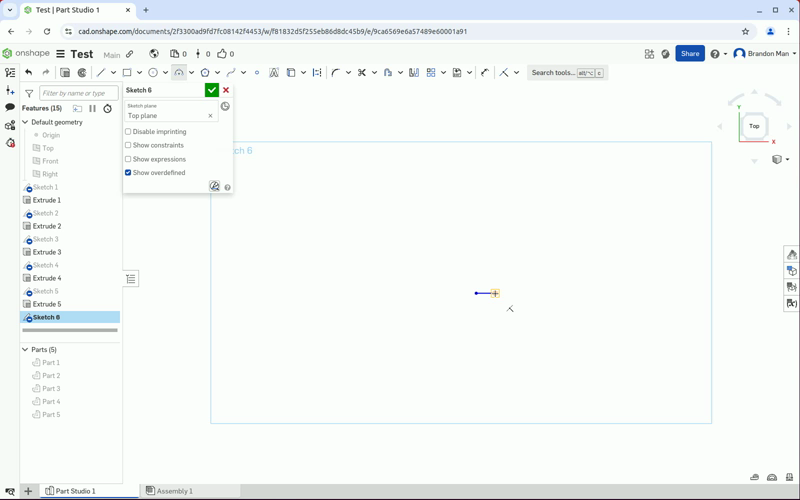
click(495, 293)
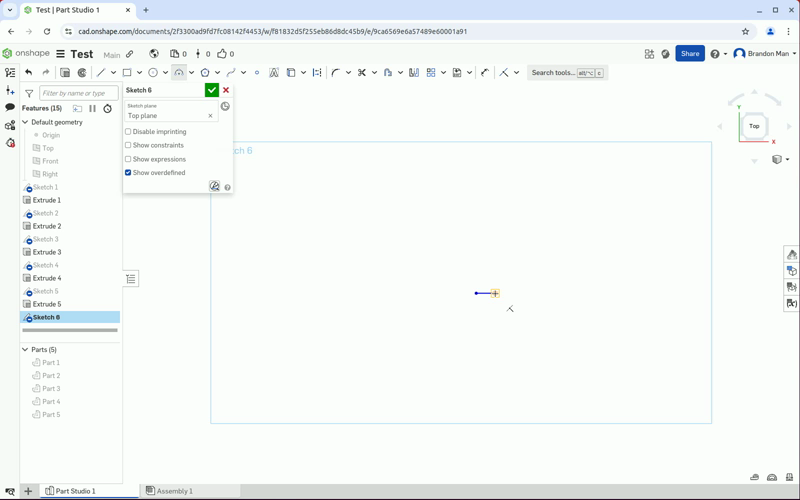
key_down(shift)
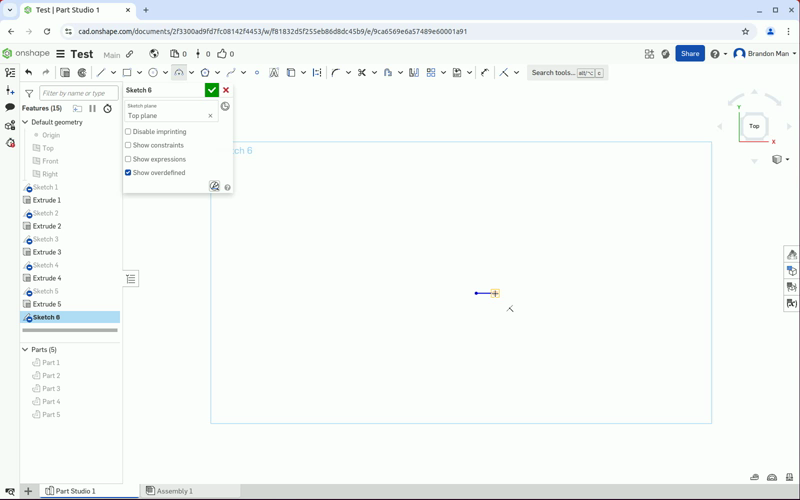
mouse_move(495, 271)
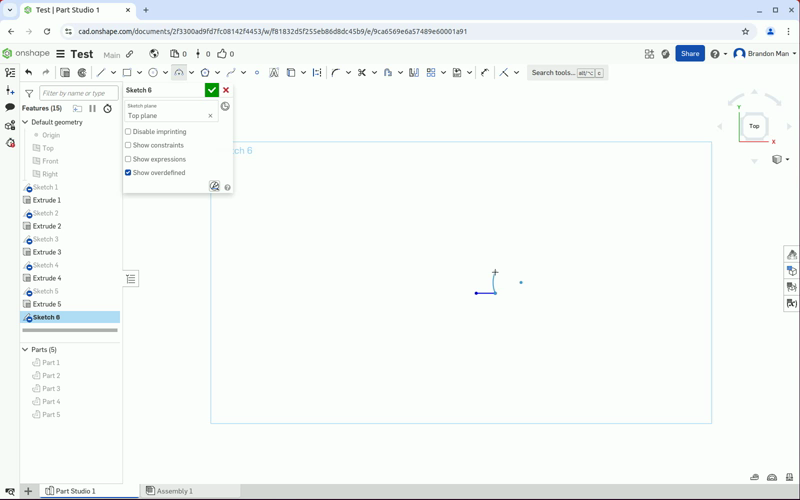
click(495, 271)
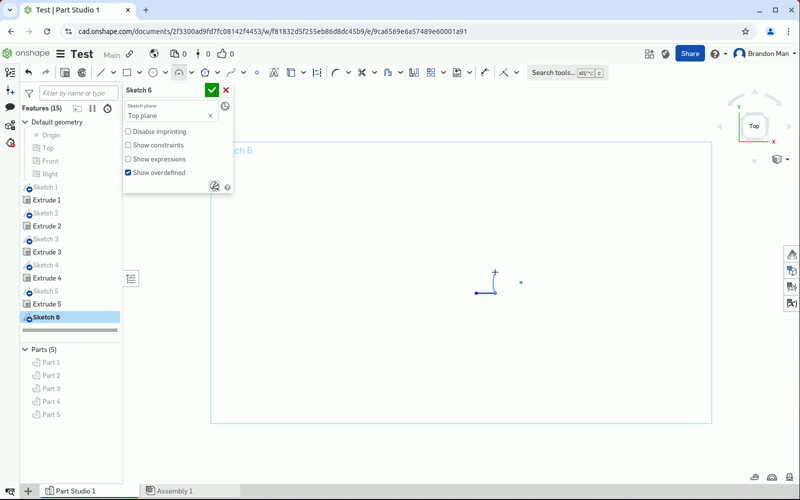
mouse_move(497, 282)
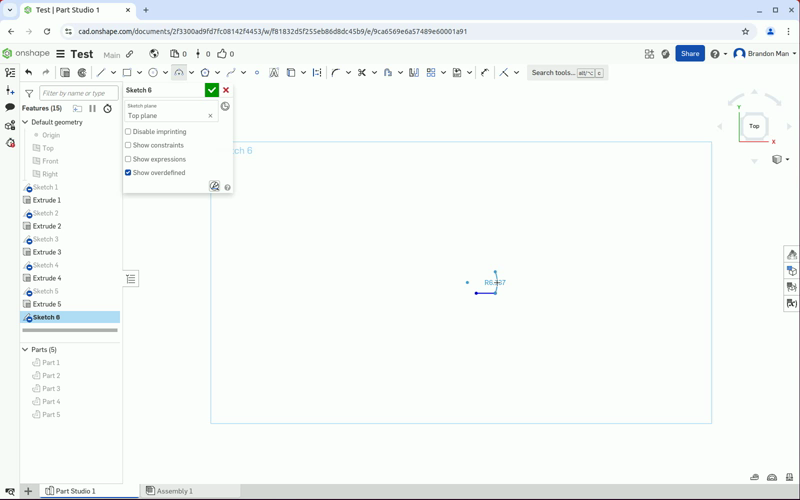
click(497, 282)
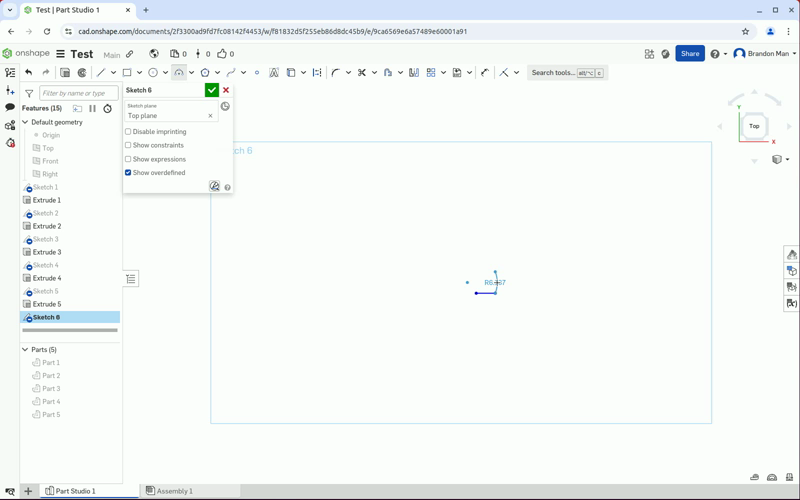
key_up(shift)
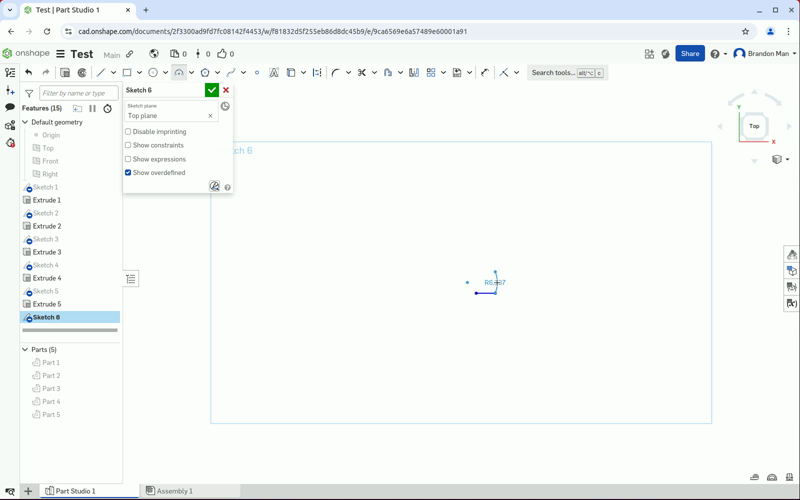
key(esc)
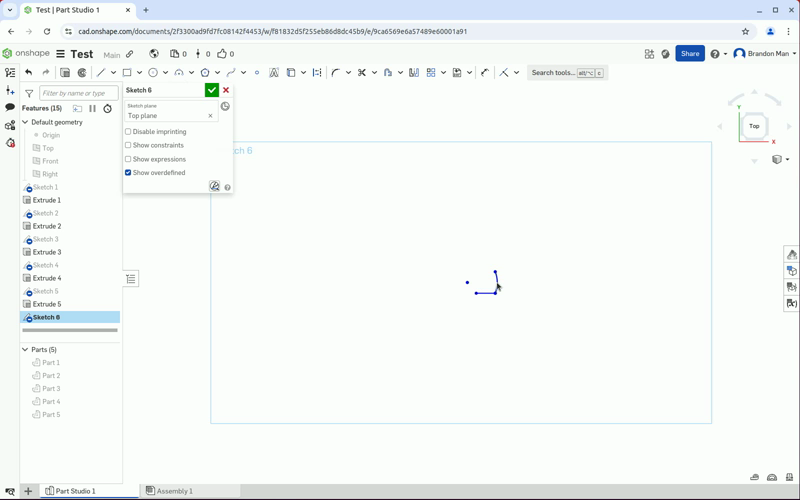
key(l)
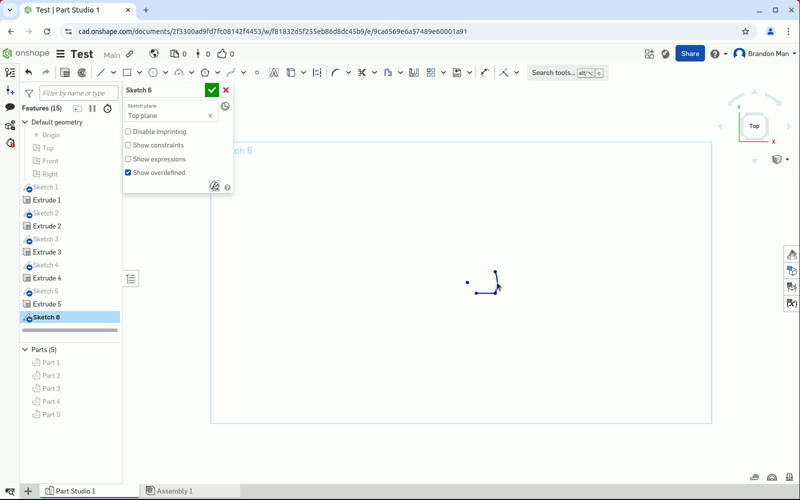
mouse_move(495, 271)
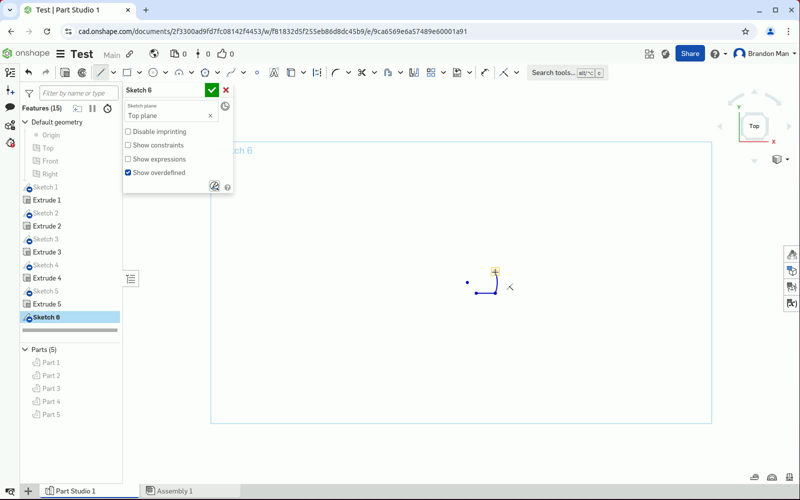
click(495, 271)
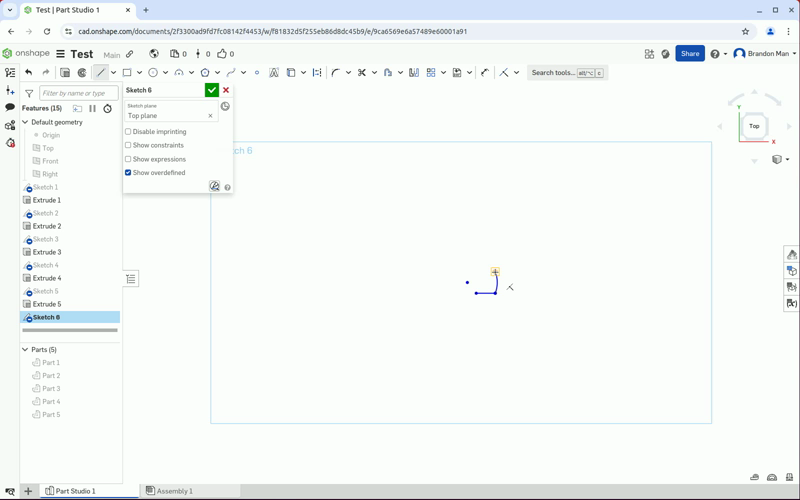
key_down(shift)
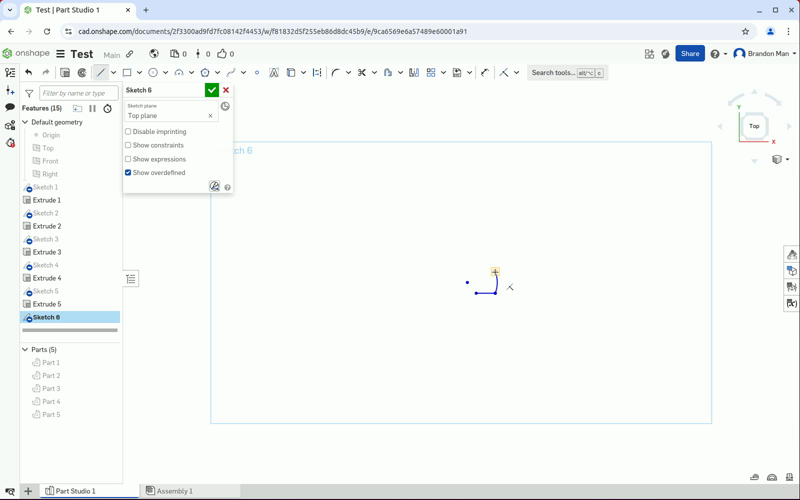
mouse_move(525, 271)
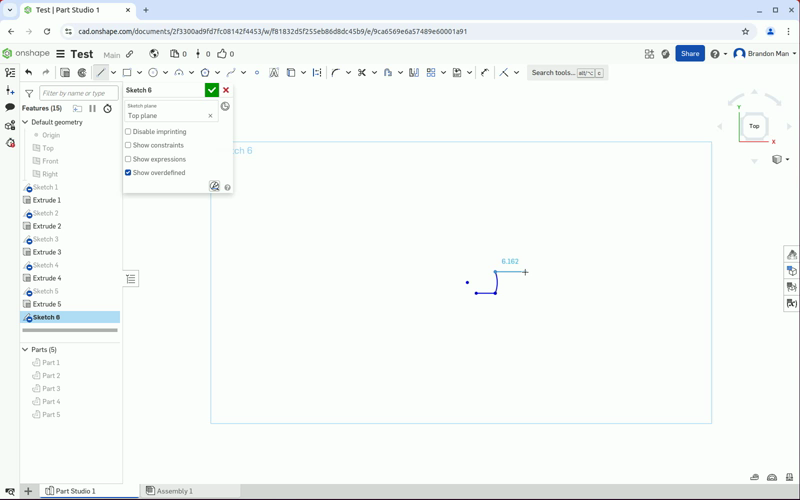
mouse_move(476, 271)
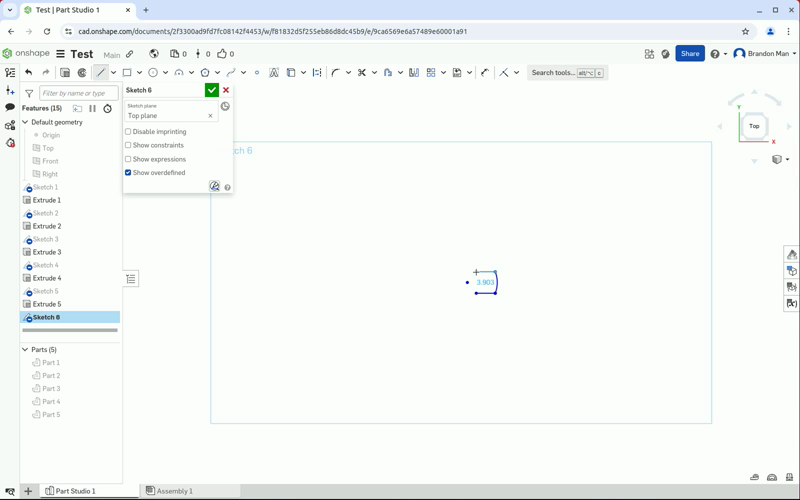
click(476, 271)
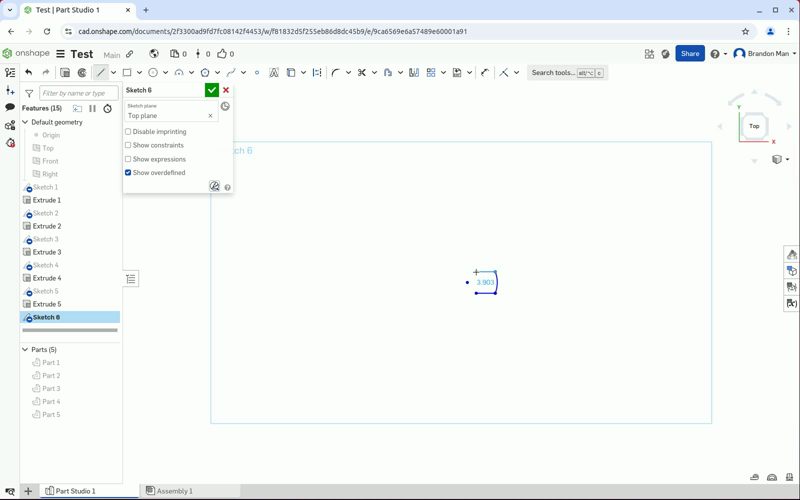
key_up(shift)
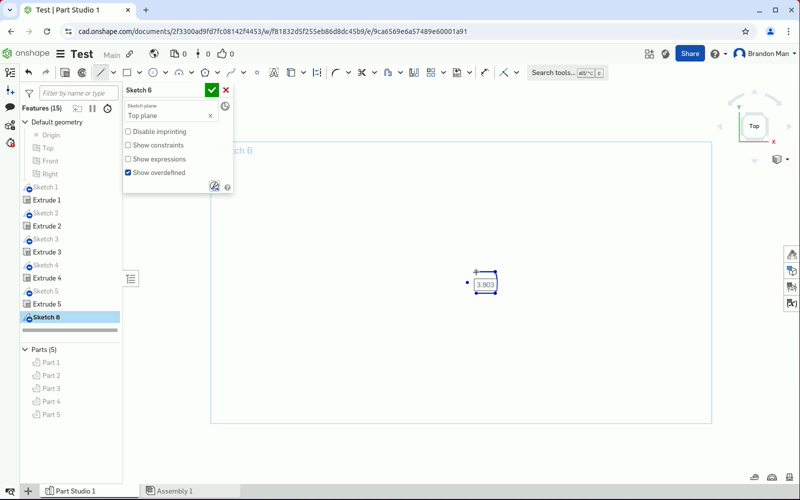
key(esc)
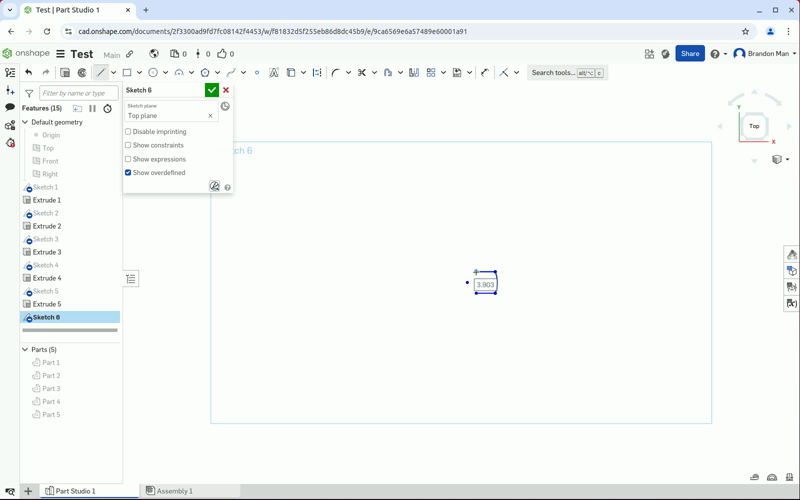
key(a)
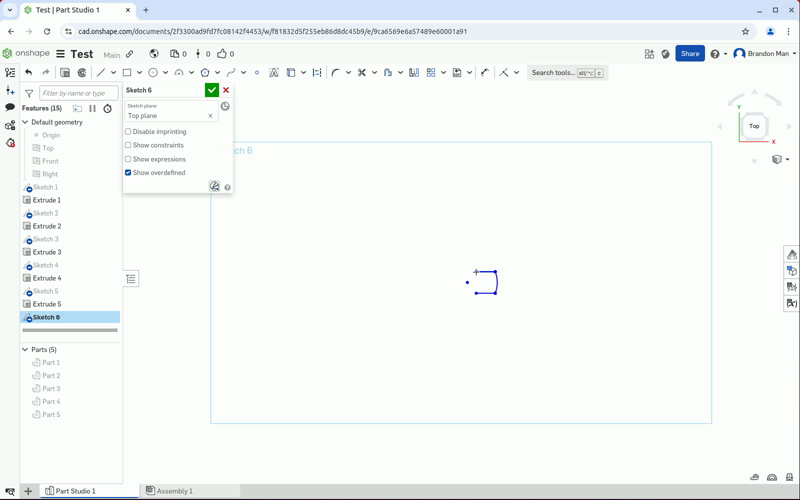
mouse_move(476, 271)
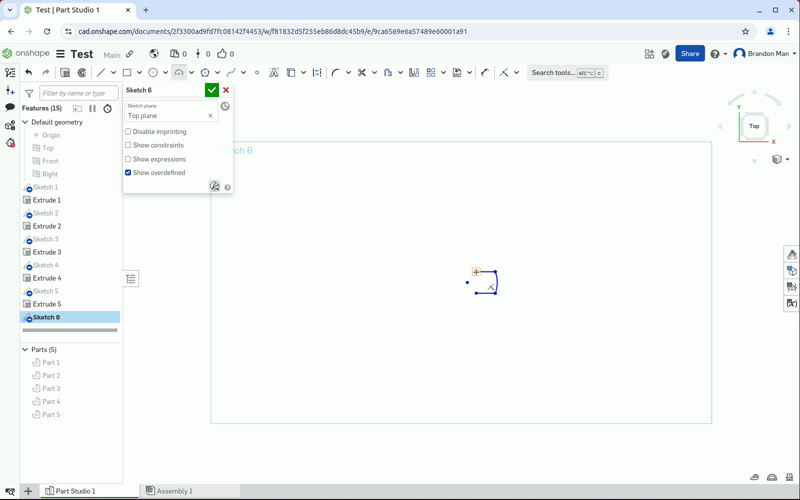
click(476, 271)
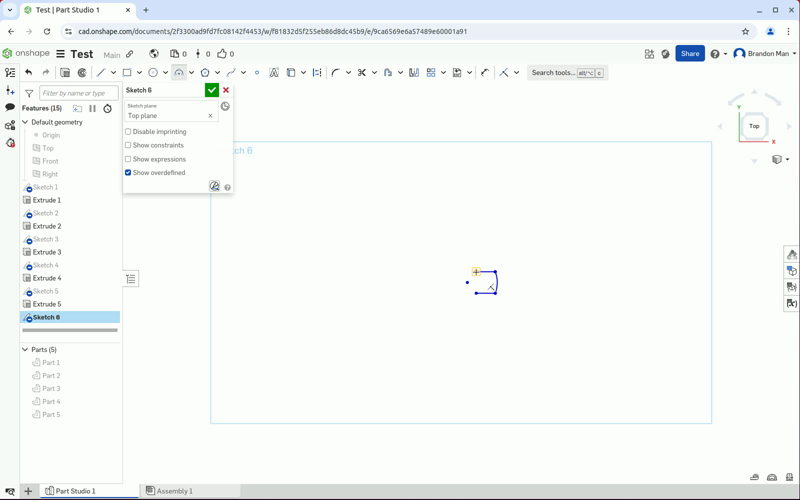
mouse_move(476, 293)
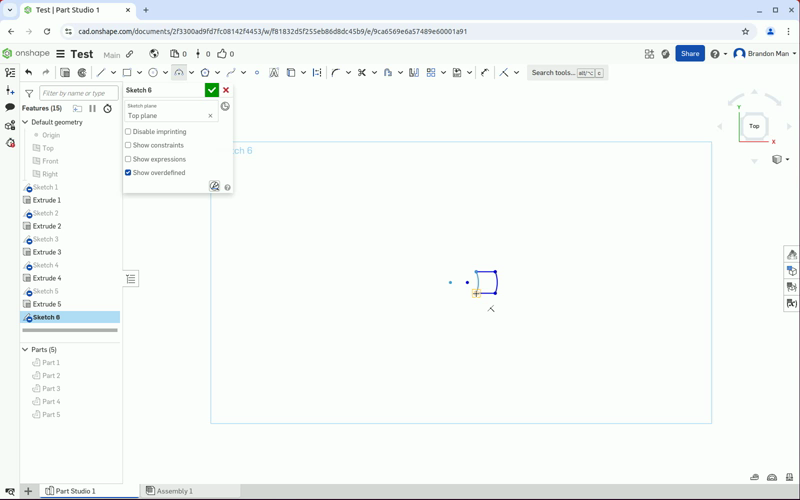
click(476, 293)
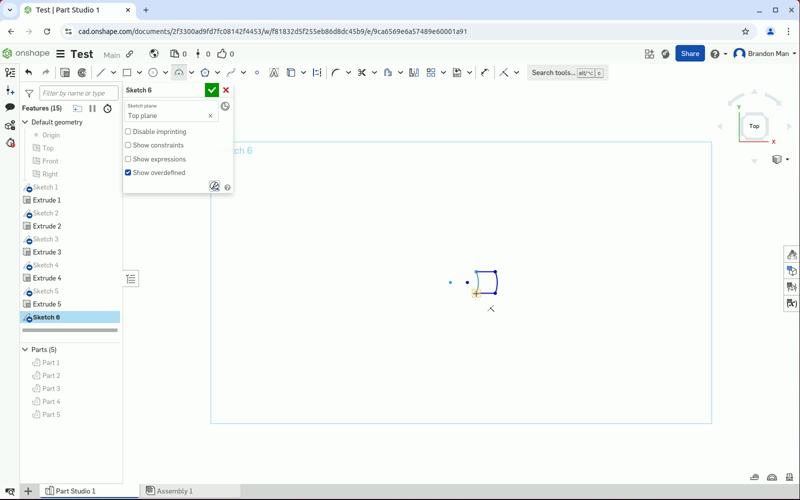
key_down(shift)
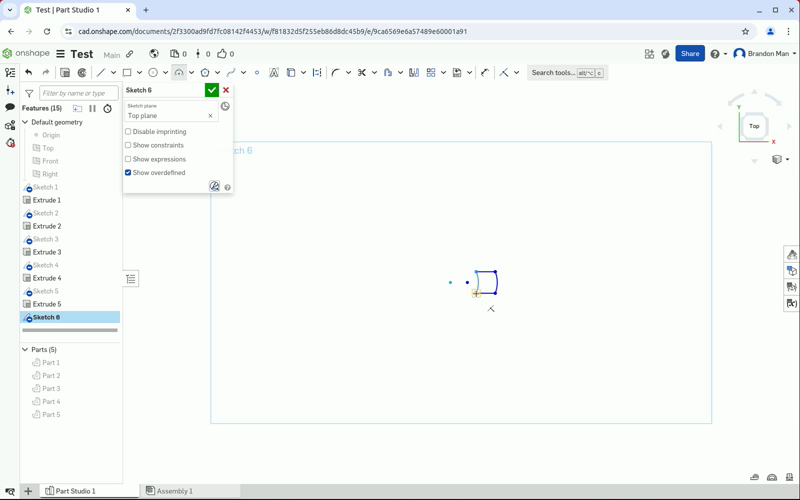
mouse_move(479, 282)
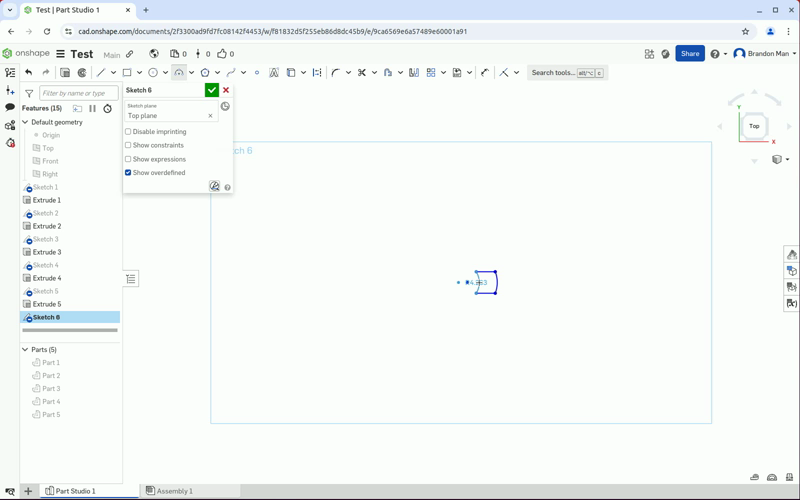
click(479, 282)
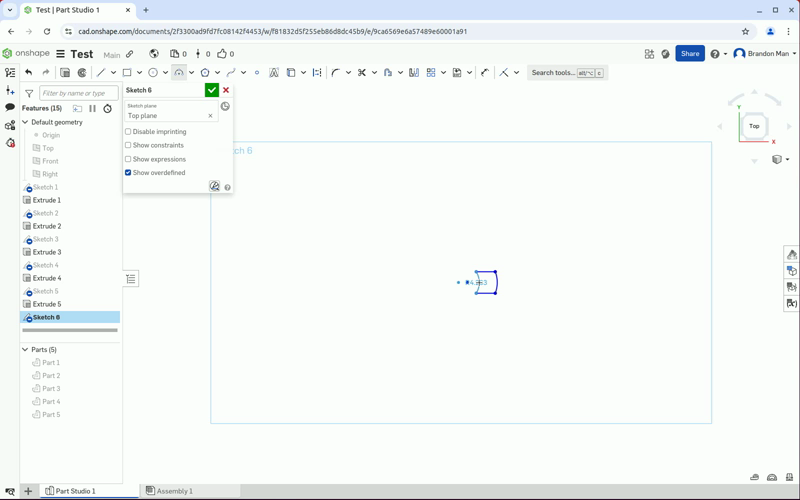
key_up(shift)
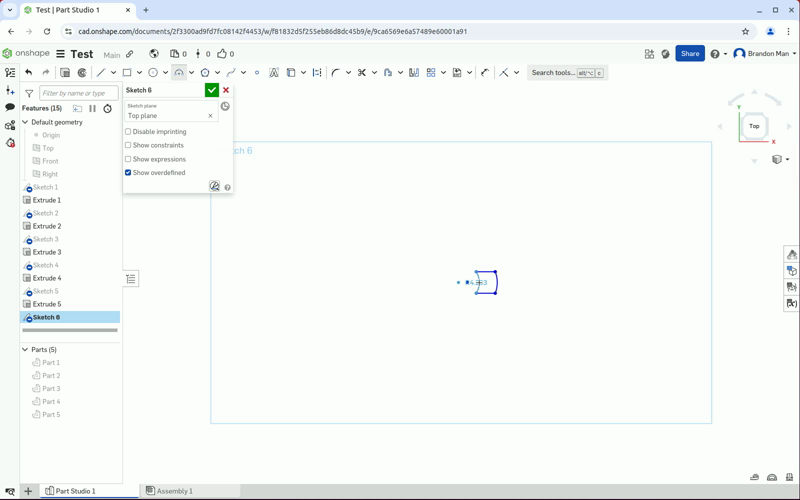
key(esc)
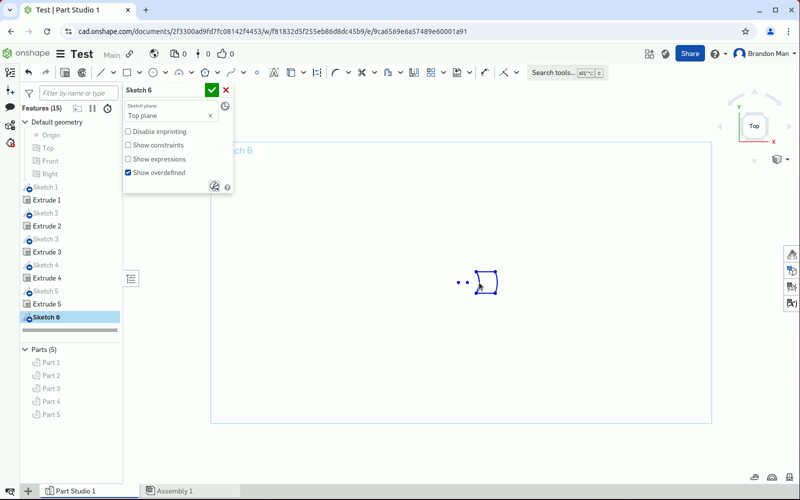
mouse_move(483, 282)
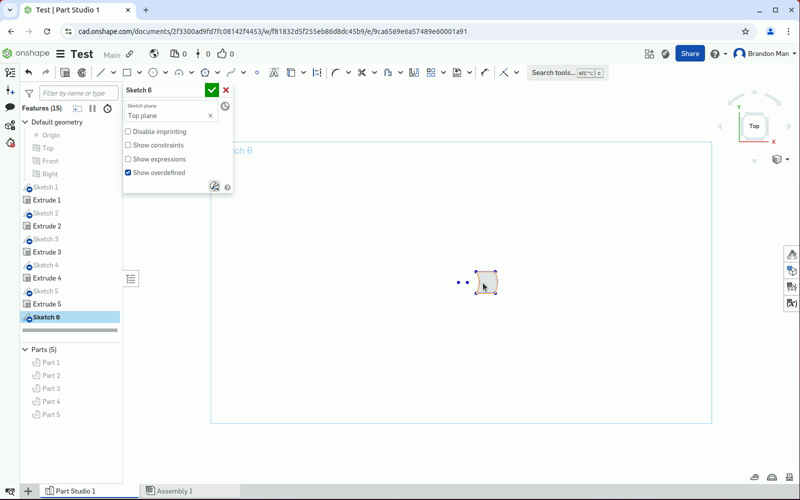
scroll(6)
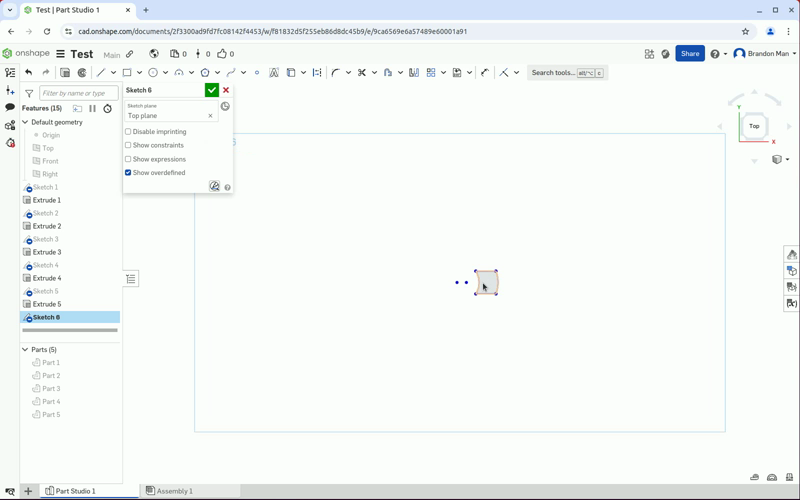
scroll(6)
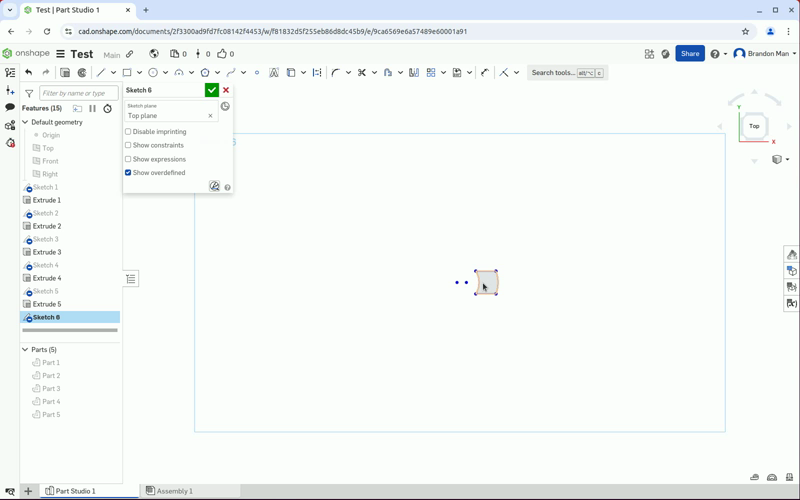
scroll(6)
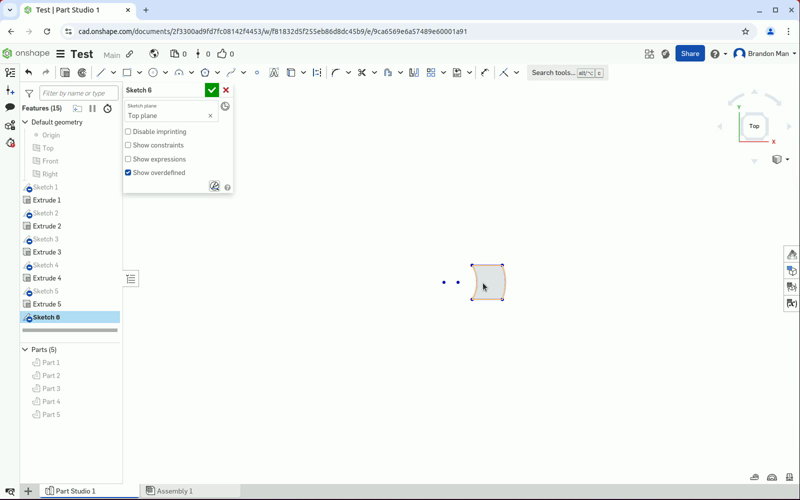
scroll(6)
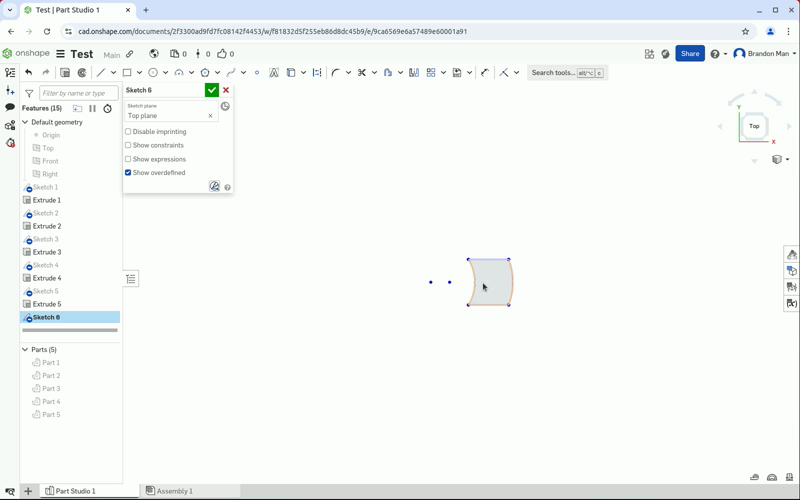
scroll(6)
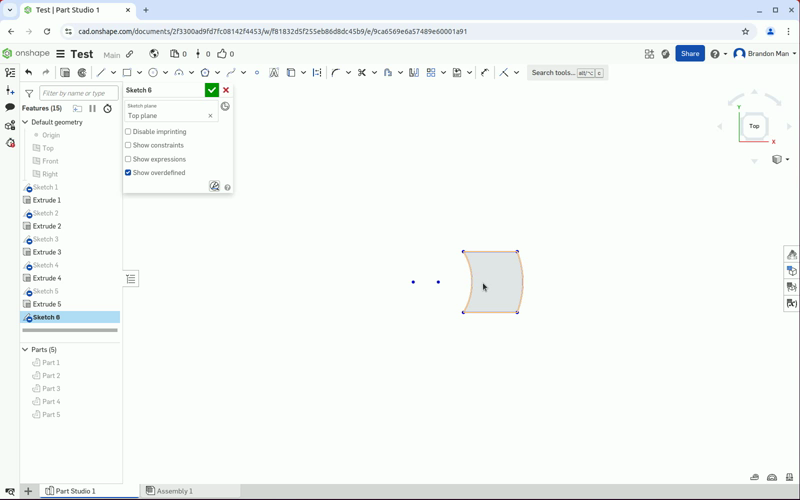
scroll(6)
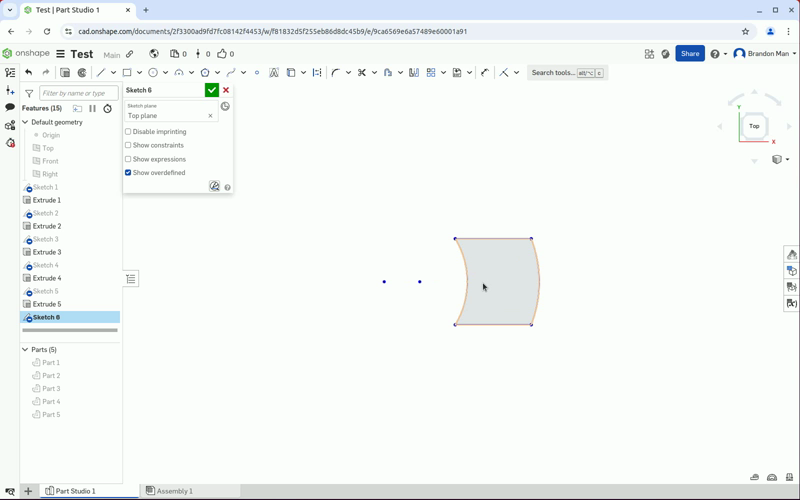
scroll(6)
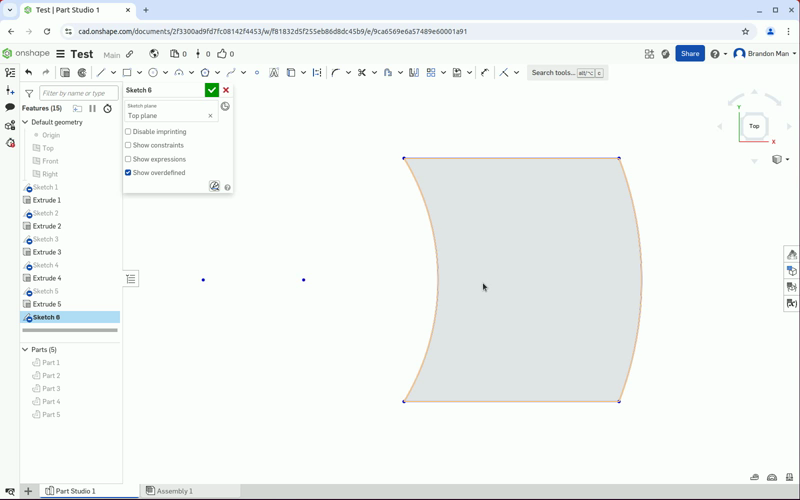
click(483, 282)
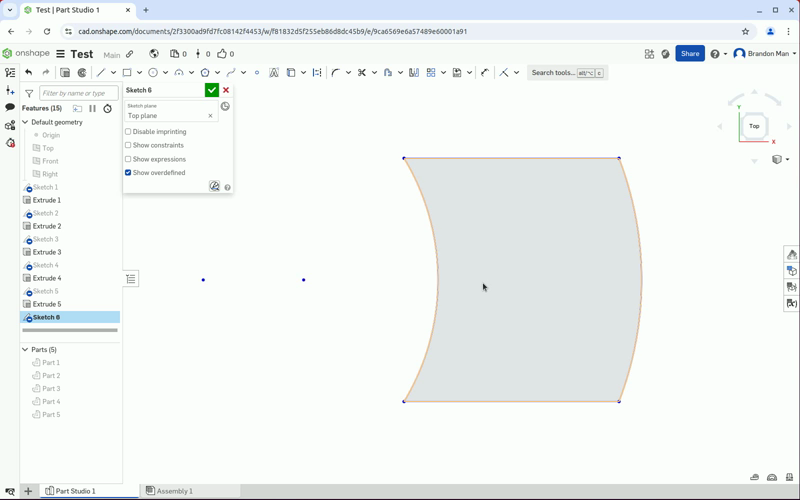
scroll(-6)
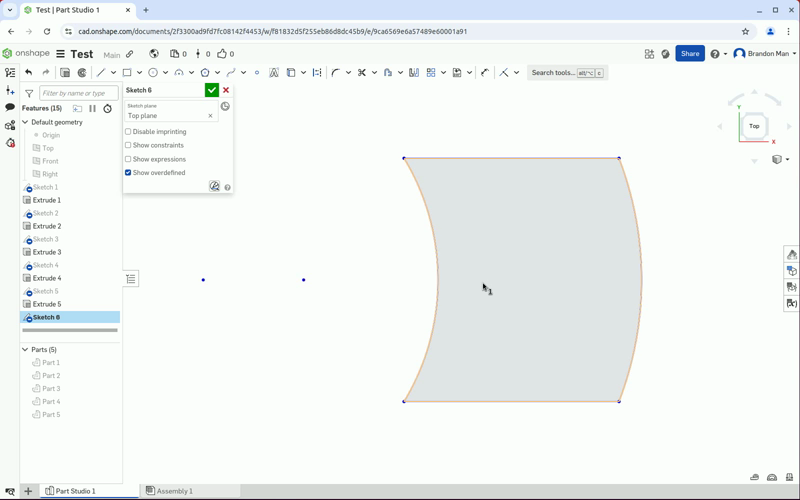
scroll(-6)
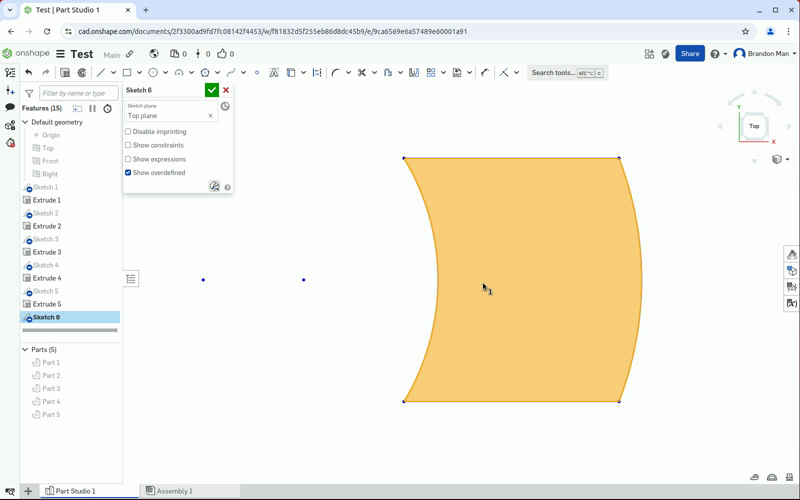
scroll(-6)
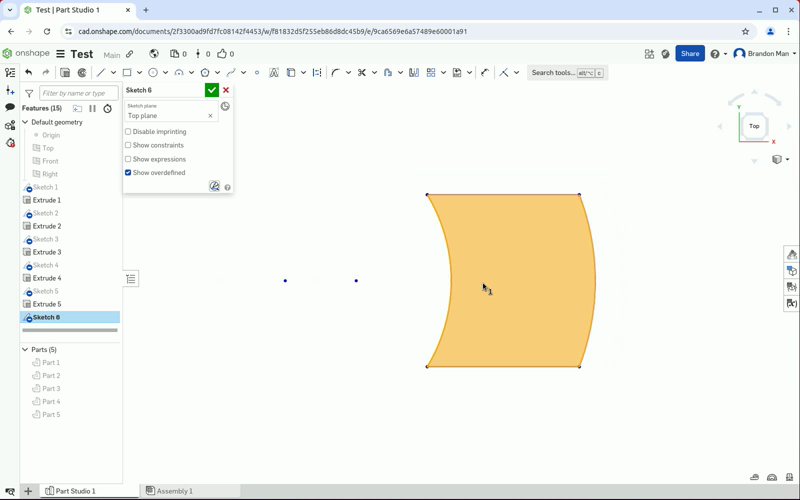
scroll(-6)
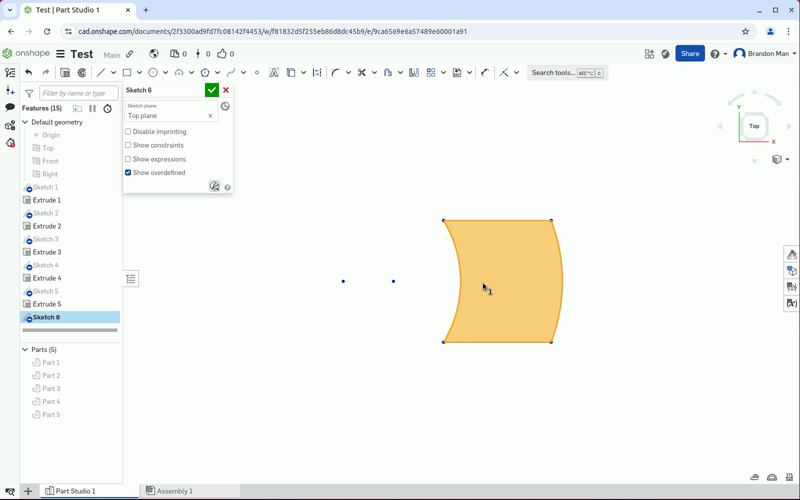
scroll(-6)
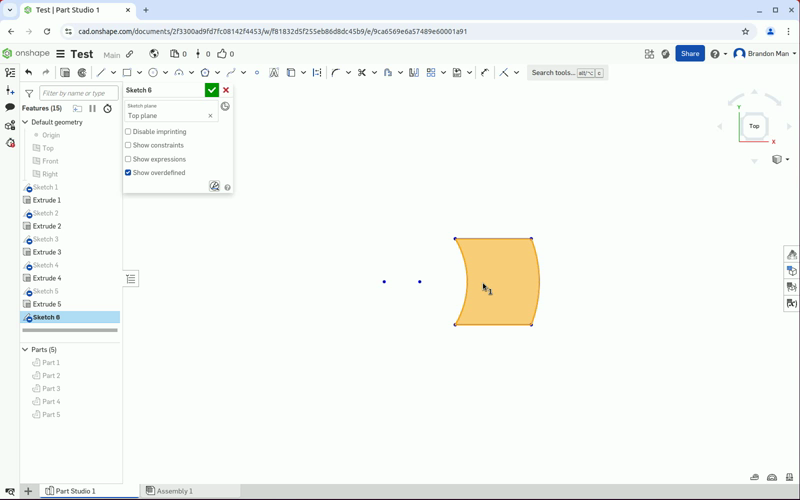
scroll(-6)
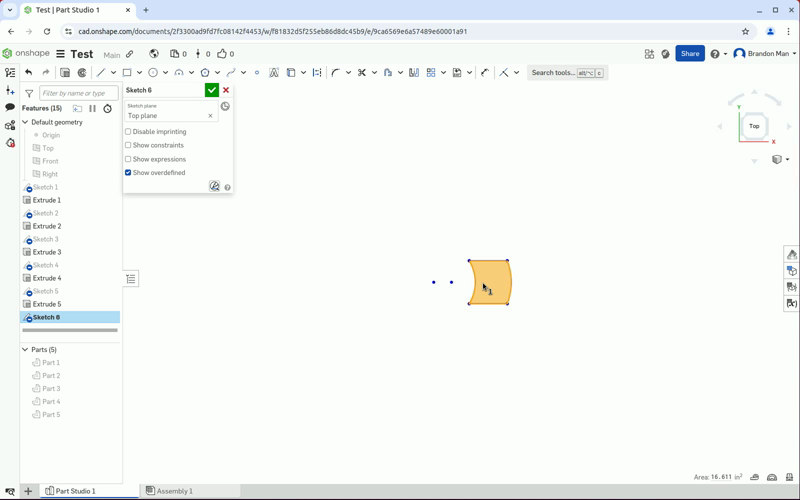
scroll(-6)
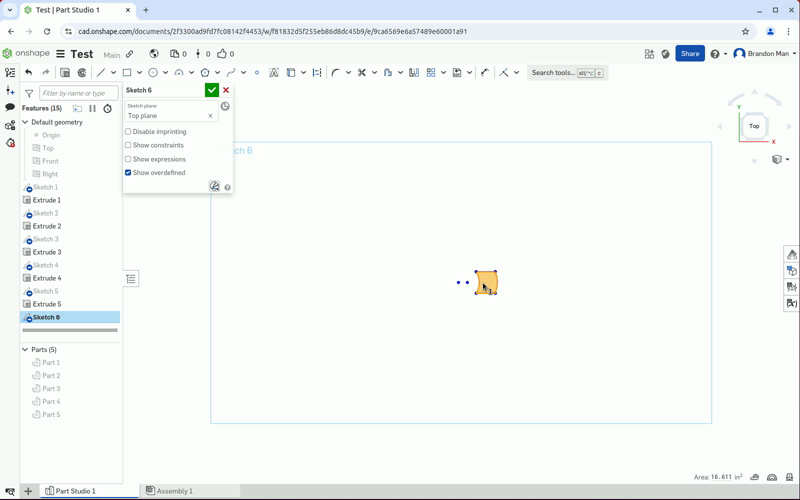
mouse_move(73, 352)
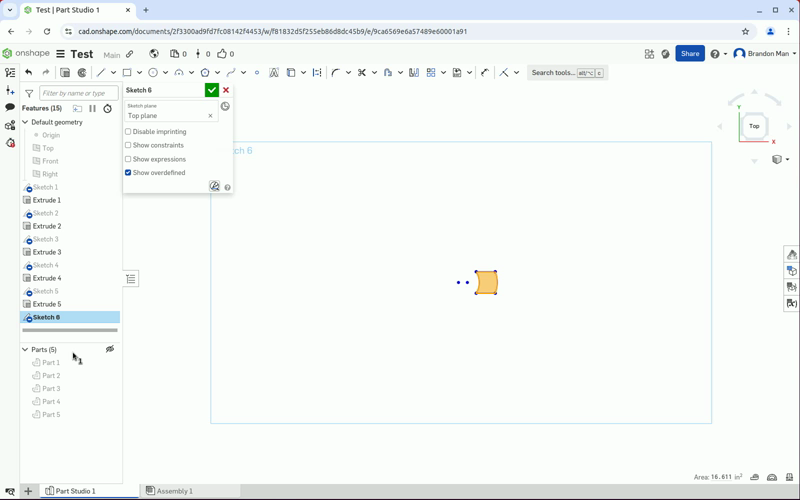
key(shift+y)
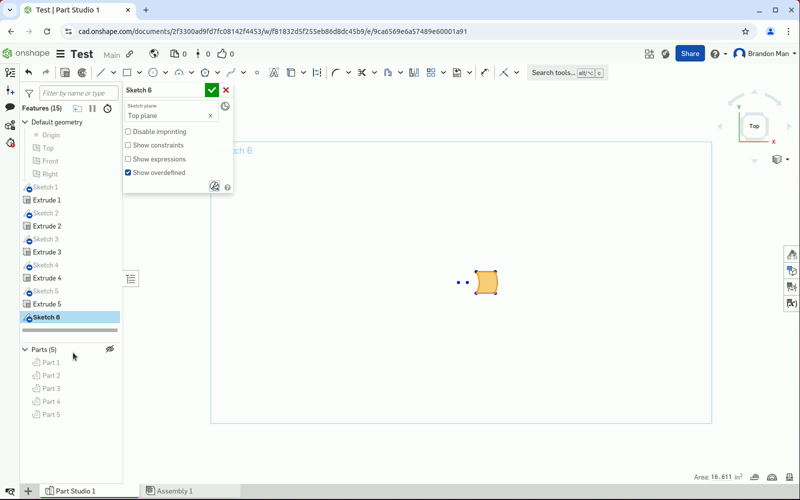
key(shift+e)
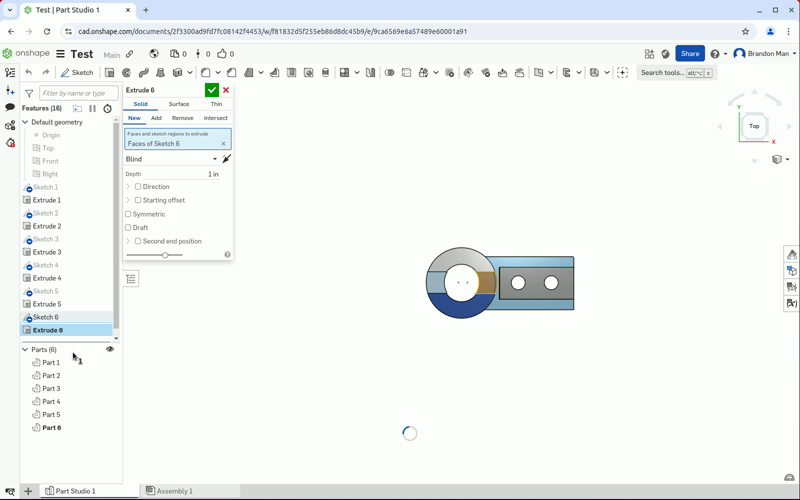
mouse_move(143, 106)
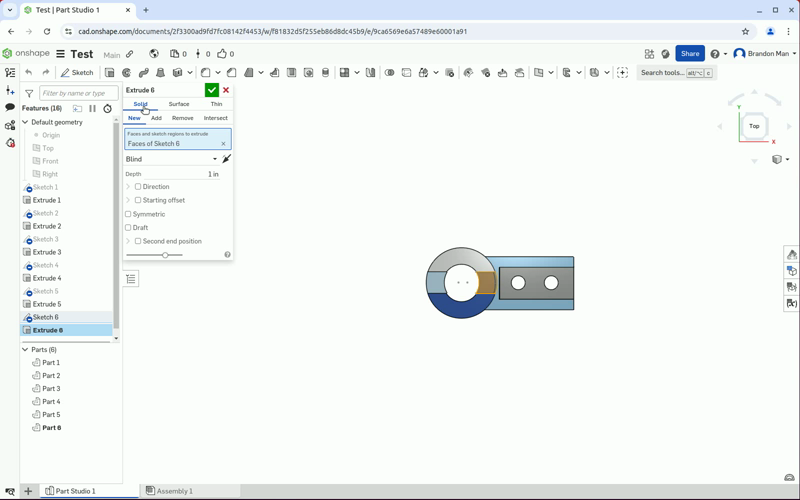
click(143, 106)
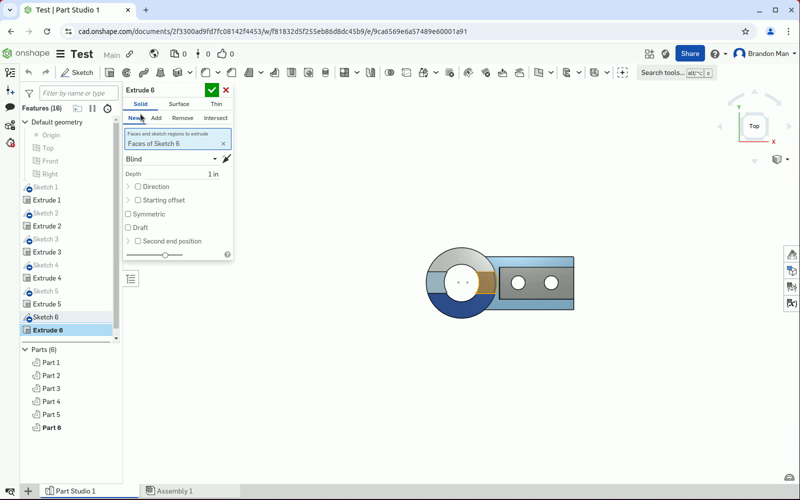
mouse_move(137, 120)
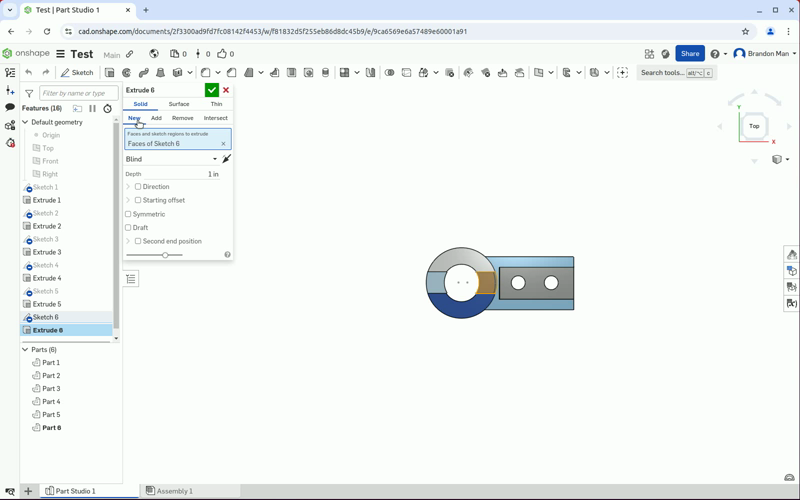
click(137, 120)
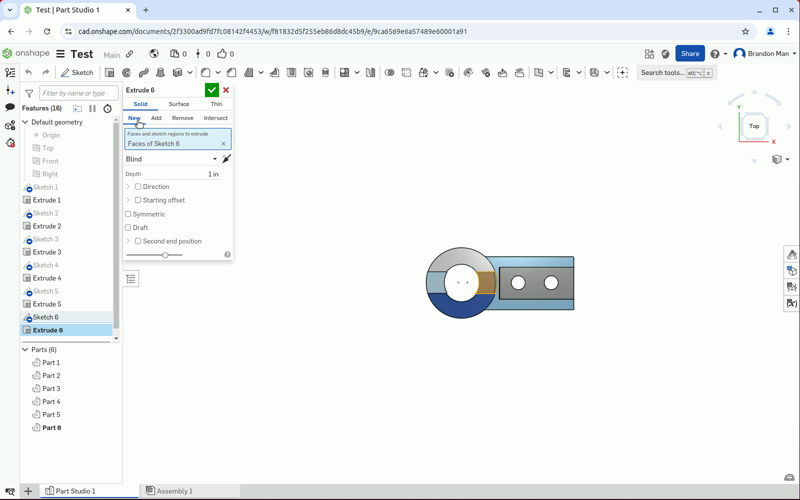
key(tab, 4)
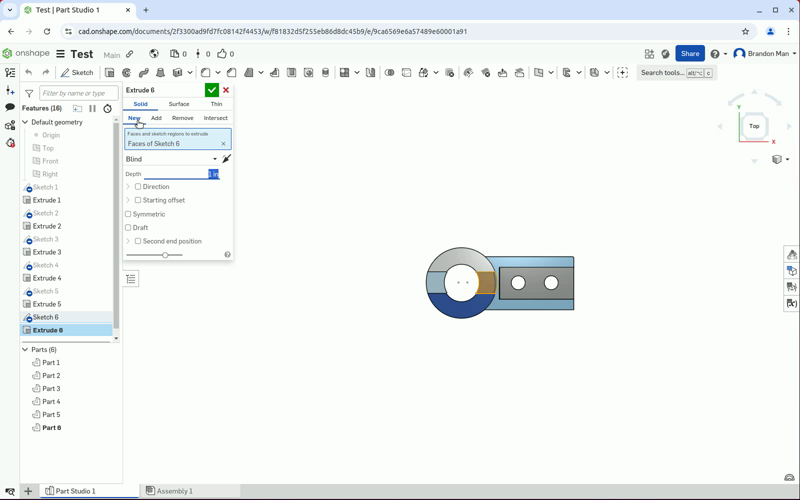
text(8.425)
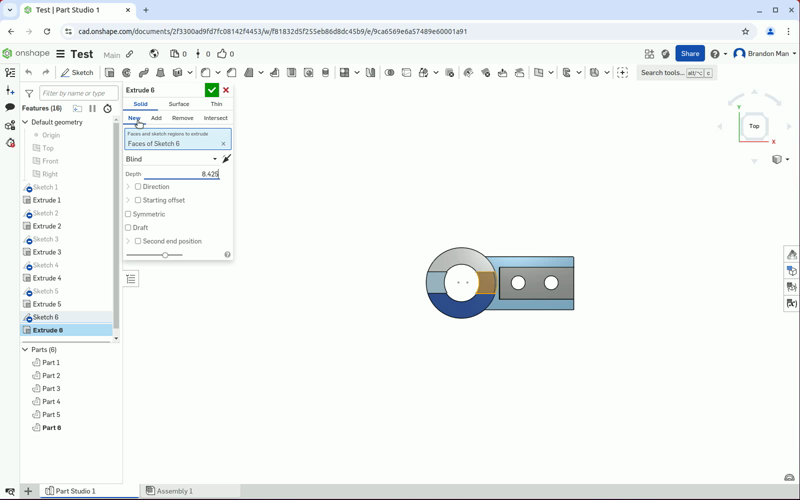
key(enter)
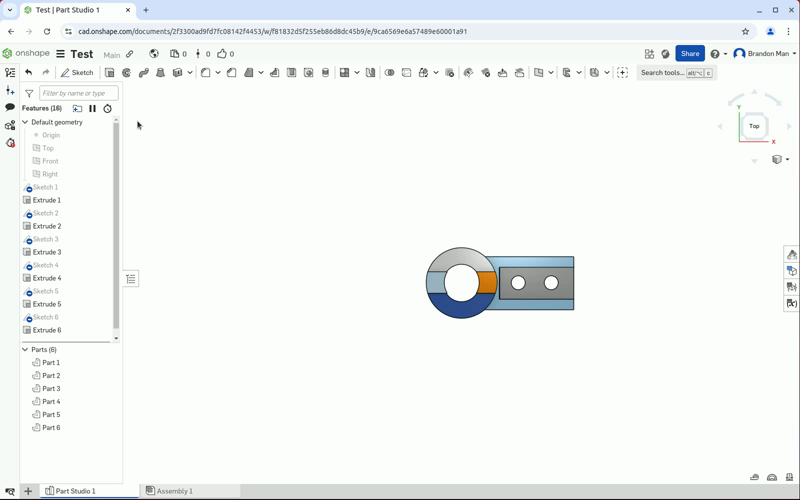
key(shift+h)
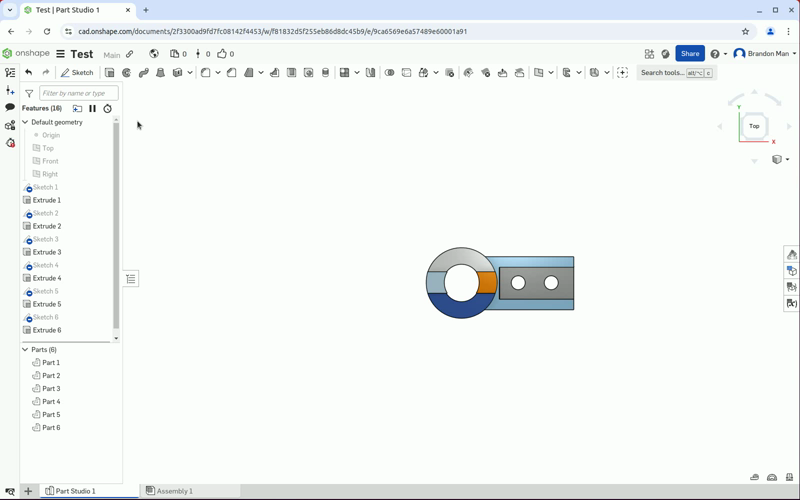
key(shift+h)
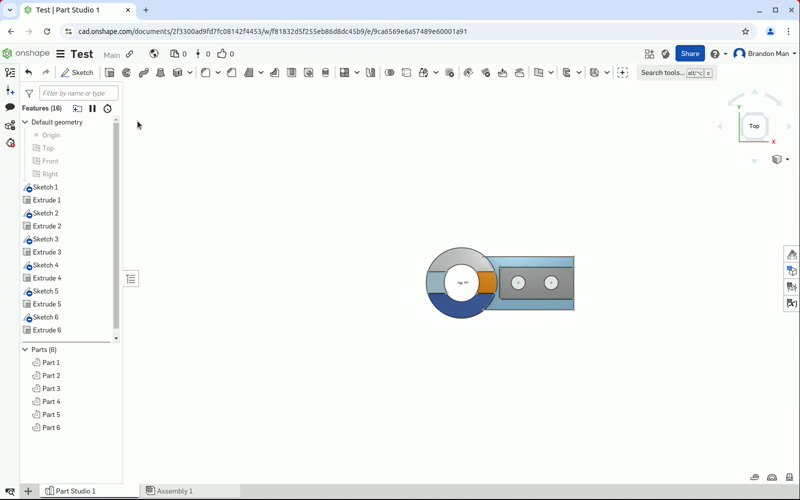
key(shift+7)
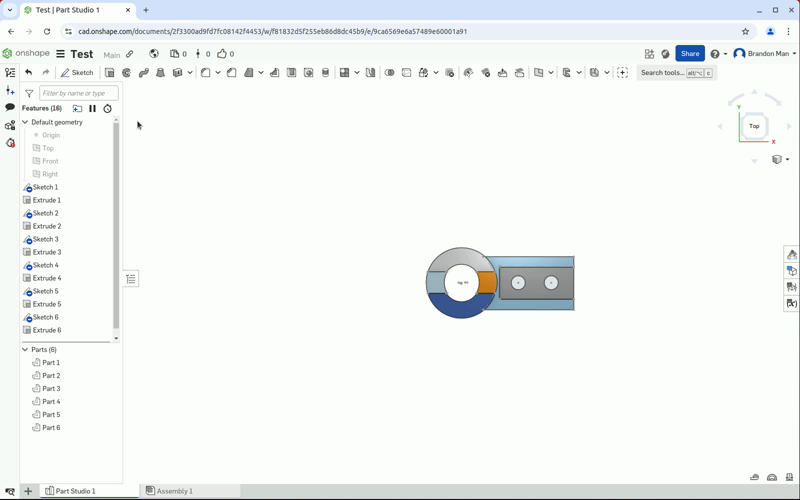
key(up, 3)
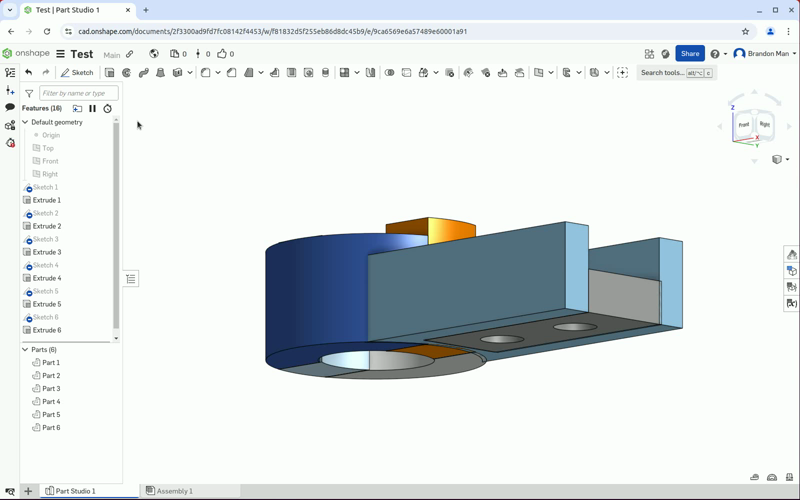
key(left, 3)
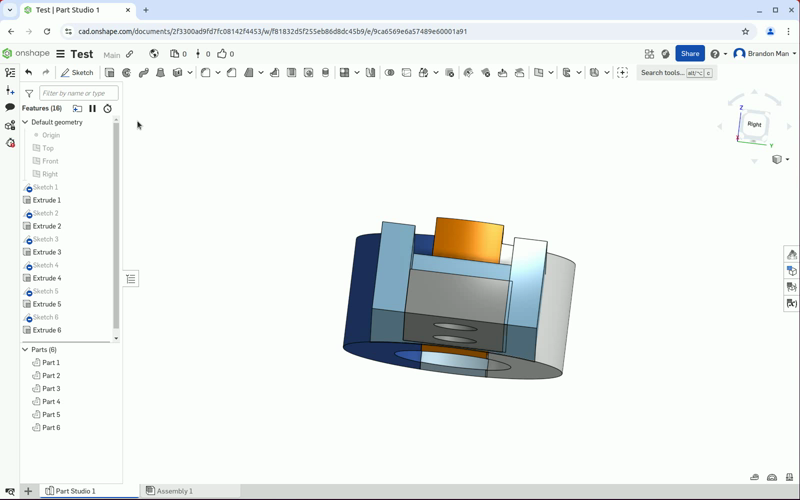
key(right, 3)
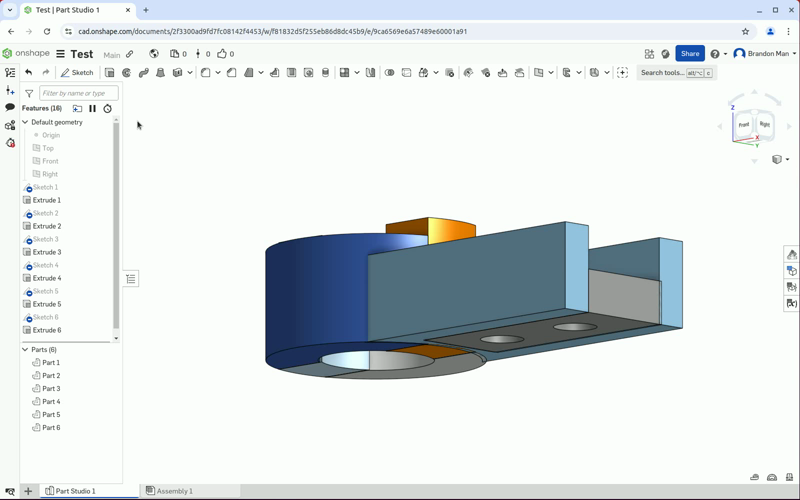
key(down, 3)
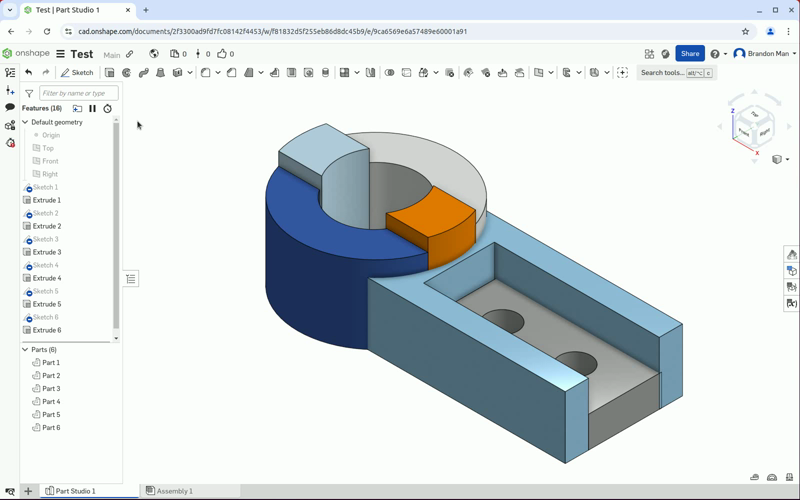
mouse_move(69, 189)
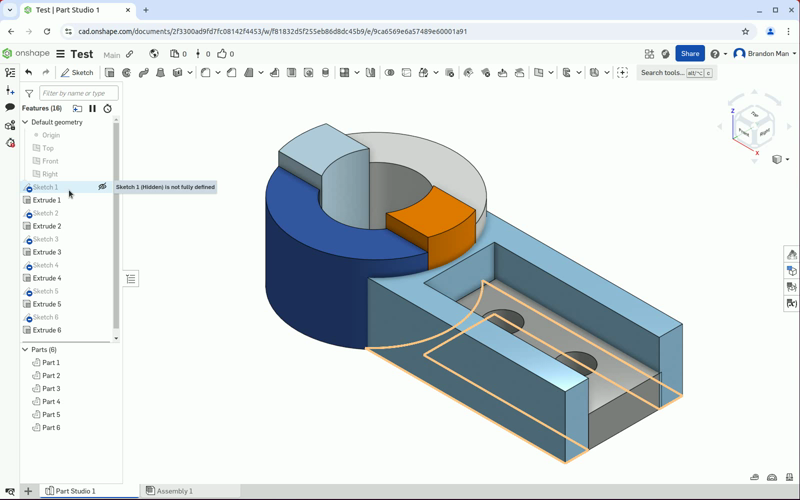
click(69, 189)